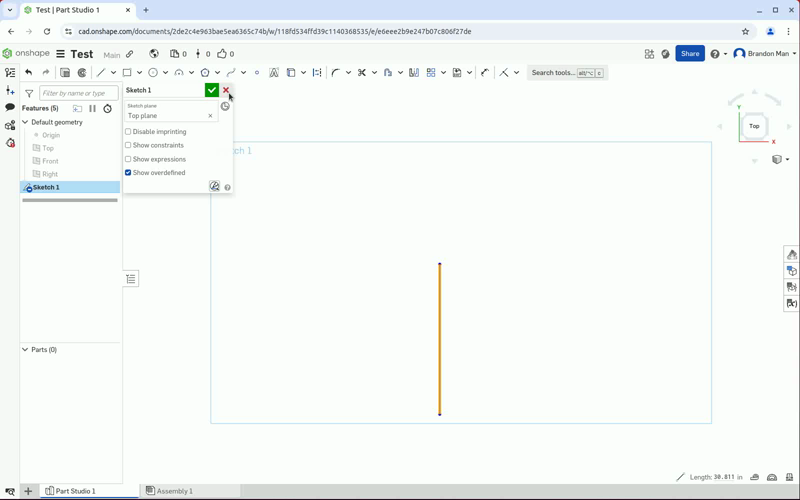
key(shift+h)
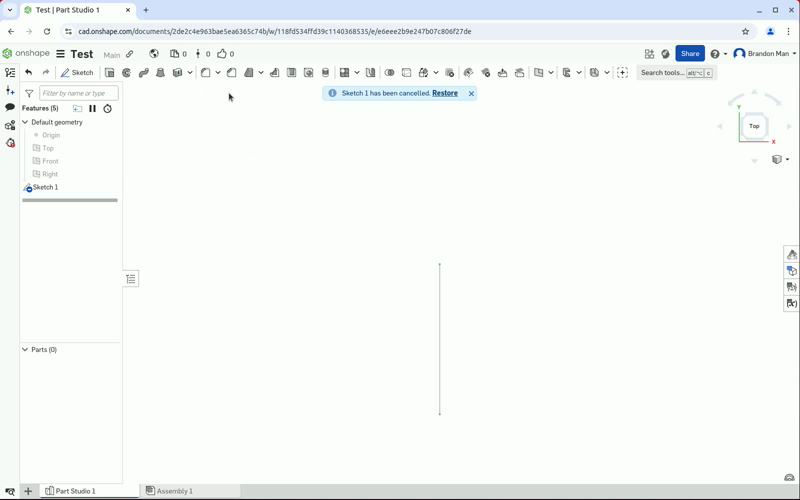
key(shift+s)
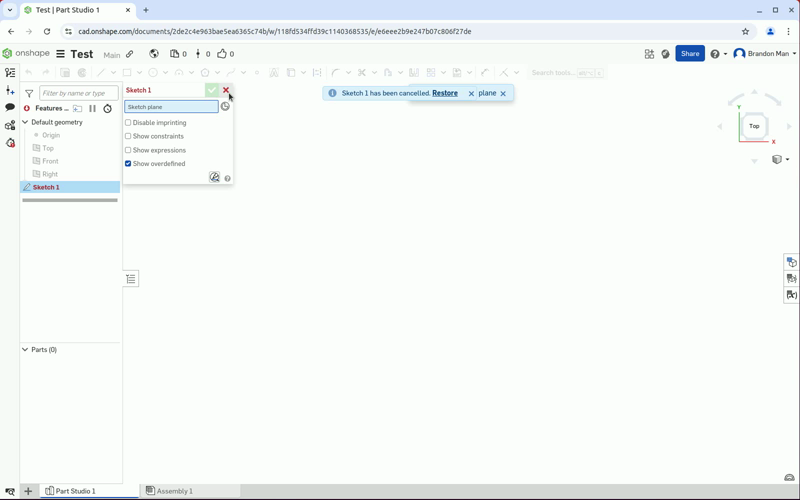
mouse_move(73, 150)
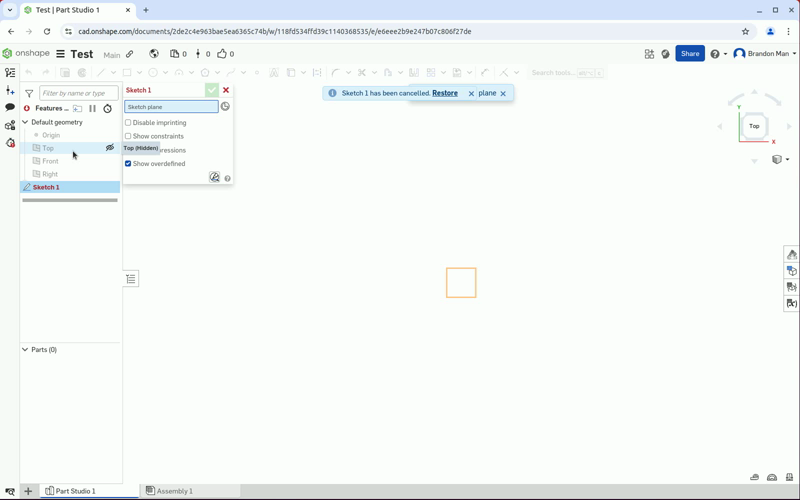
click(73, 150)
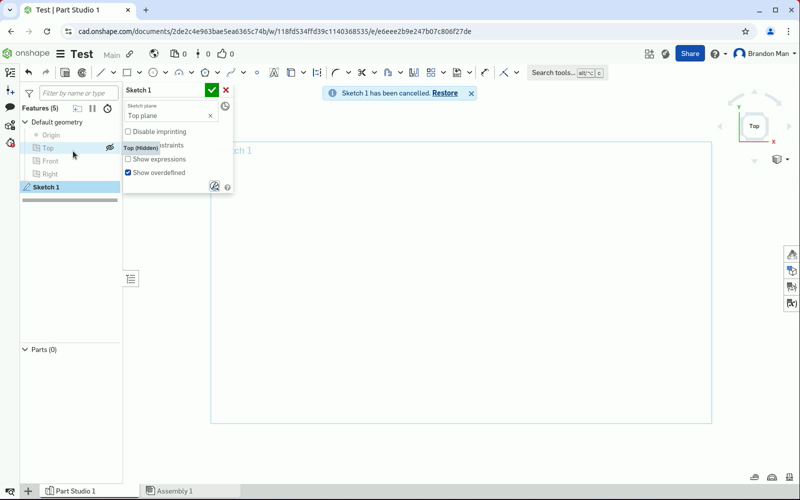
mouse_move(73, 352)
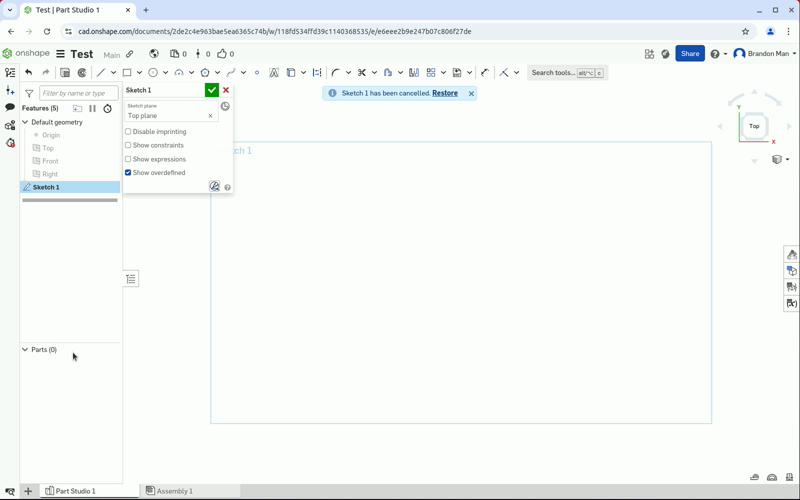
key(y)
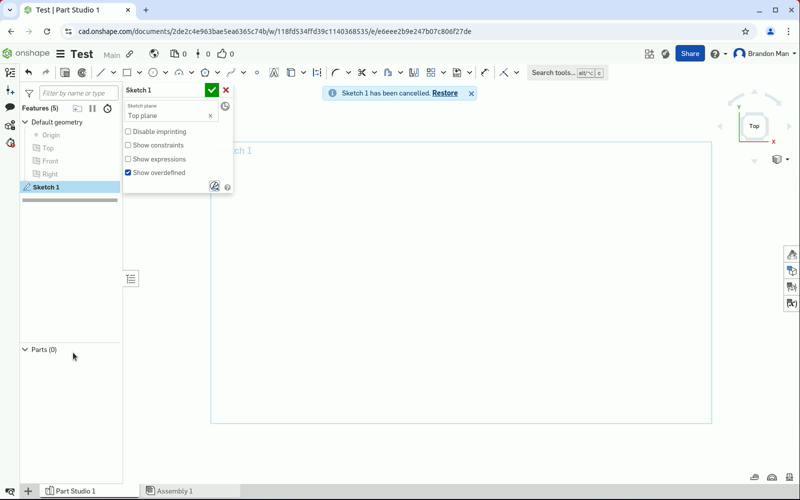
key(a)
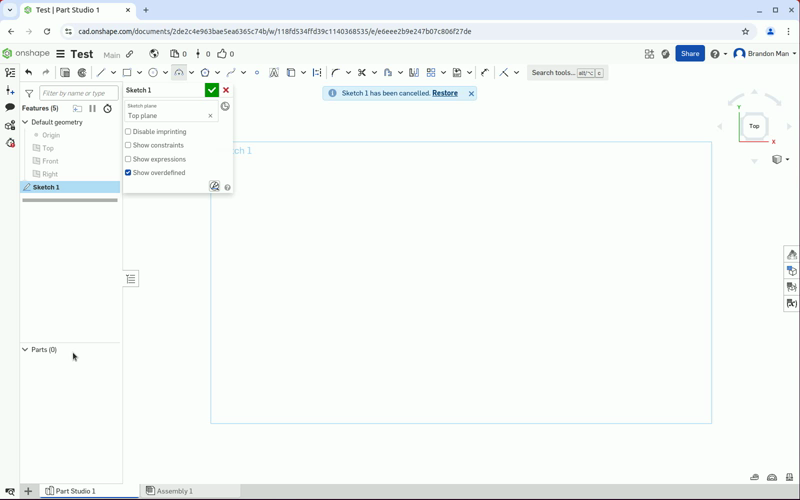
key_down(shift)
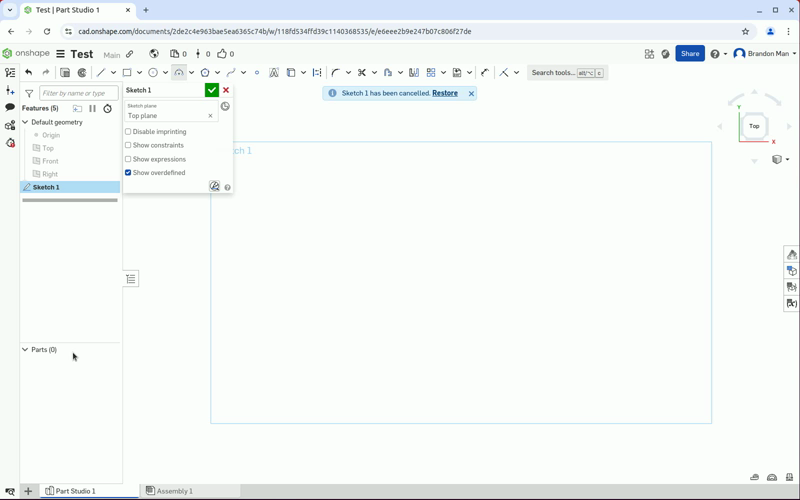
mouse_move(370, 357)
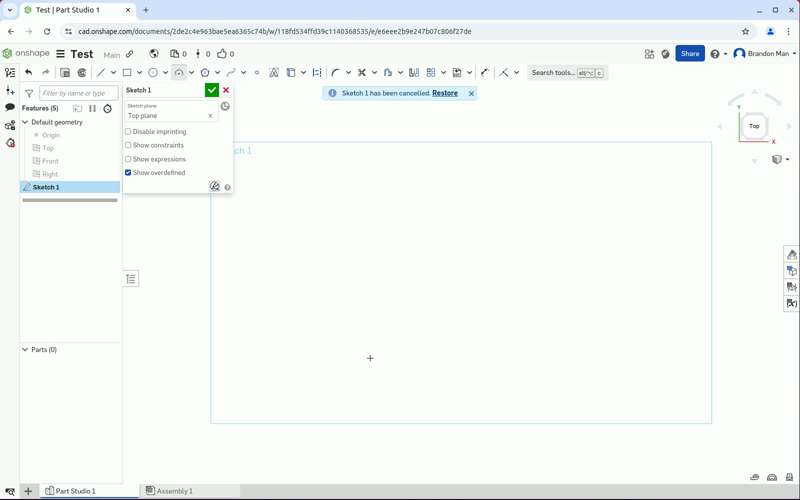
click(370, 357)
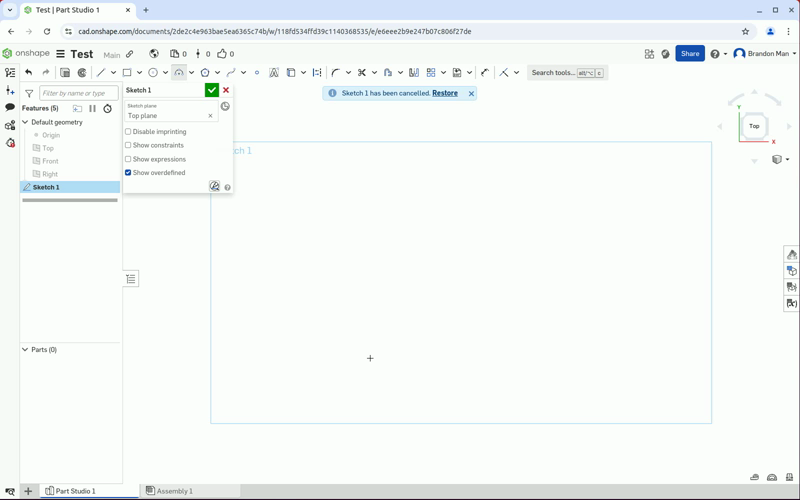
key_up(shift)
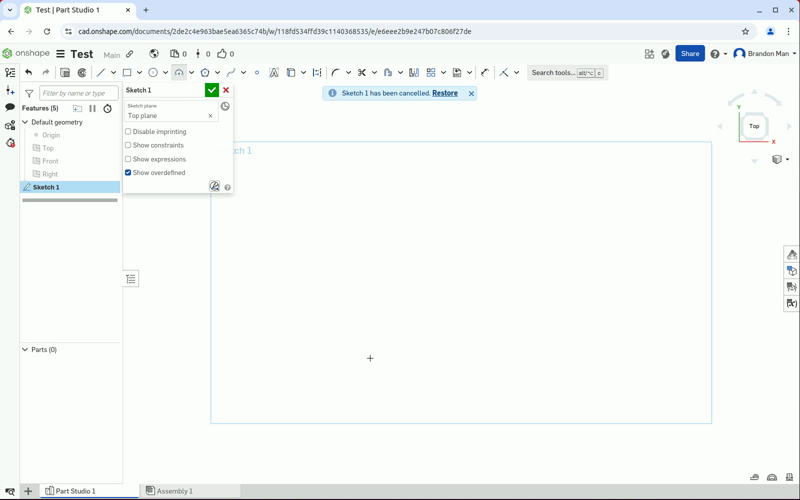
key_down(shift)
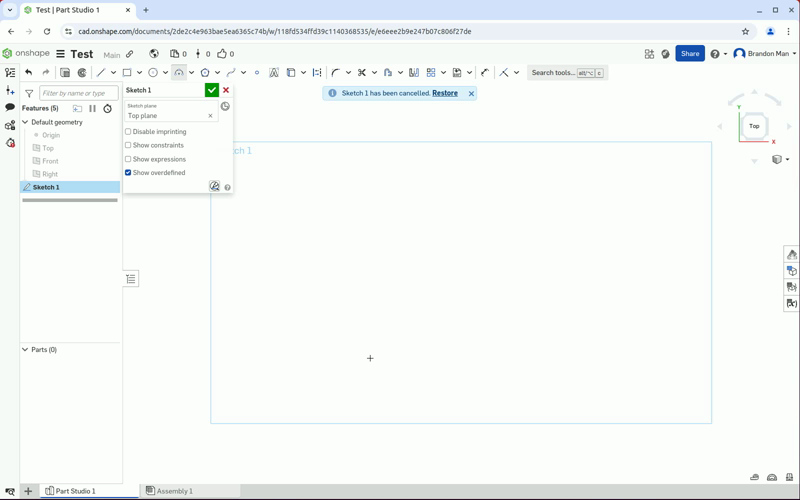
mouse_move(374, 361)
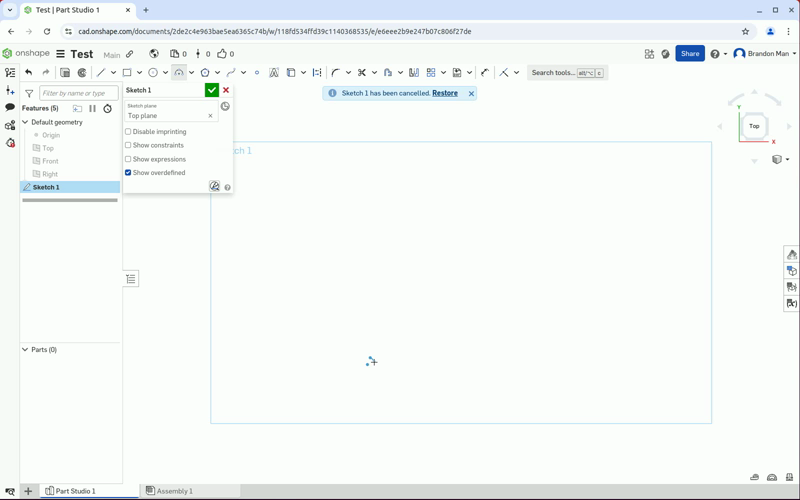
scroll(6)
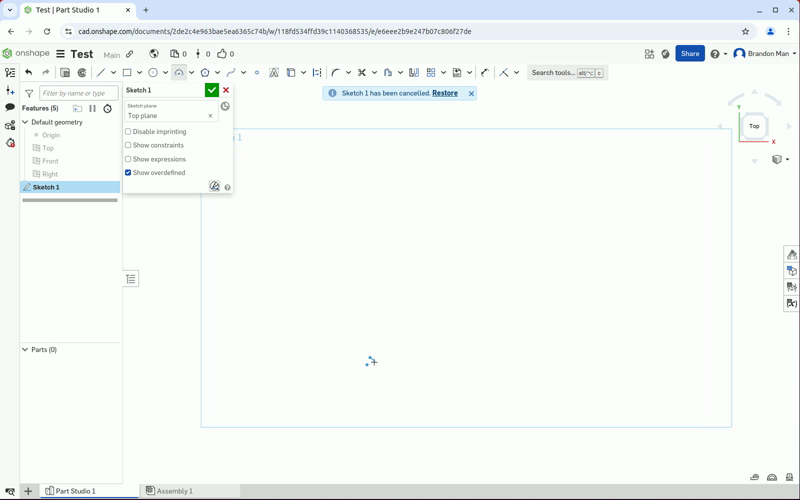
scroll(6)
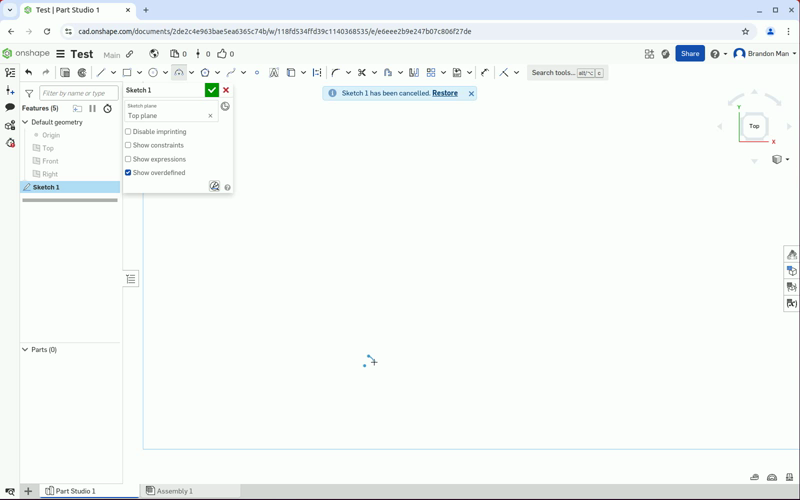
scroll(6)
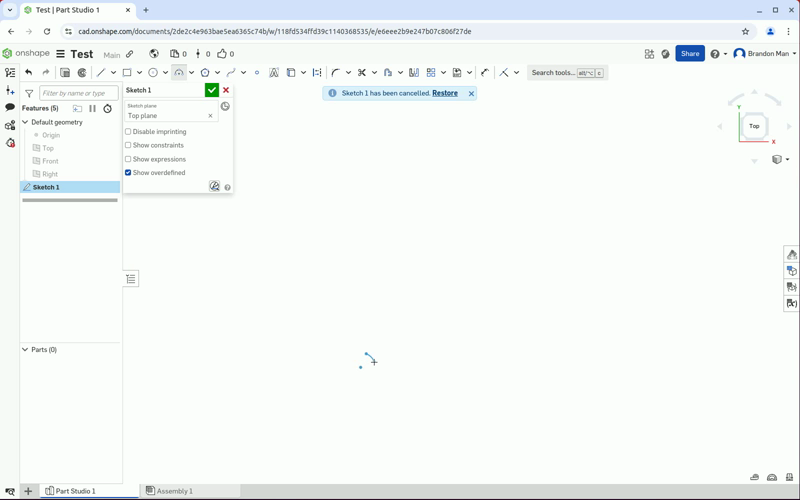
scroll(6)
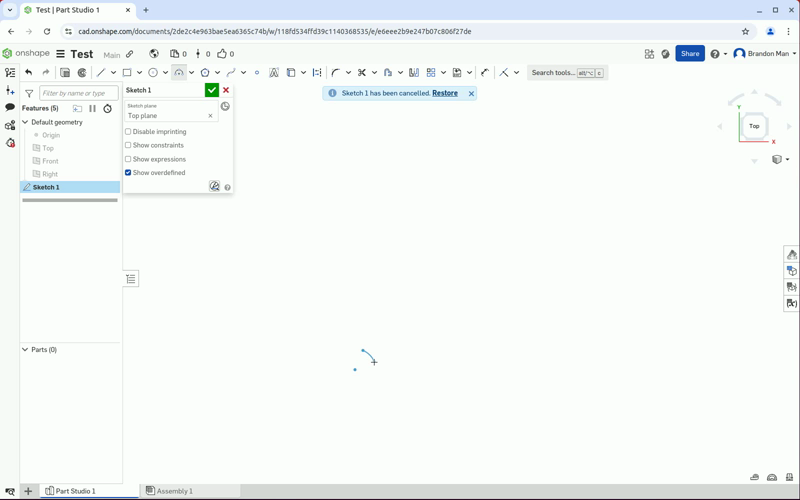
scroll(6)
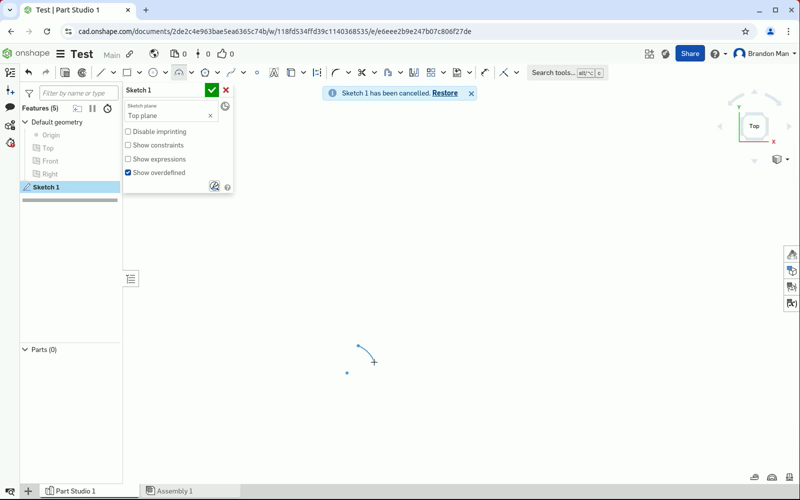
scroll(6)
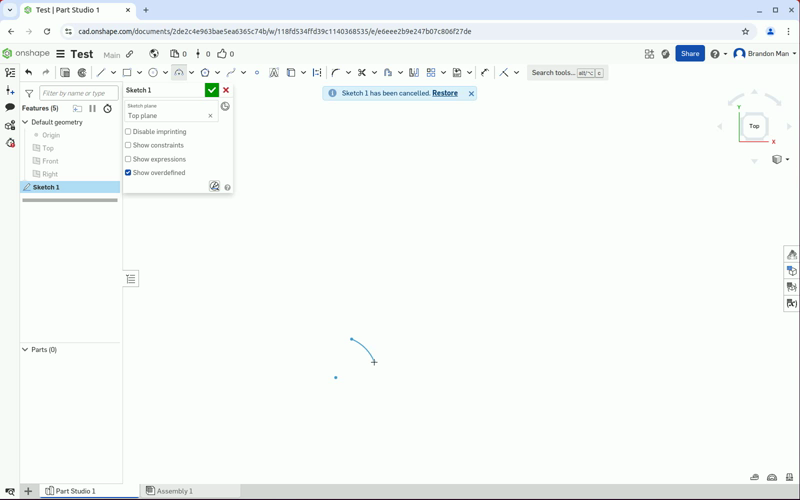
scroll(6)
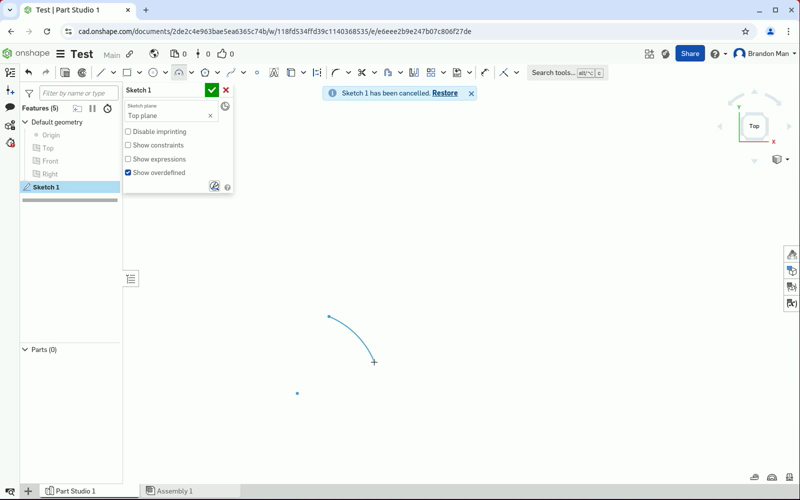
click(374, 361)
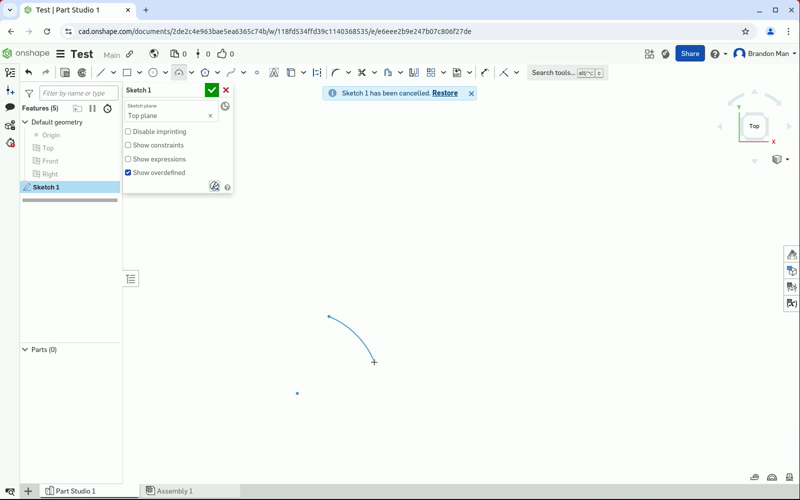
scroll(-6)
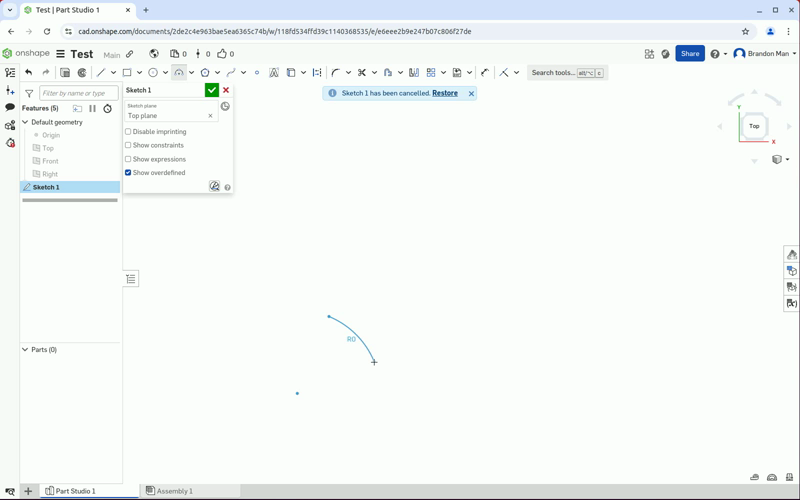
scroll(-6)
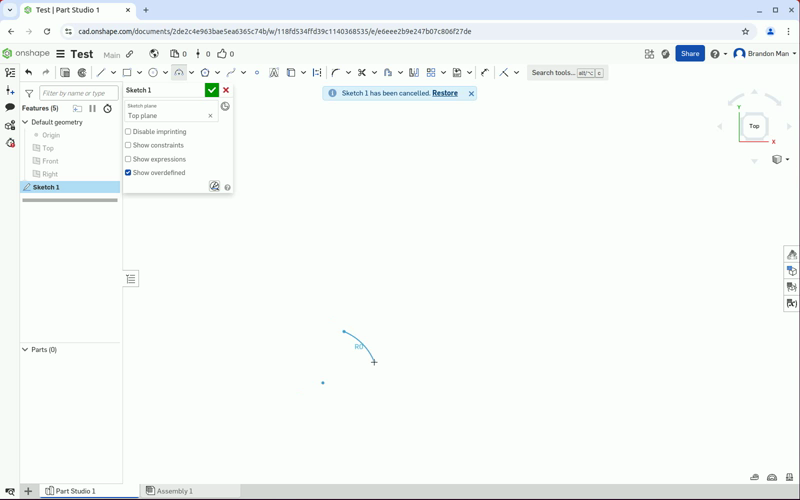
scroll(-6)
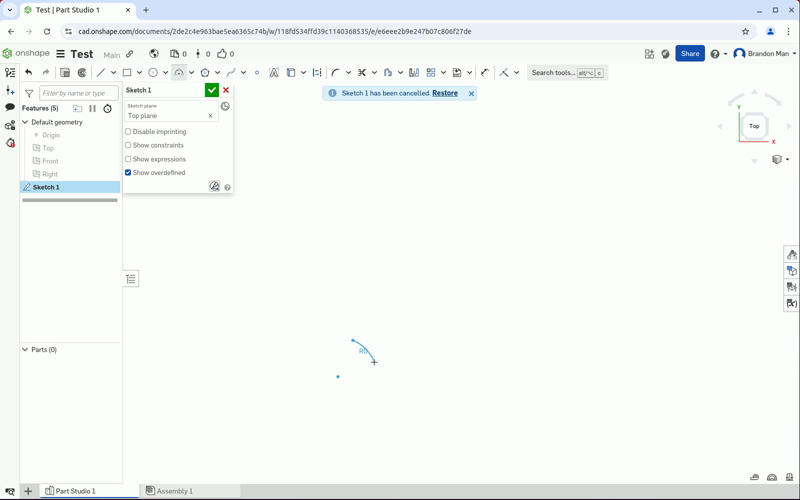
scroll(-6)
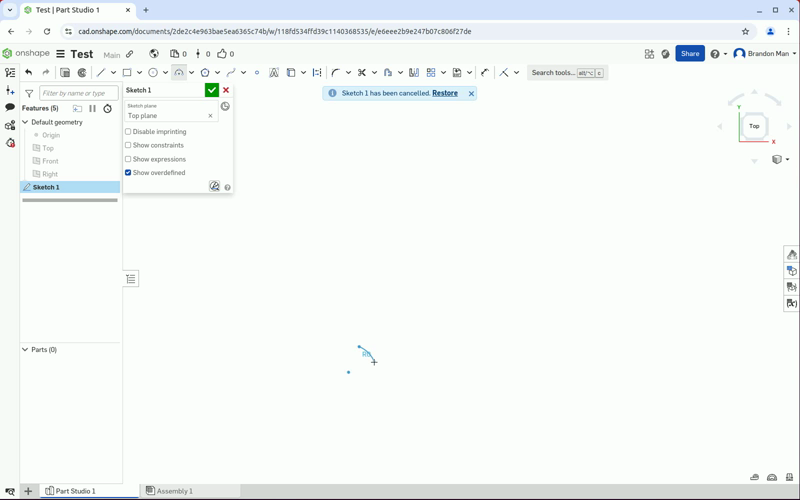
scroll(-6)
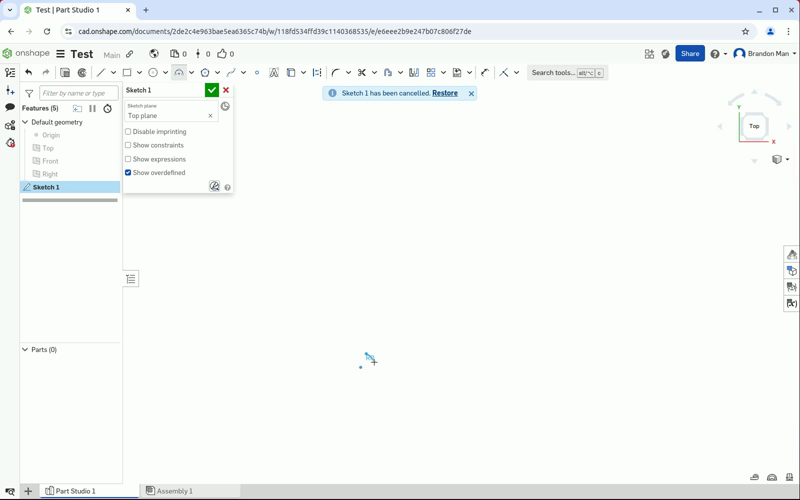
scroll(-6)
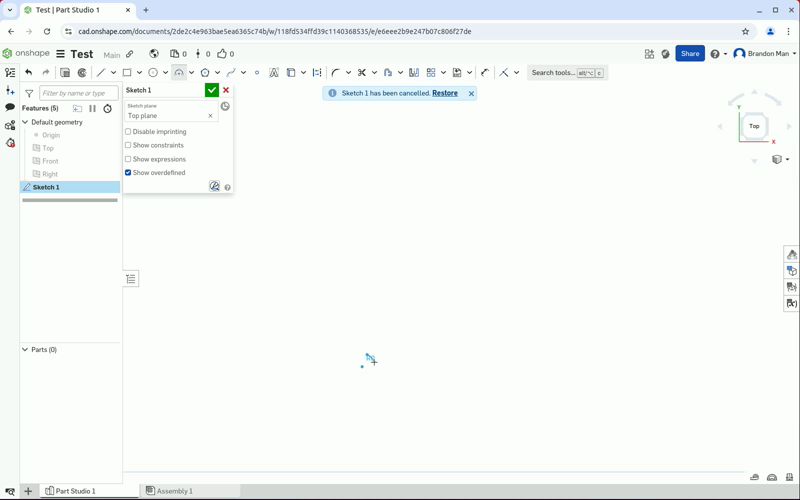
scroll(-6)
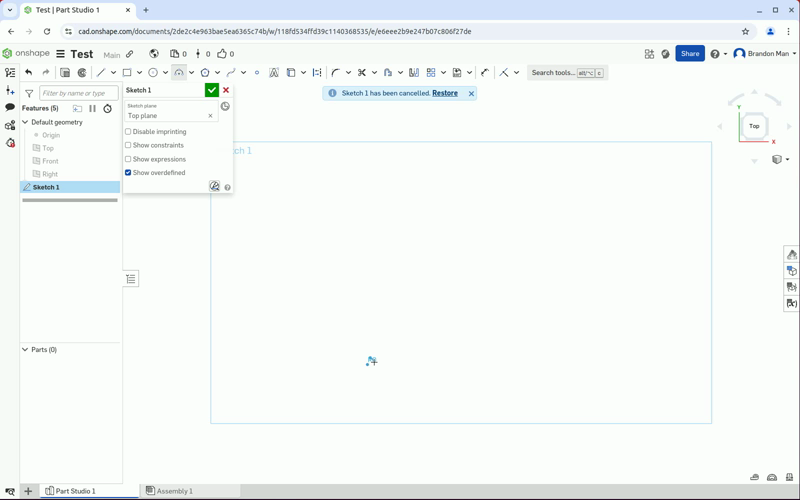
mouse_move(371, 360)
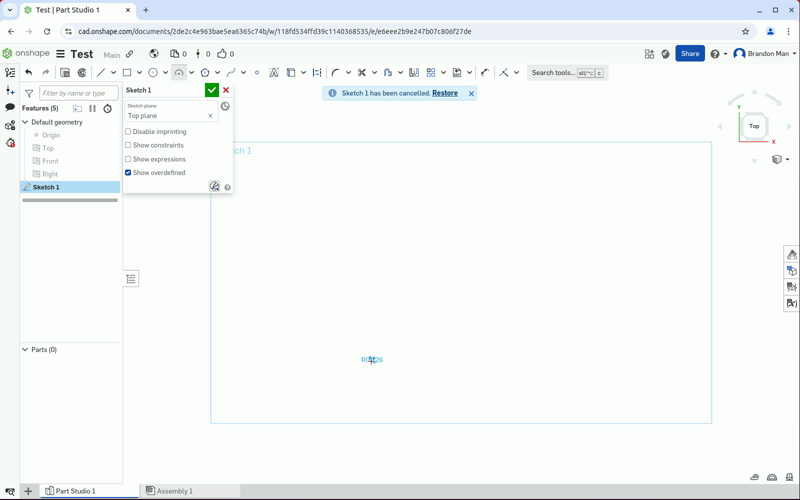
scroll(6)
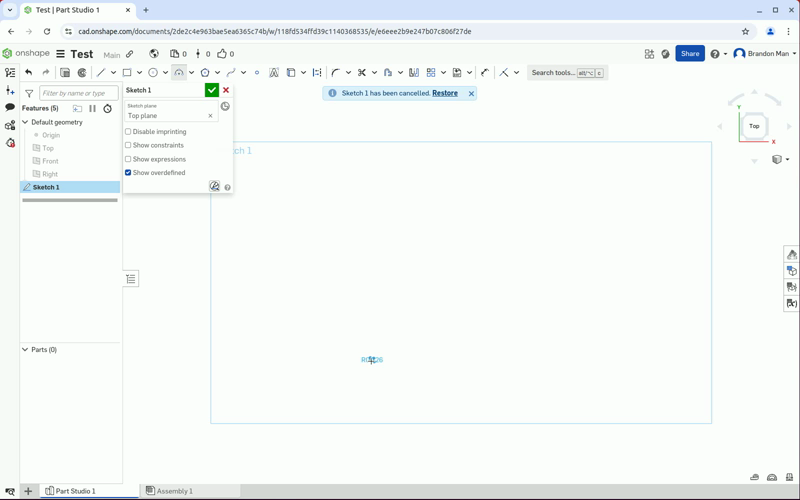
scroll(6)
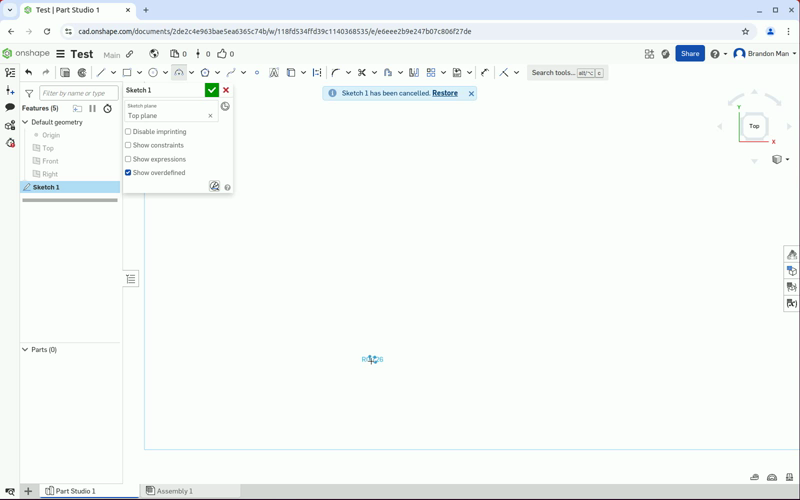
scroll(6)
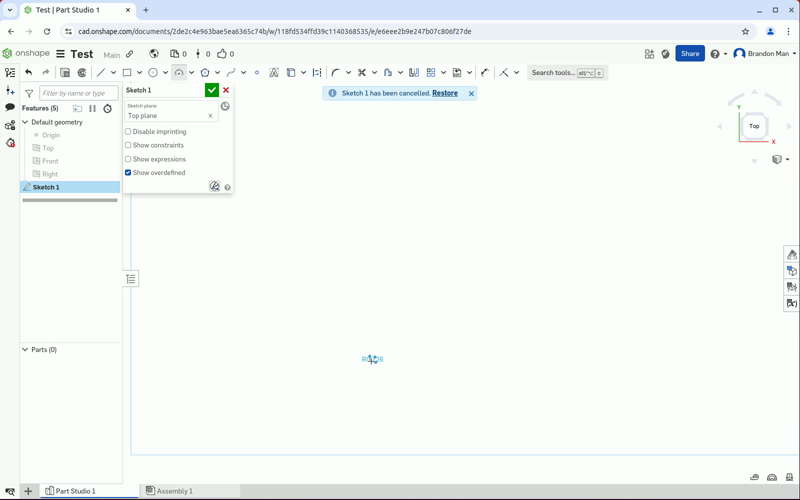
scroll(6)
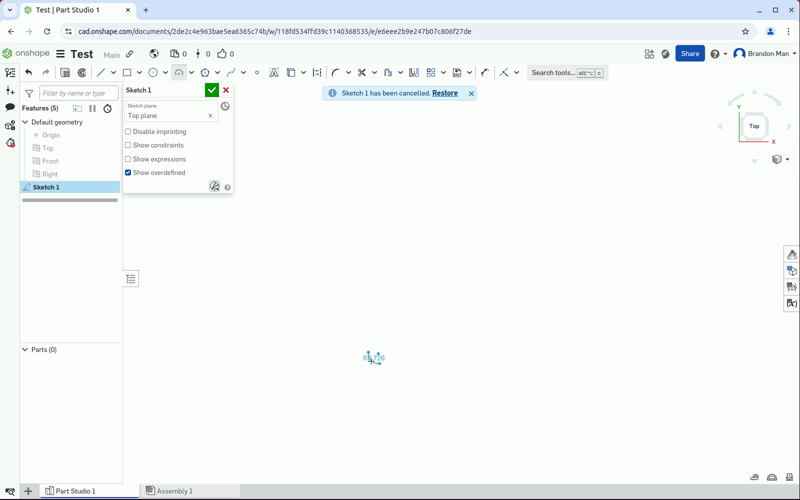
scroll(6)
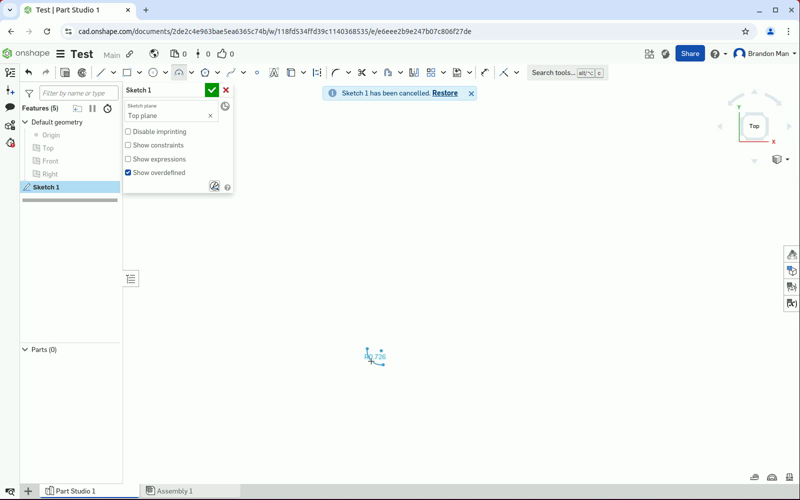
scroll(6)
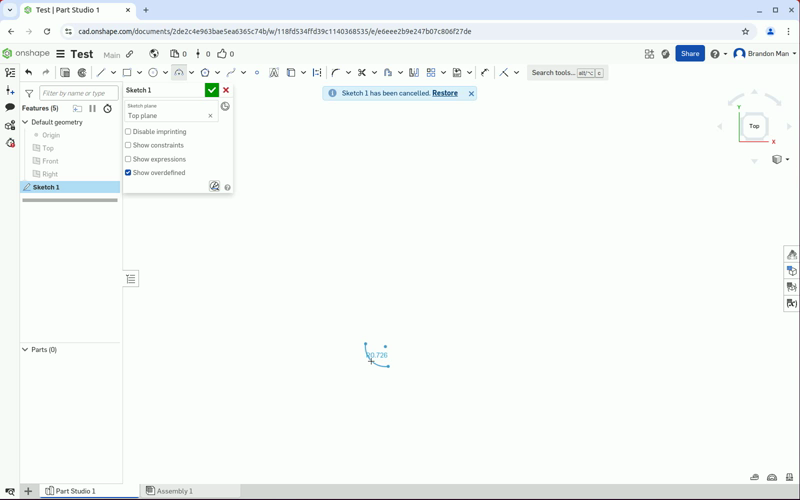
scroll(6)
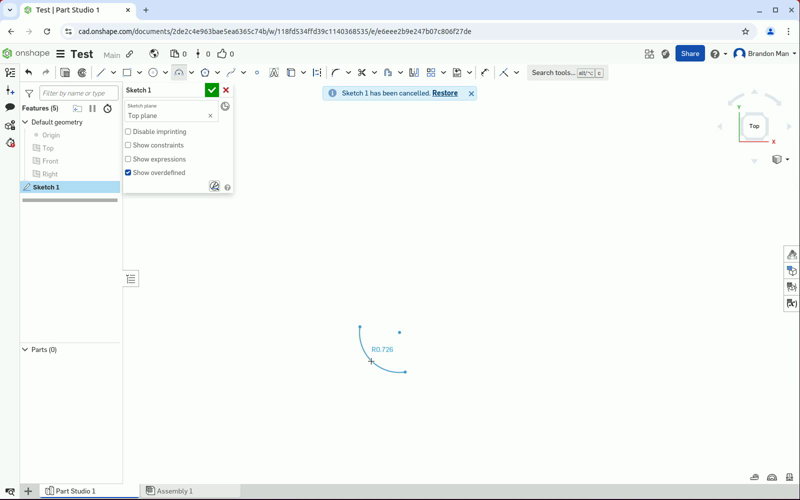
click(371, 360)
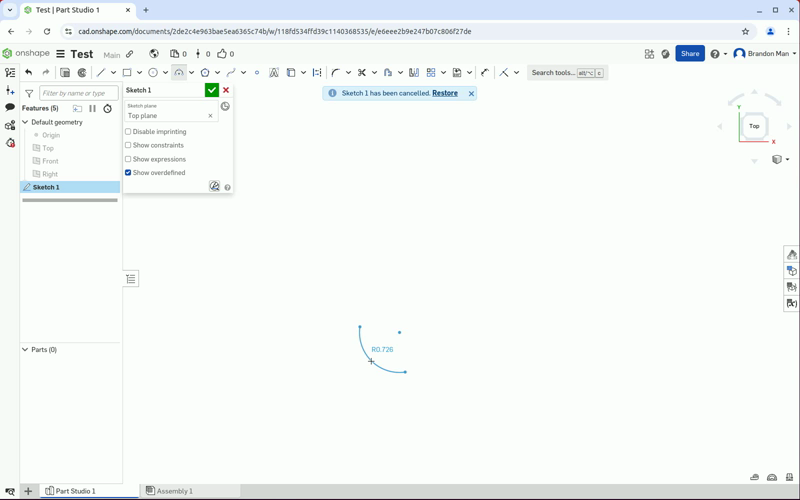
scroll(-6)
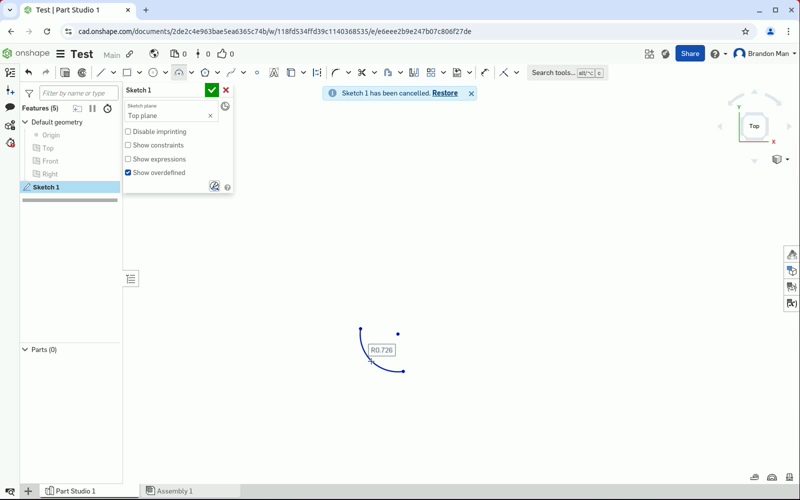
scroll(-6)
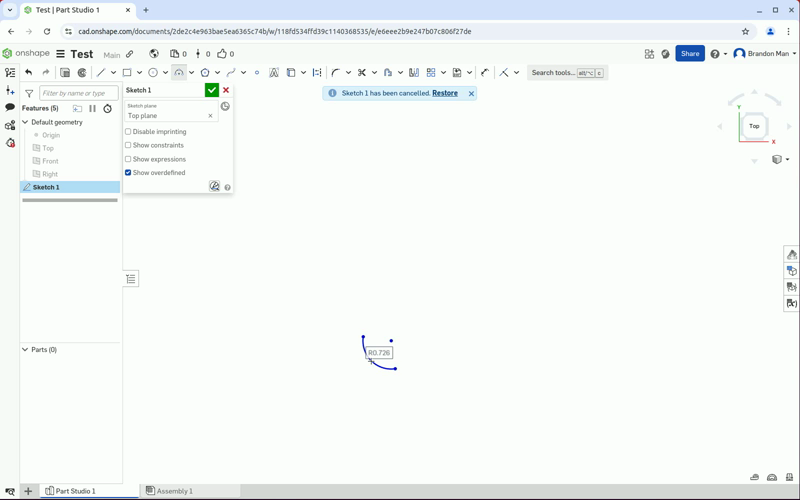
scroll(-6)
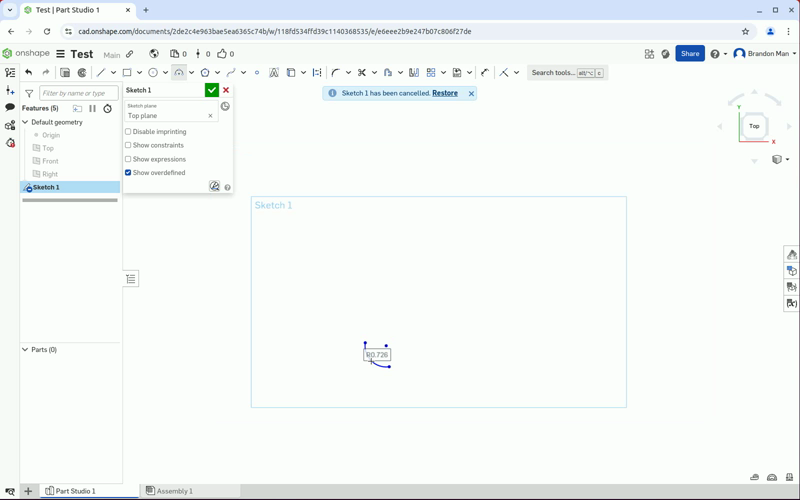
scroll(-6)
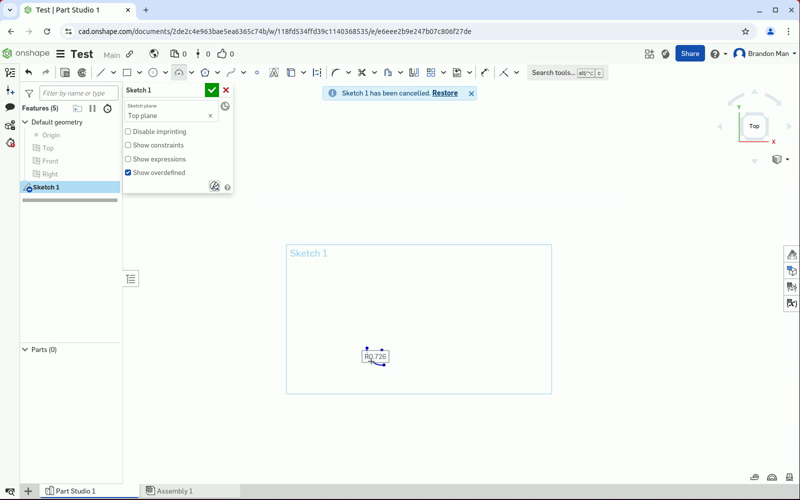
scroll(-6)
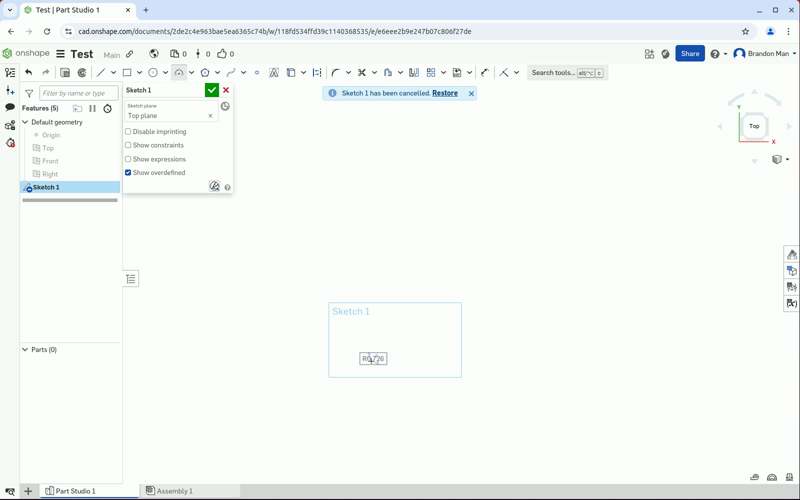
scroll(-6)
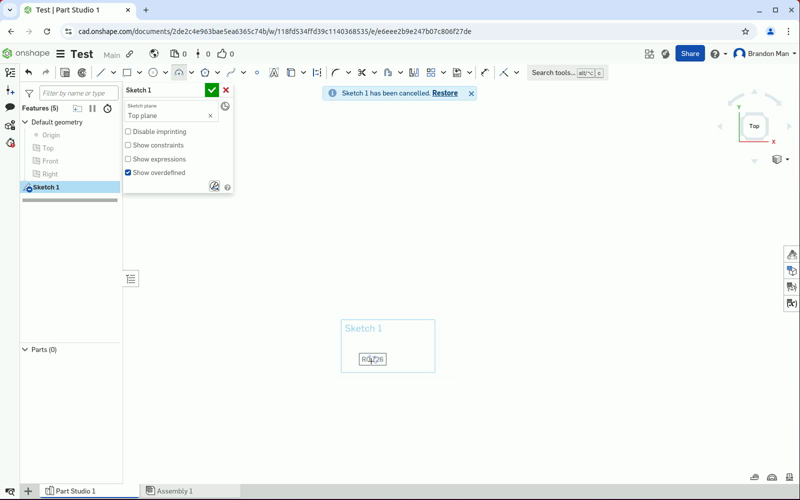
scroll(-6)
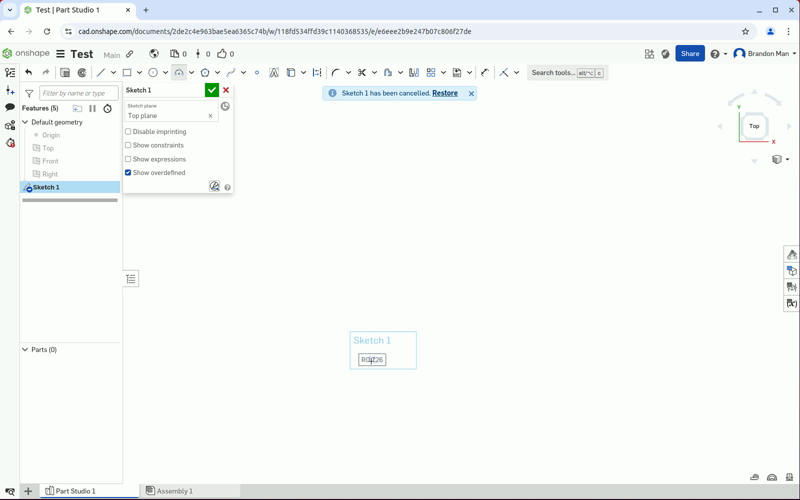
key_up(shift)
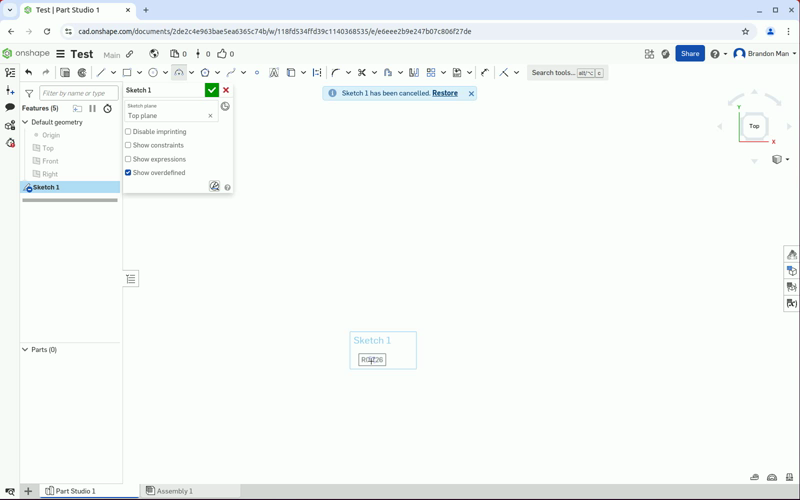
key(esc)
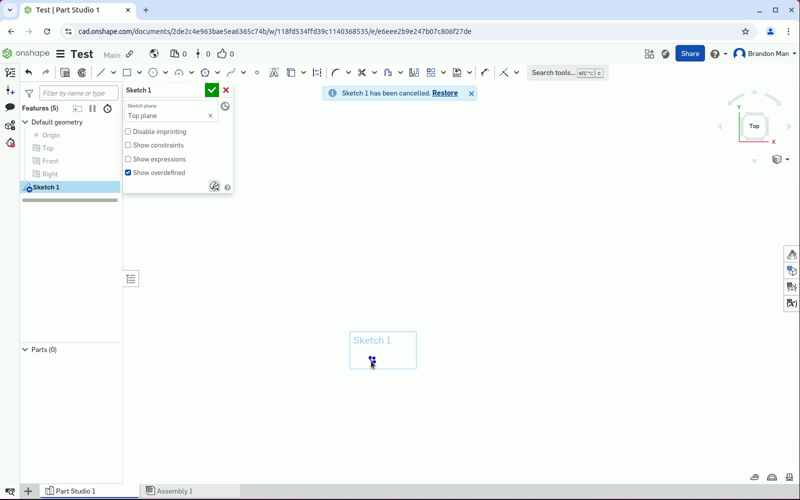
key(l)
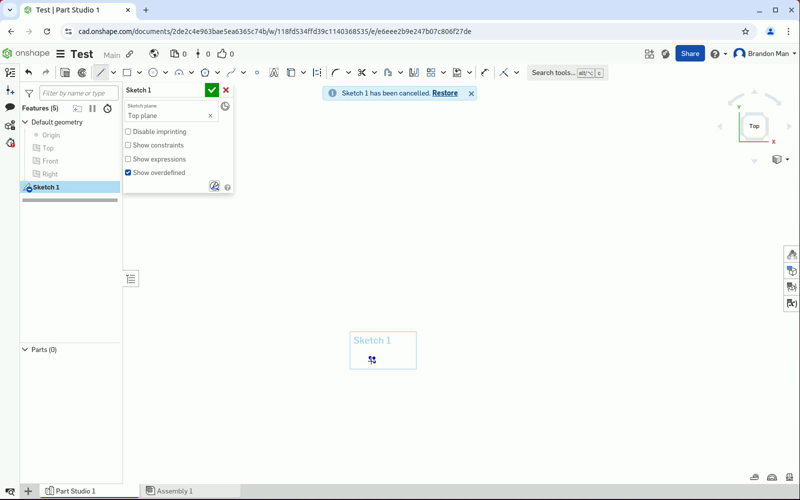
mouse_move(374, 361)
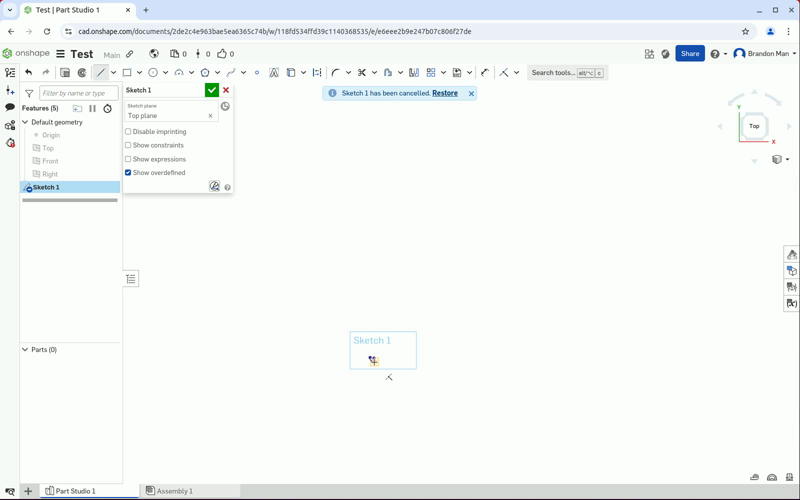
scroll(6)
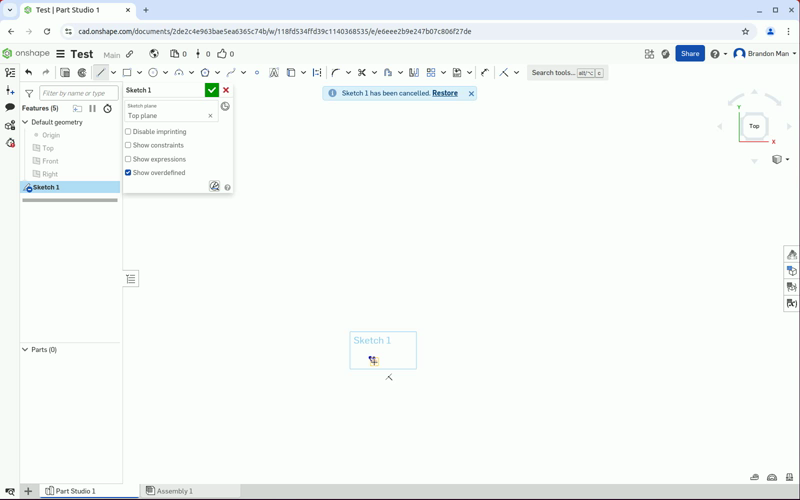
scroll(6)
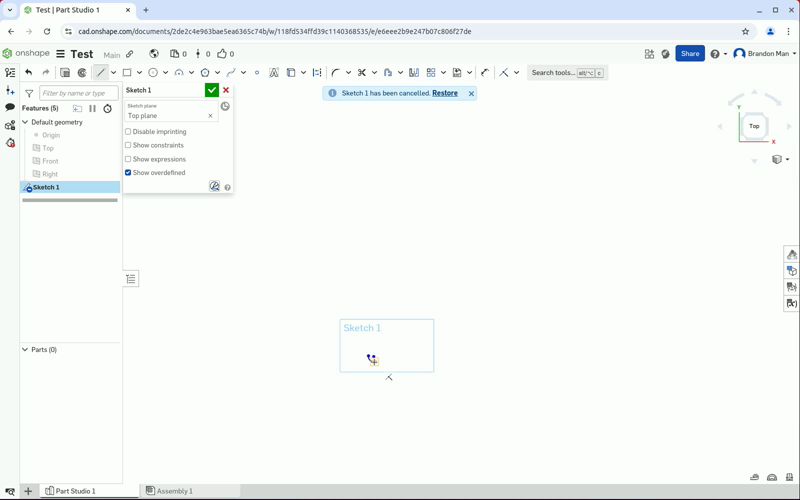
scroll(6)
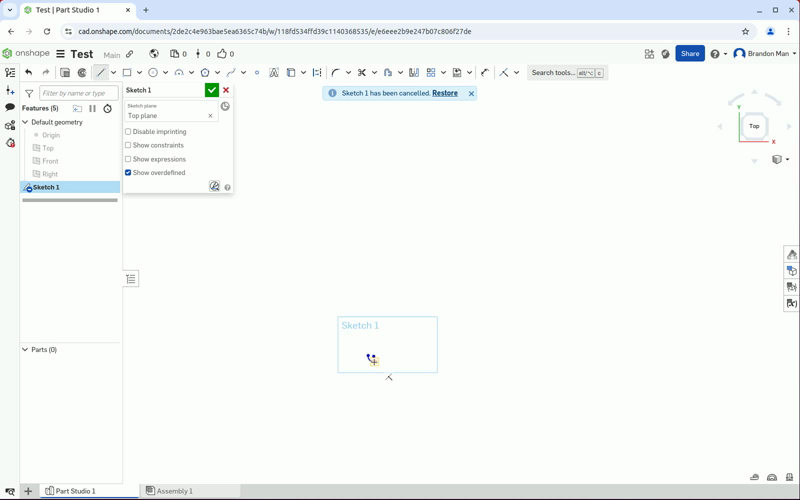
scroll(6)
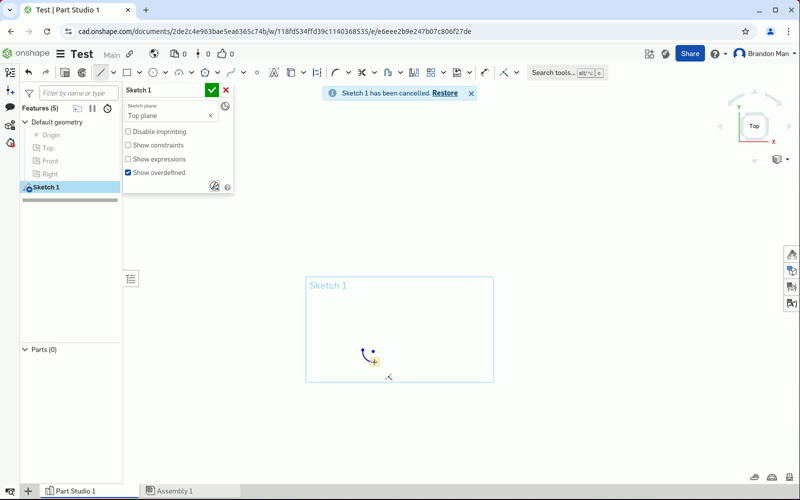
scroll(6)
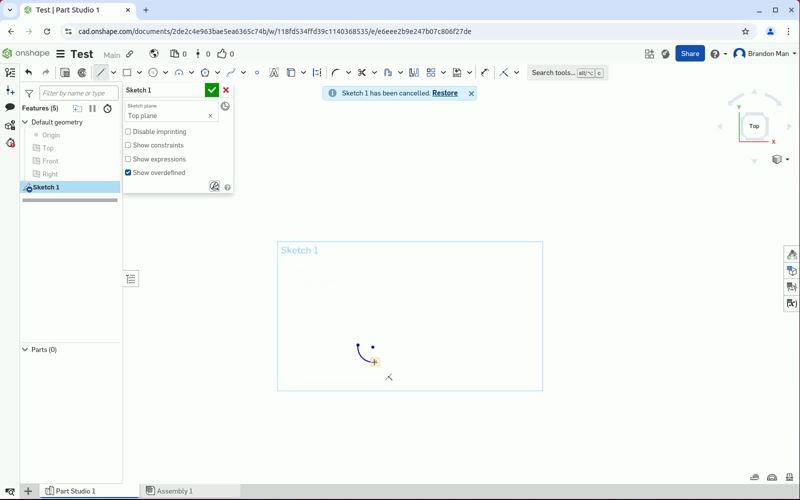
scroll(6)
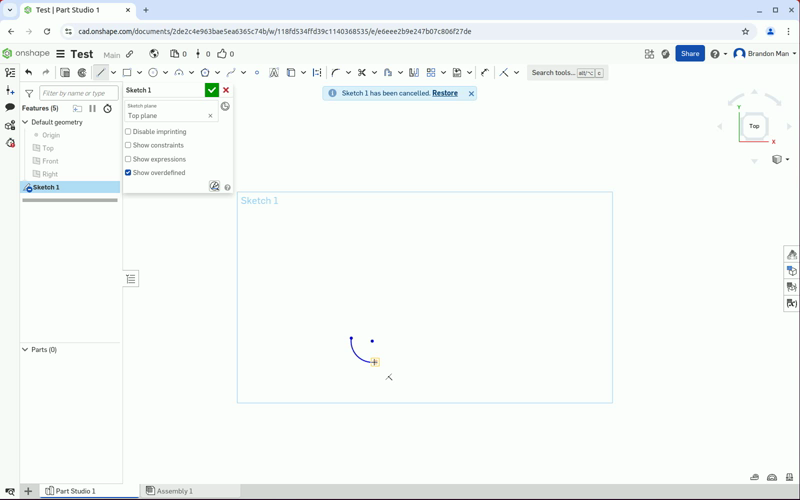
scroll(6)
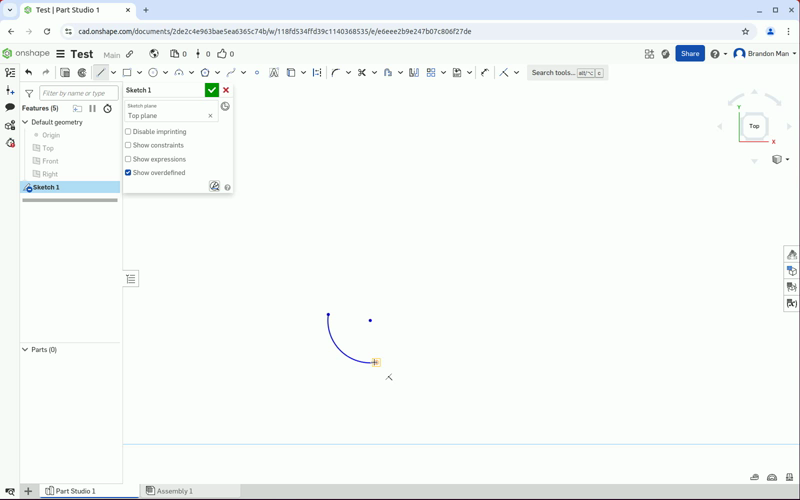
click(374, 361)
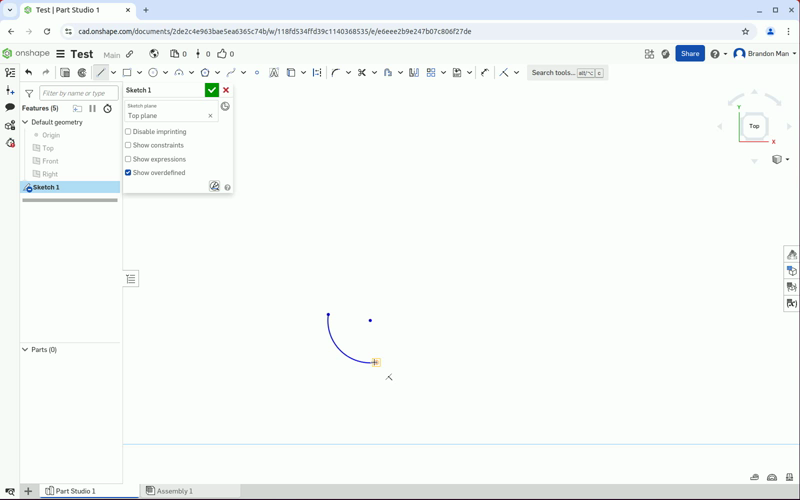
scroll(-6)
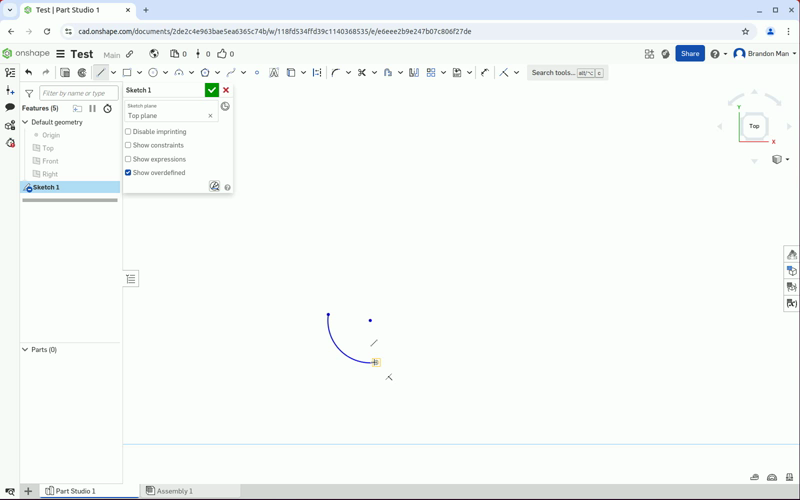
scroll(-6)
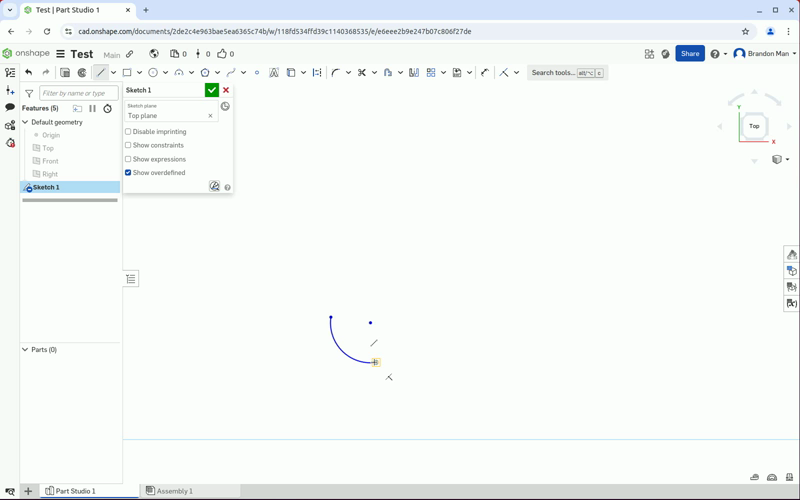
scroll(-6)
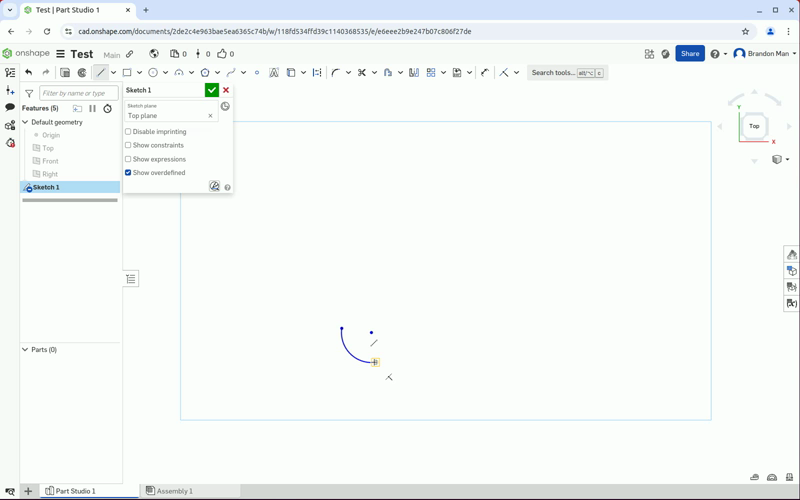
scroll(-6)
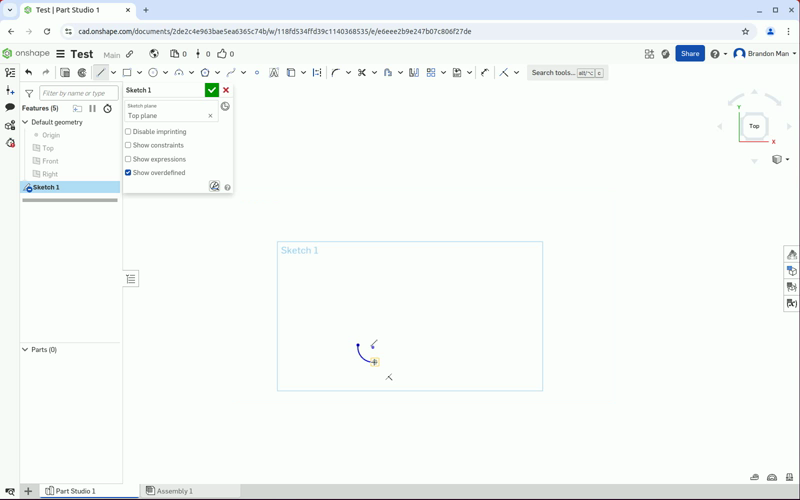
scroll(-6)
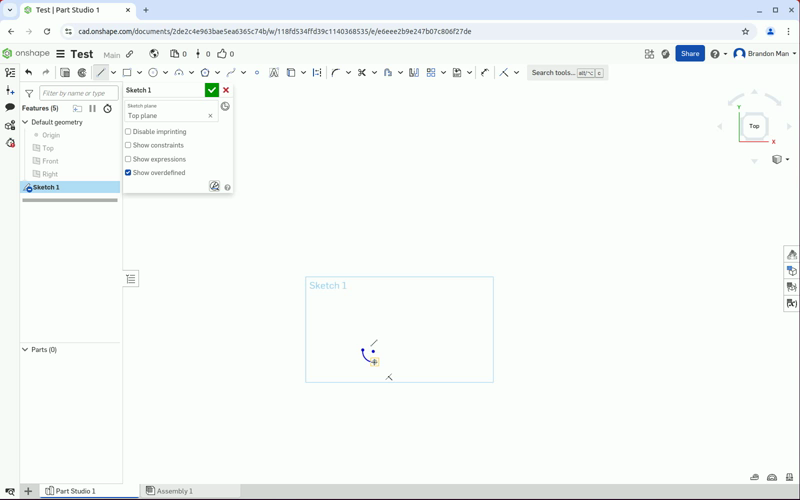
scroll(-6)
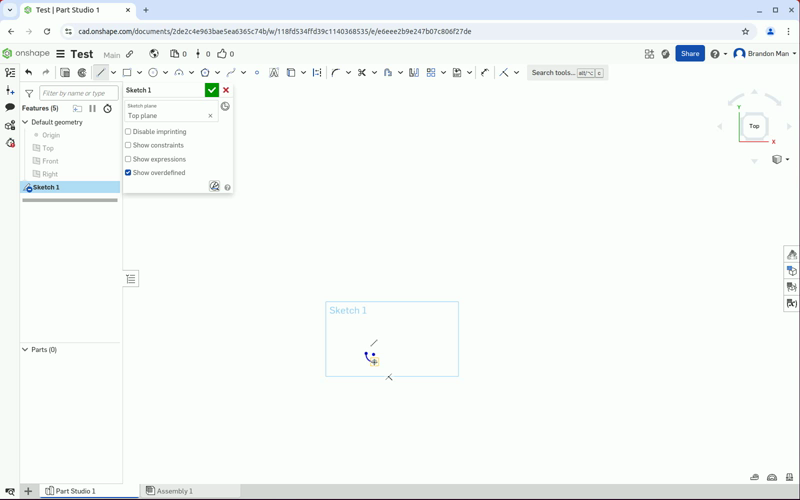
scroll(-6)
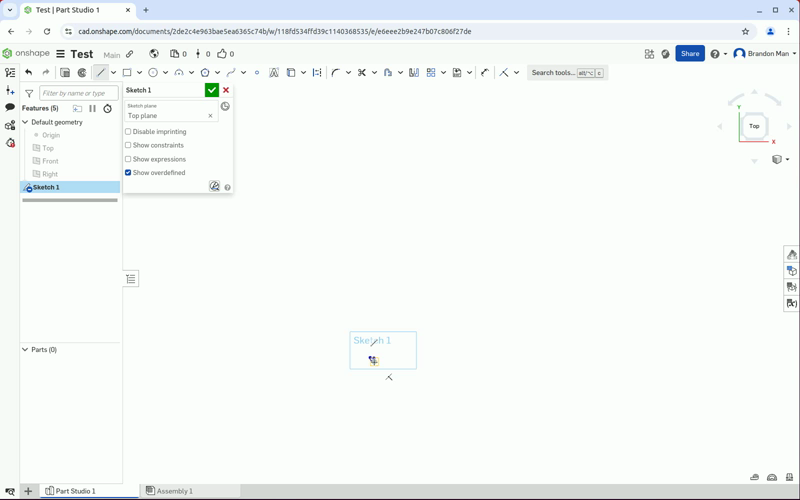
key_down(shift)
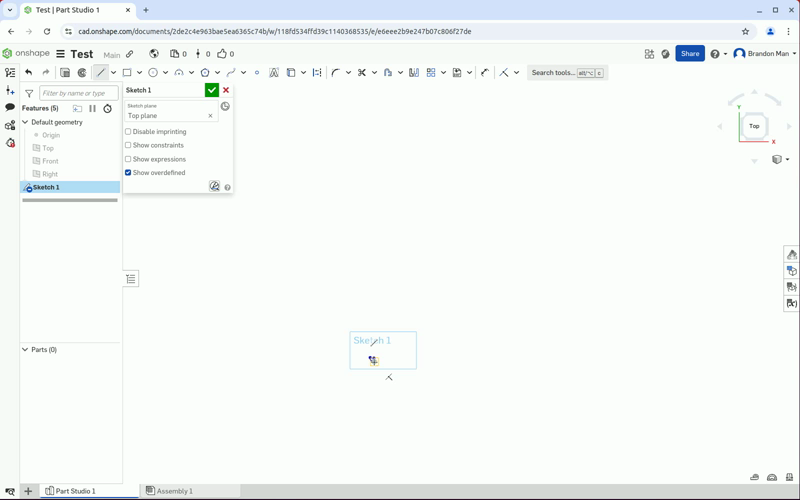
mouse_move(545, 361)
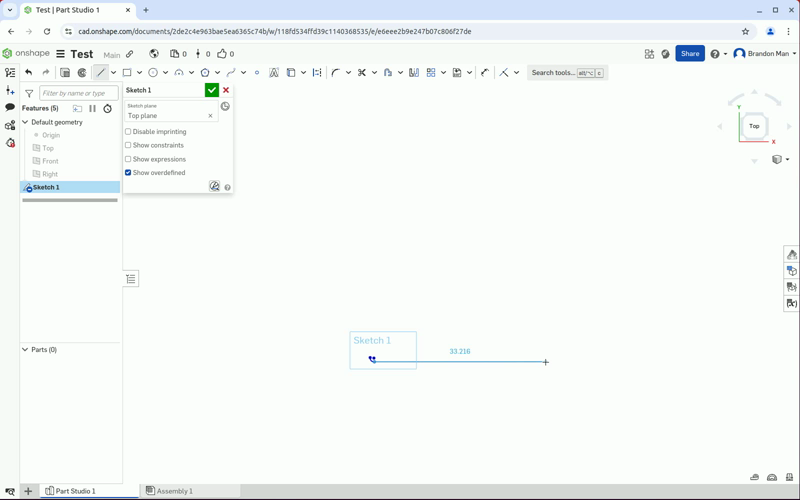
click(545, 361)
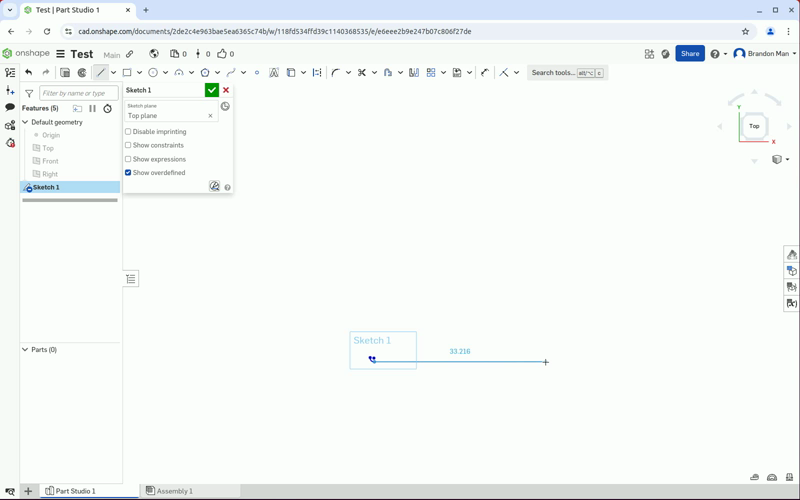
key_up(shift)
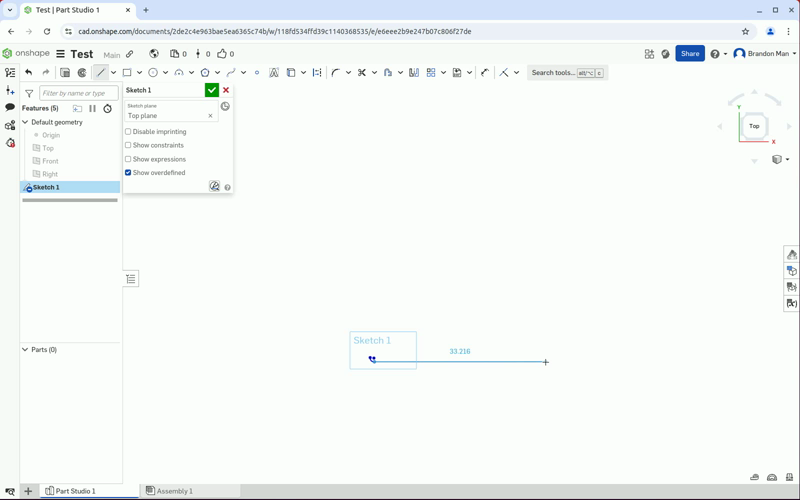
key(esc)
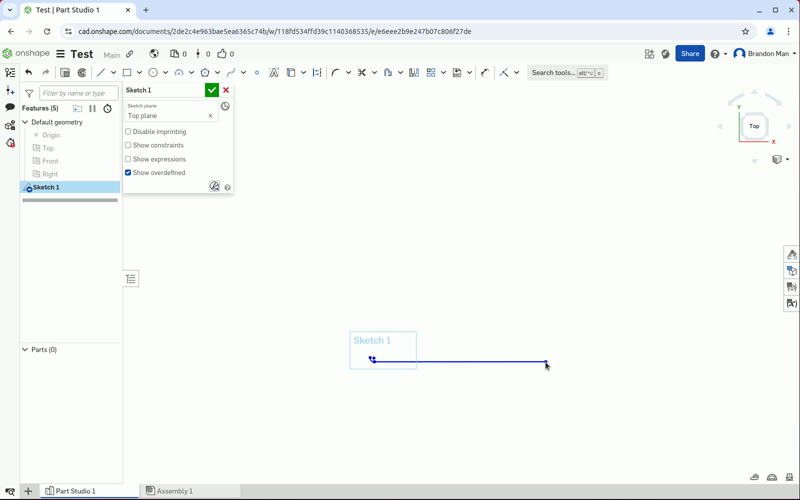
key(a)
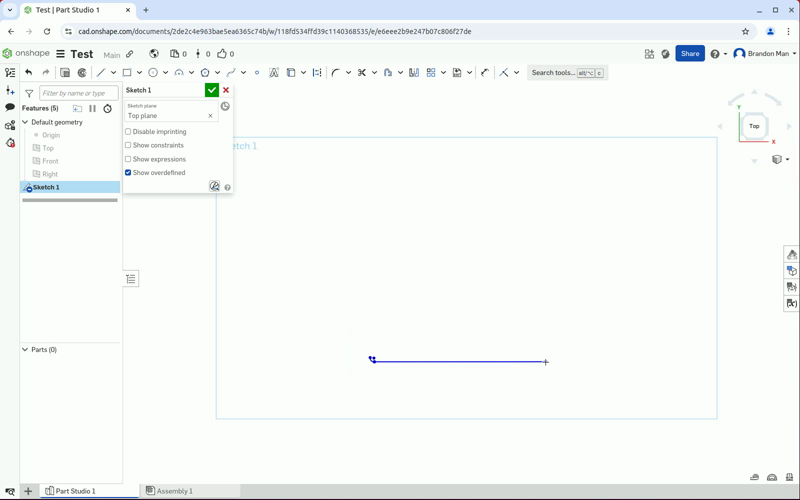
mouse_move(545, 361)
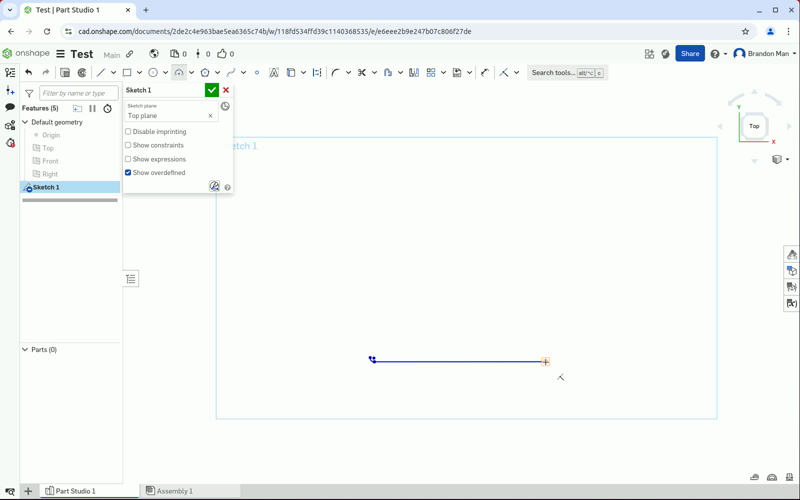
click(545, 361)
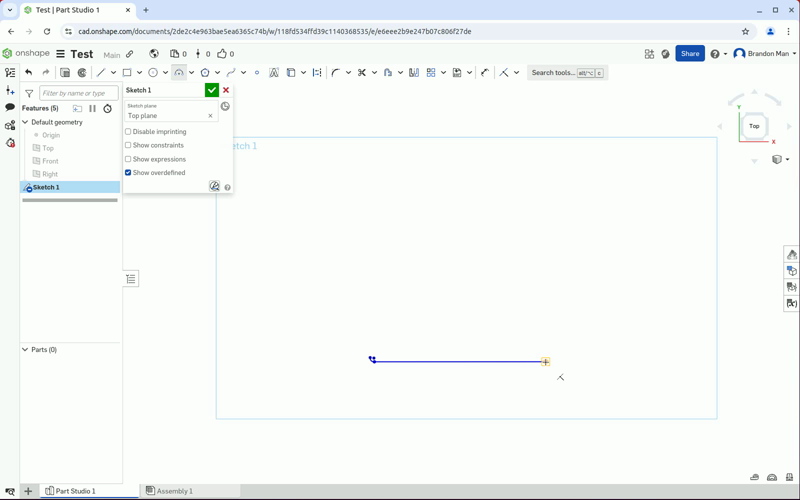
key_down(shift)
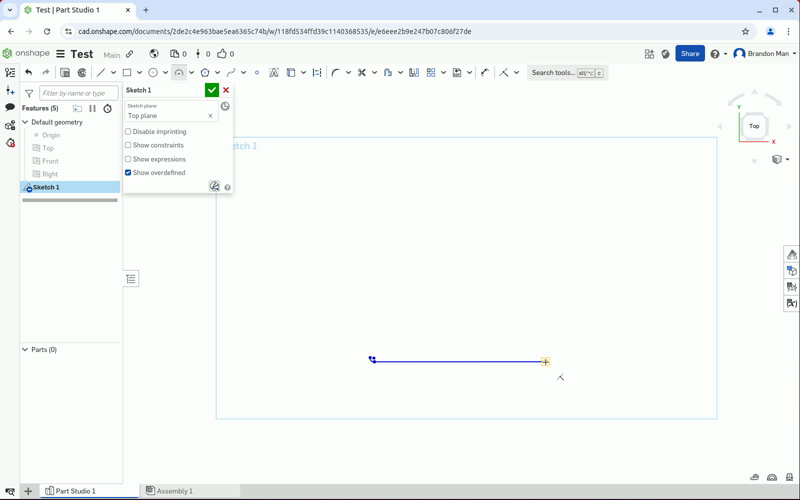
mouse_move(551, 356)
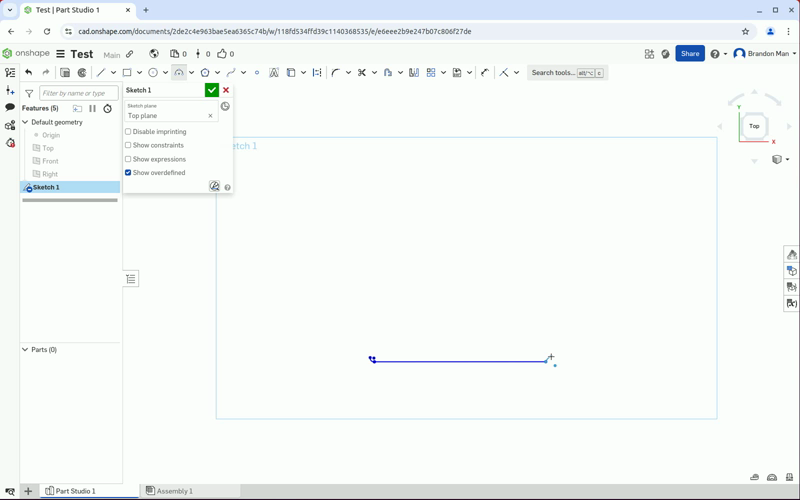
click(551, 356)
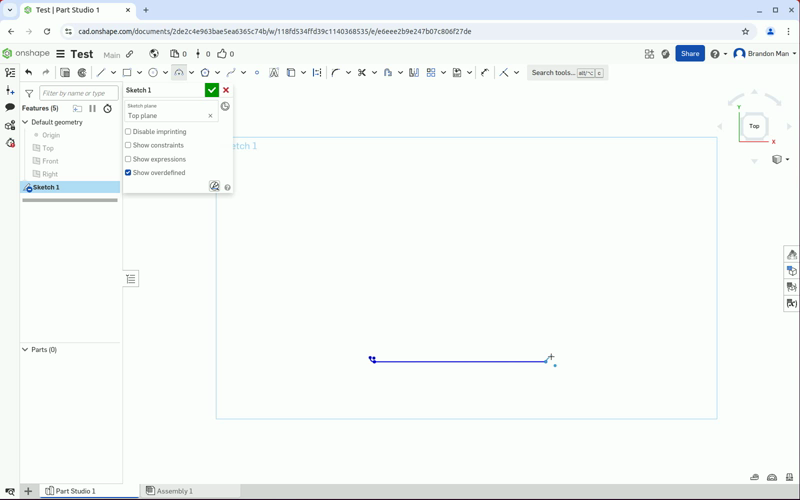
mouse_move(549, 359)
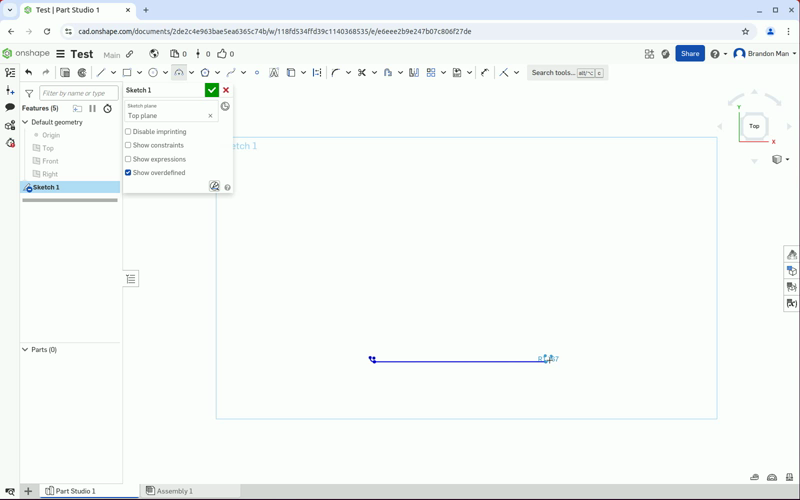
scroll(6)
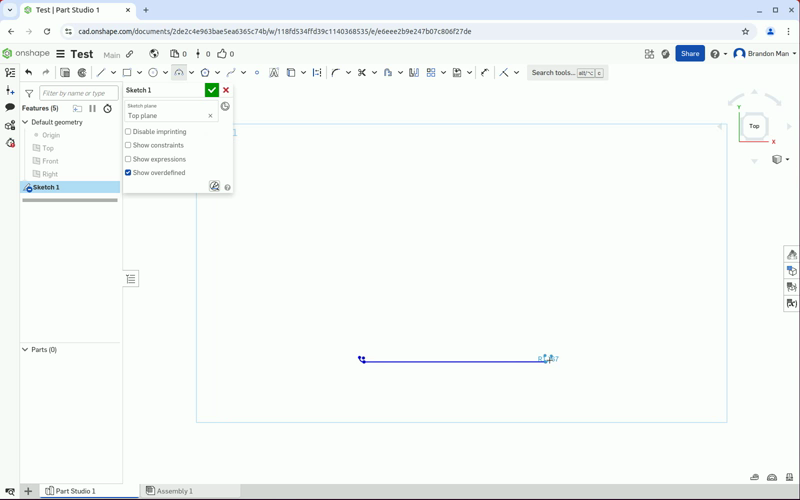
scroll(6)
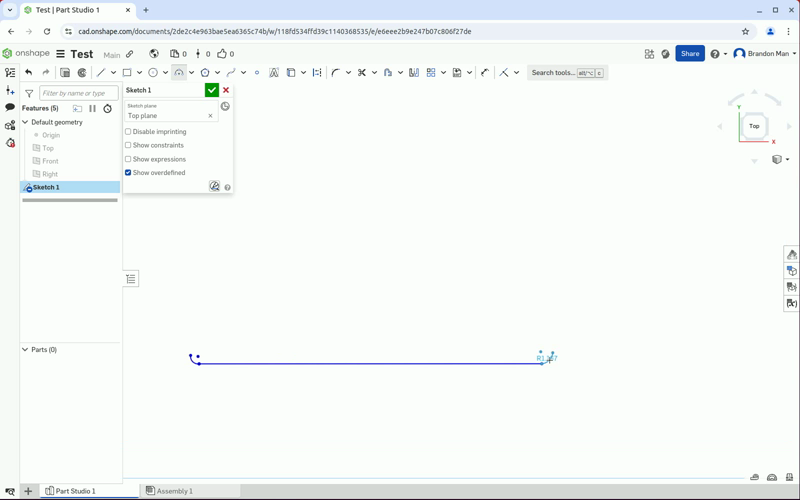
scroll(6)
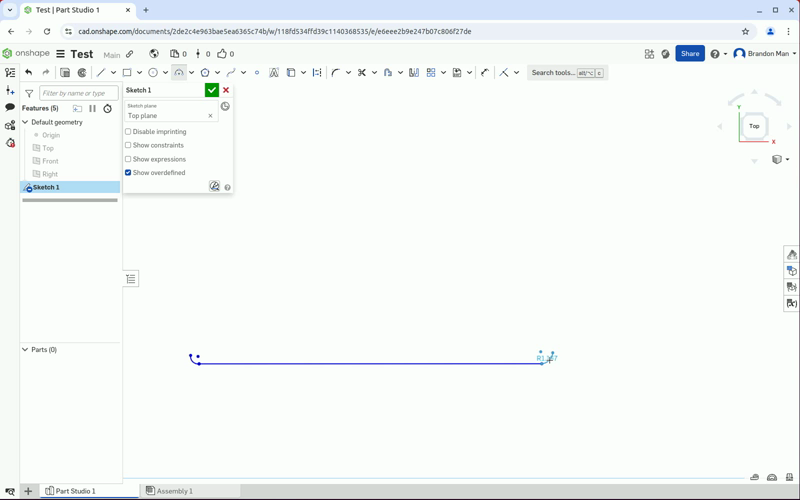
scroll(6)
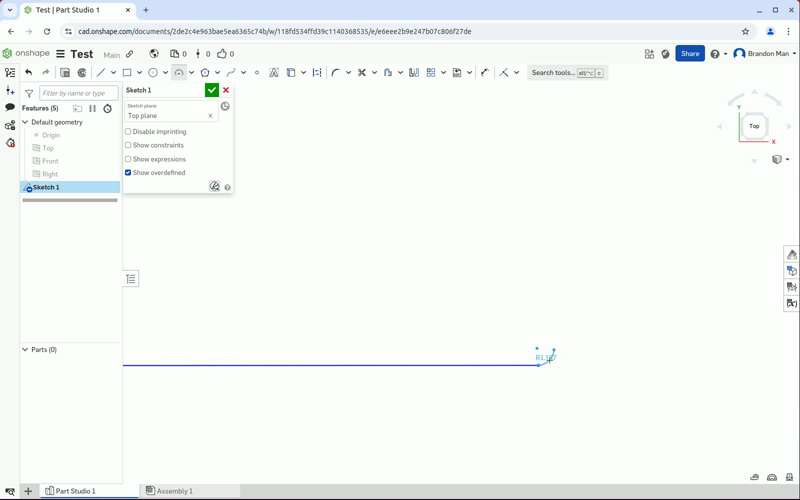
scroll(6)
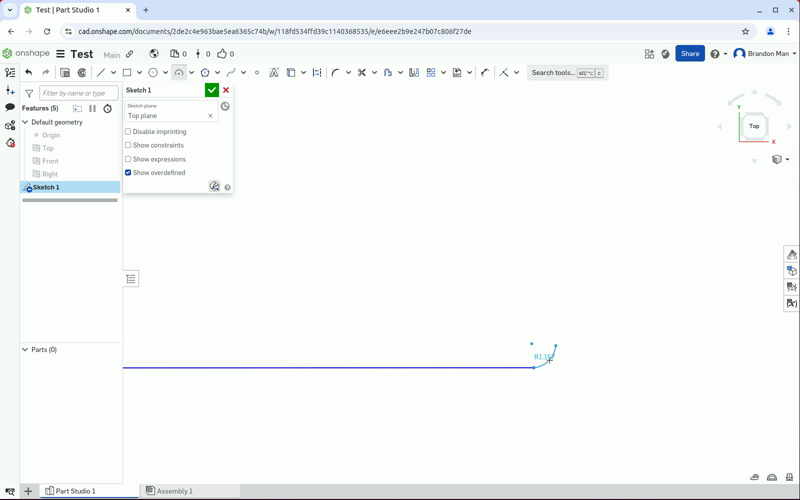
scroll(6)
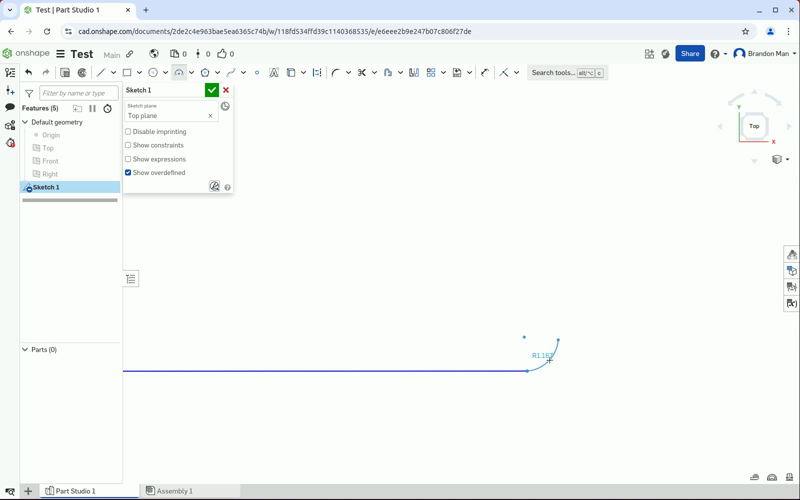
scroll(6)
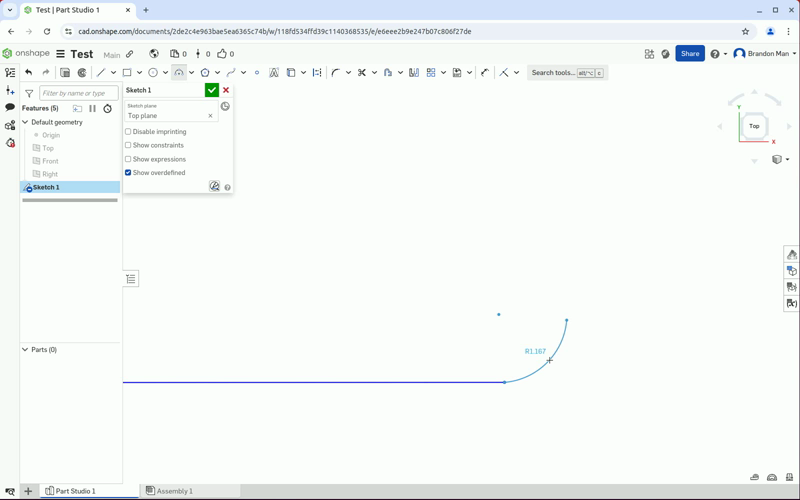
click(549, 359)
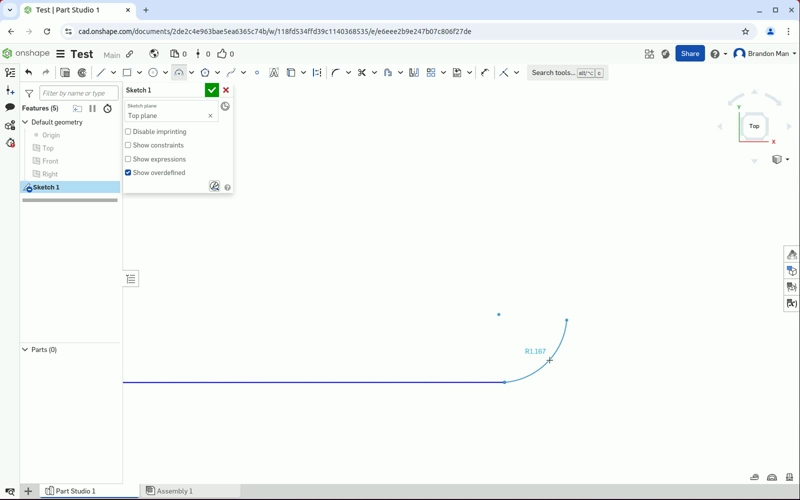
scroll(-6)
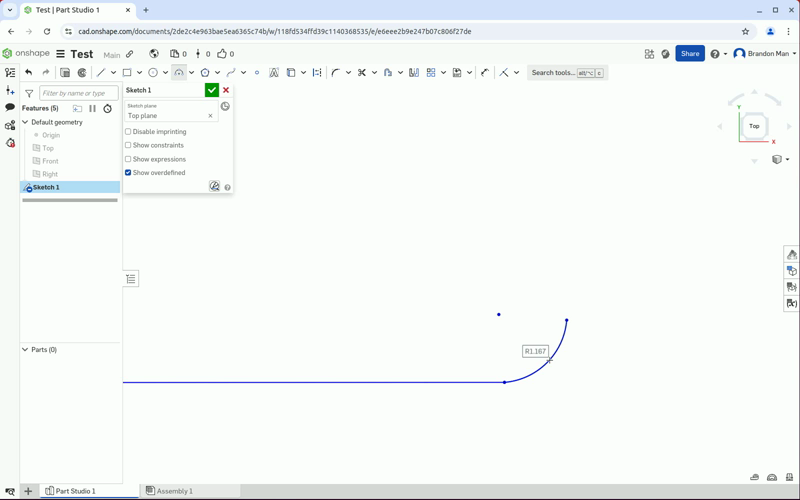
scroll(-6)
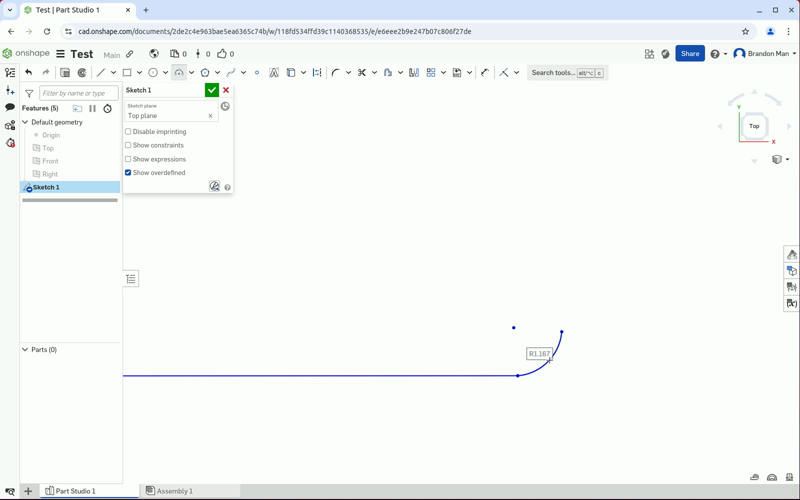
scroll(-6)
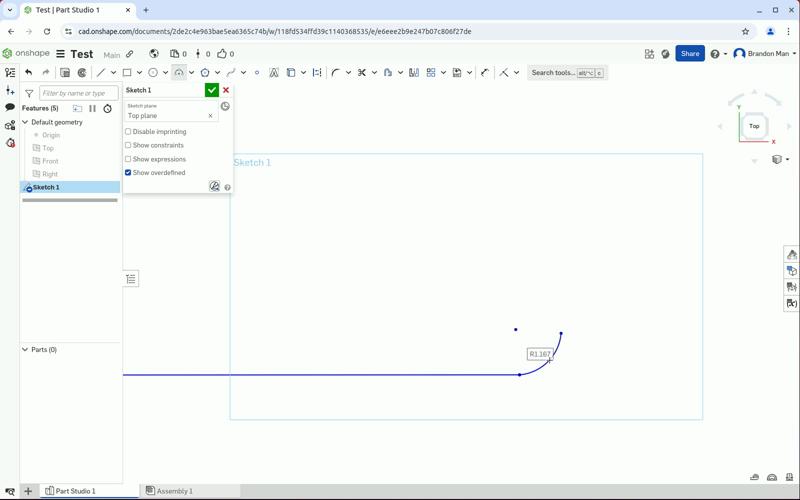
scroll(-6)
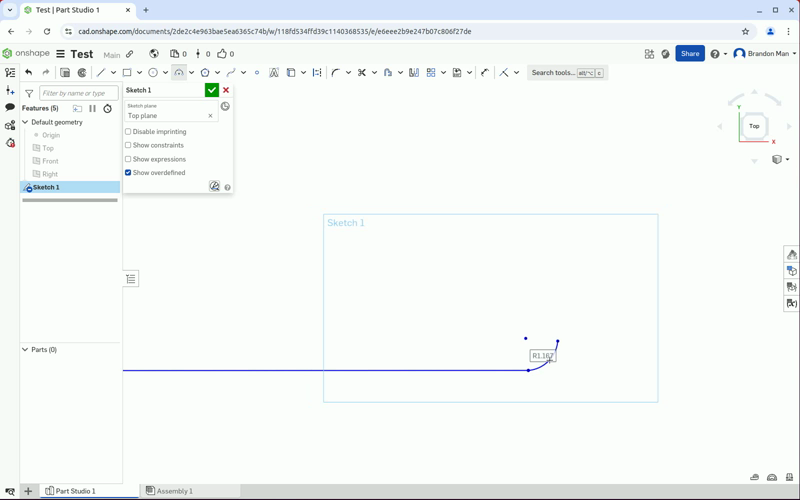
scroll(-6)
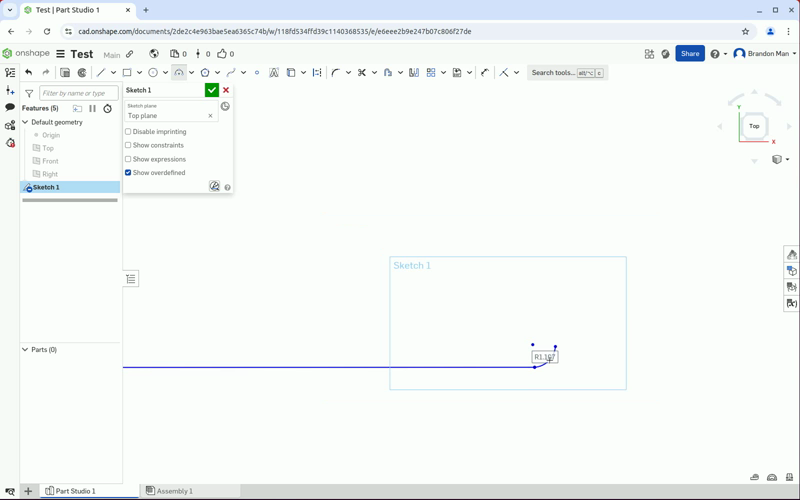
scroll(-6)
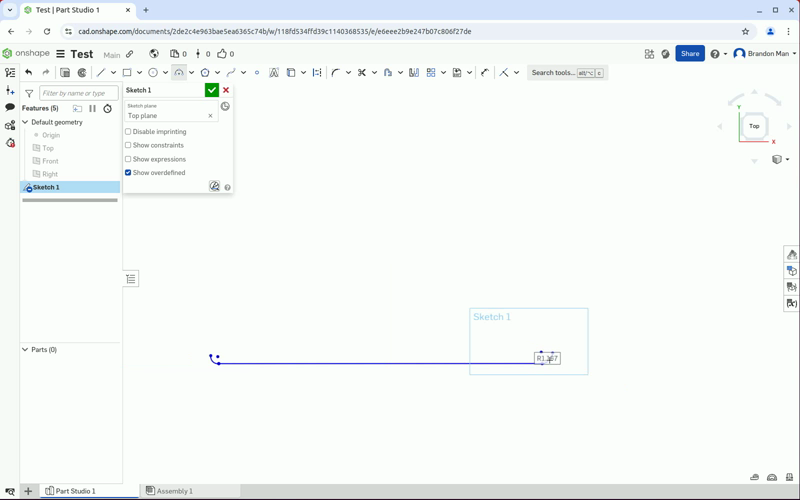
scroll(-6)
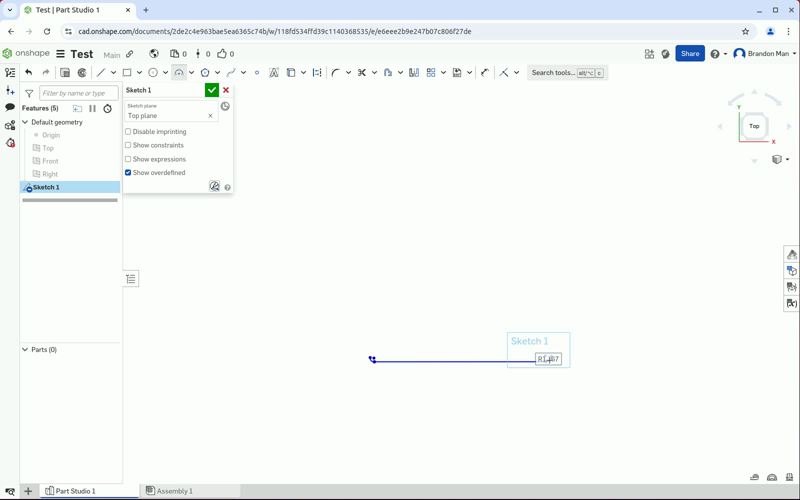
key_up(shift)
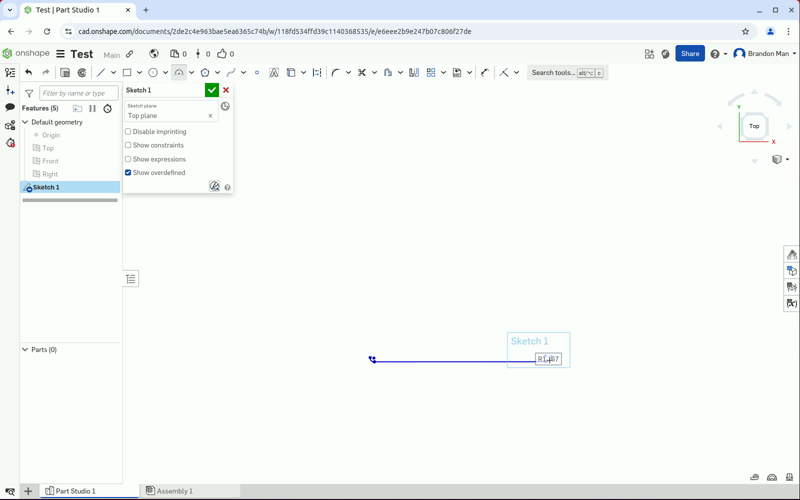
key(esc)
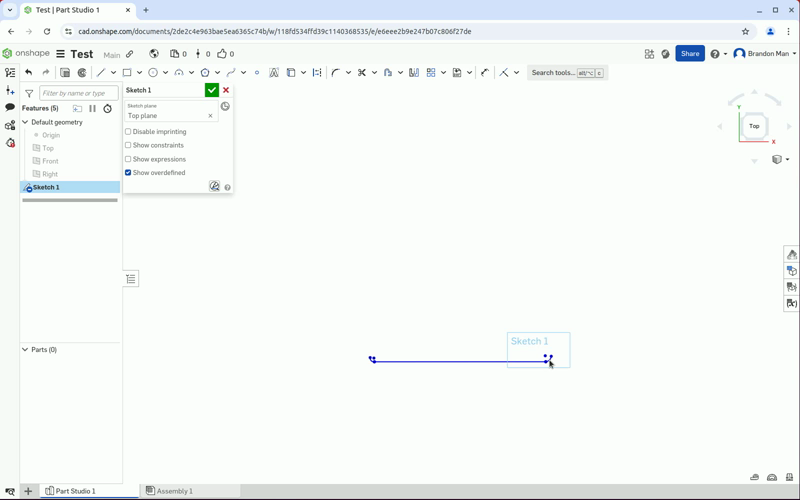
key(l)
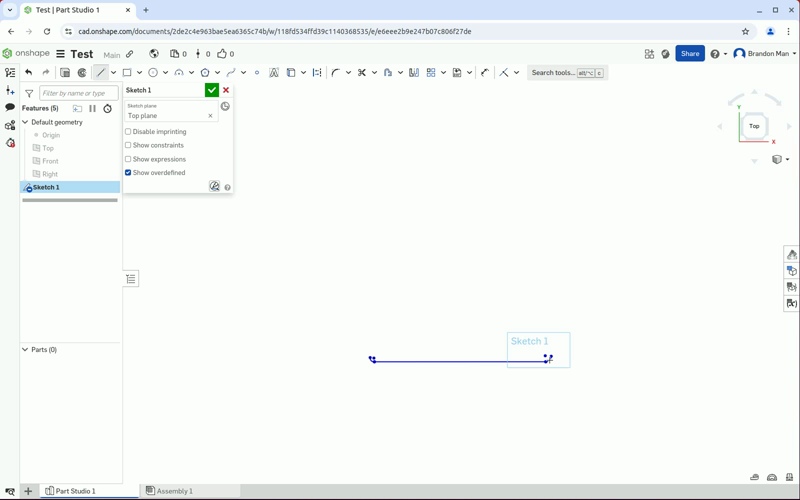
mouse_move(551, 356)
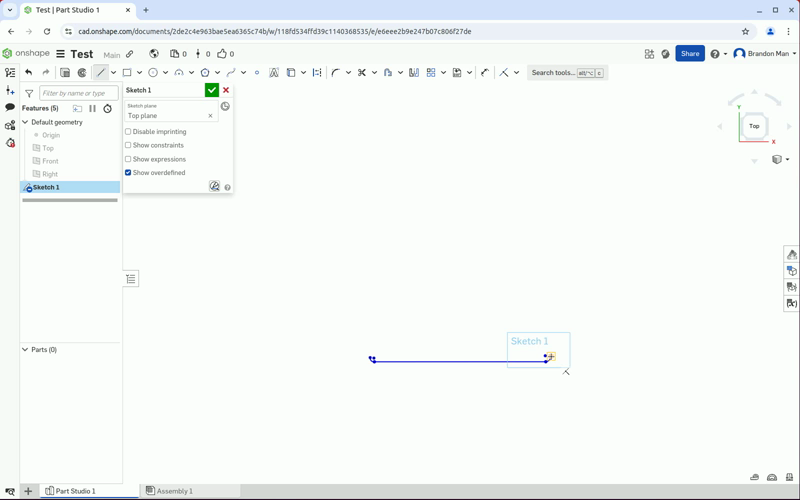
scroll(6)
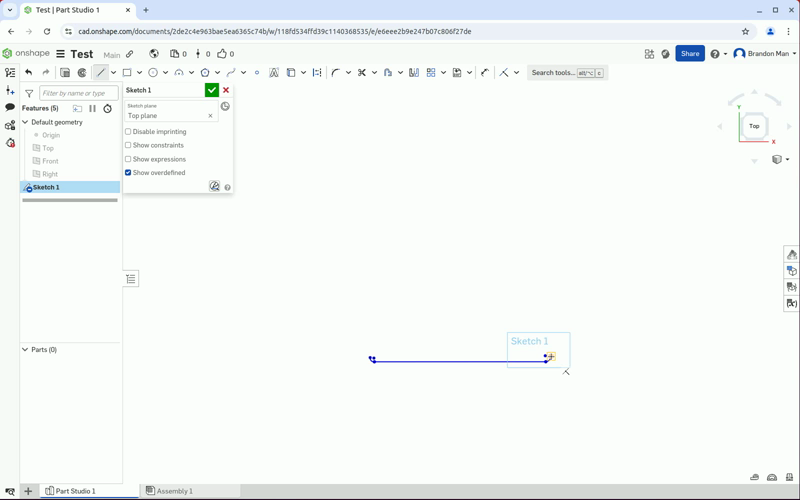
scroll(6)
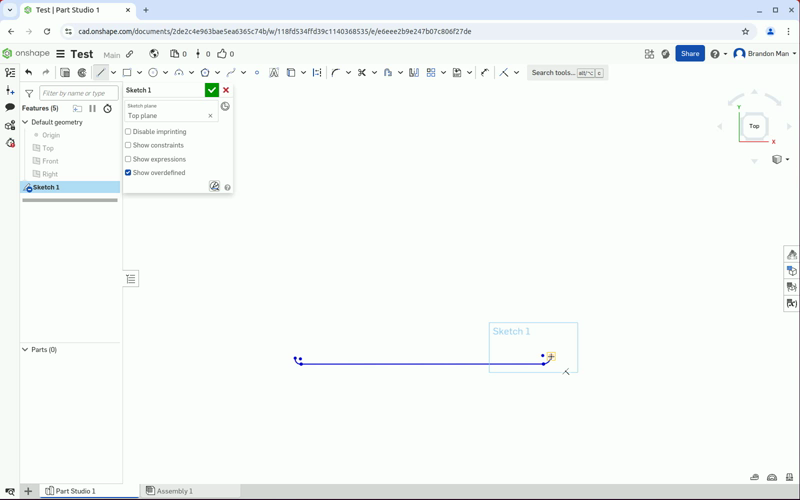
scroll(6)
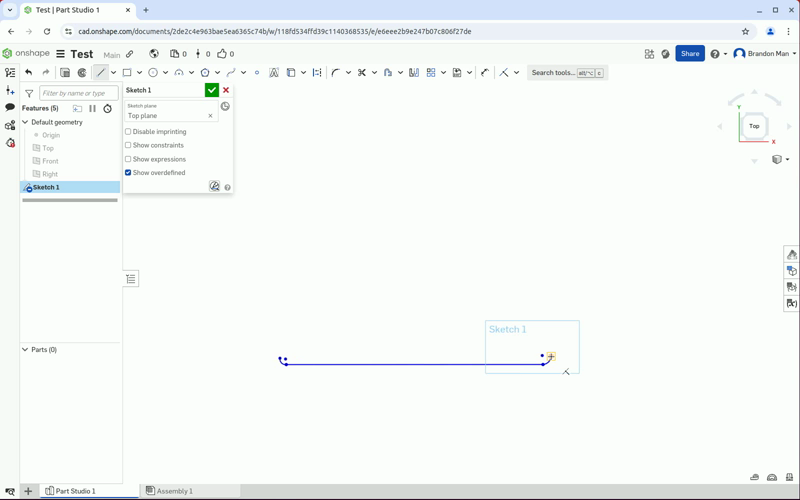
scroll(6)
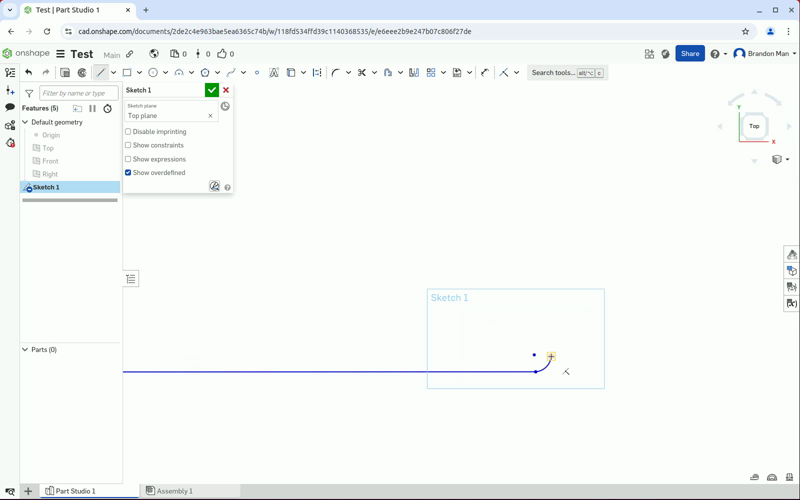
scroll(6)
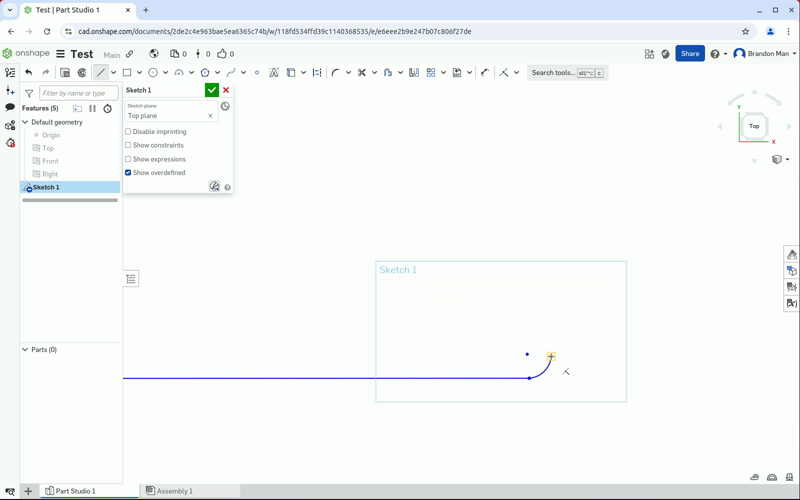
scroll(6)
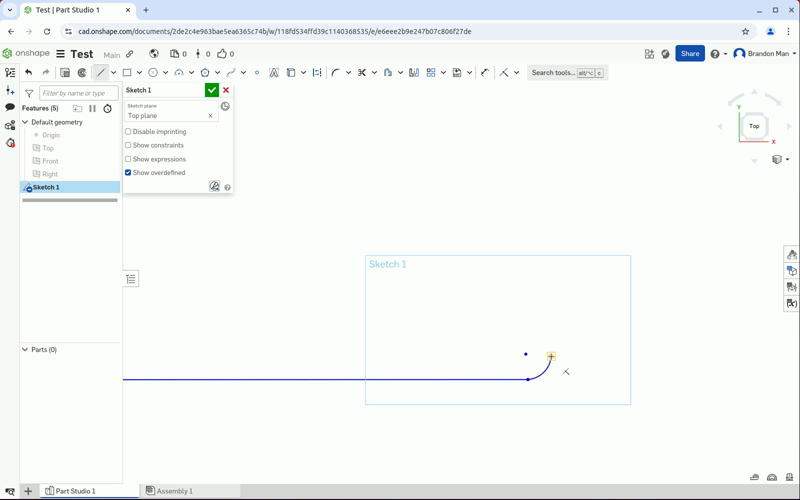
scroll(6)
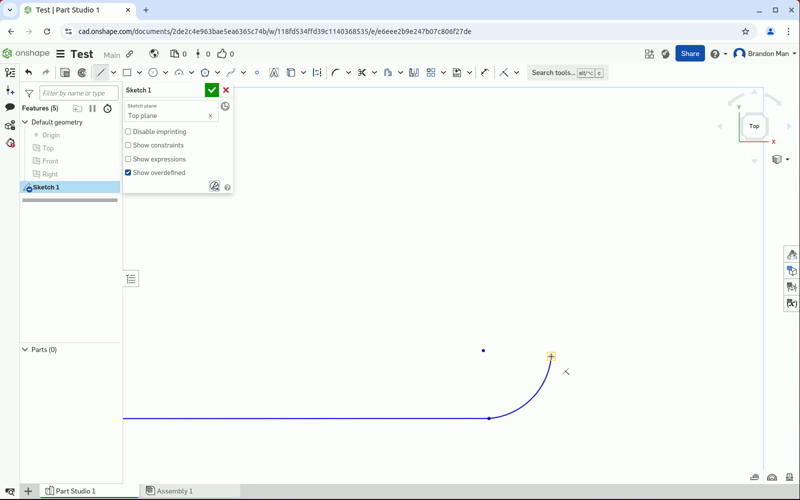
click(551, 356)
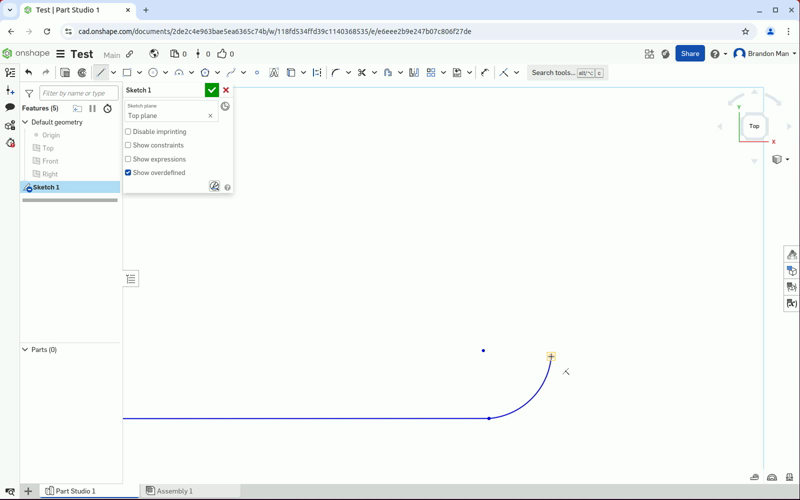
scroll(-6)
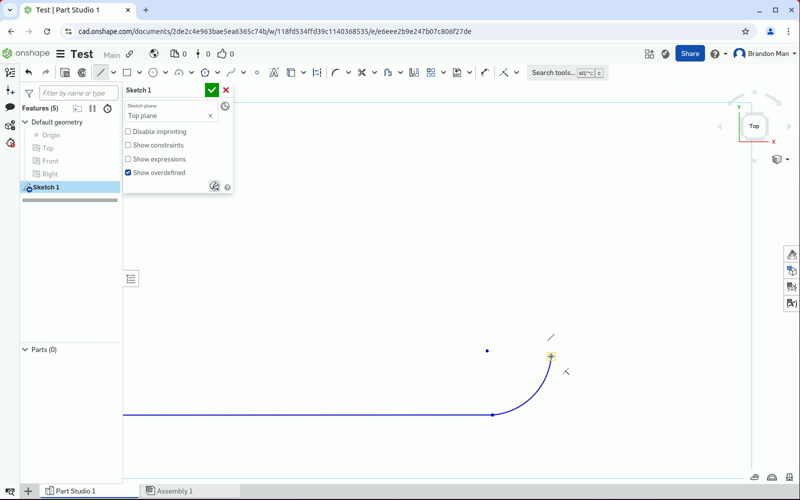
scroll(-6)
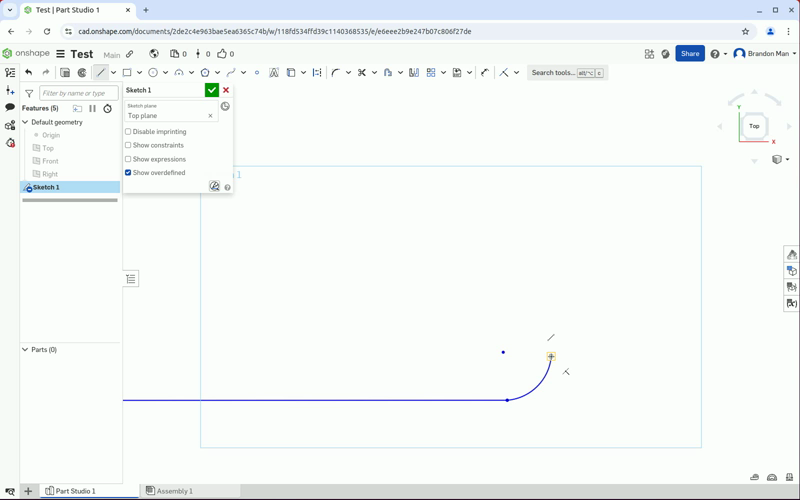
scroll(-6)
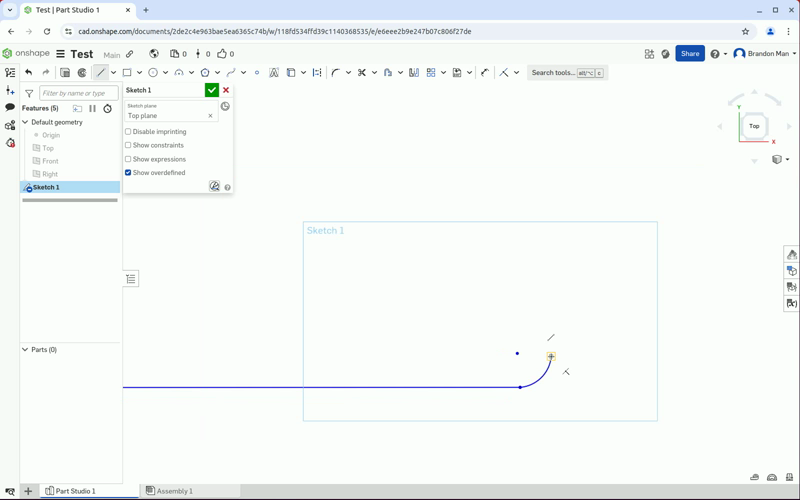
scroll(-6)
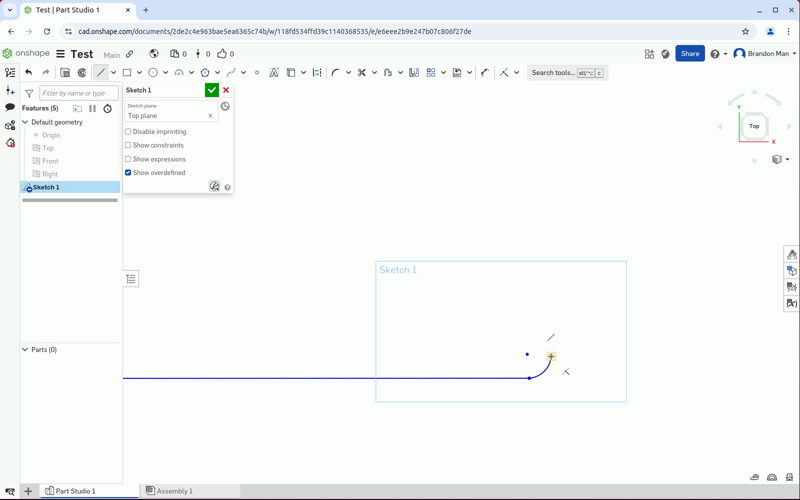
scroll(-6)
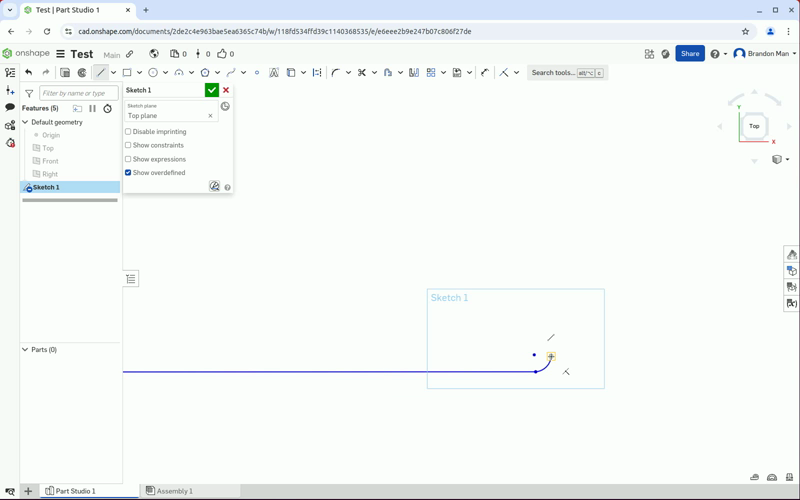
scroll(-6)
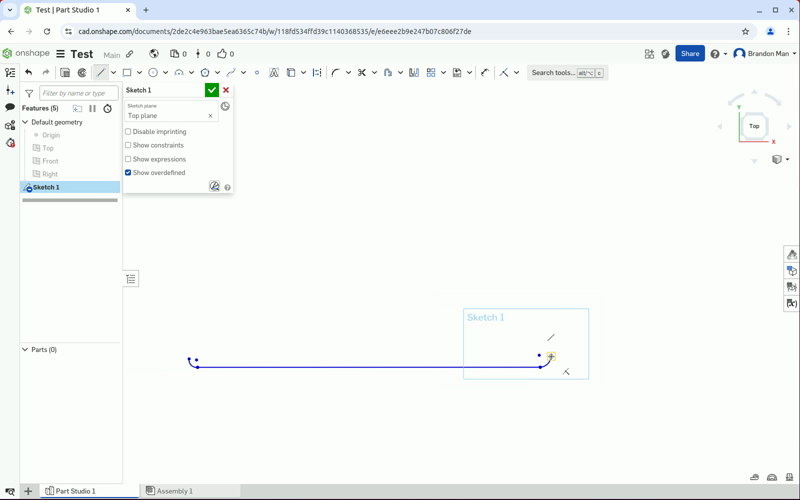
scroll(-6)
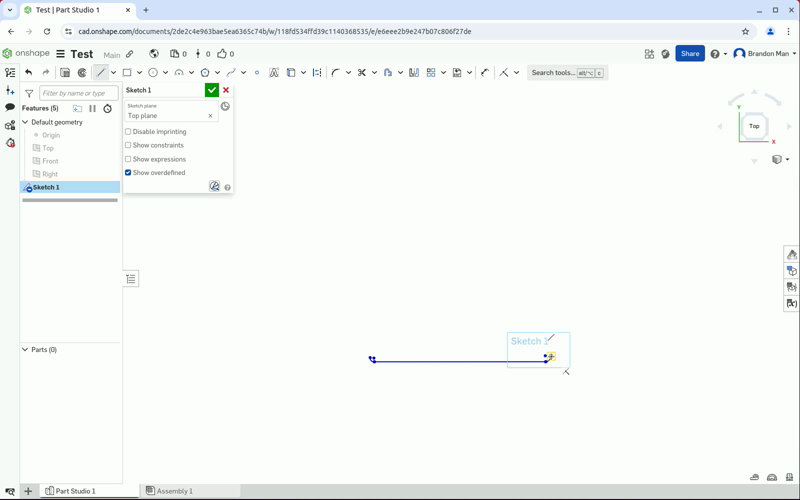
key_down(shift)
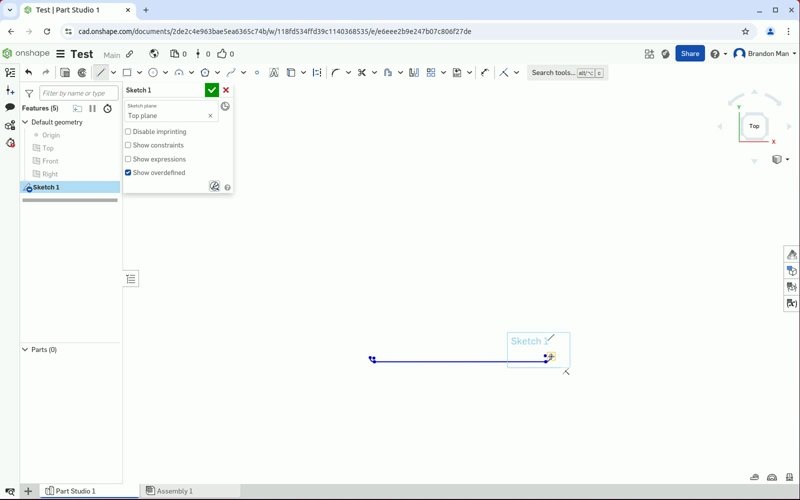
mouse_move(551, 209)
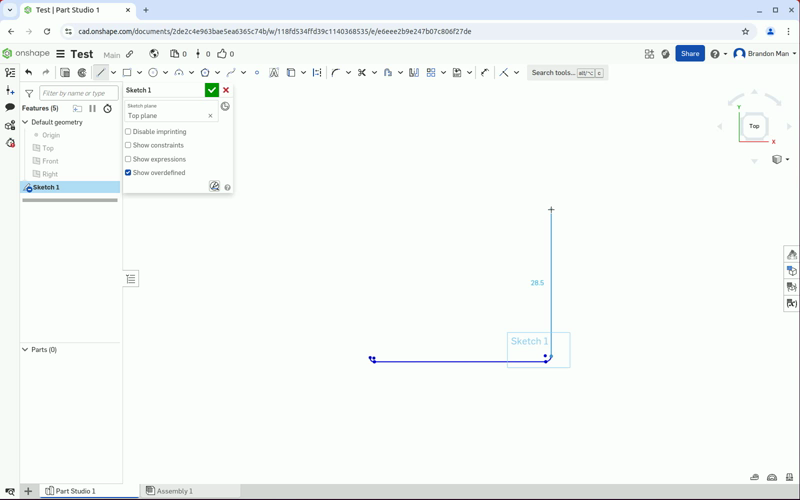
click(551, 209)
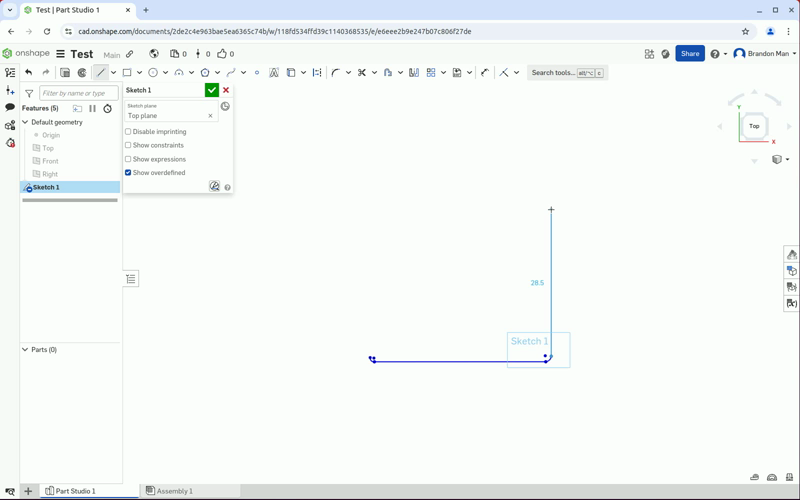
key_up(shift)
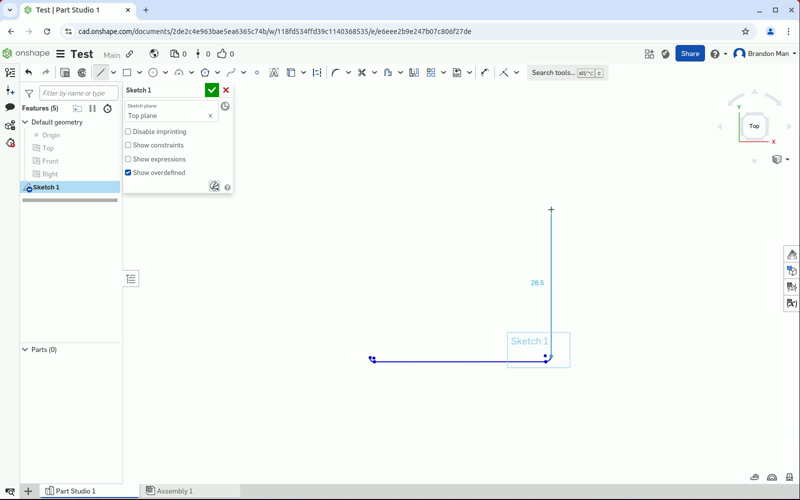
key(esc)
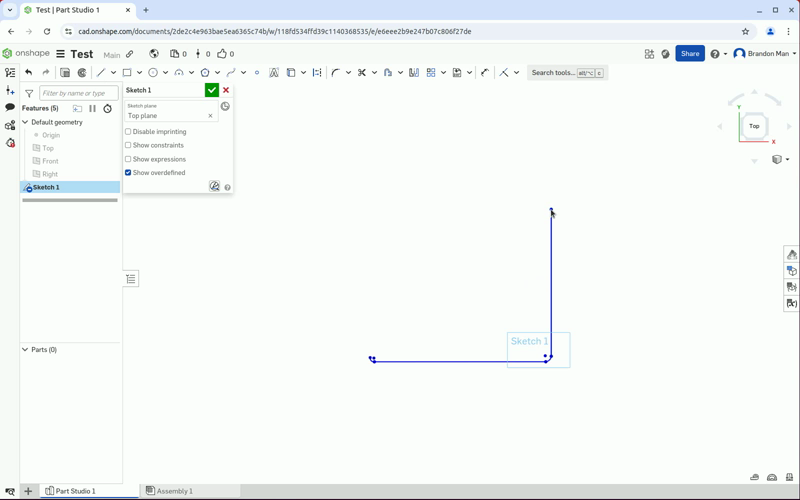
key(a)
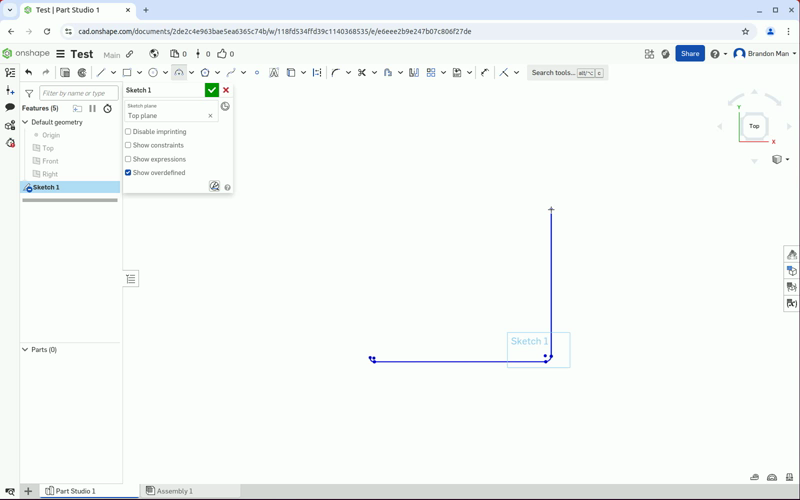
mouse_move(551, 209)
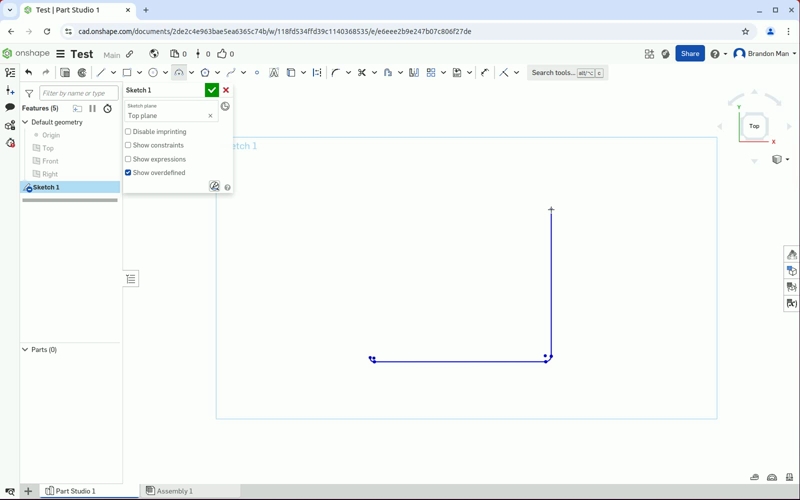
click(551, 209)
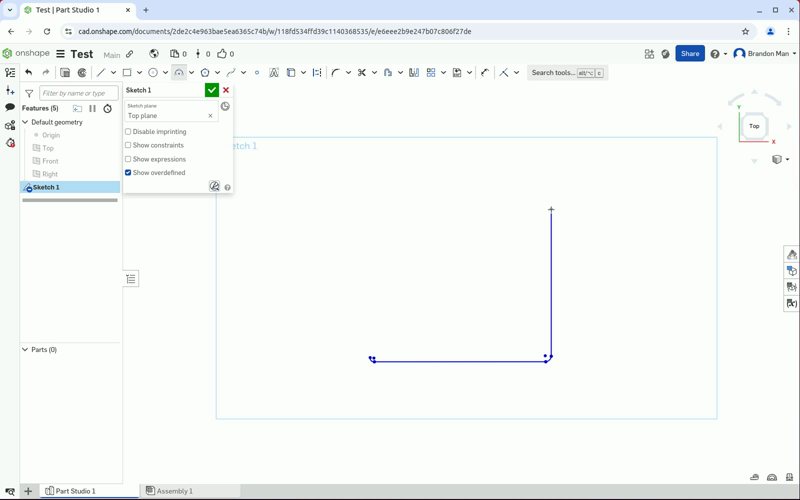
key_down(shift)
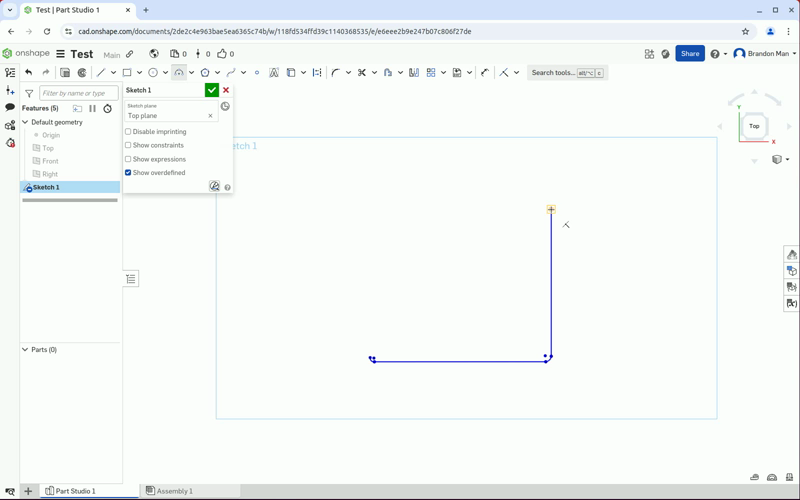
mouse_move(545, 205)
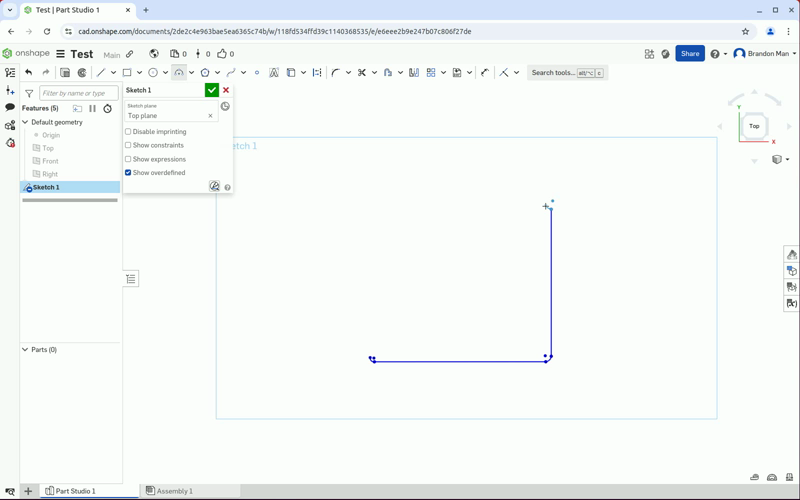
scroll(6)
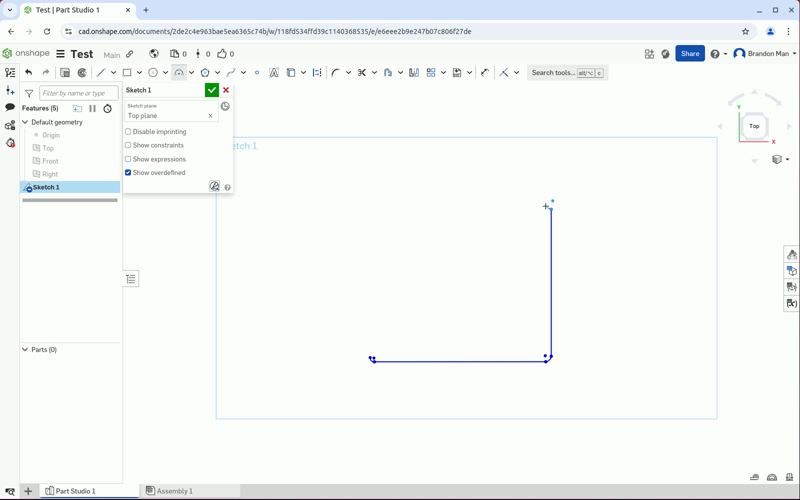
scroll(6)
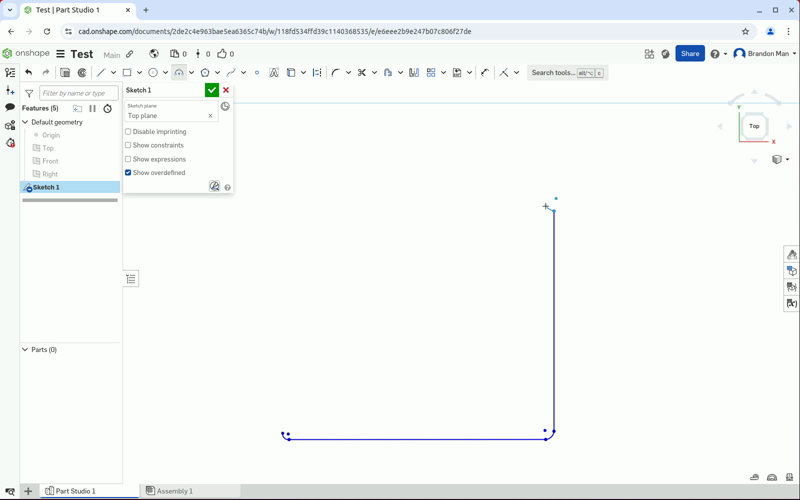
scroll(6)
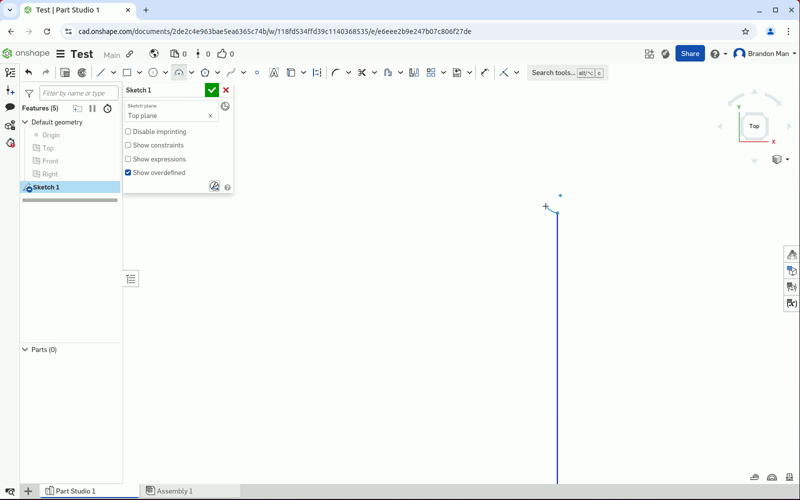
scroll(6)
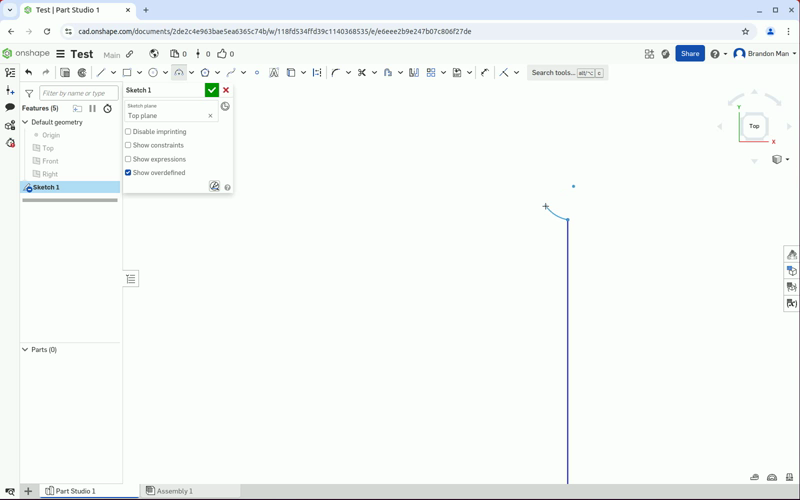
scroll(6)
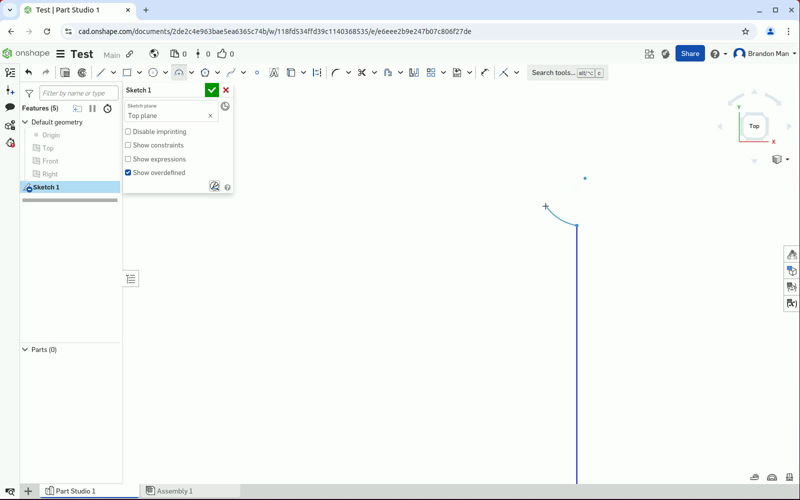
scroll(6)
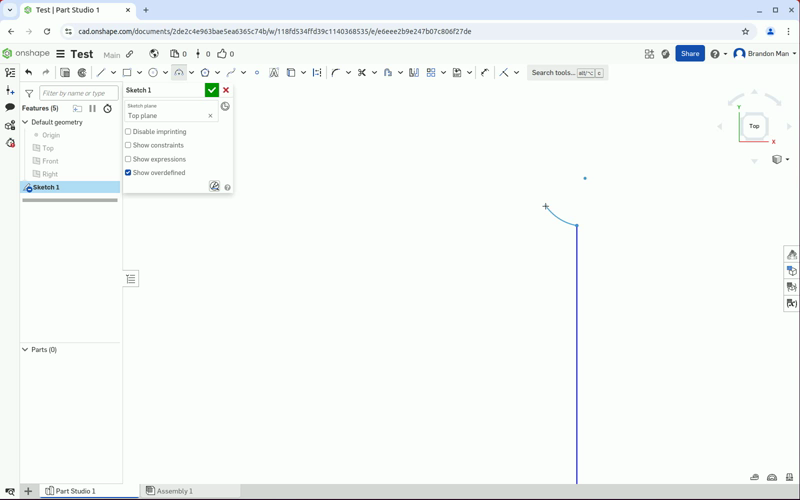
scroll(6)
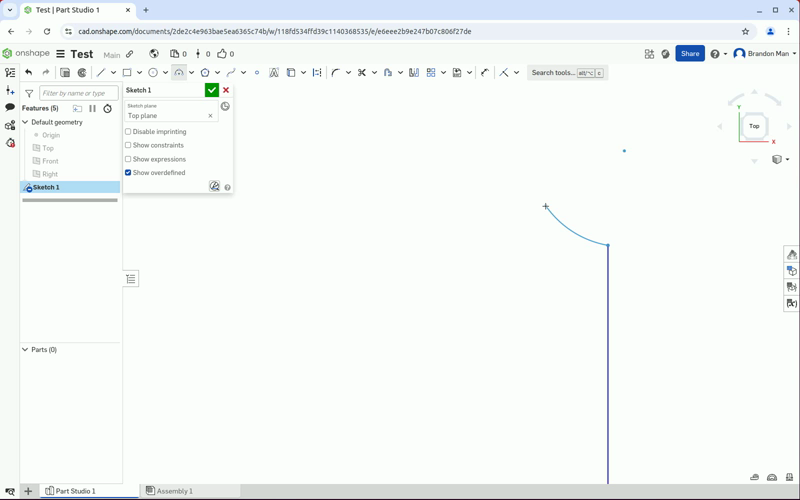
click(545, 205)
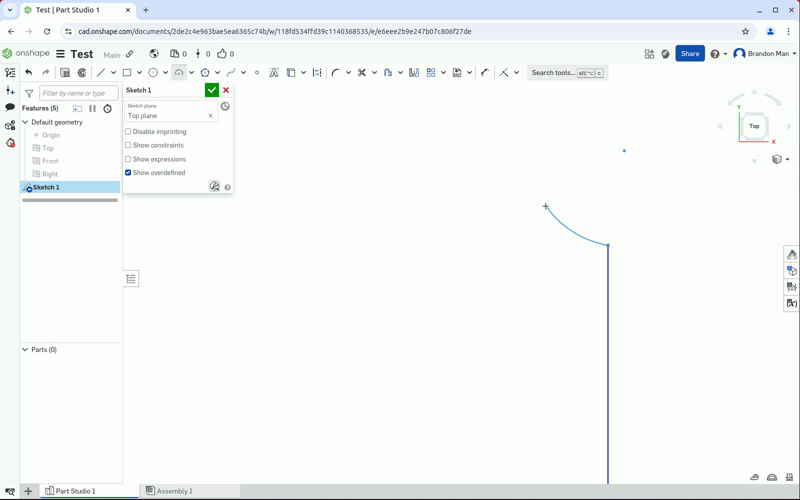
scroll(-6)
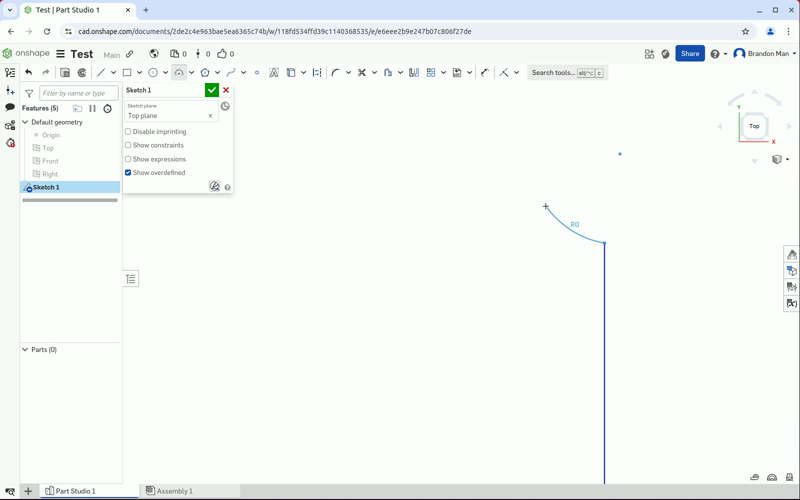
scroll(-6)
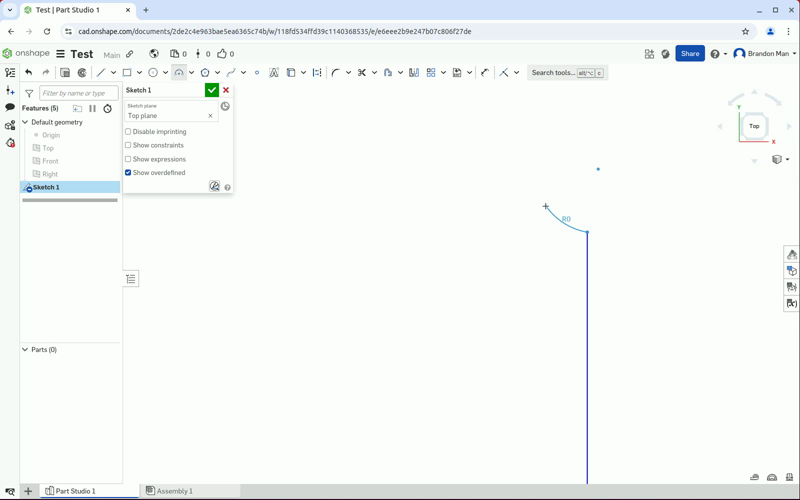
scroll(-6)
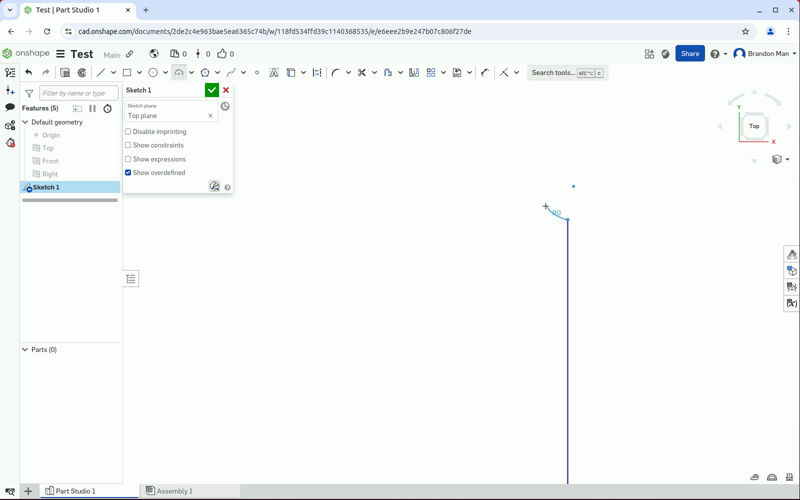
scroll(-6)
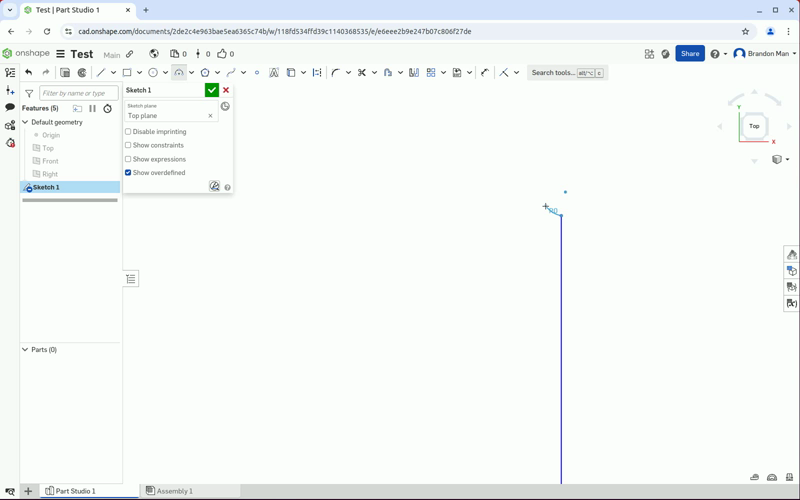
scroll(-6)
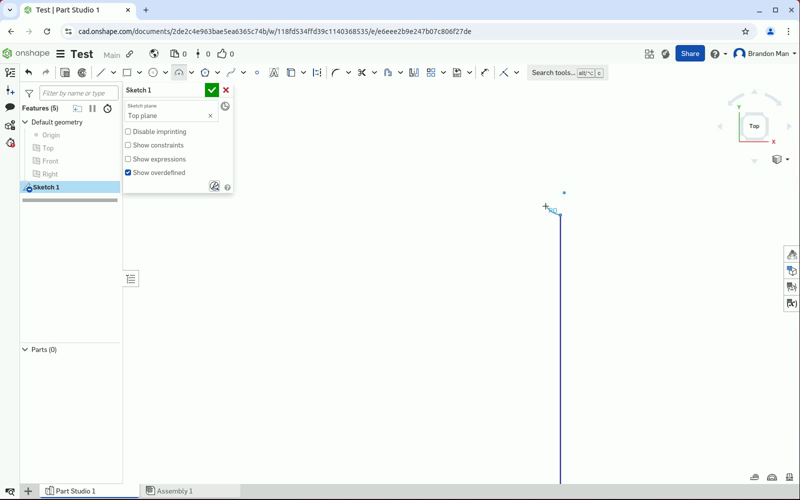
scroll(-6)
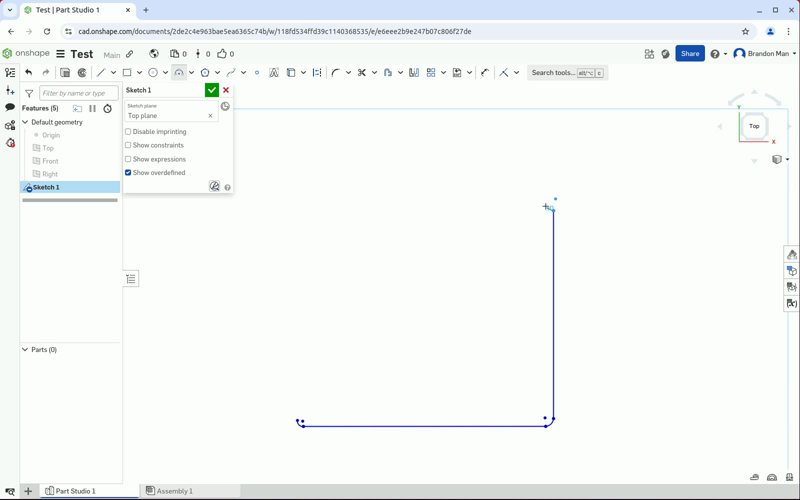
scroll(-6)
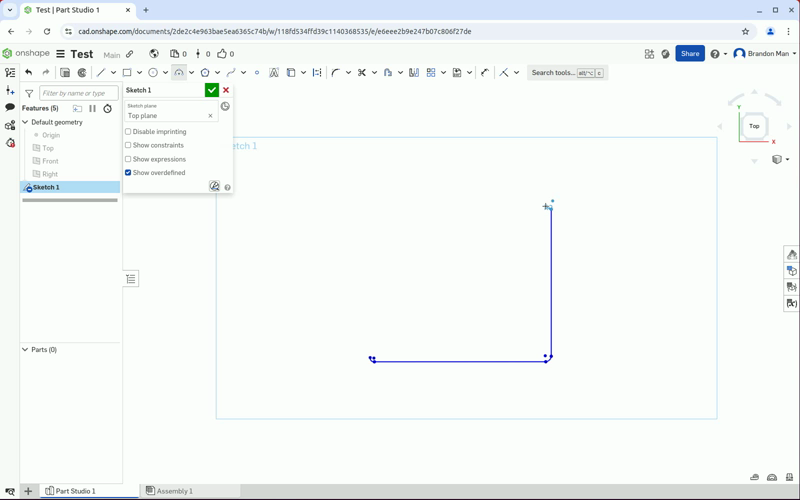
mouse_move(549, 206)
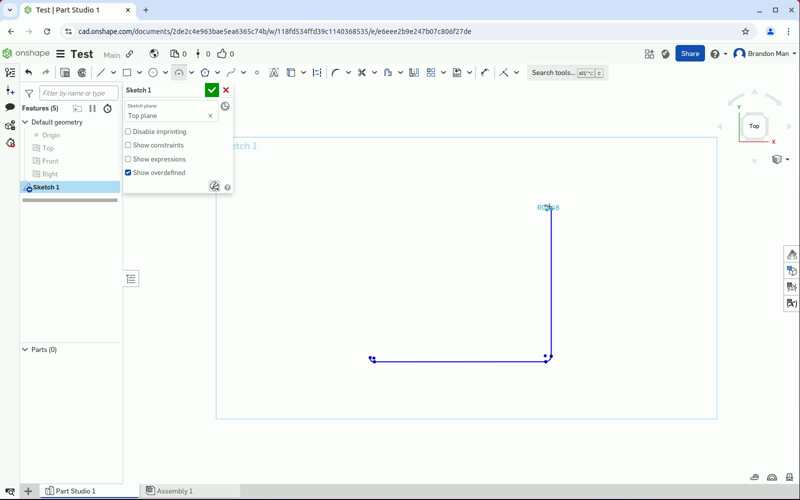
scroll(6)
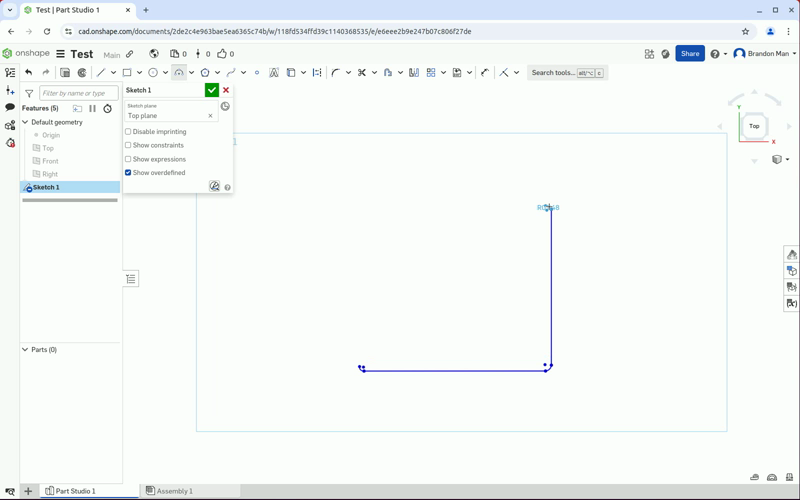
scroll(6)
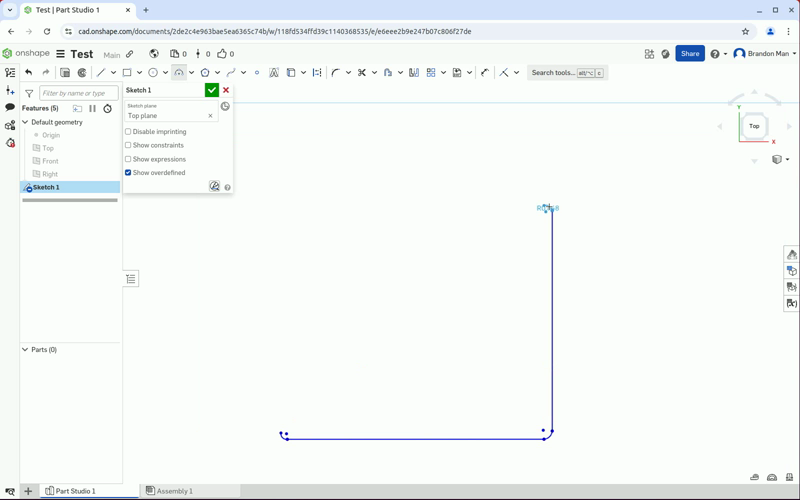
scroll(6)
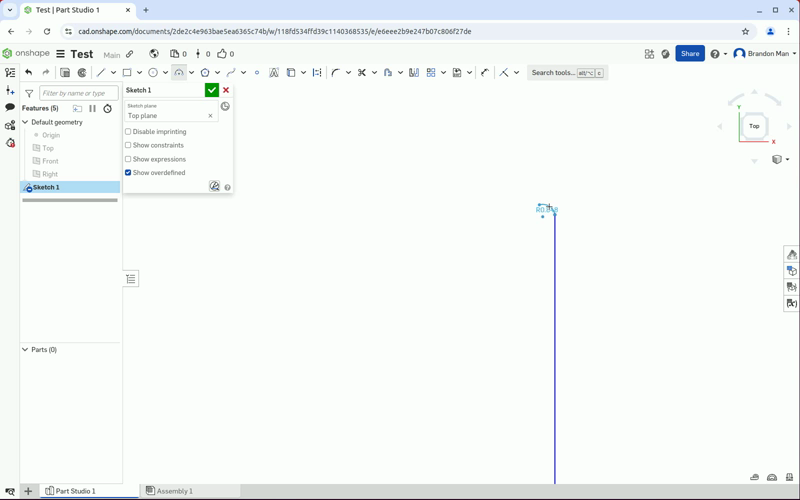
scroll(6)
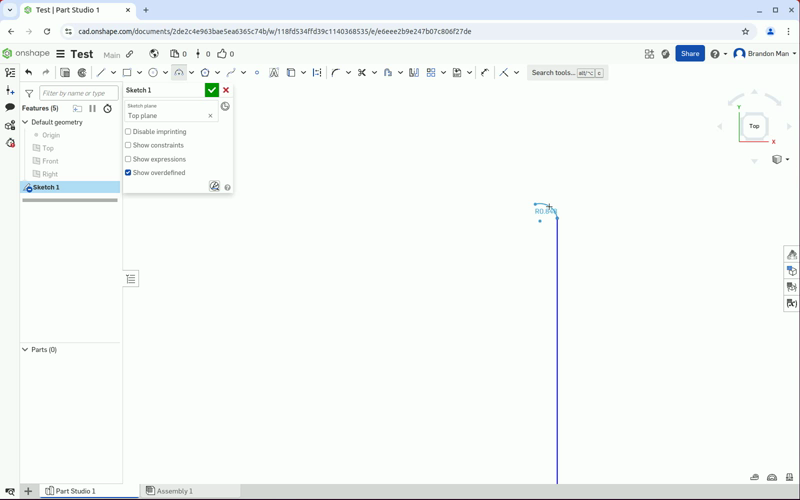
scroll(6)
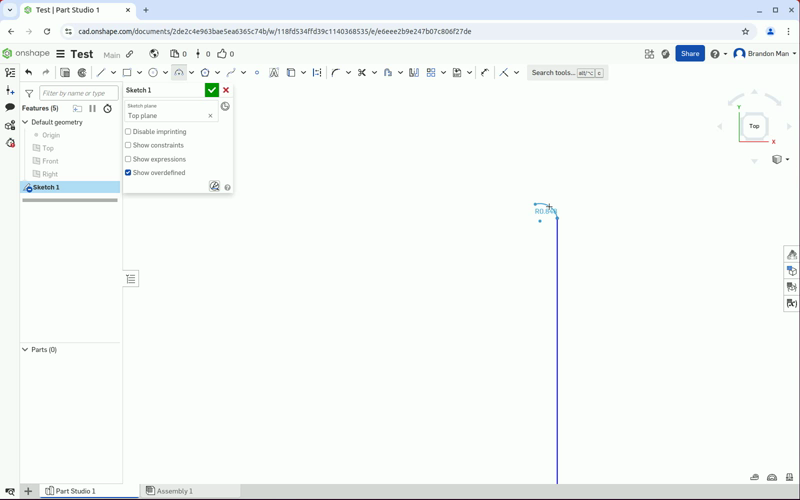
scroll(6)
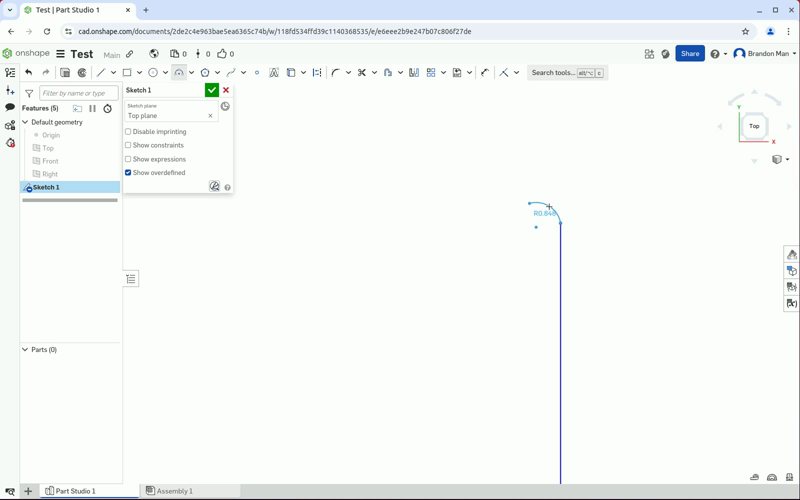
scroll(6)
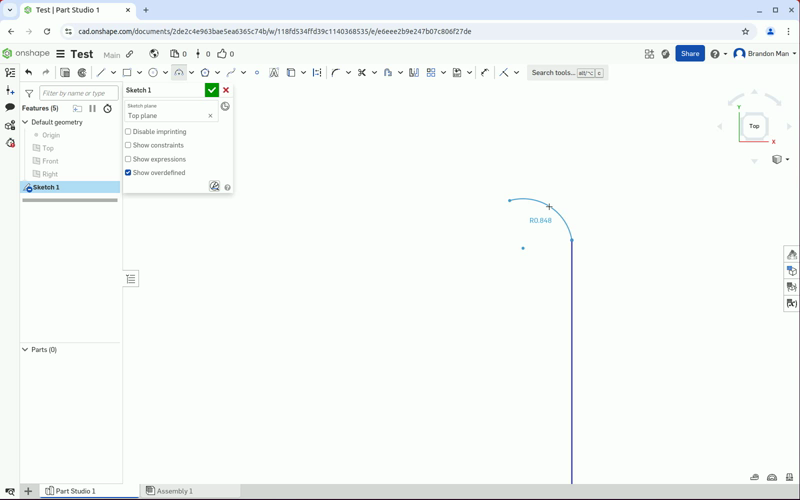
click(549, 206)
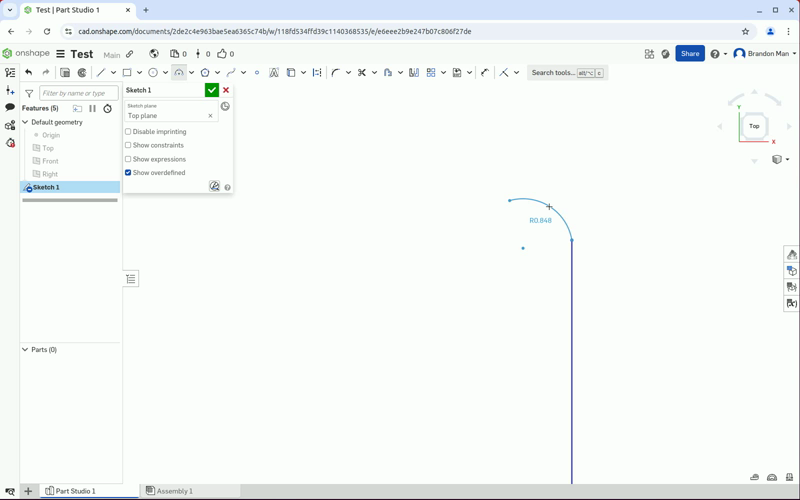
scroll(-6)
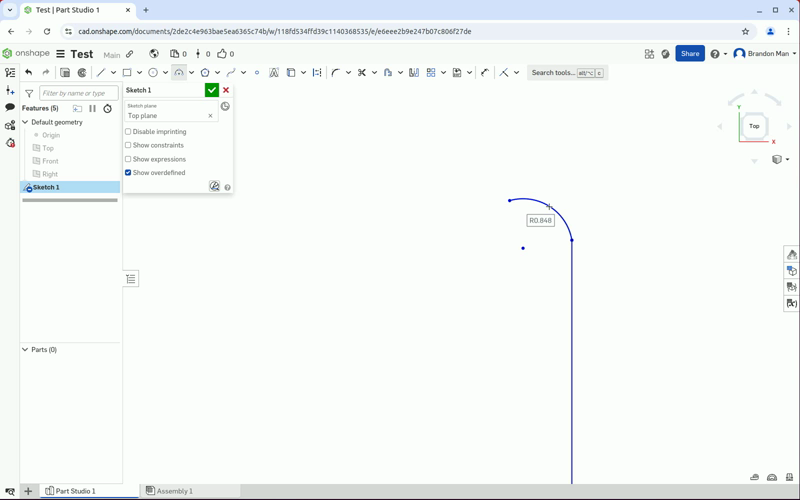
scroll(-6)
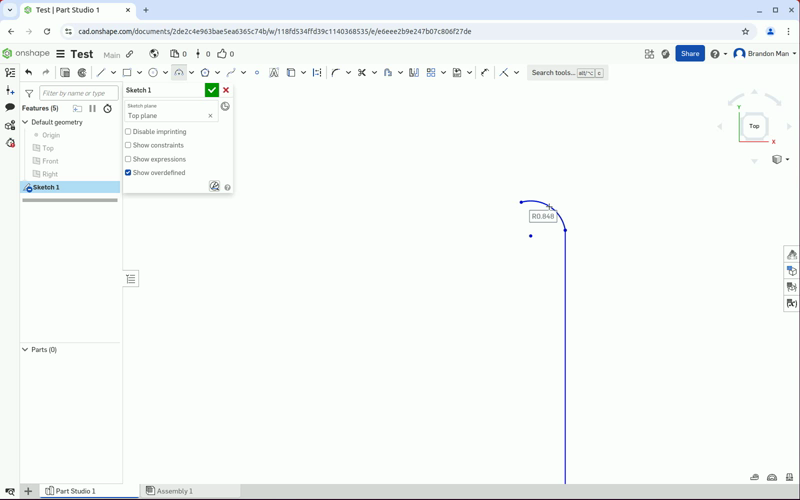
scroll(-6)
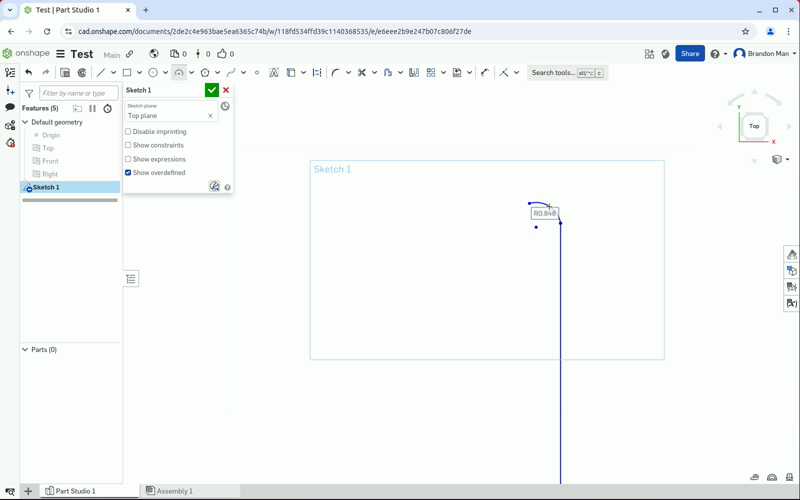
scroll(-6)
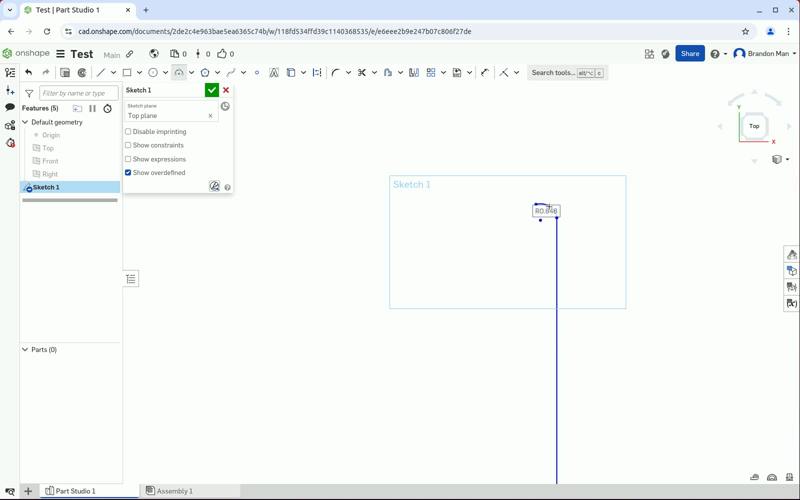
scroll(-6)
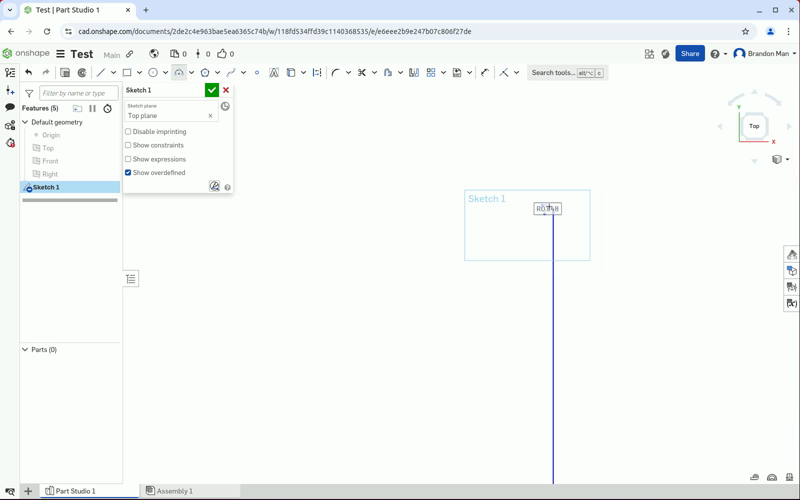
scroll(-6)
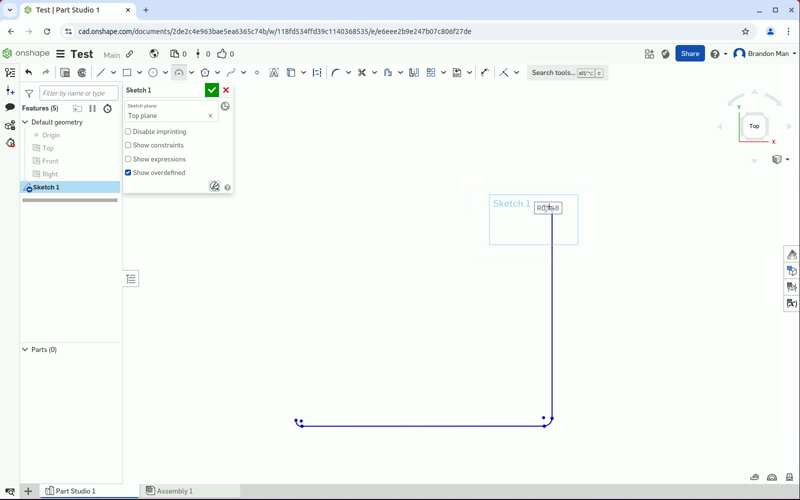
scroll(-6)
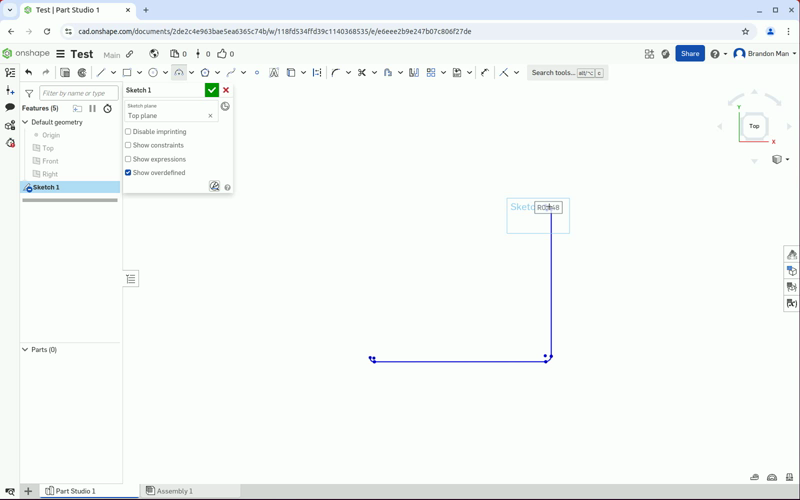
key_up(shift)
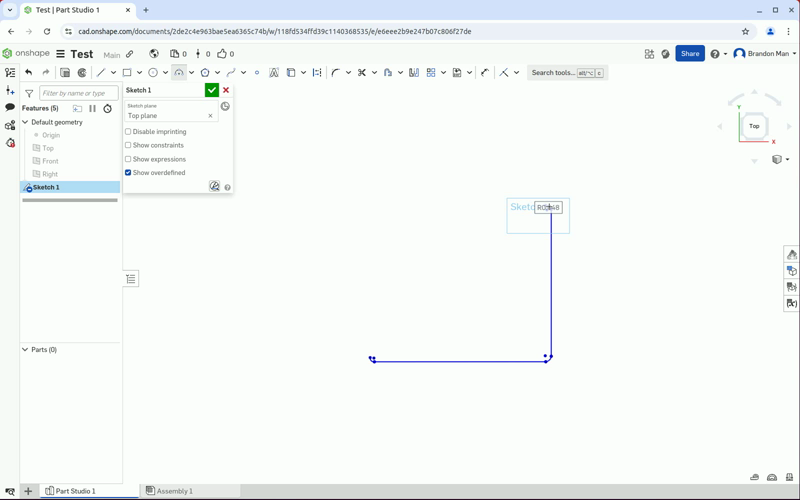
key(esc)
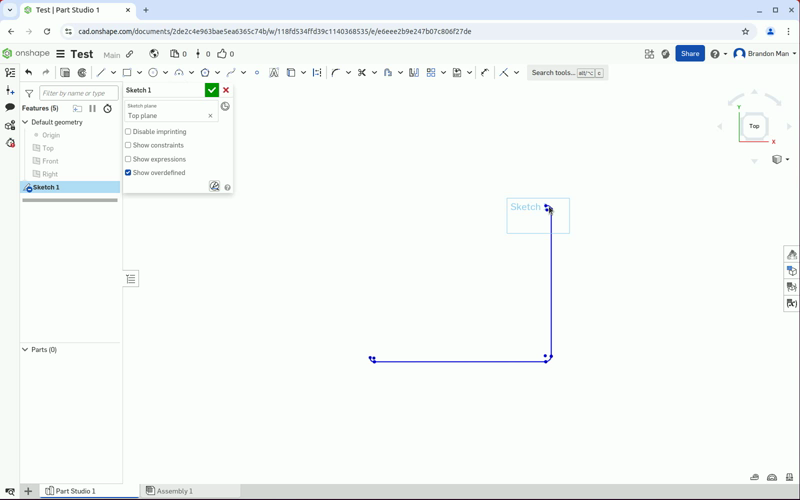
key(l)
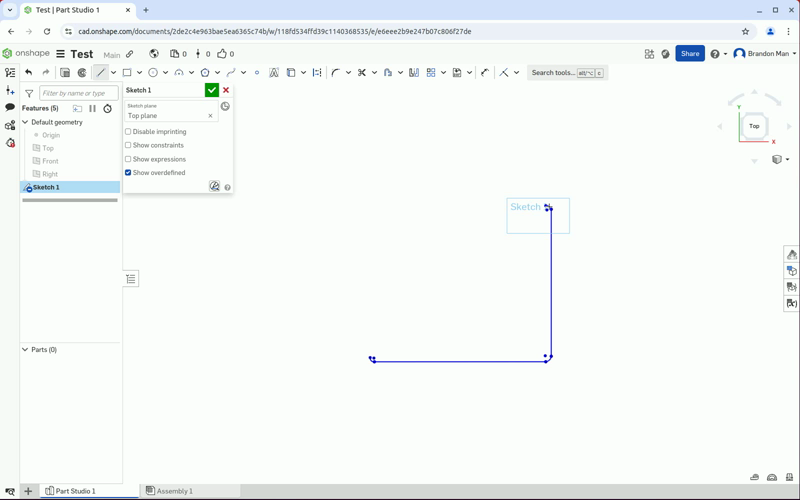
mouse_move(545, 205)
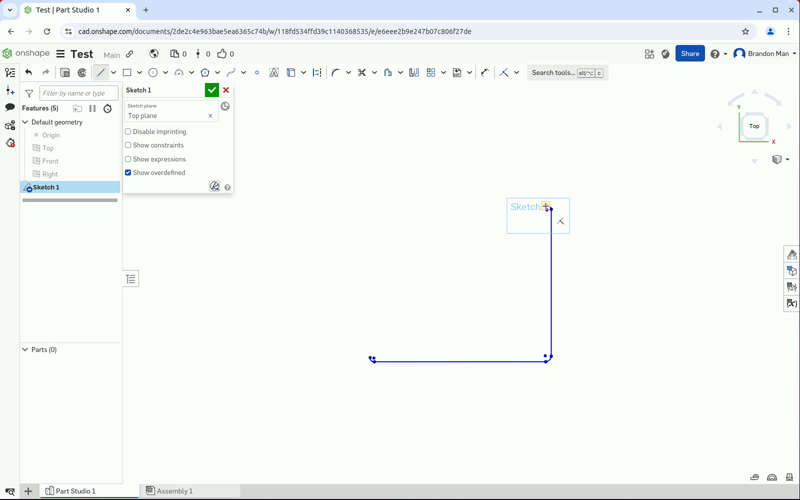
scroll(6)
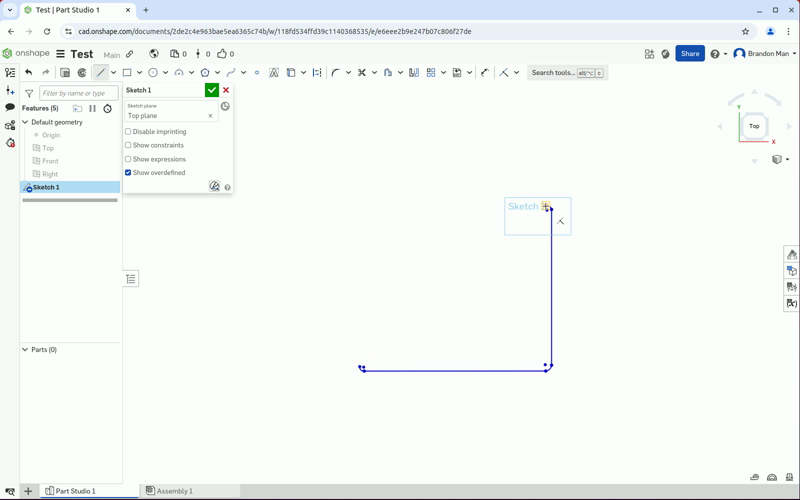
scroll(6)
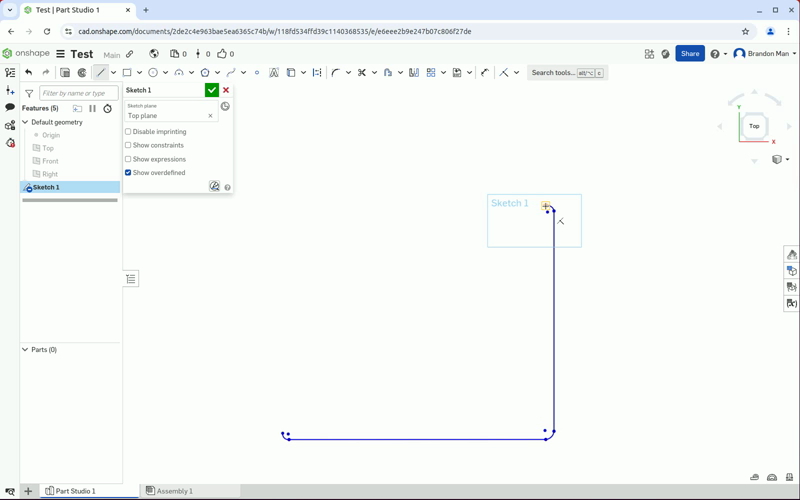
scroll(6)
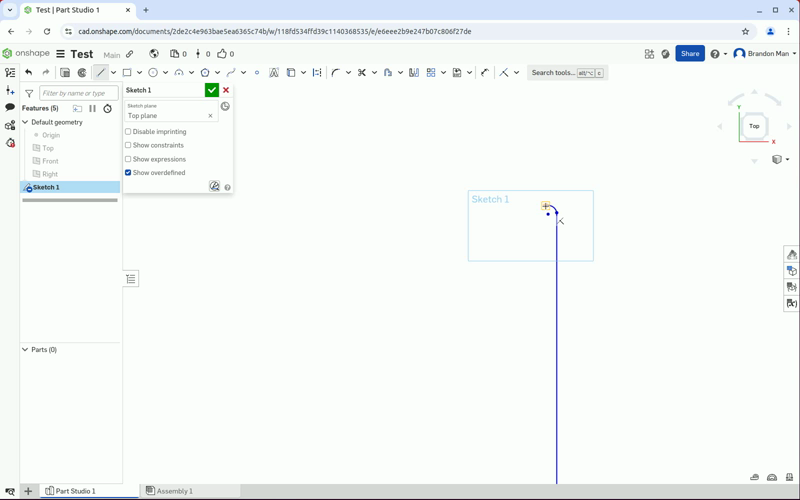
scroll(6)
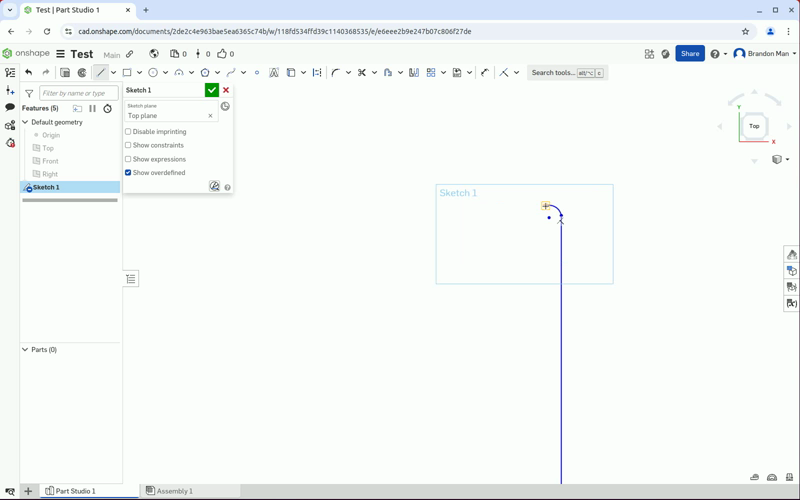
scroll(6)
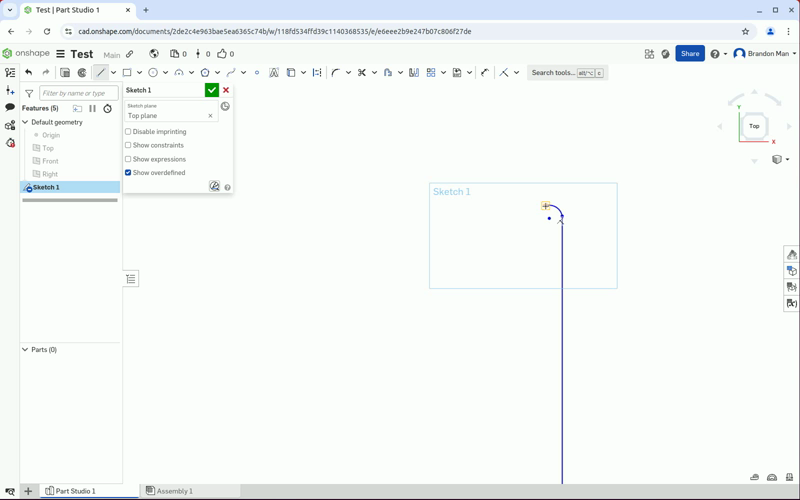
scroll(6)
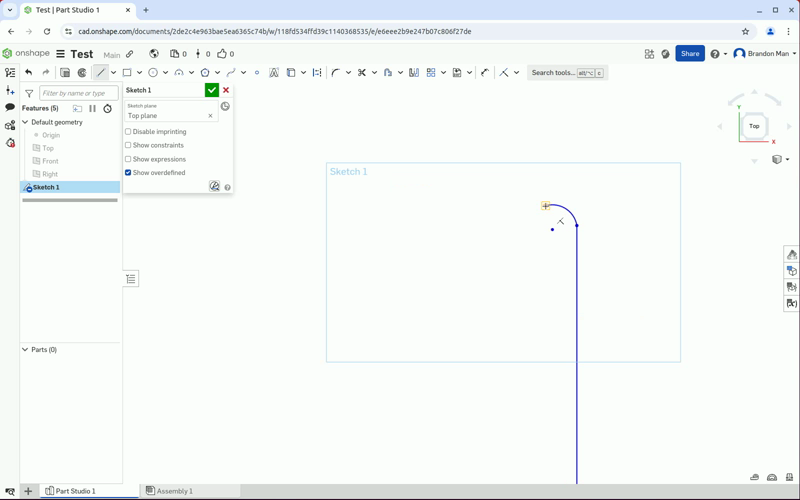
scroll(6)
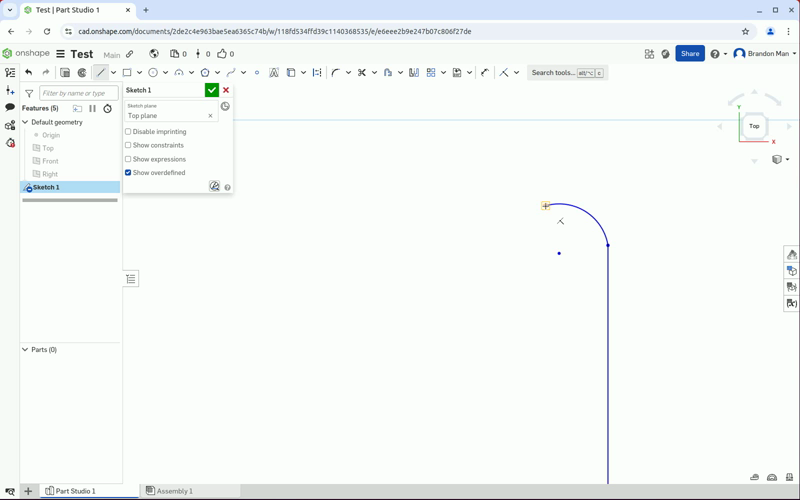
click(545, 205)
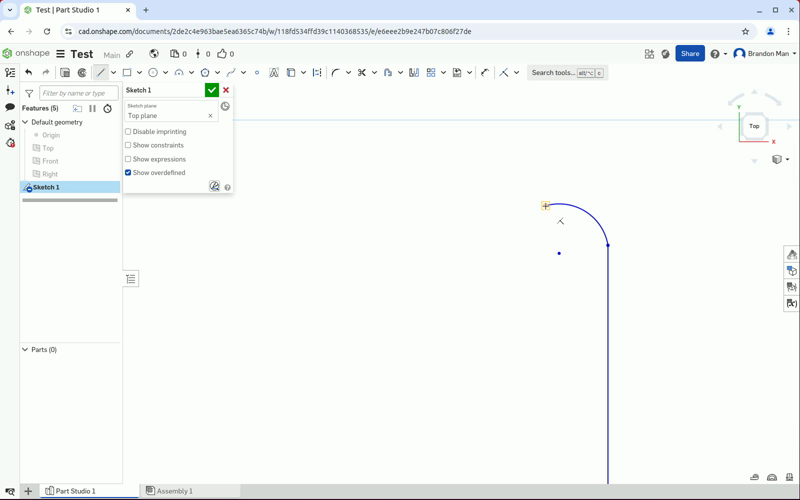
scroll(-6)
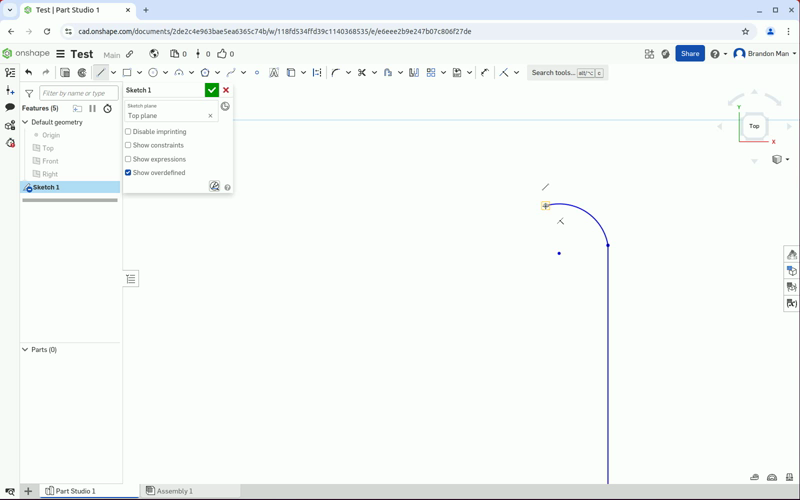
scroll(-6)
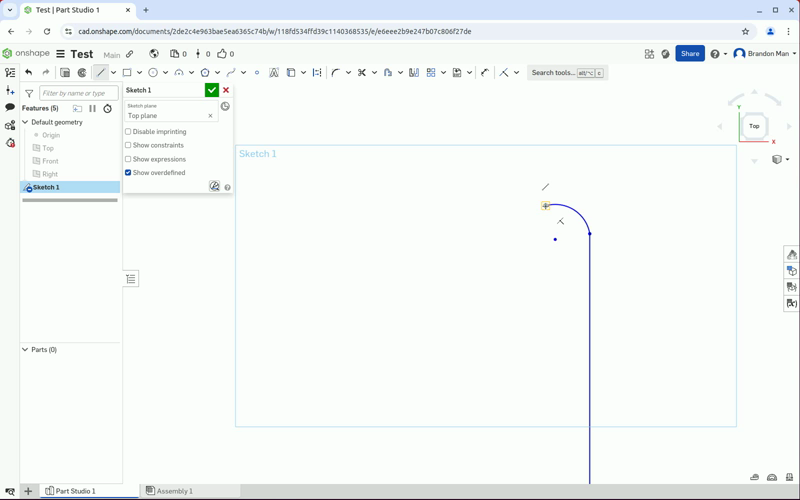
scroll(-6)
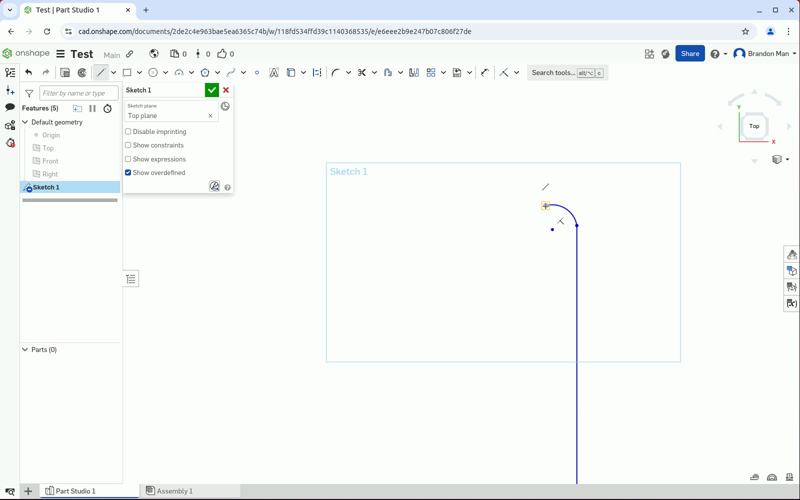
scroll(-6)
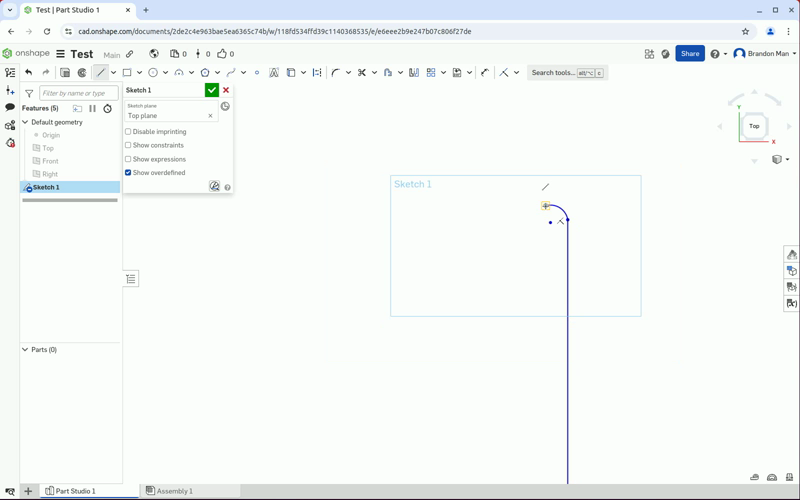
scroll(-6)
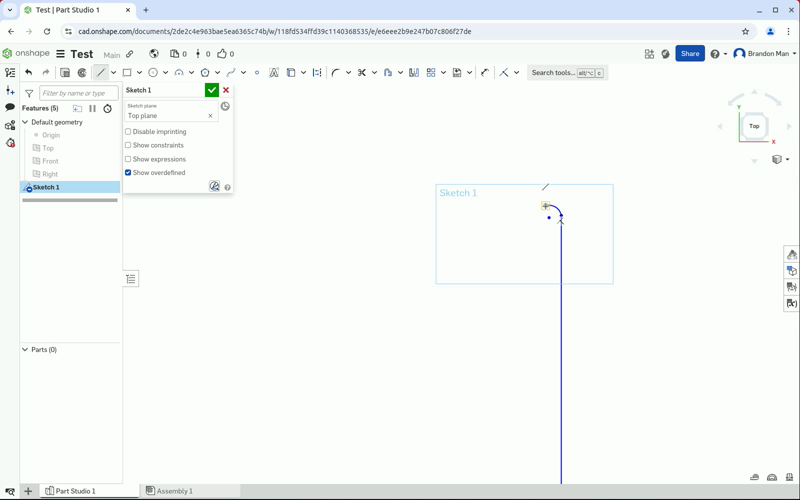
scroll(-6)
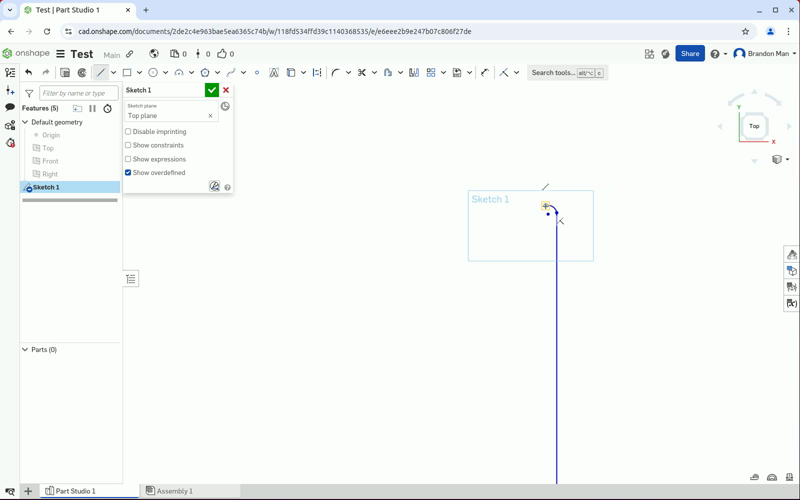
scroll(-6)
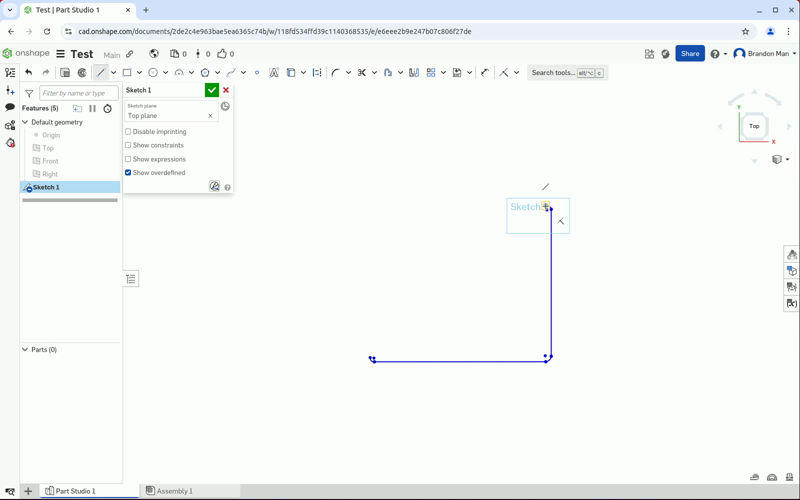
key_down(shift)
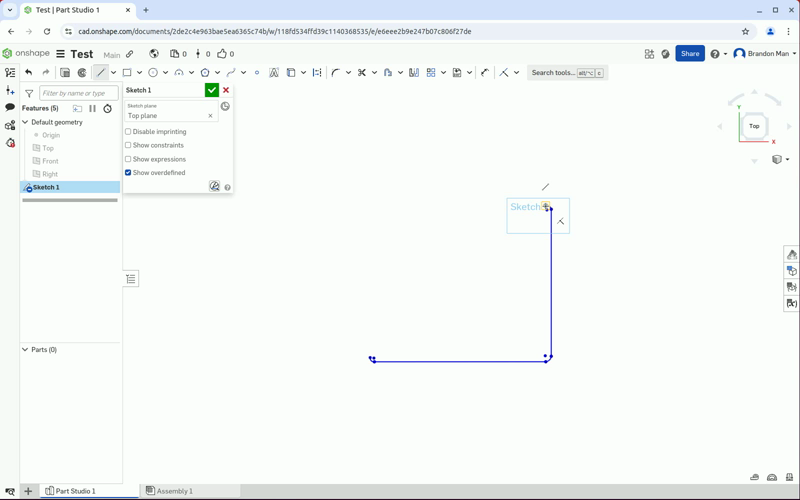
mouse_move(376, 205)
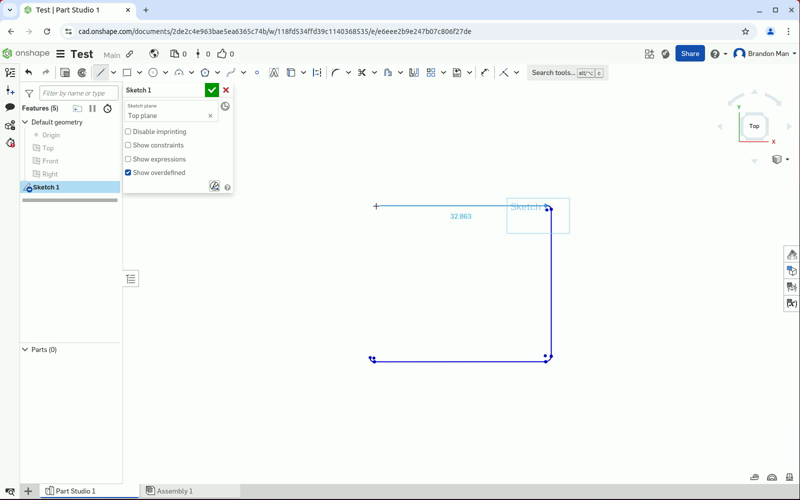
click(376, 205)
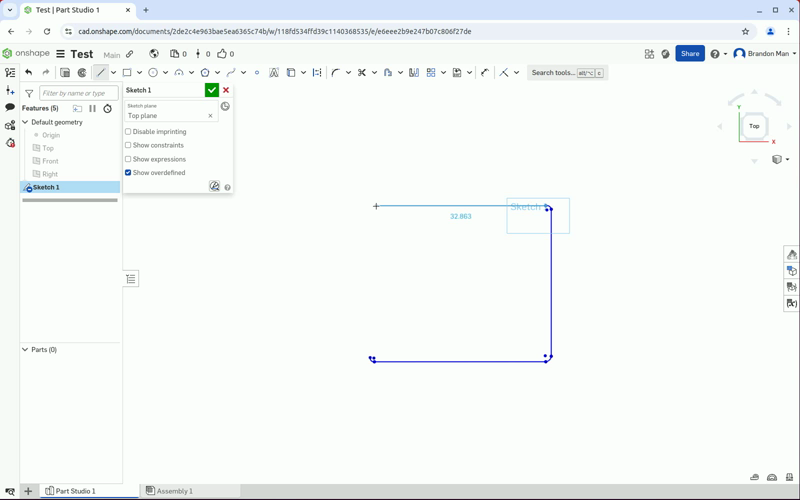
key_up(shift)
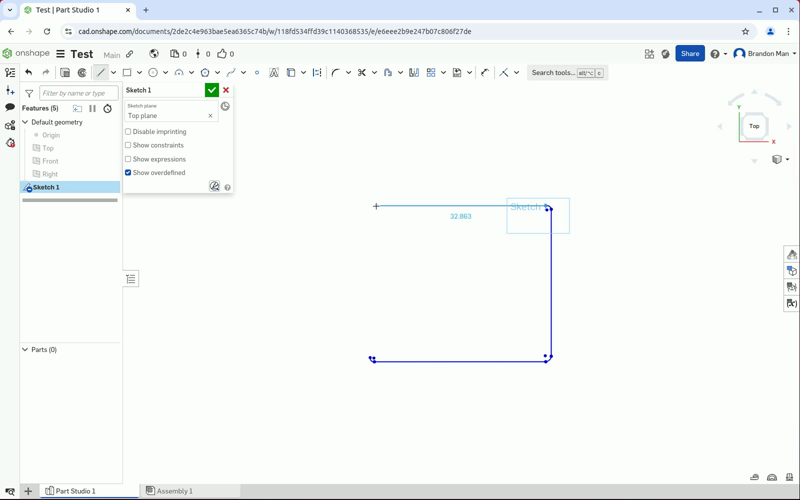
key(esc)
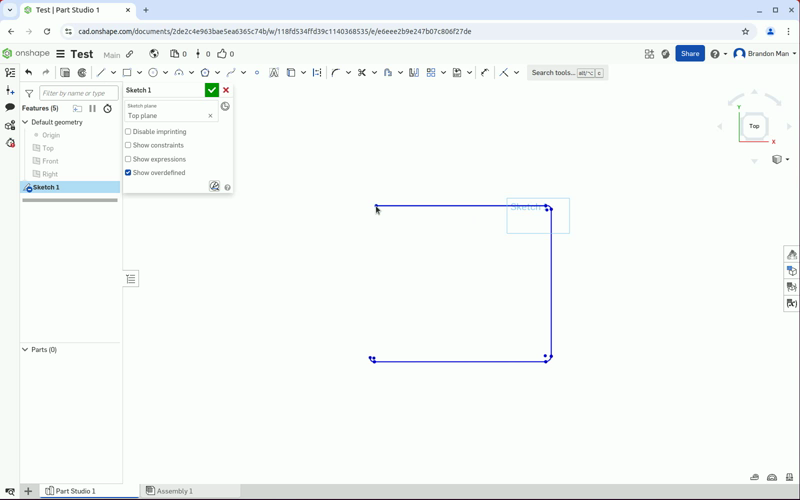
key(a)
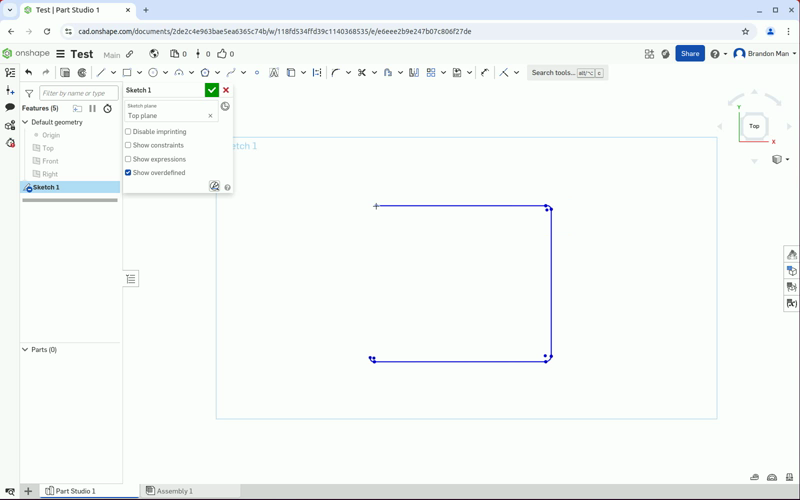
mouse_move(376, 205)
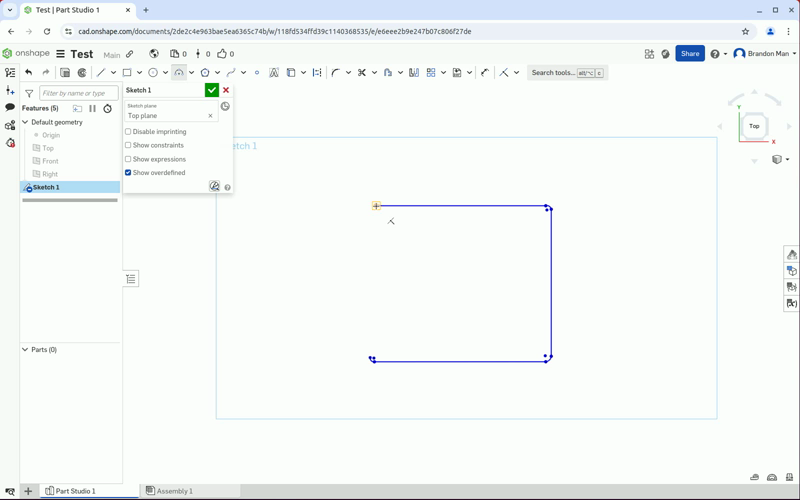
click(376, 205)
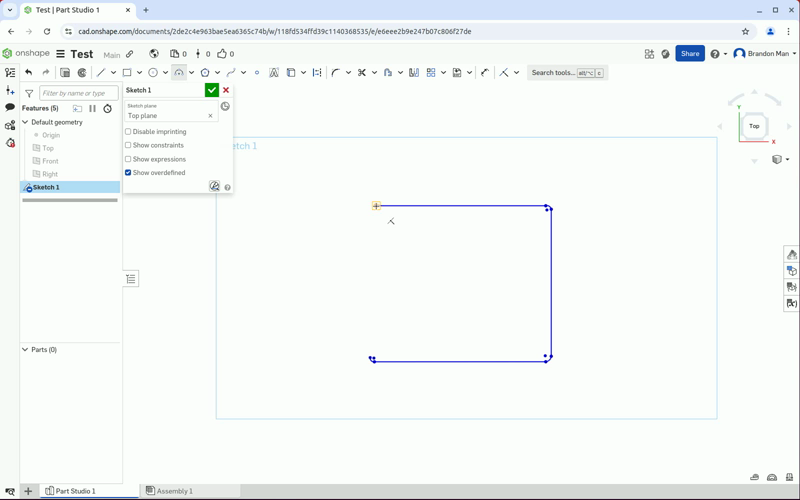
key_down(shift)
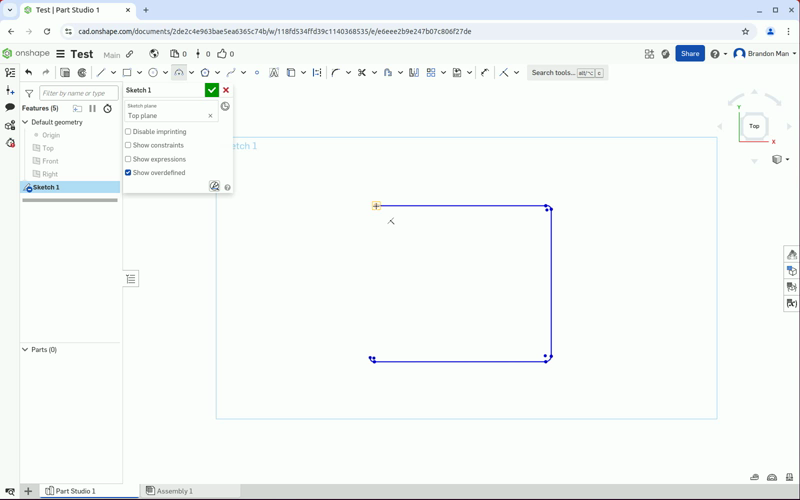
mouse_move(370, 209)
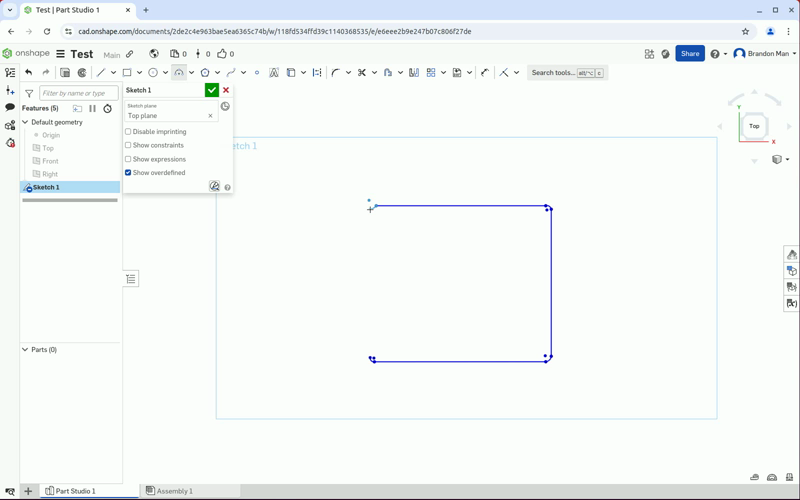
scroll(6)
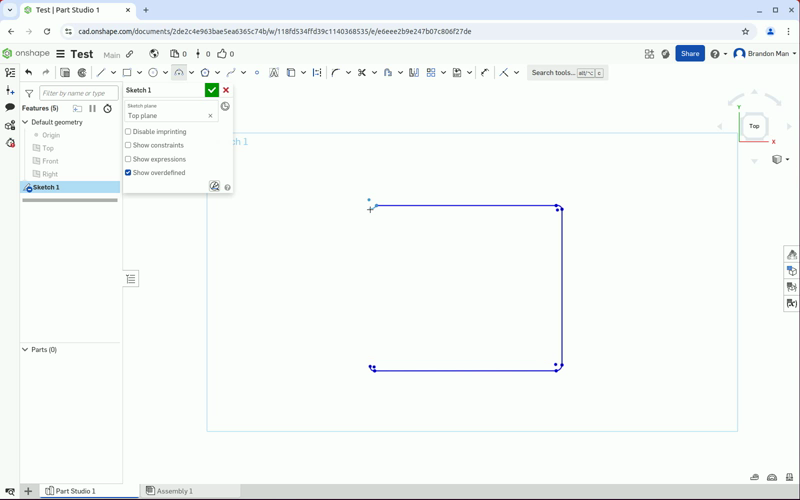
scroll(6)
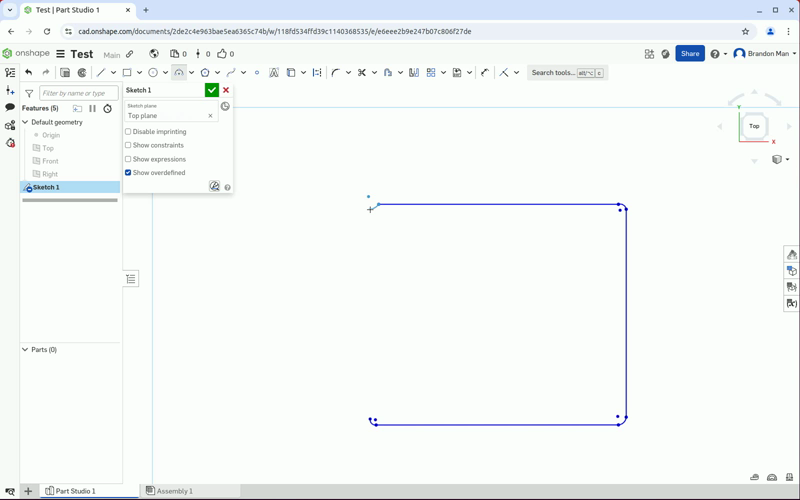
scroll(6)
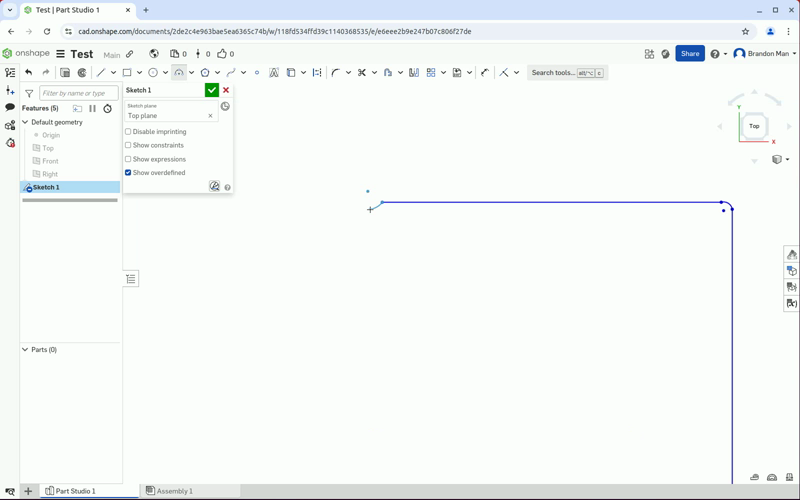
scroll(6)
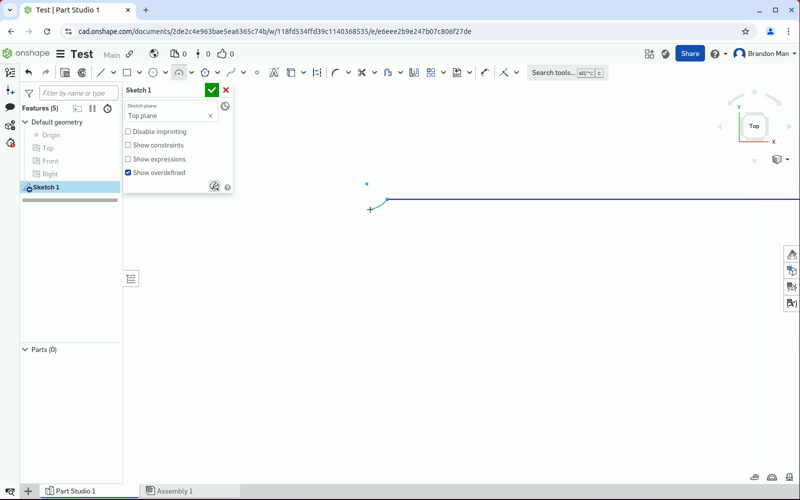
scroll(6)
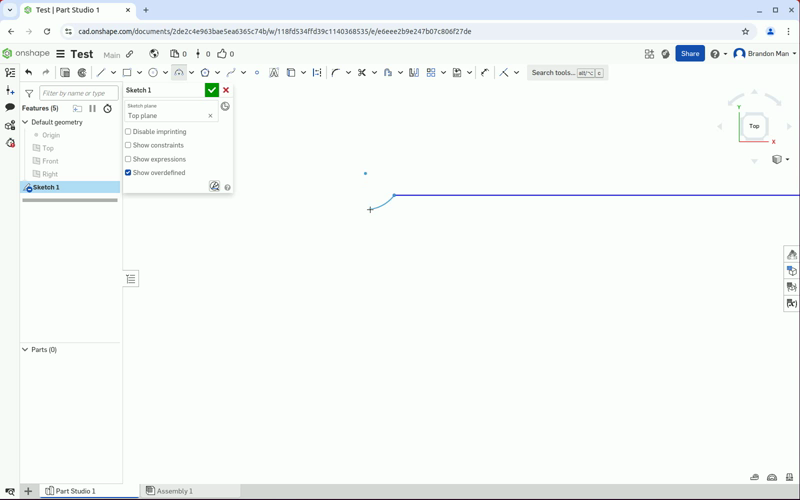
scroll(6)
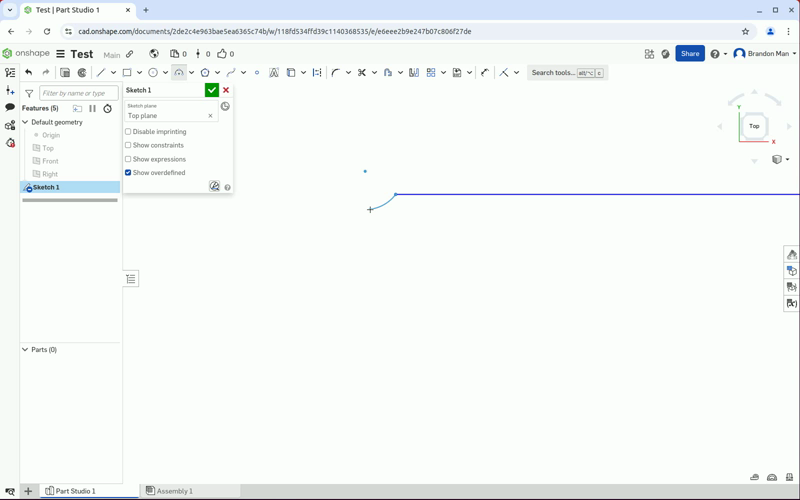
scroll(6)
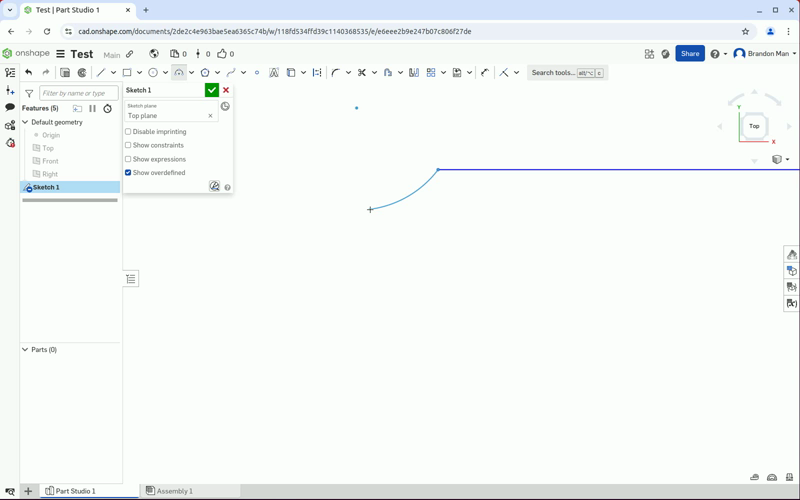
click(370, 209)
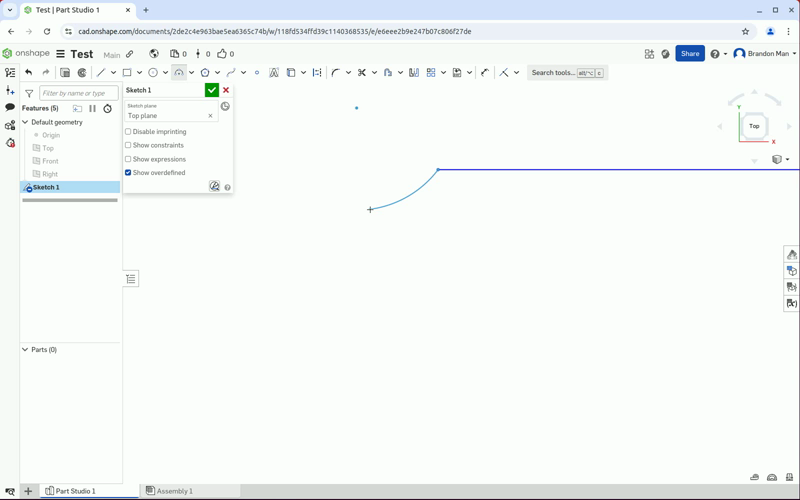
scroll(-6)
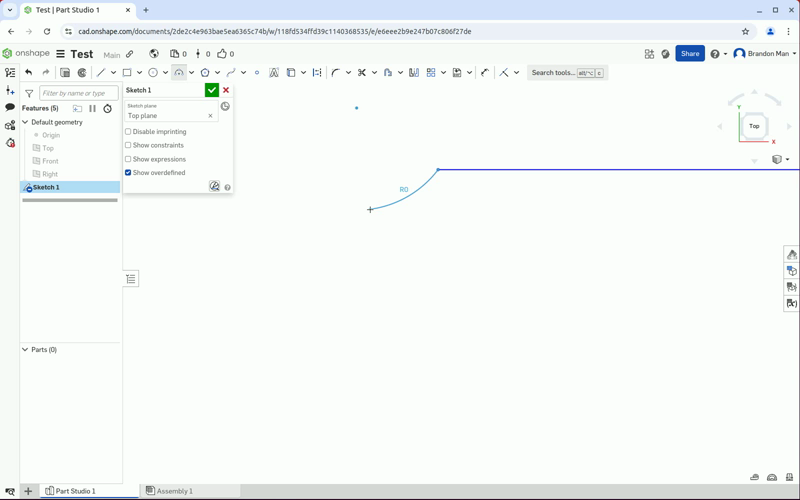
scroll(-6)
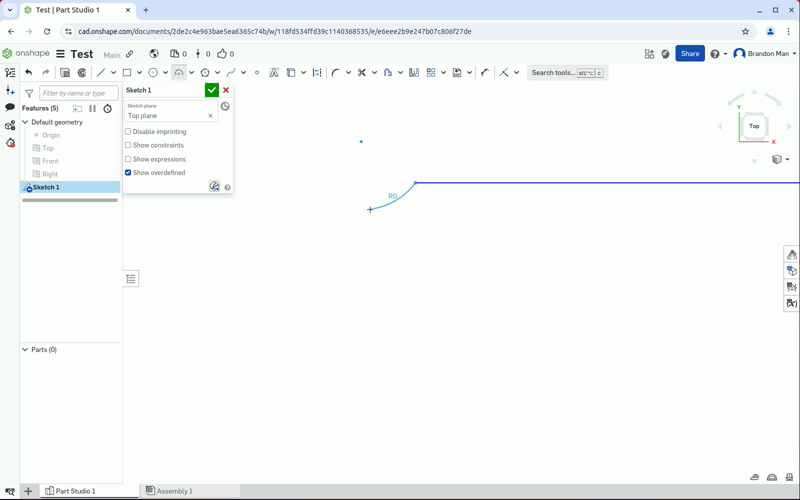
scroll(-6)
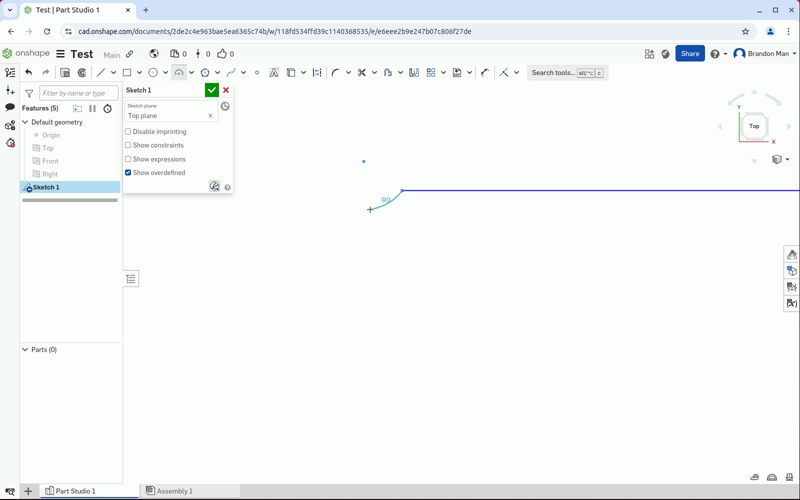
scroll(-6)
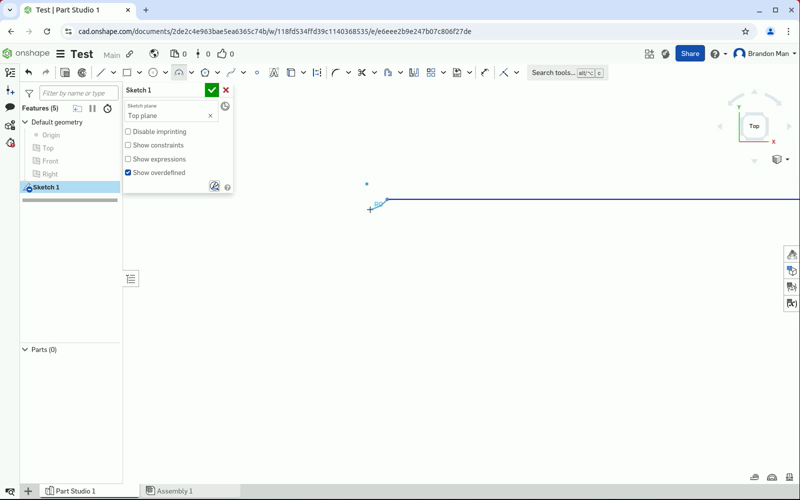
scroll(-6)
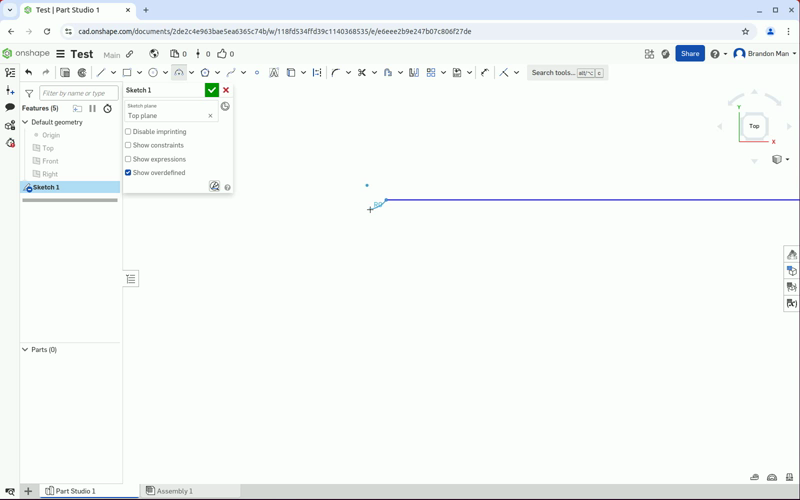
scroll(-6)
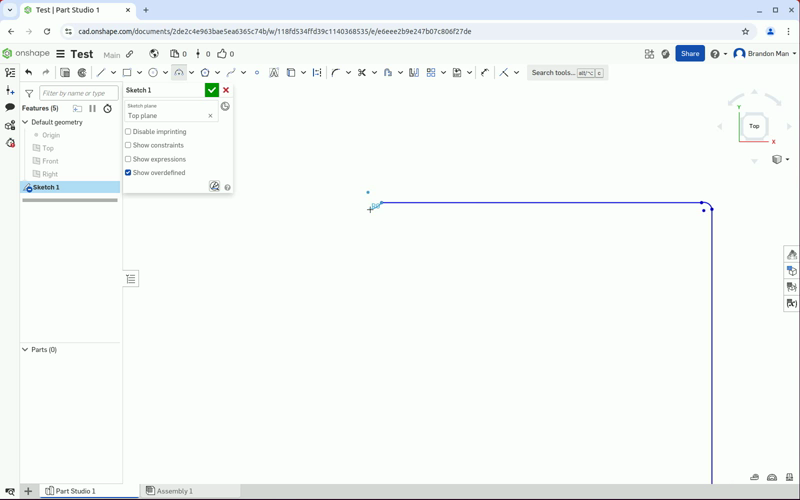
scroll(-6)
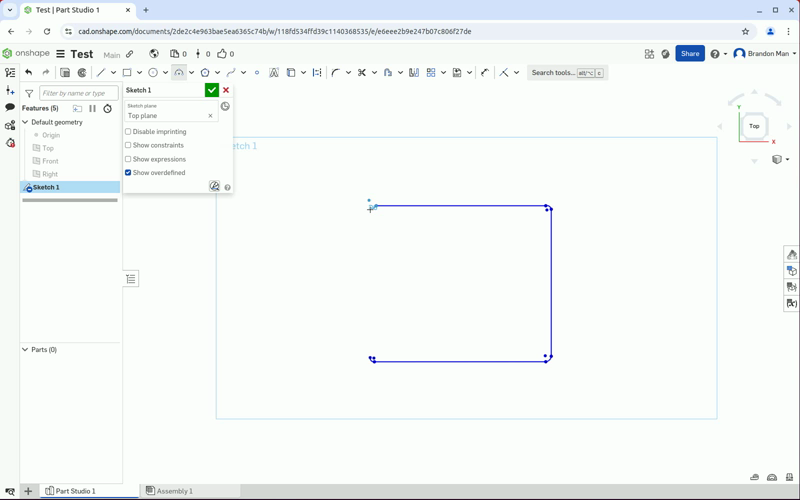
mouse_move(372, 206)
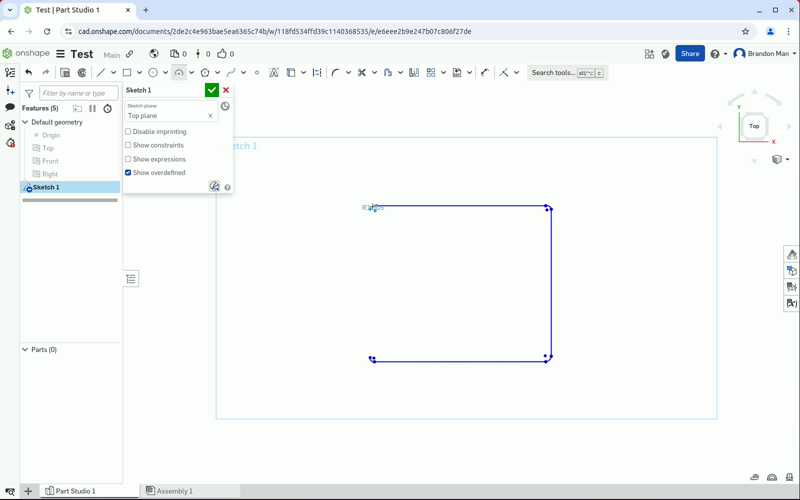
scroll(6)
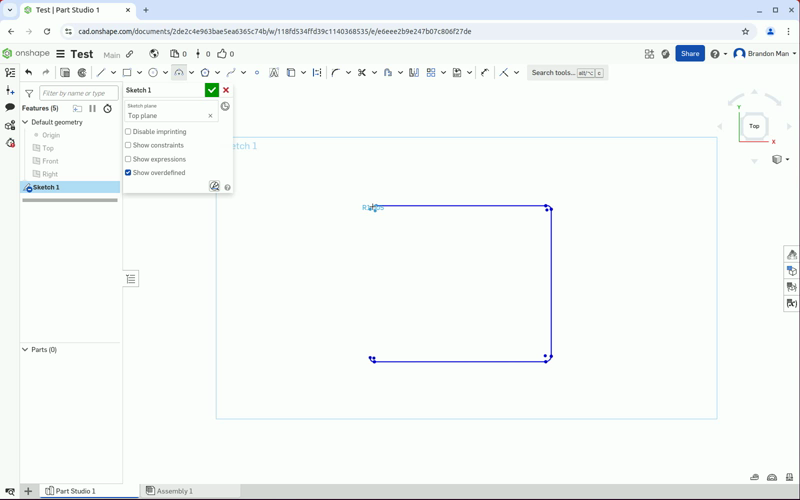
scroll(6)
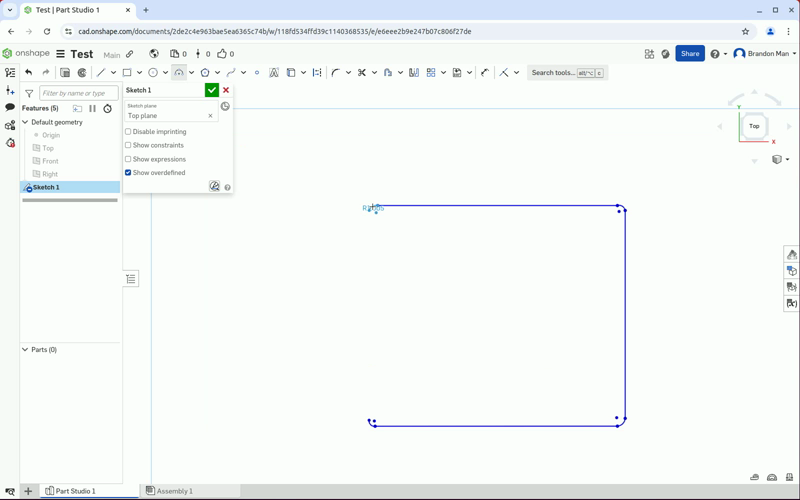
scroll(6)
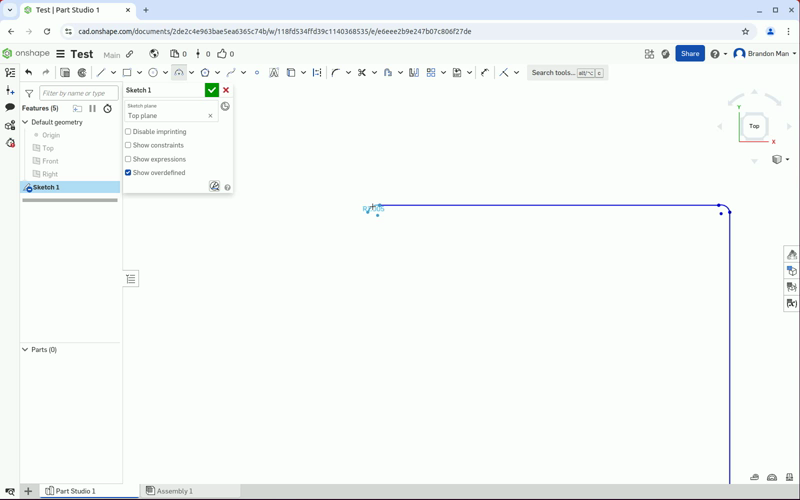
scroll(6)
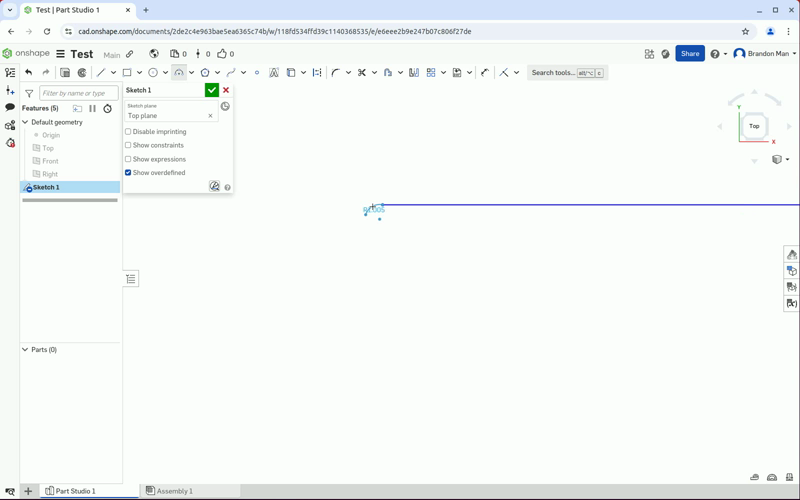
scroll(6)
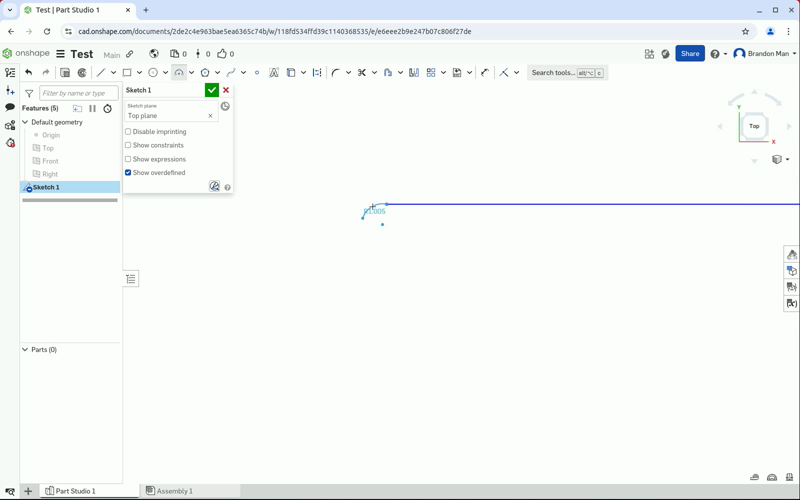
scroll(6)
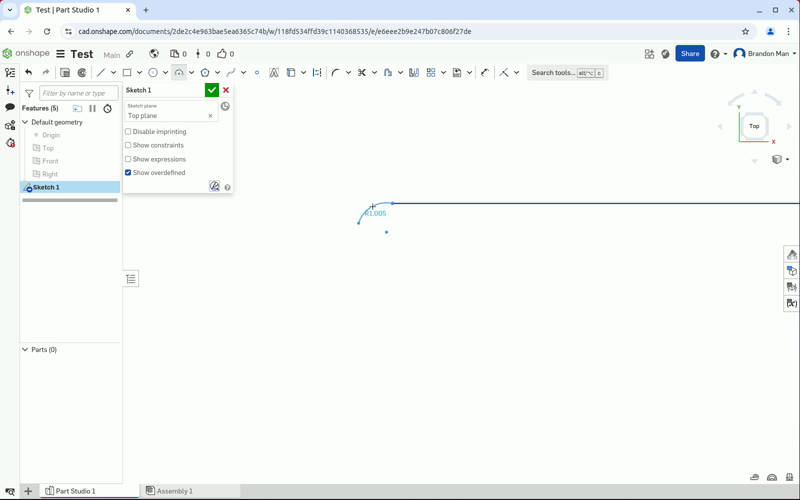
scroll(6)
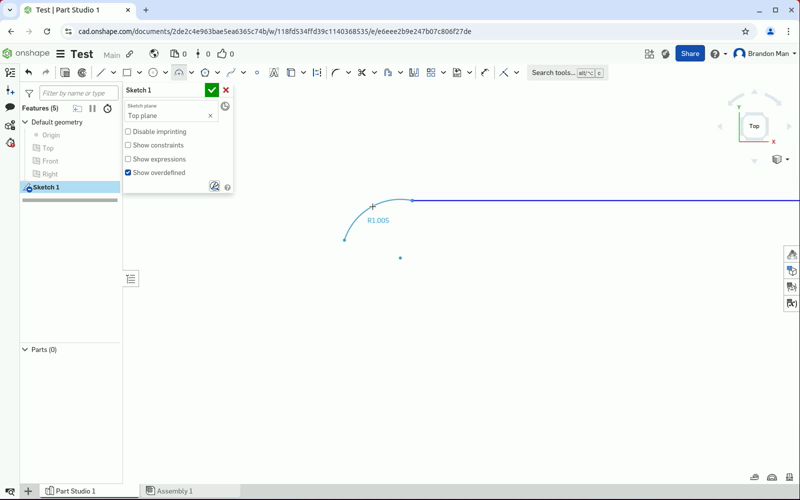
click(372, 206)
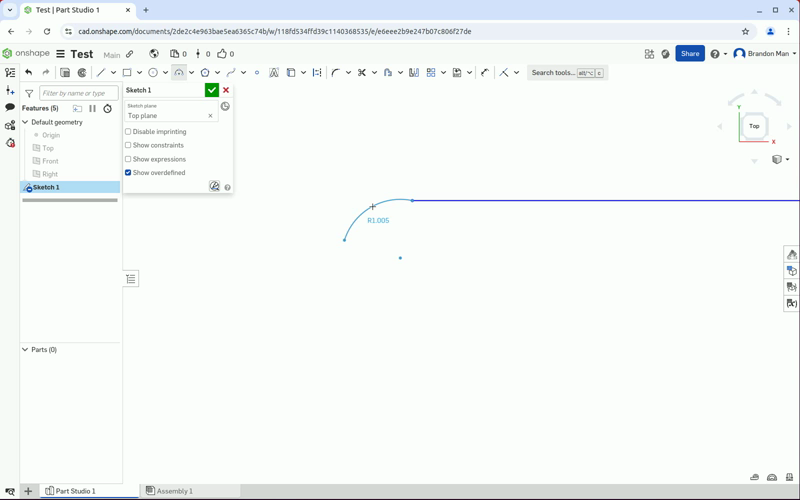
scroll(-6)
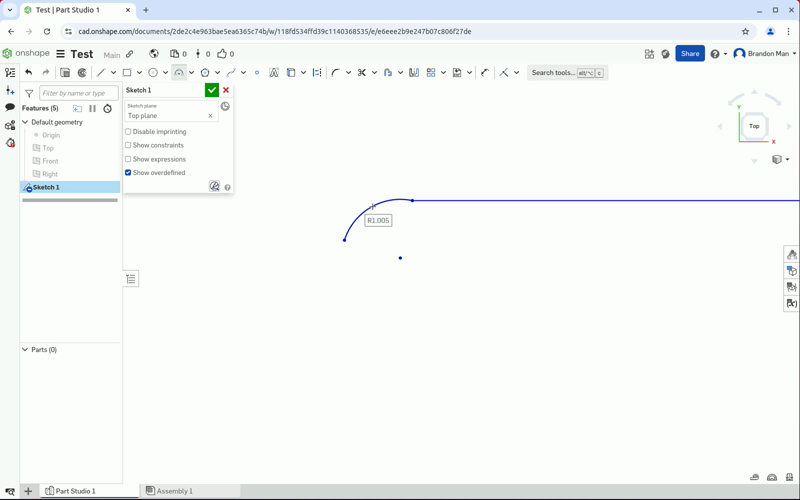
scroll(-6)
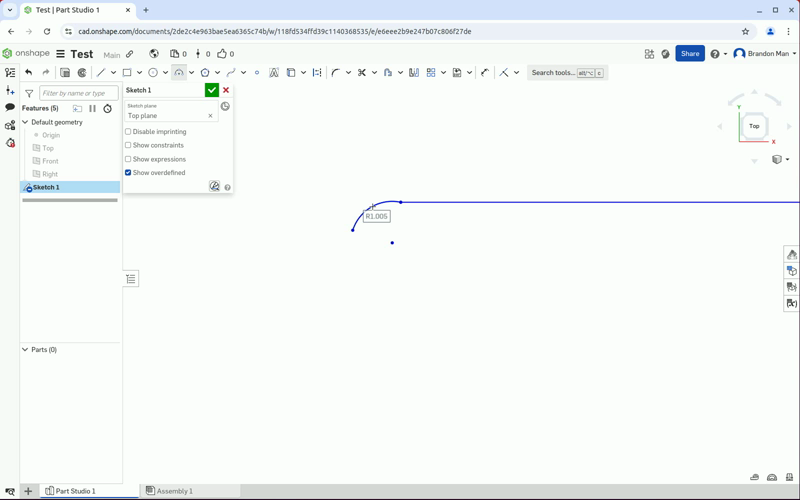
scroll(-6)
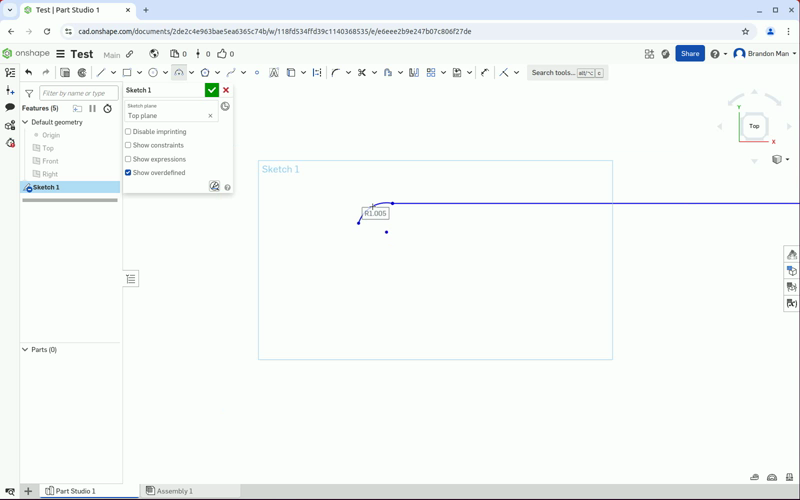
scroll(-6)
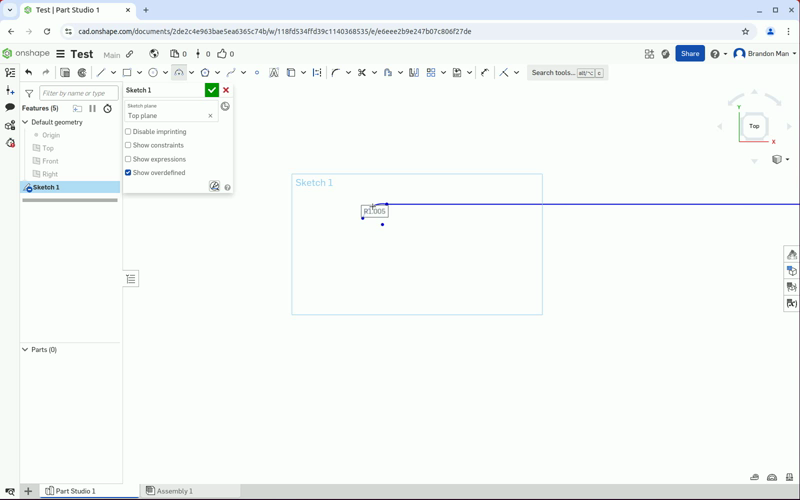
scroll(-6)
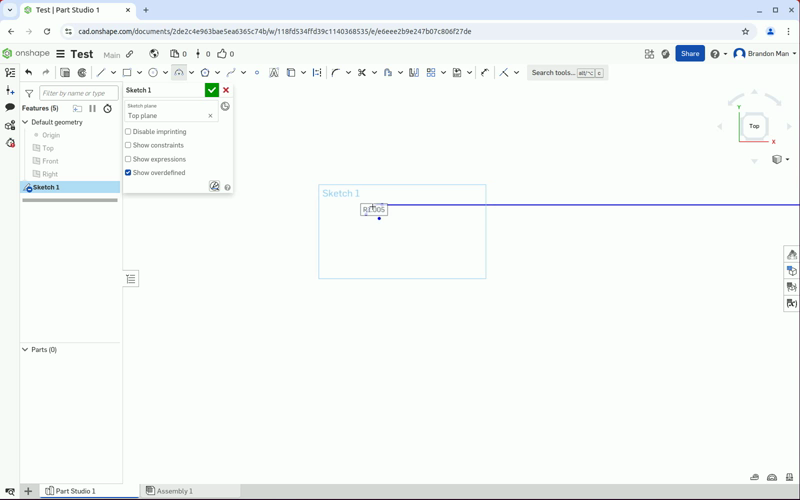
scroll(-6)
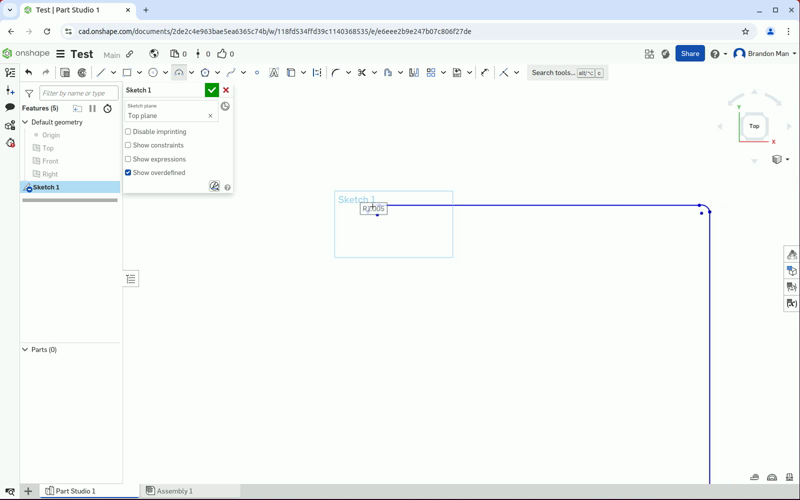
scroll(-6)
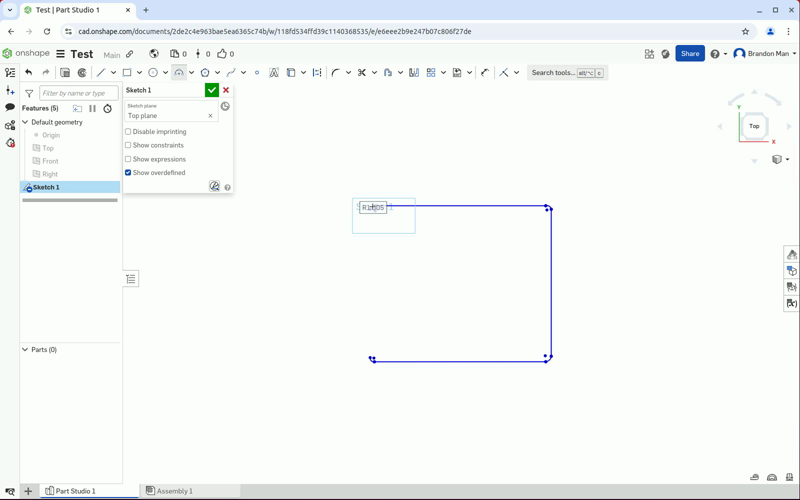
key_up(shift)
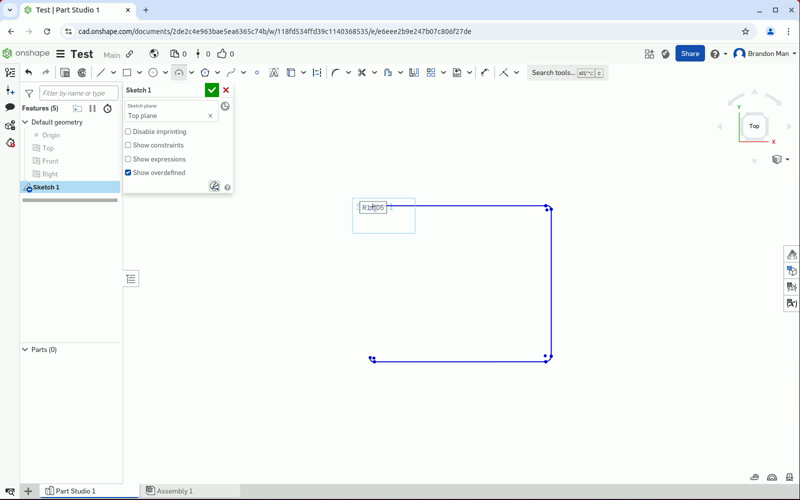
key(esc)
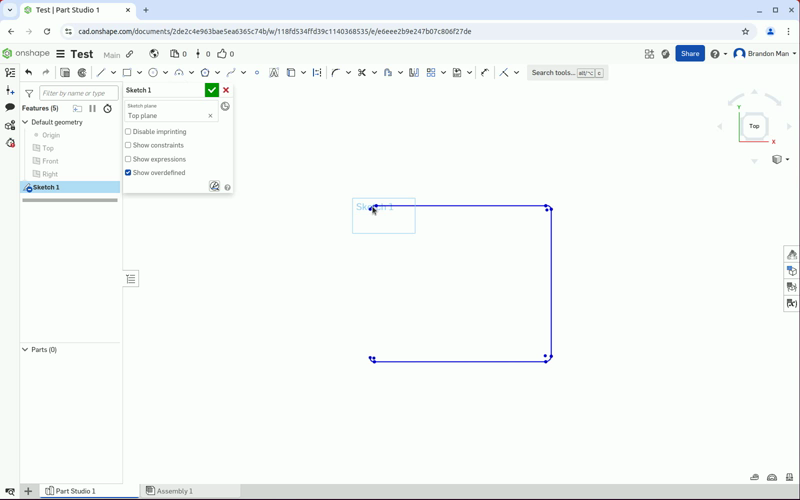
key(l)
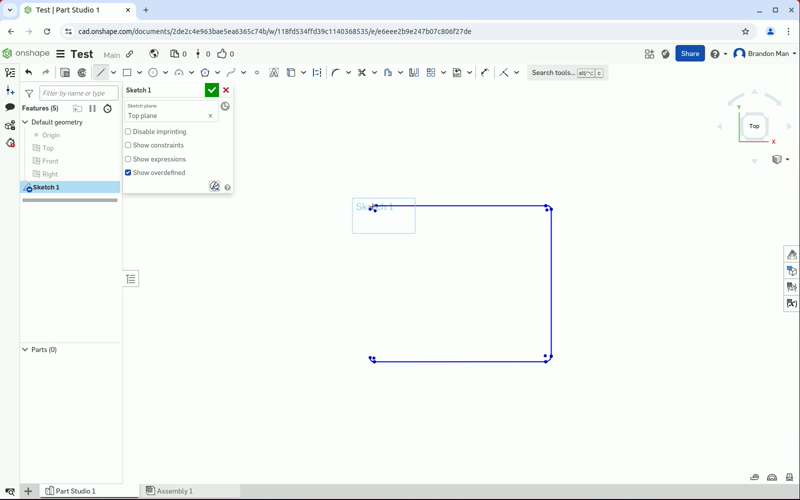
mouse_move(370, 209)
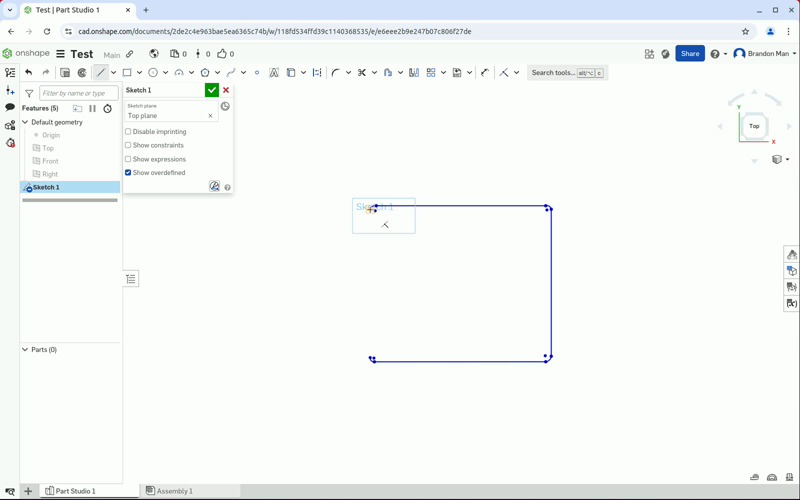
scroll(6)
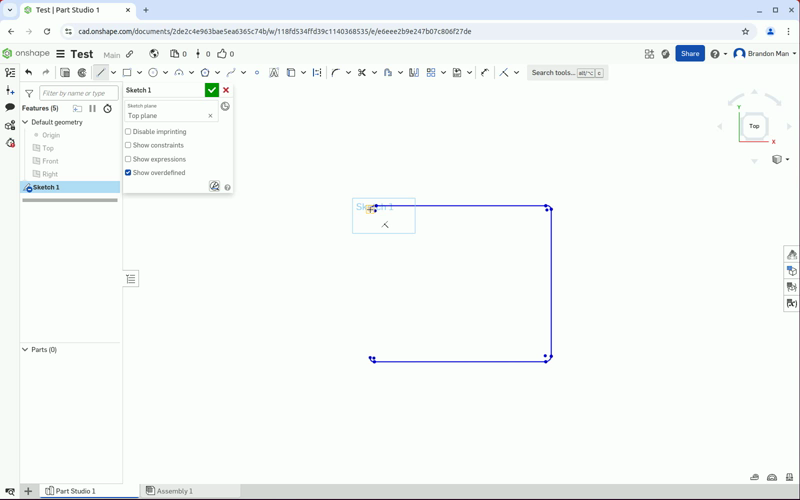
scroll(6)
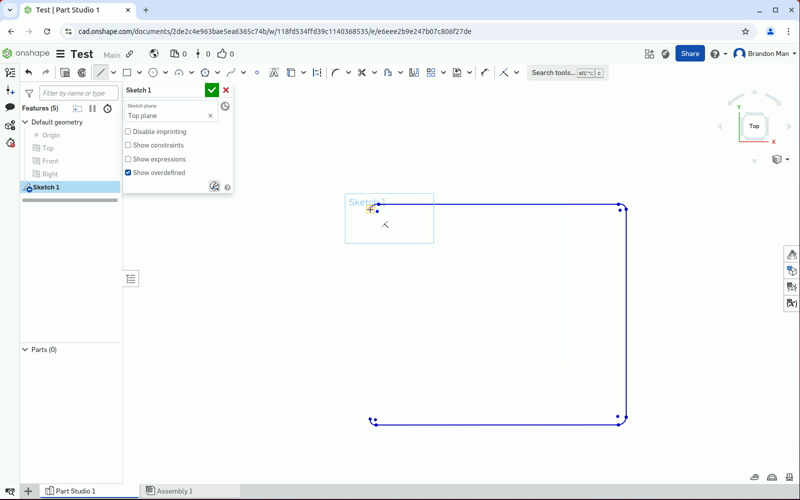
scroll(6)
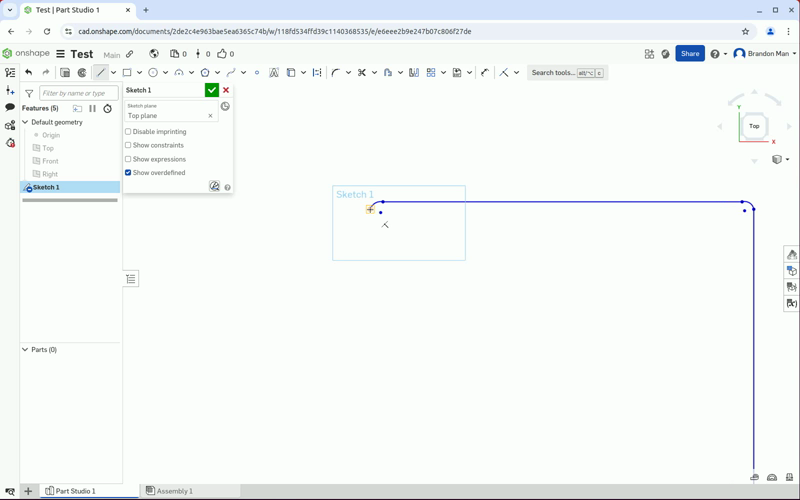
scroll(6)
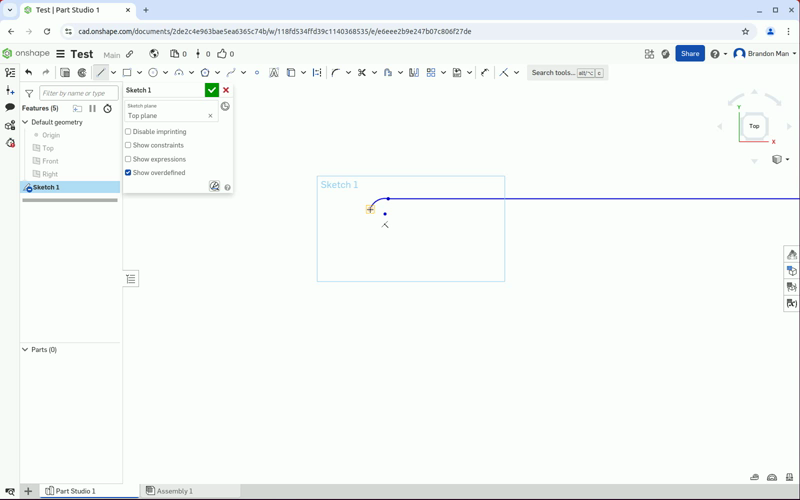
scroll(6)
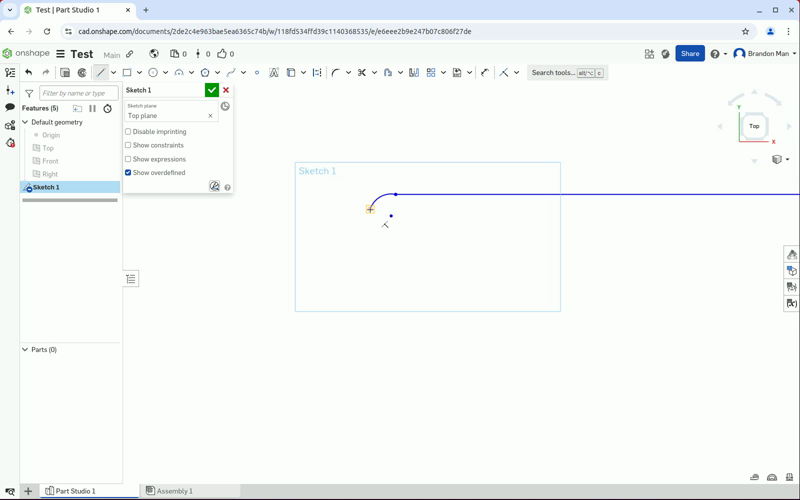
scroll(6)
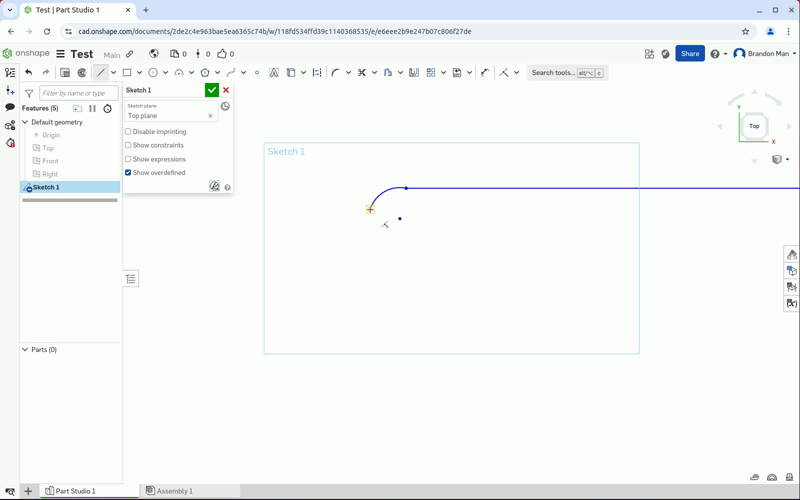
scroll(6)
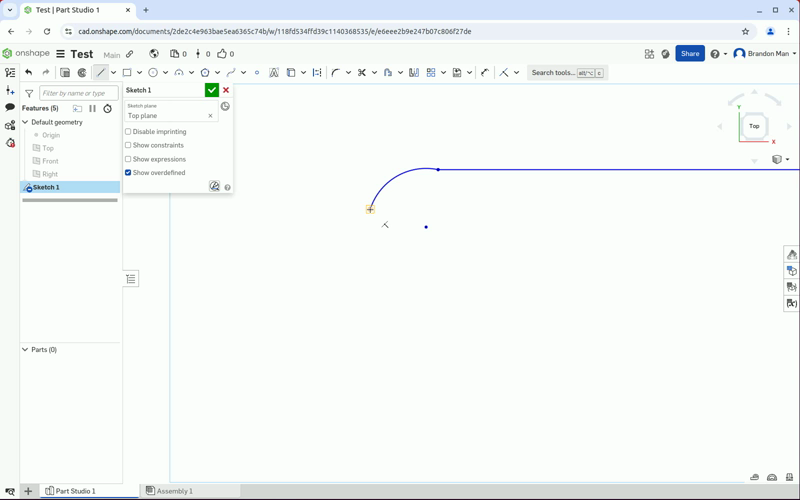
click(370, 209)
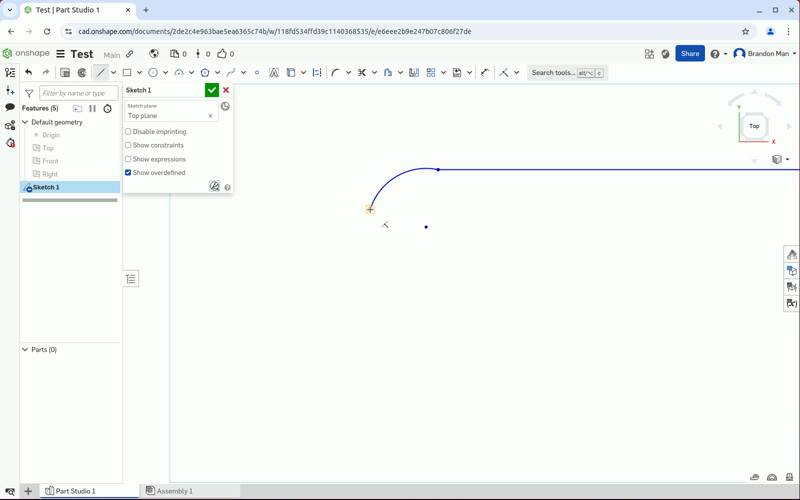
scroll(-6)
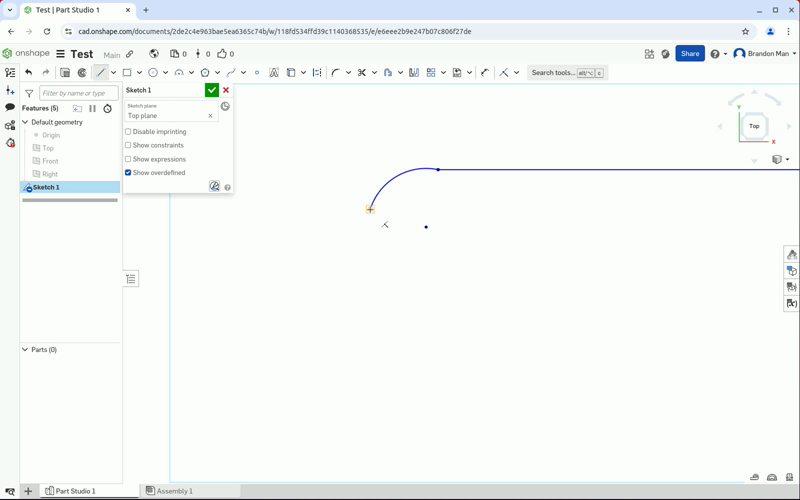
scroll(-6)
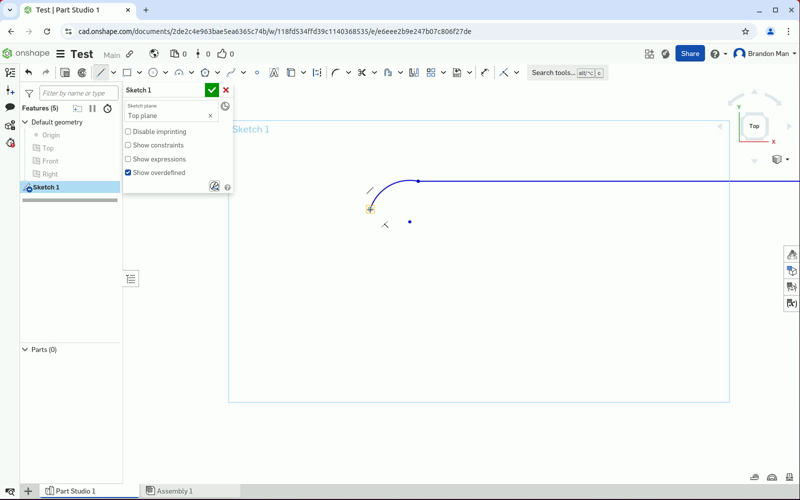
scroll(-6)
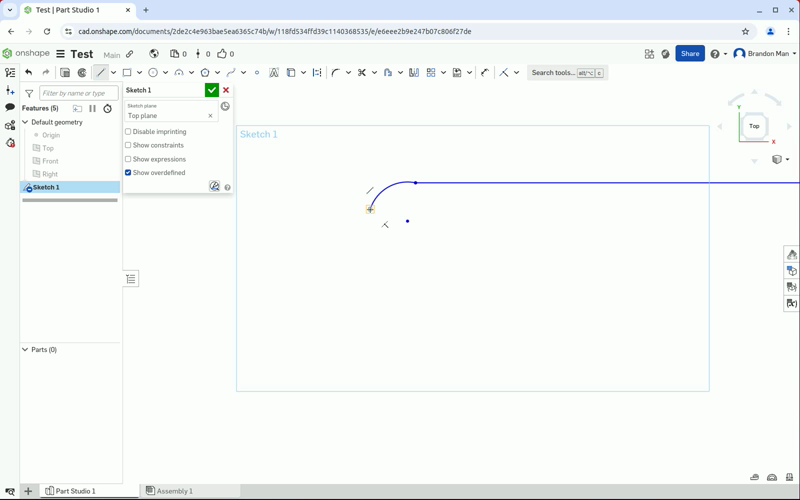
scroll(-6)
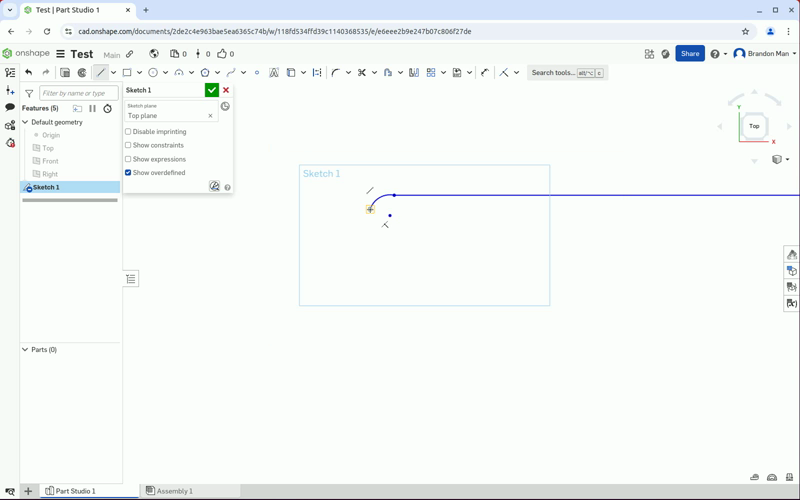
scroll(-6)
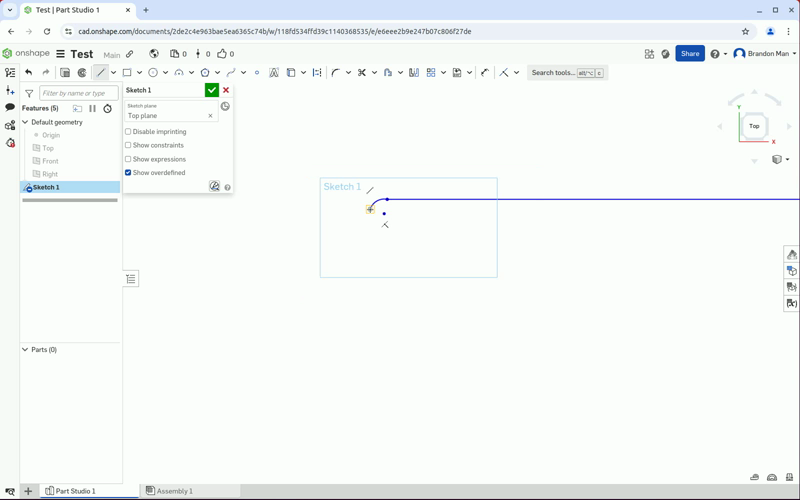
scroll(-6)
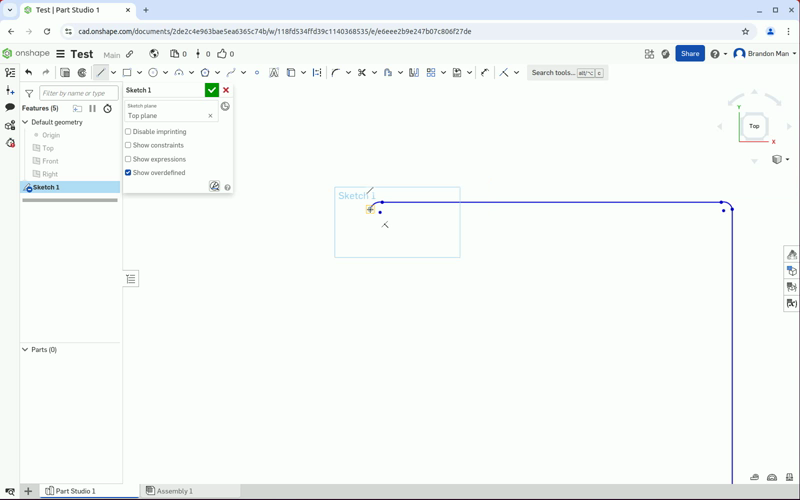
scroll(-6)
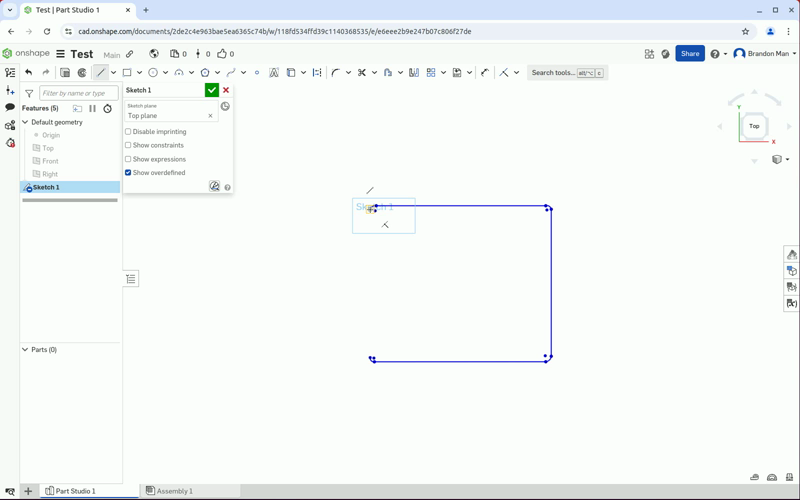
key_down(shift)
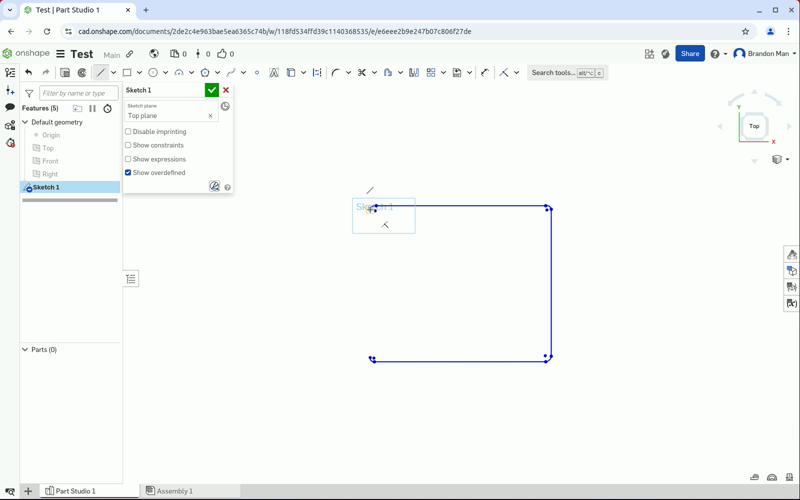
mouse_move(370, 357)
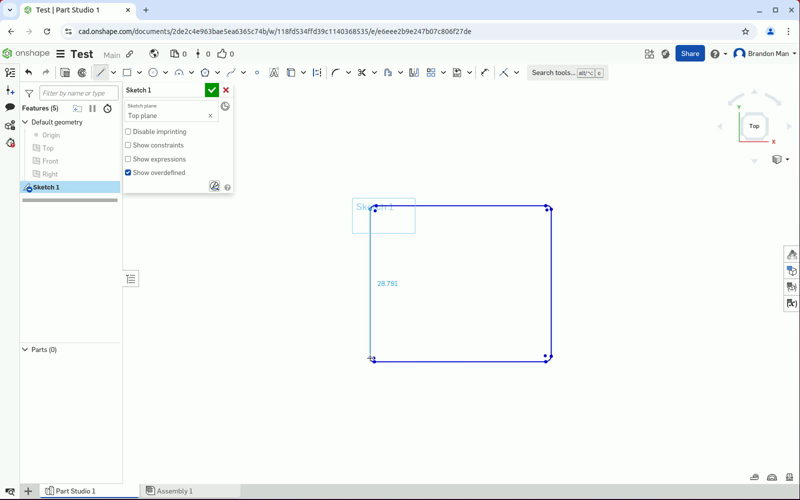
scroll(6)
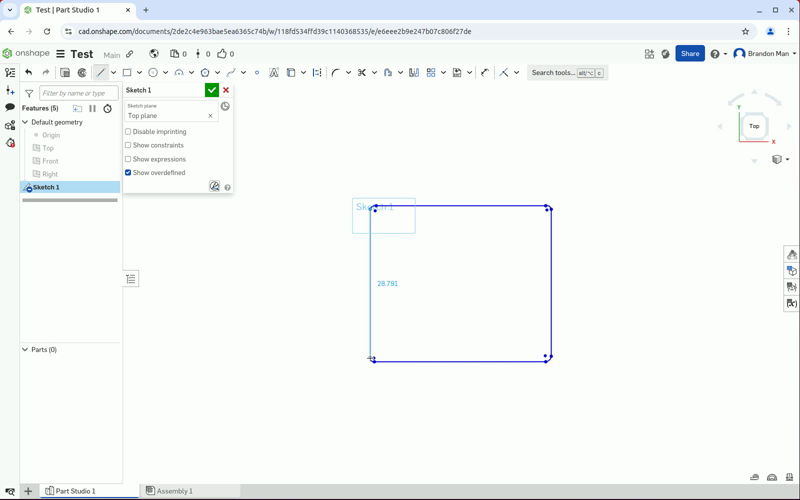
scroll(6)
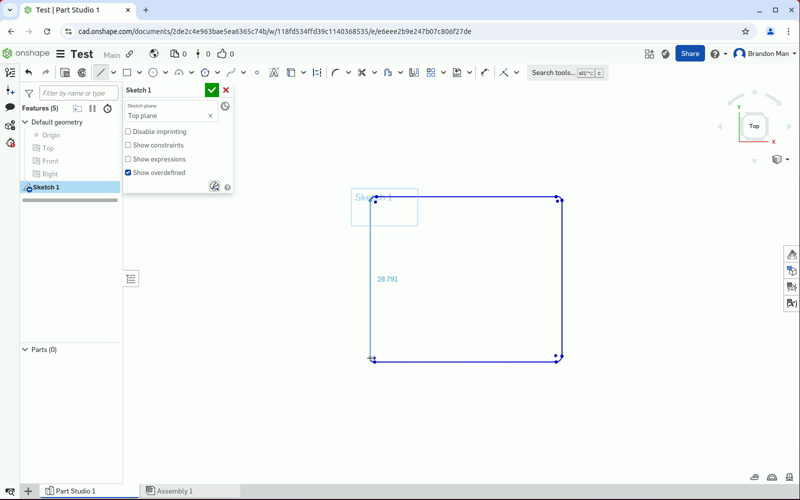
scroll(6)
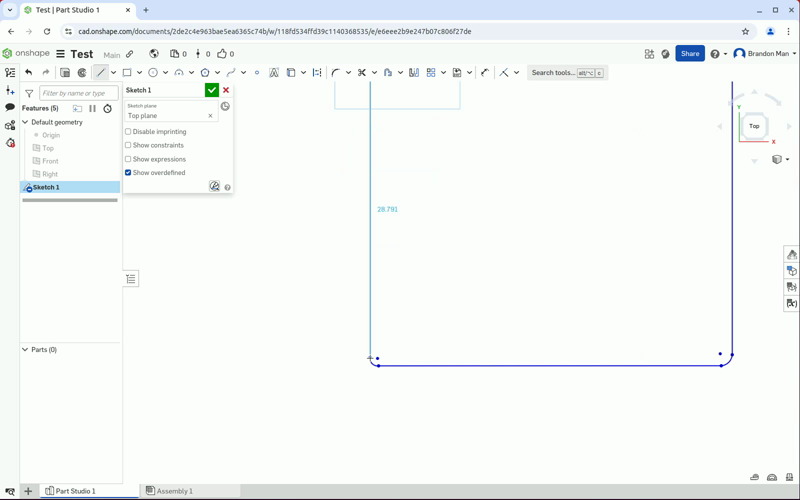
scroll(6)
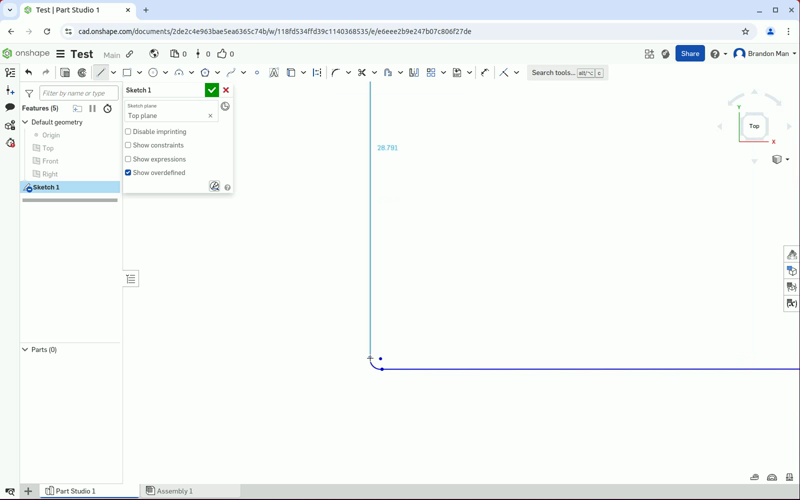
scroll(6)
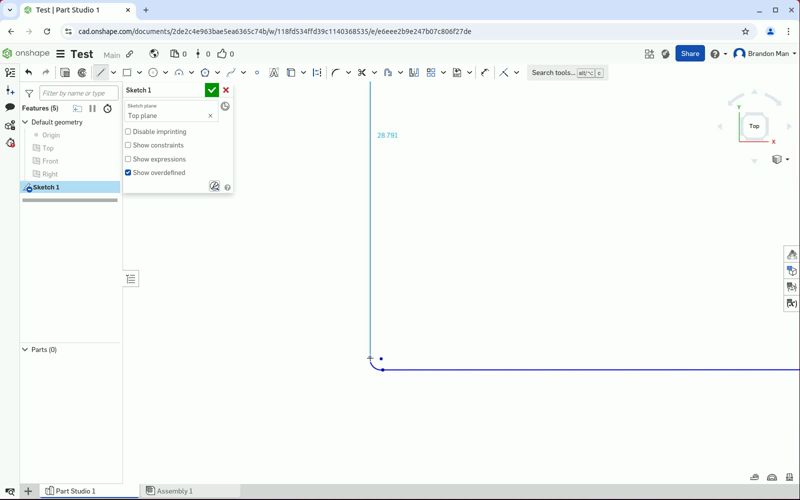
scroll(6)
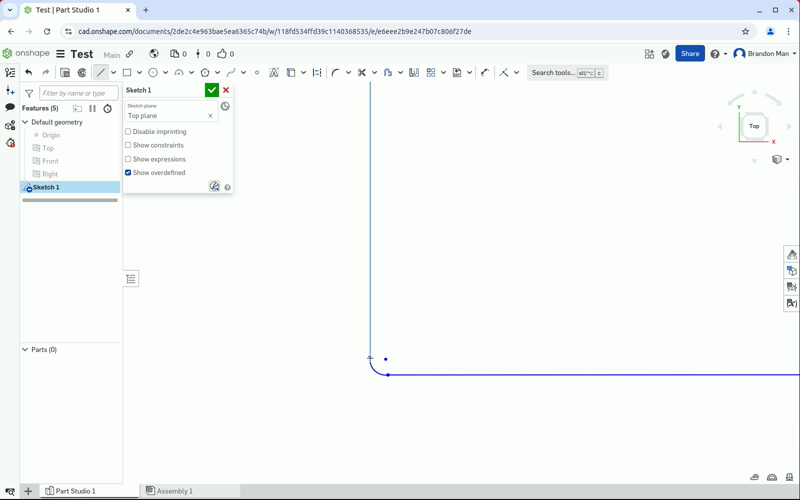
scroll(6)
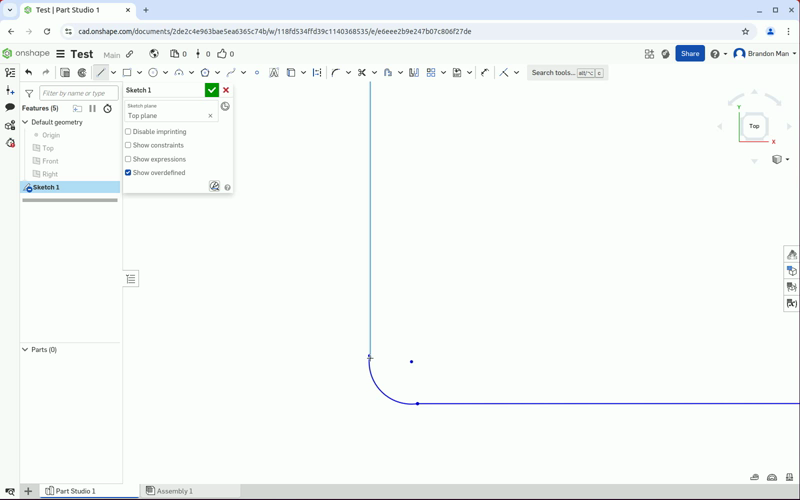
key_up(shift)
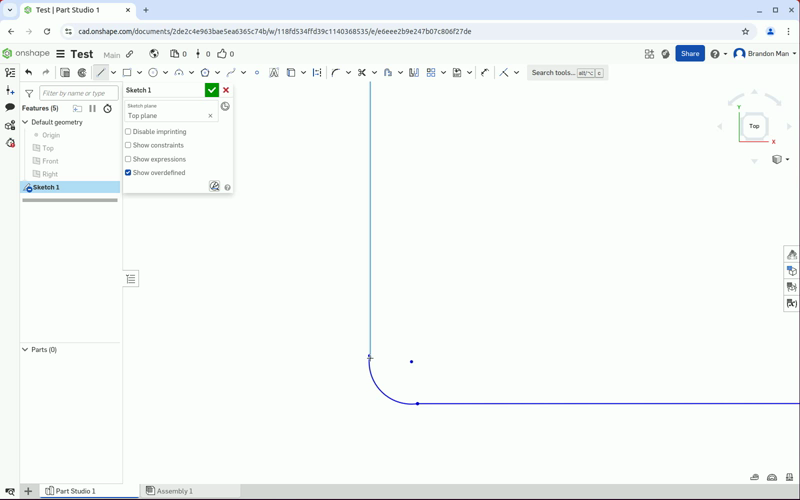
click(370, 357)
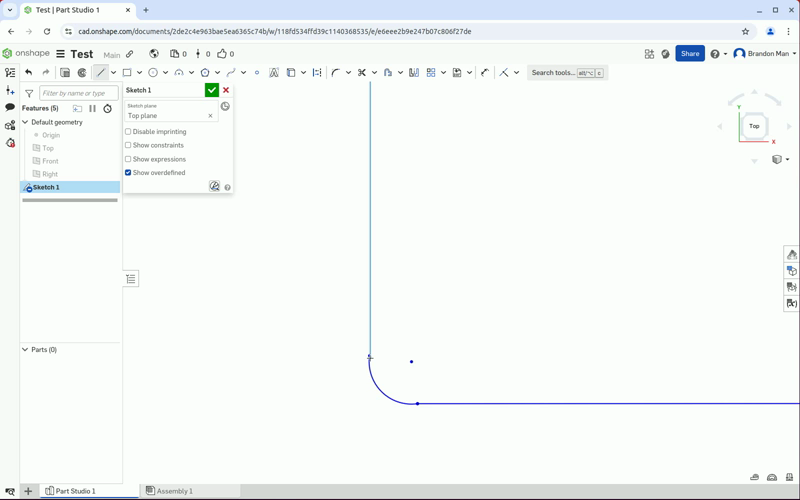
scroll(-6)
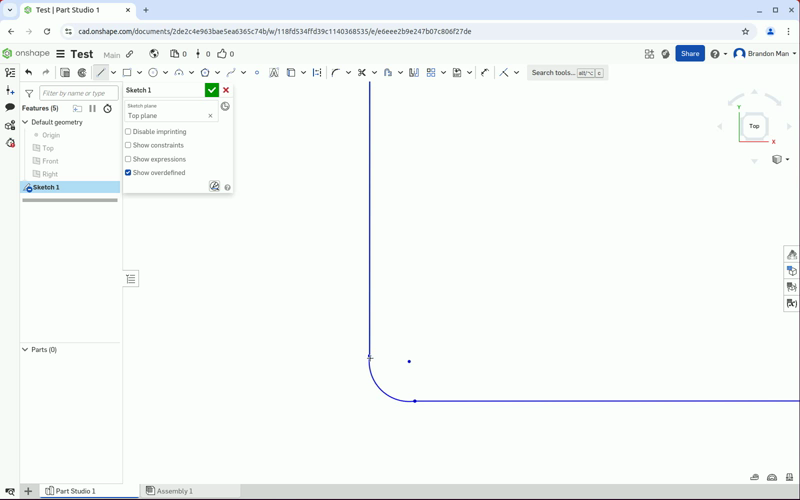
scroll(-6)
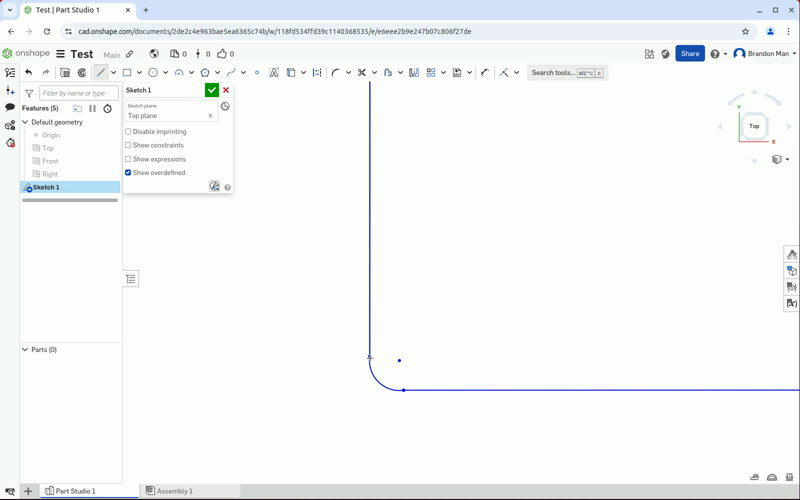
scroll(-6)
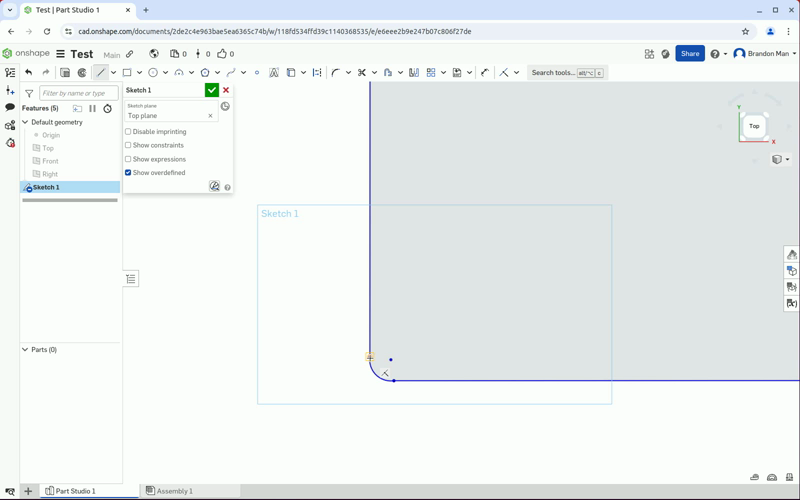
scroll(-6)
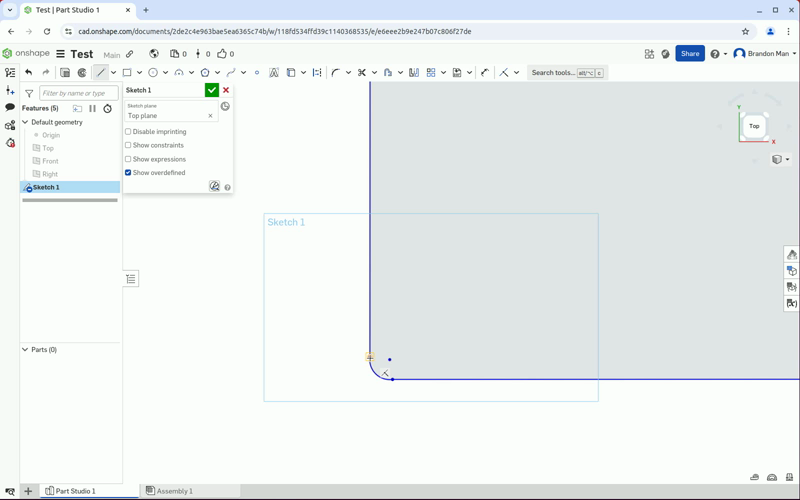
scroll(-6)
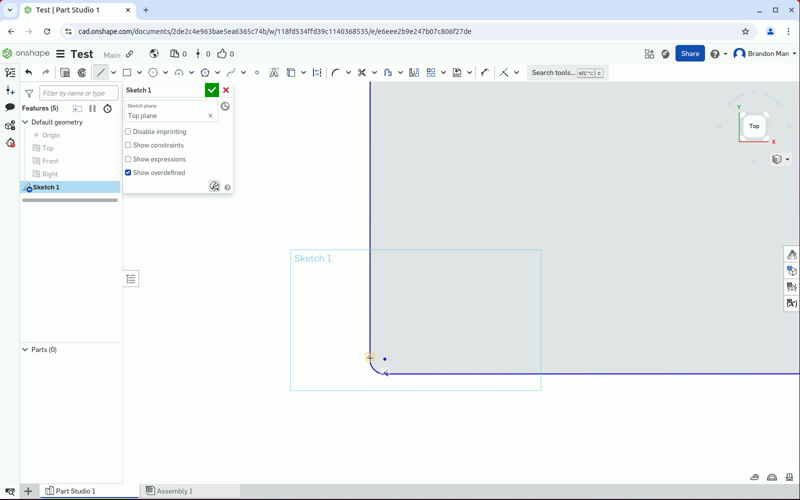
scroll(-6)
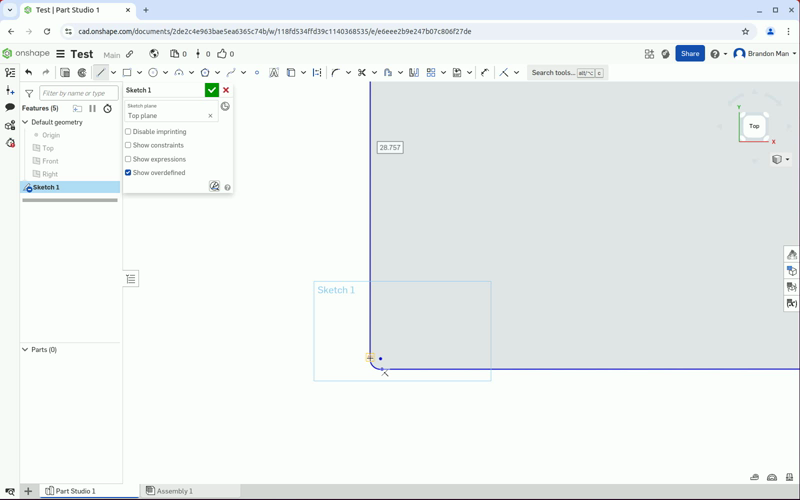
scroll(-6)
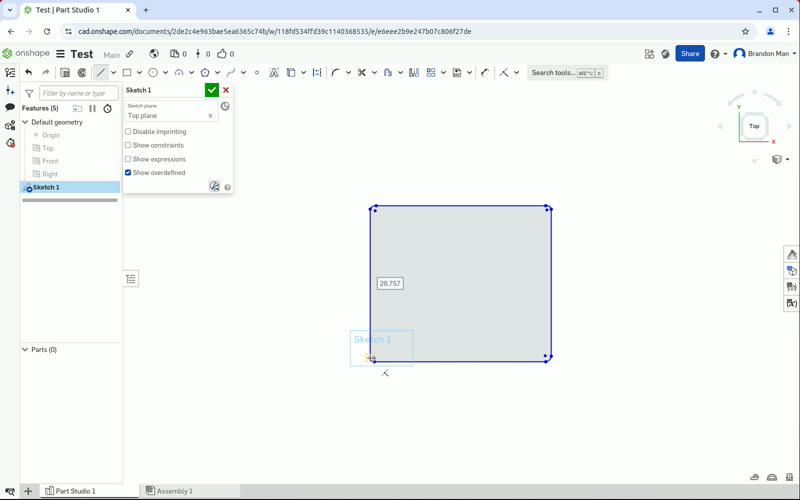
key(esc)
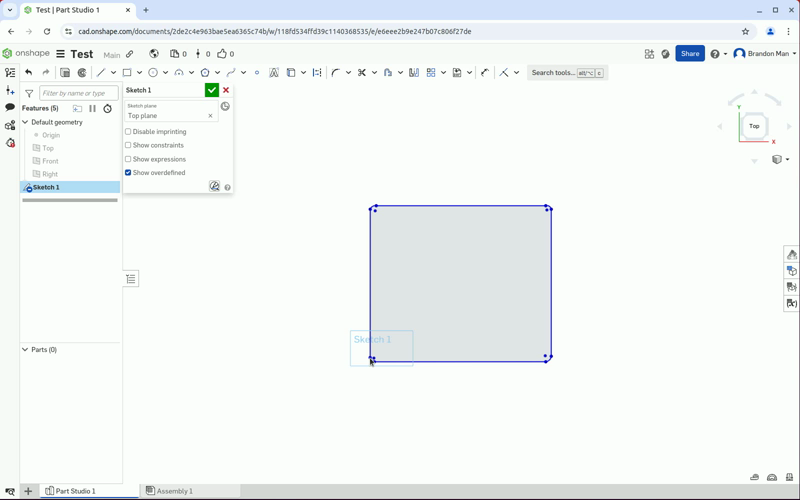
mouse_move(466, 224)
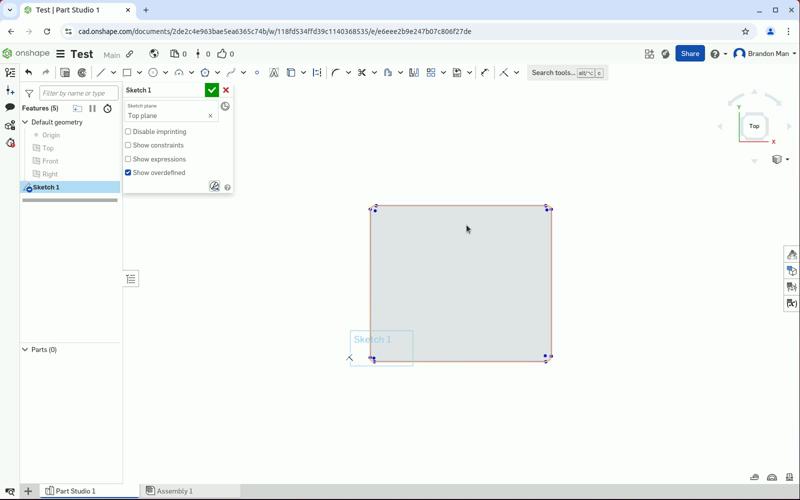
click(466, 224)
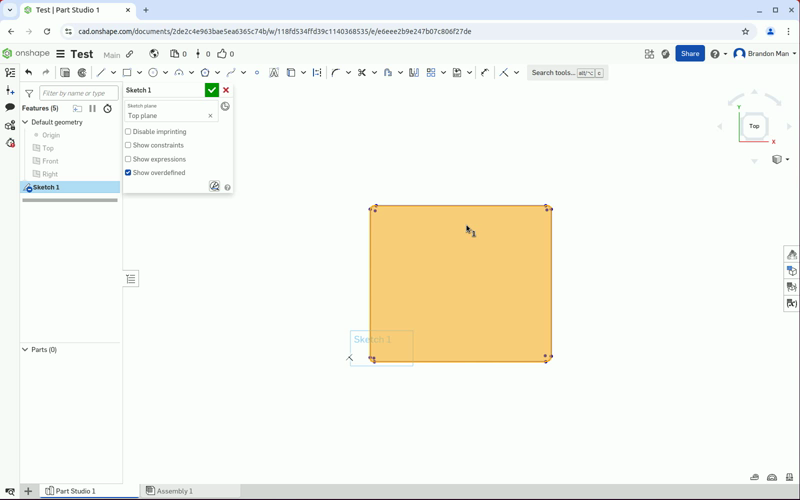
mouse_move(73, 352)
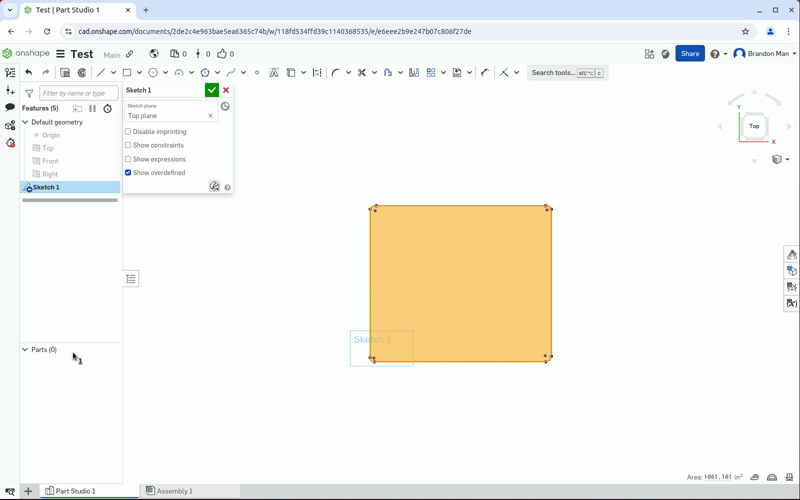
key(shift+y)
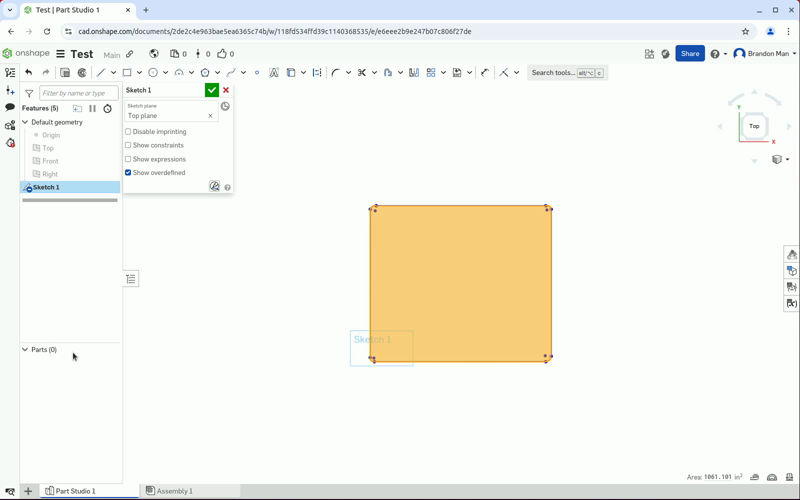
key(shift+e)
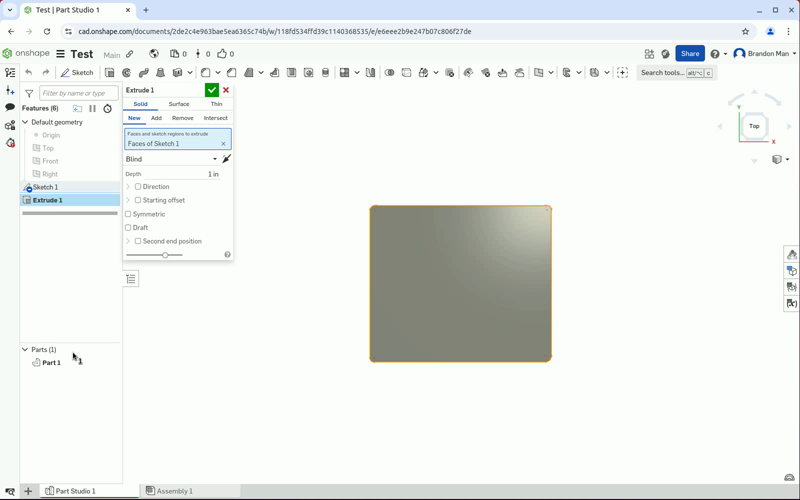
mouse_move(143, 106)
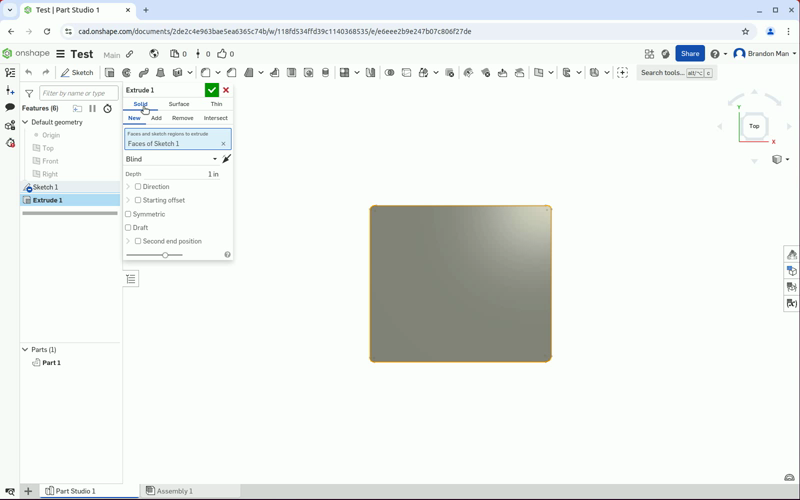
click(143, 106)
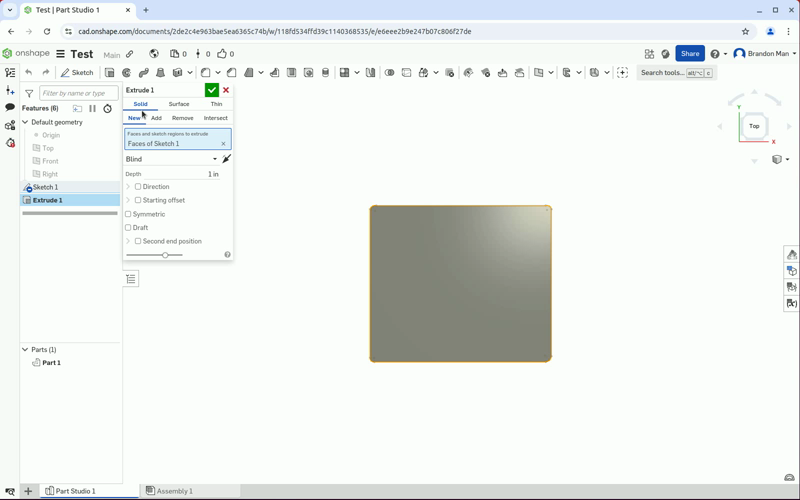
mouse_move(137, 120)
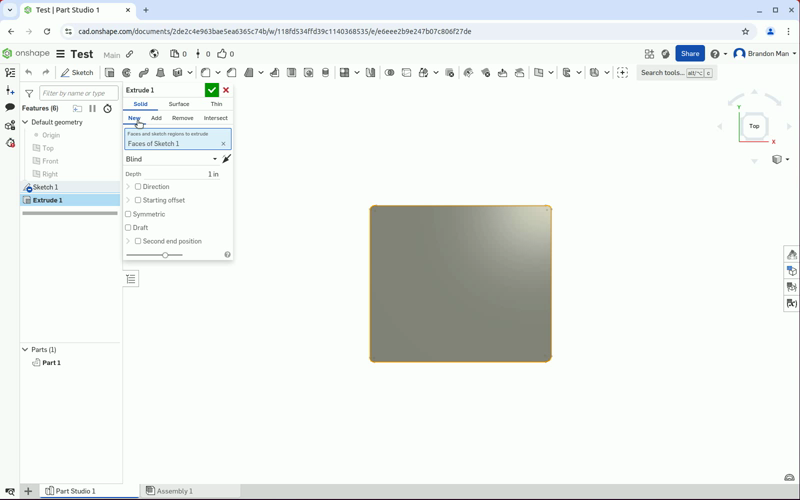
click(137, 120)
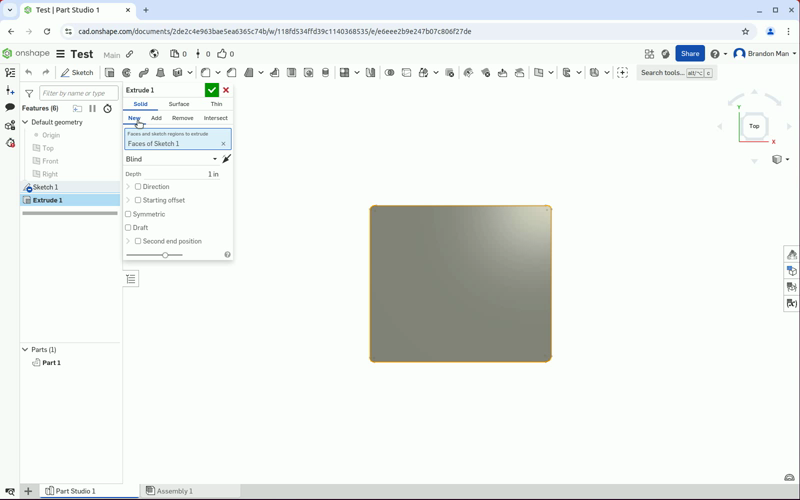
key(tab, 4)
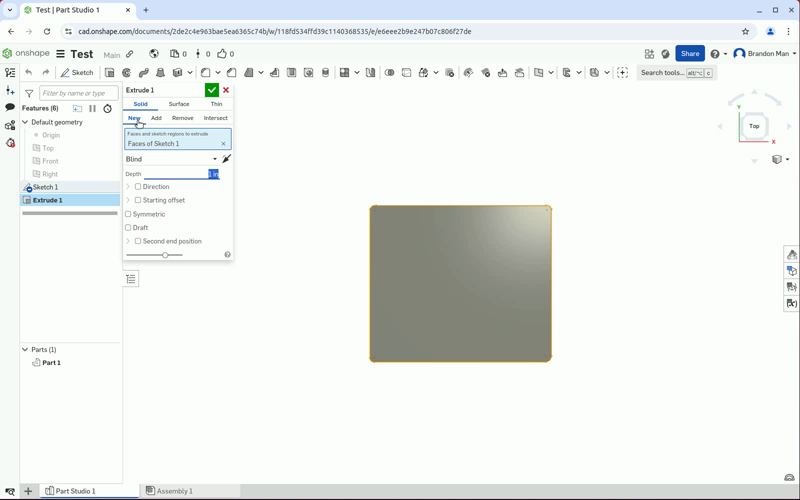
text(0.241)
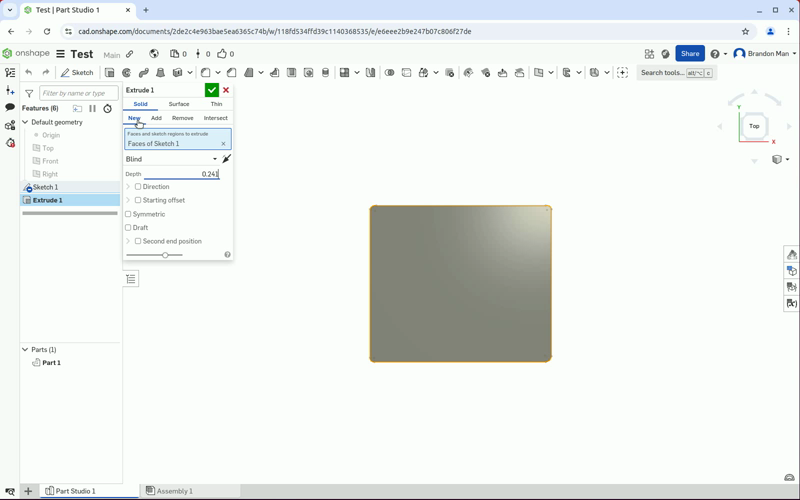
key(enter)
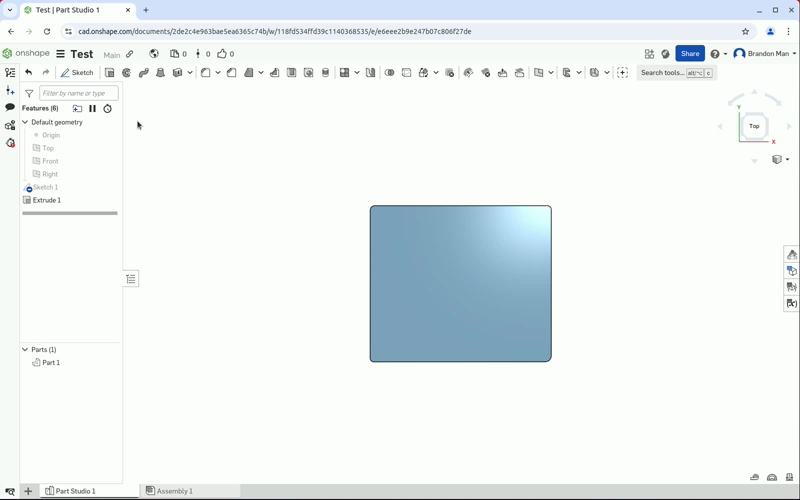
key(shift+h)
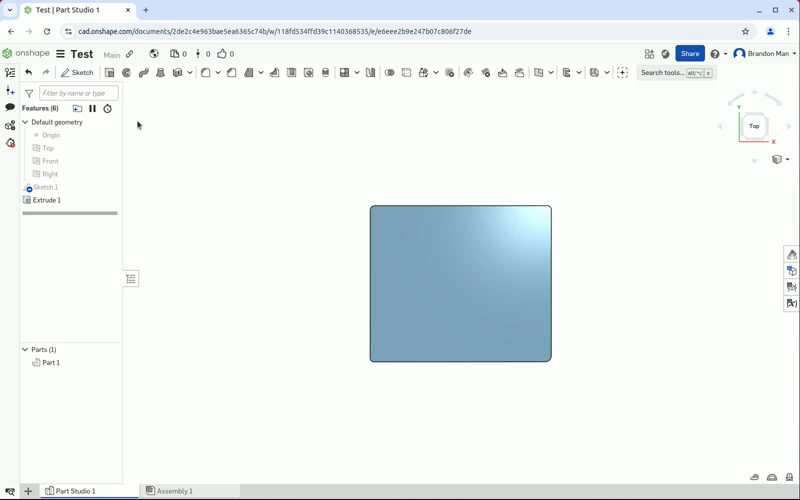
key(shift+h)
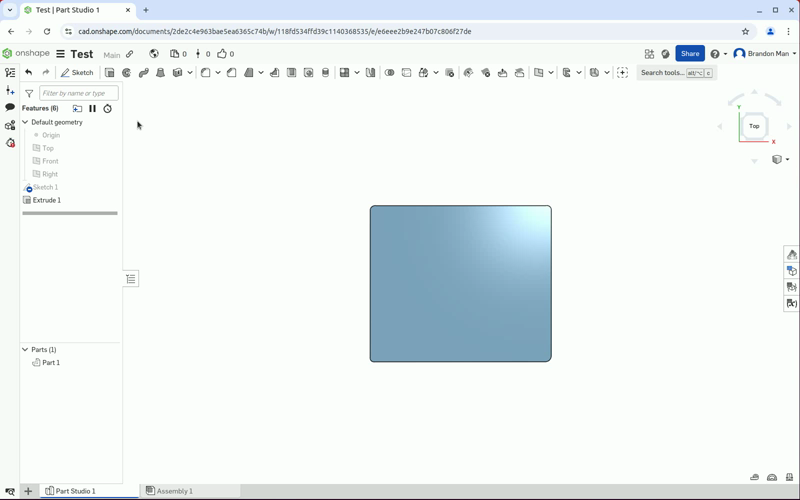
mouse_move(73, 189)
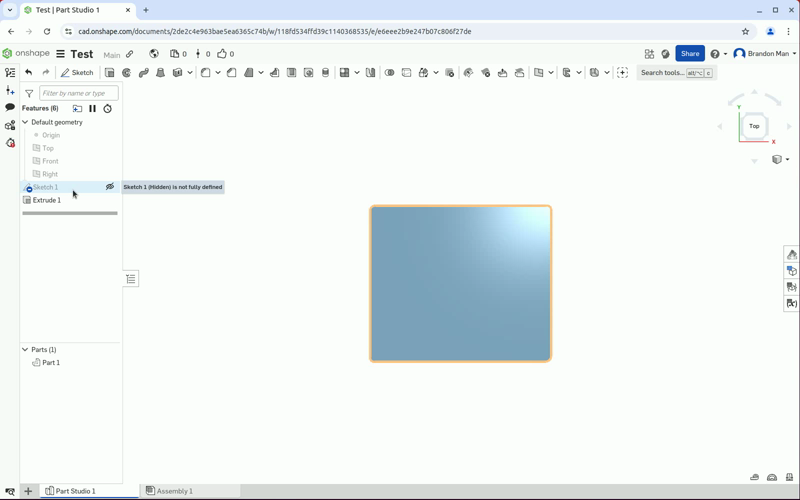
click(73, 189)
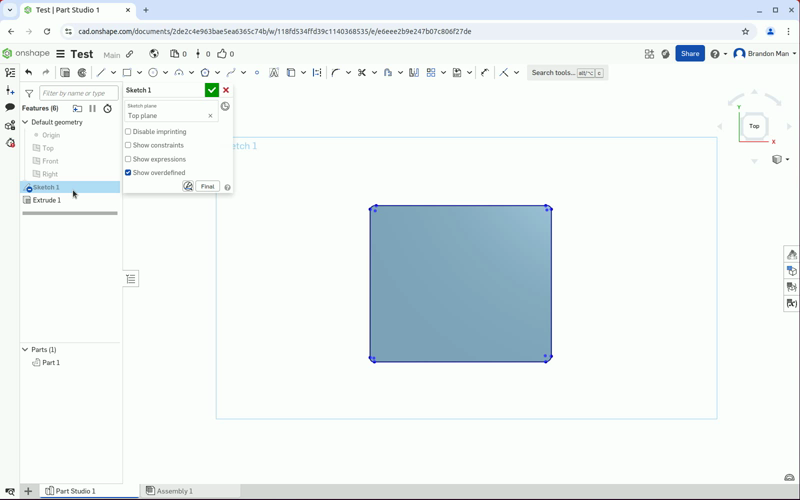
mouse_move(229, 92)
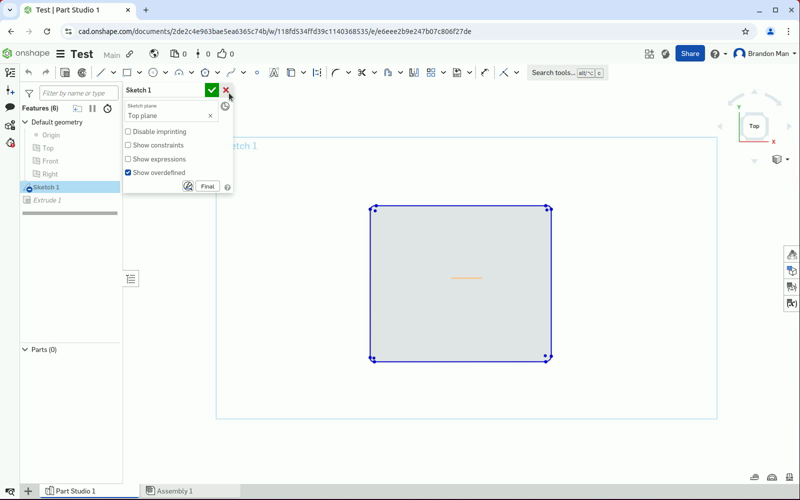
click(229, 92)
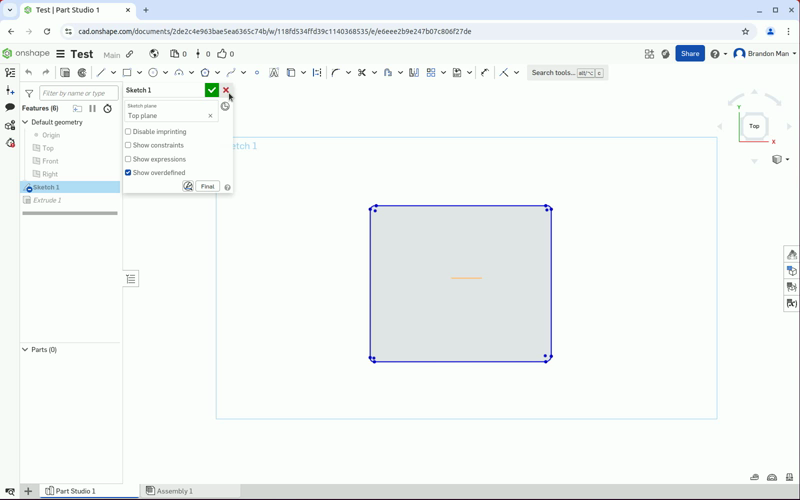
key(shift+s)
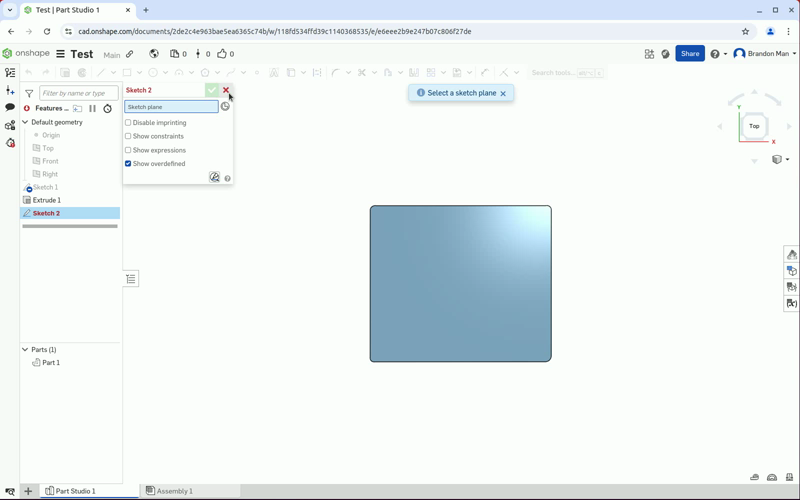
mouse_move(73, 150)
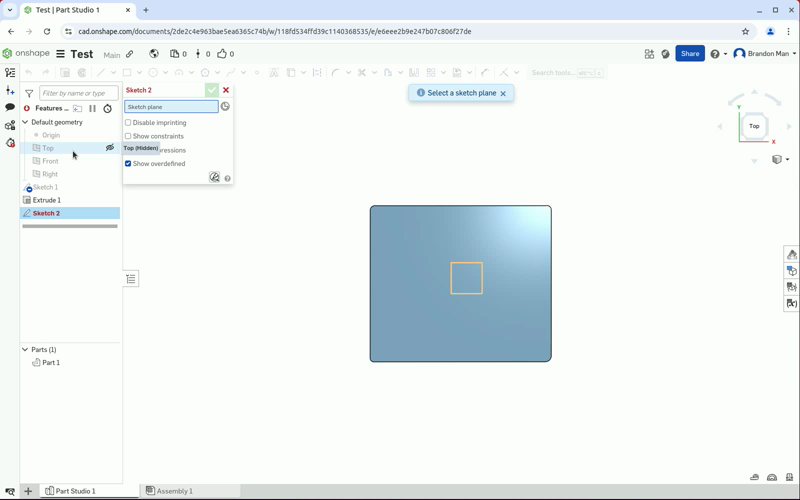
click(73, 150)
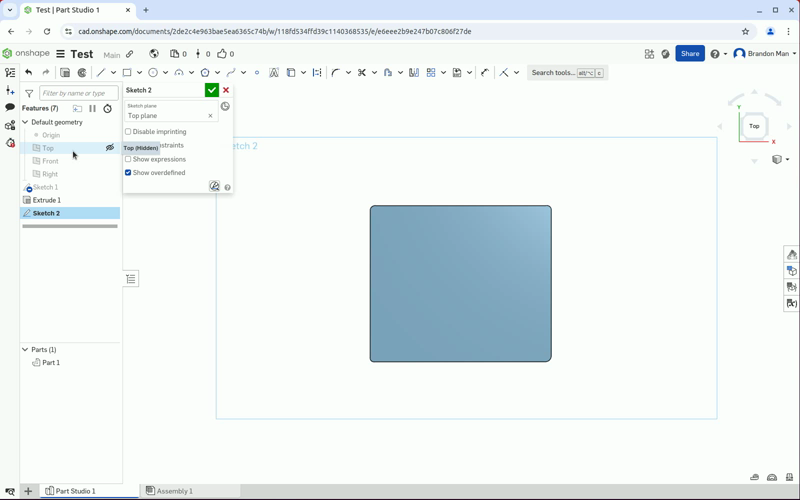
mouse_move(73, 352)
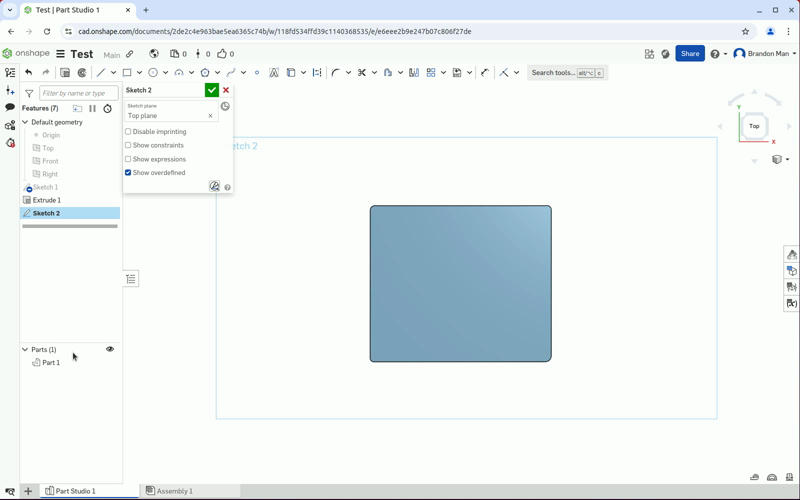
key(y)
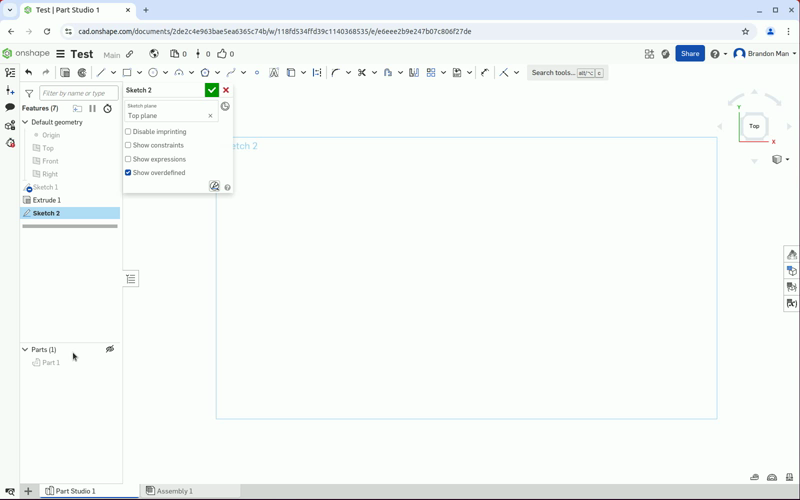
key(a)
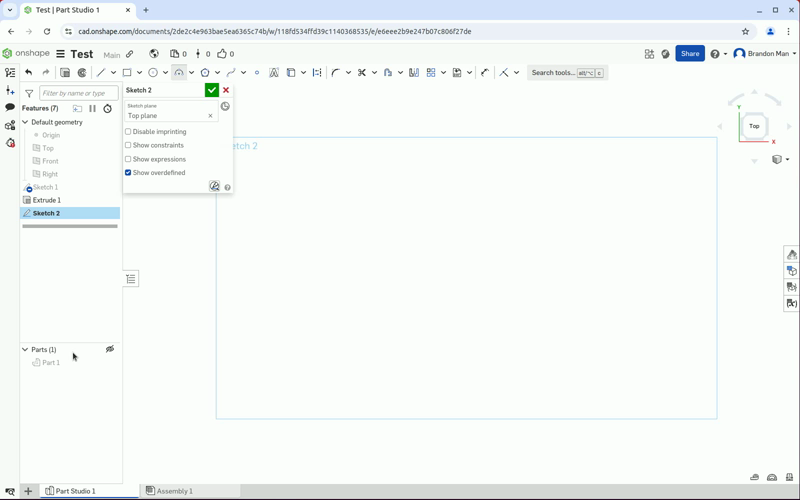
key_down(shift)
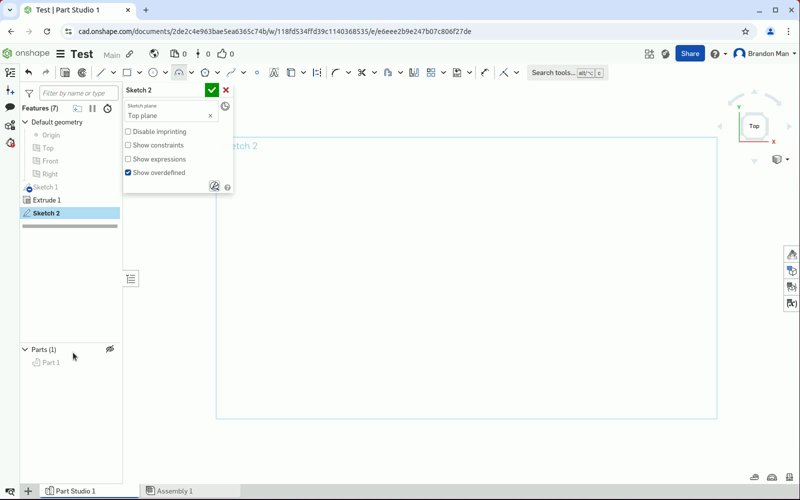
mouse_move(348, 357)
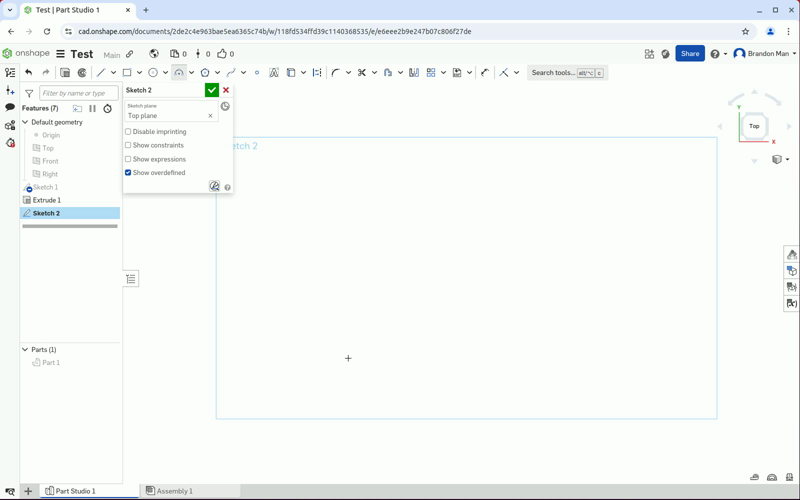
click(348, 357)
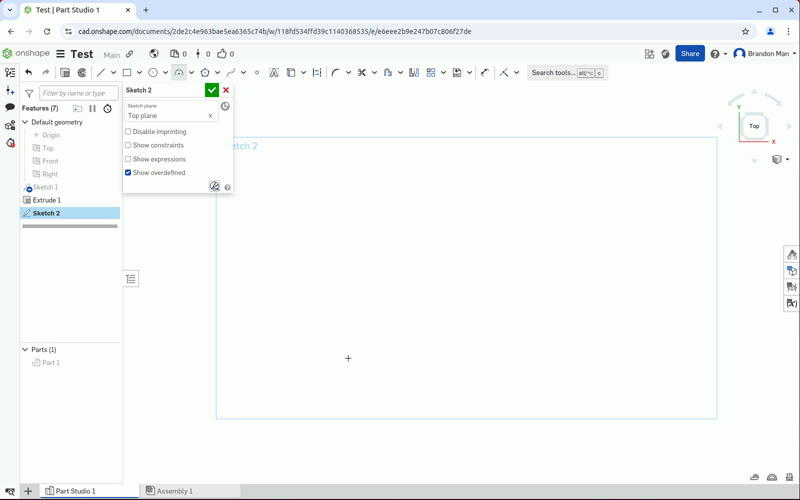
key_up(shift)
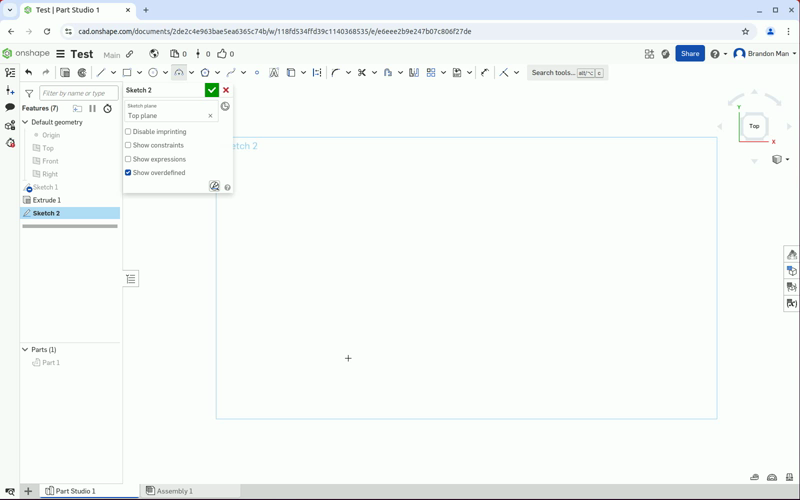
key_down(shift)
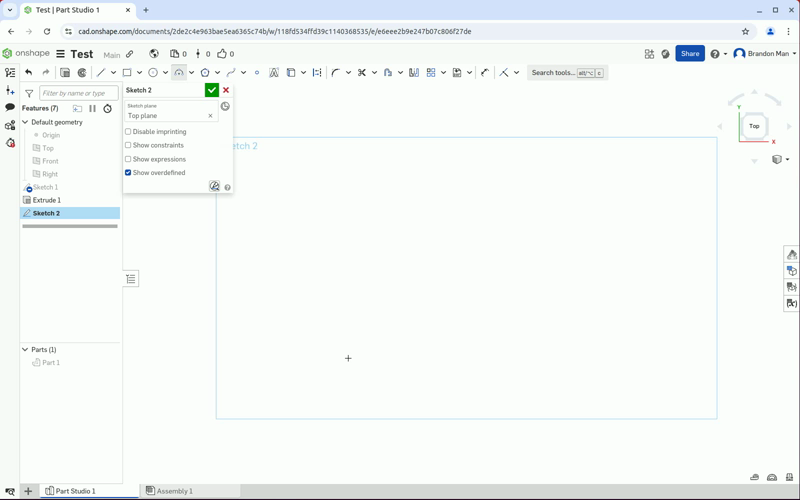
mouse_move(376, 383)
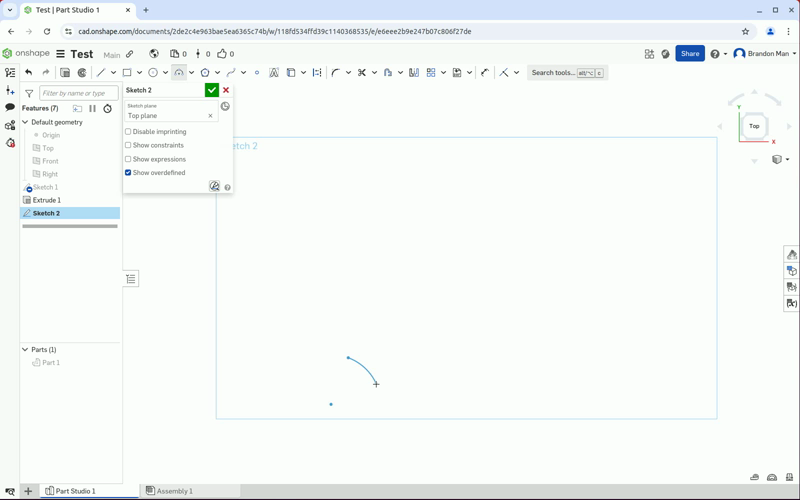
click(376, 383)
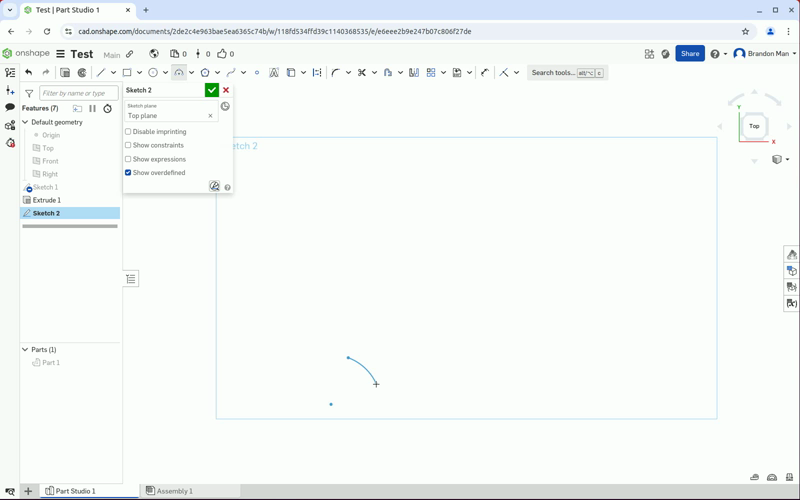
mouse_move(356, 377)
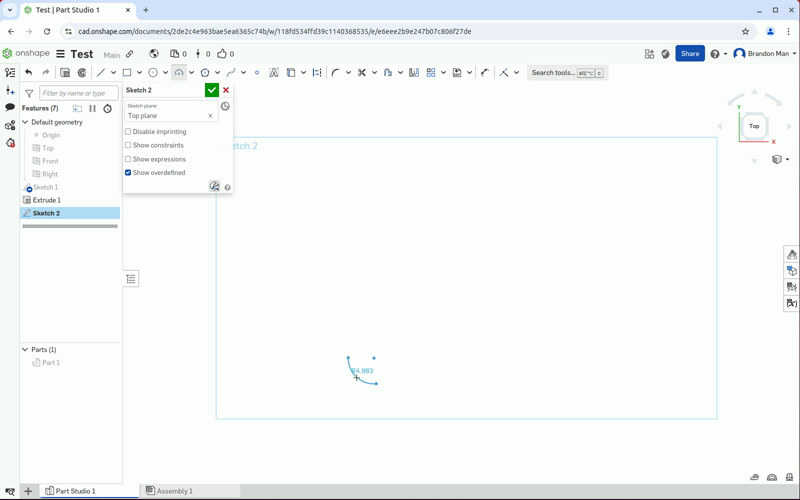
click(356, 377)
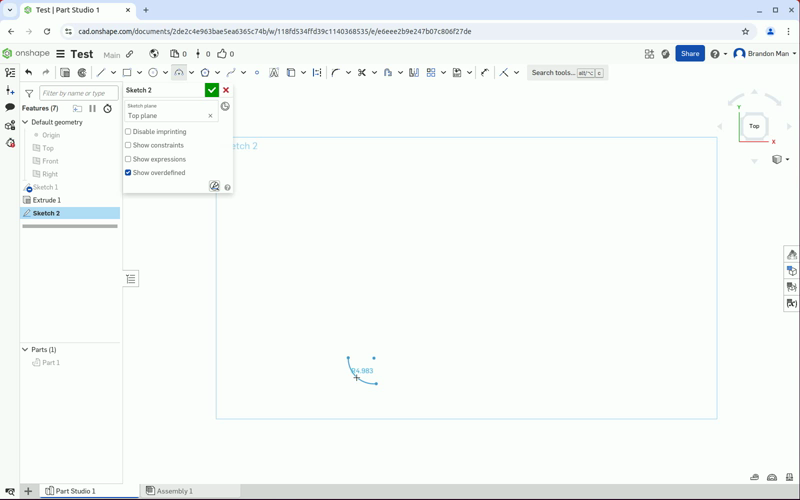
key_up(shift)
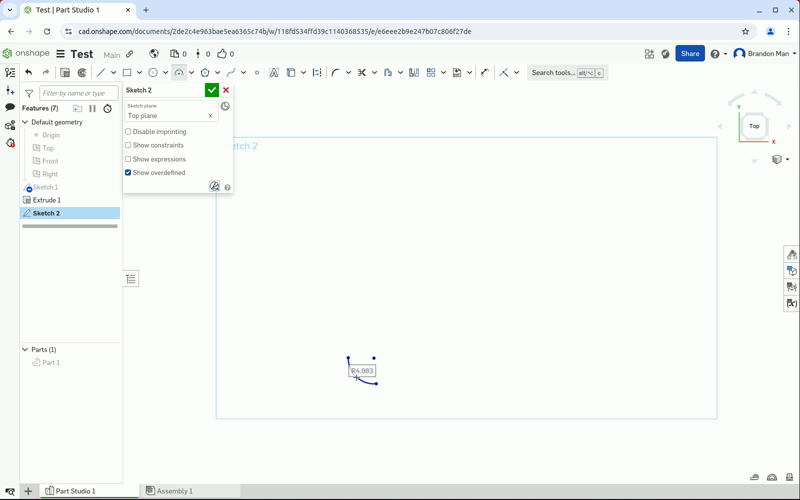
key(esc)
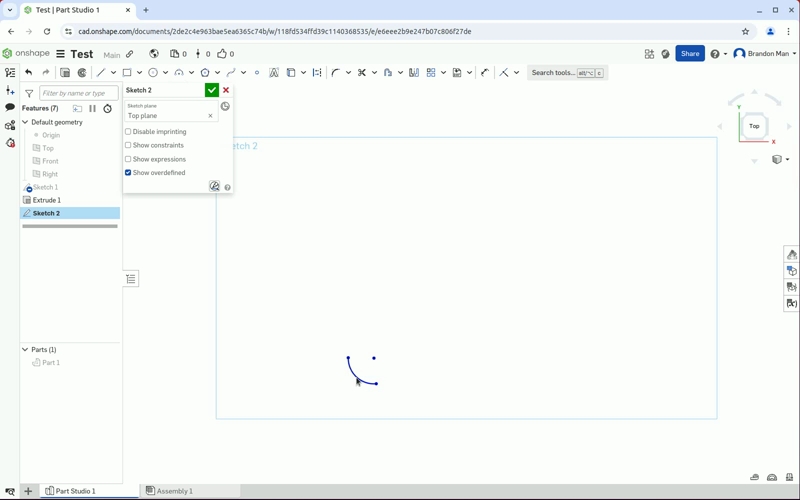
key(l)
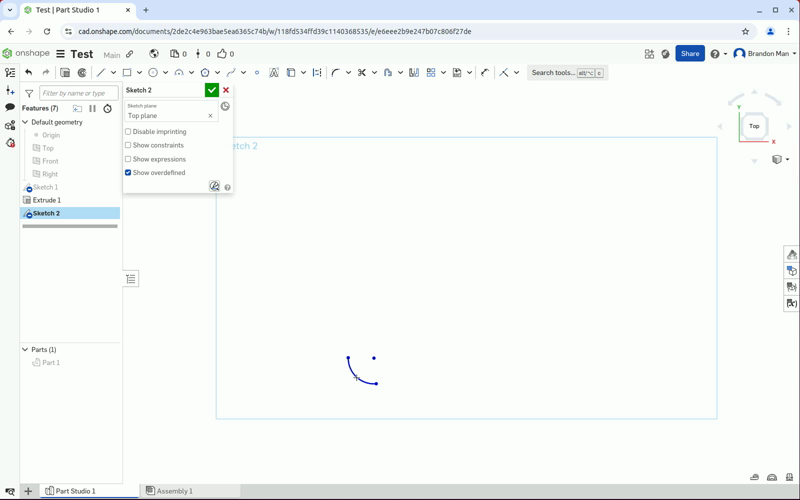
mouse_move(376, 383)
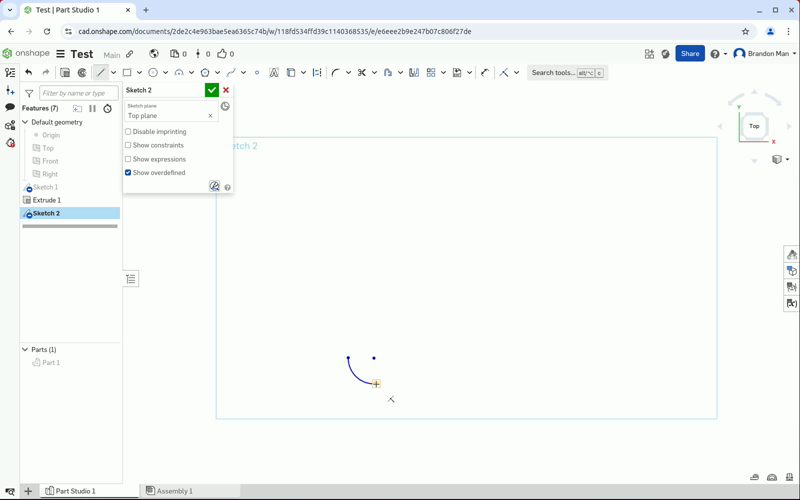
click(376, 383)
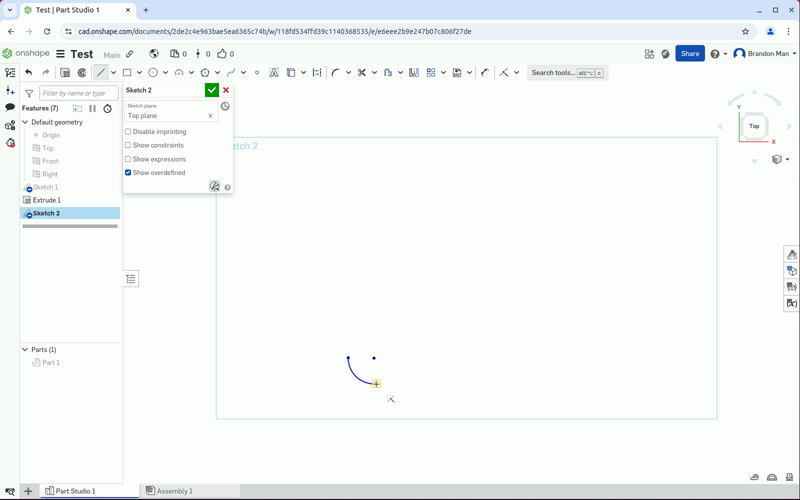
key_down(shift)
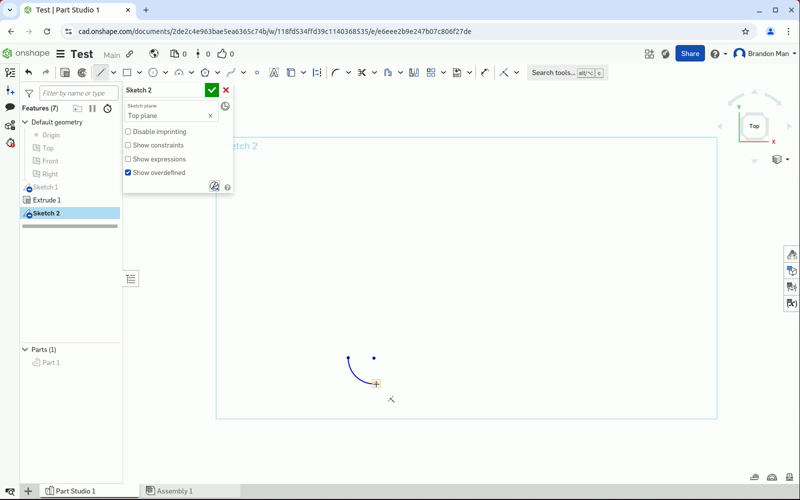
mouse_move(543, 383)
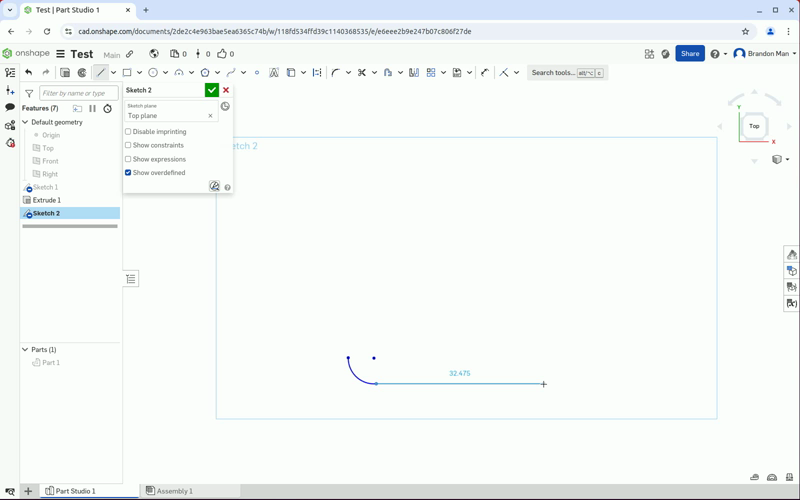
click(543, 383)
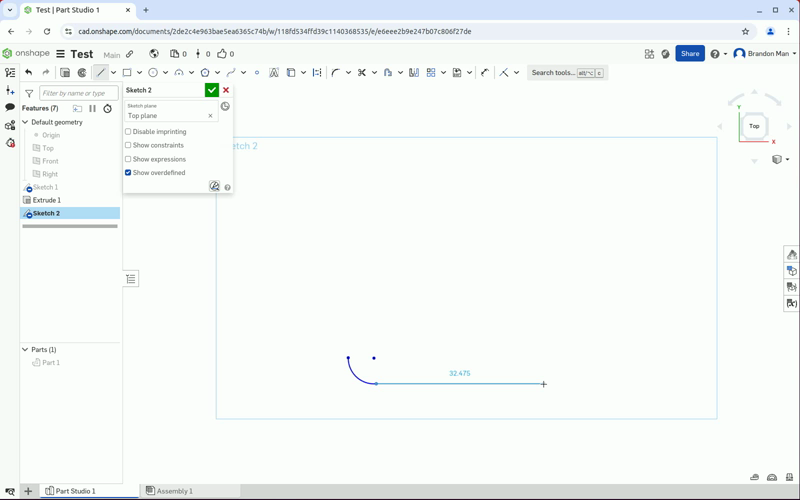
key_up(shift)
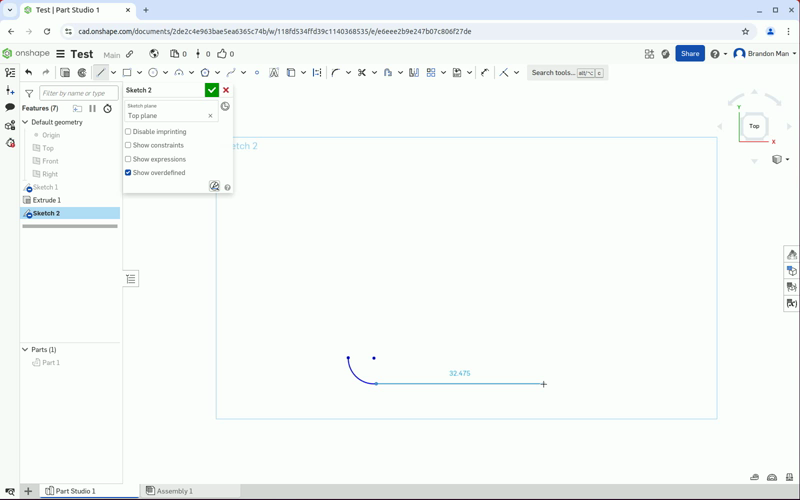
key(esc)
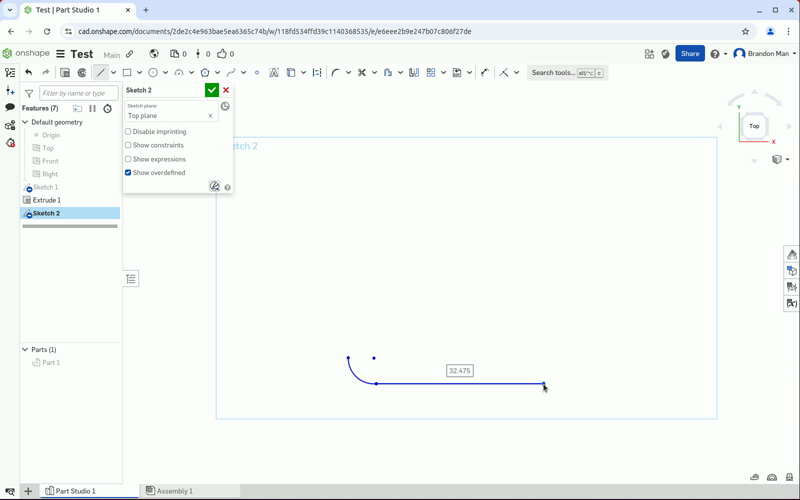
key(a)
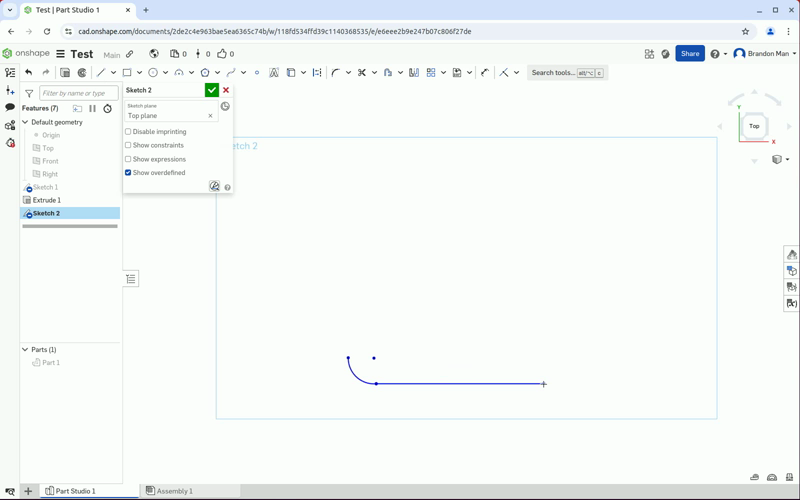
mouse_move(543, 383)
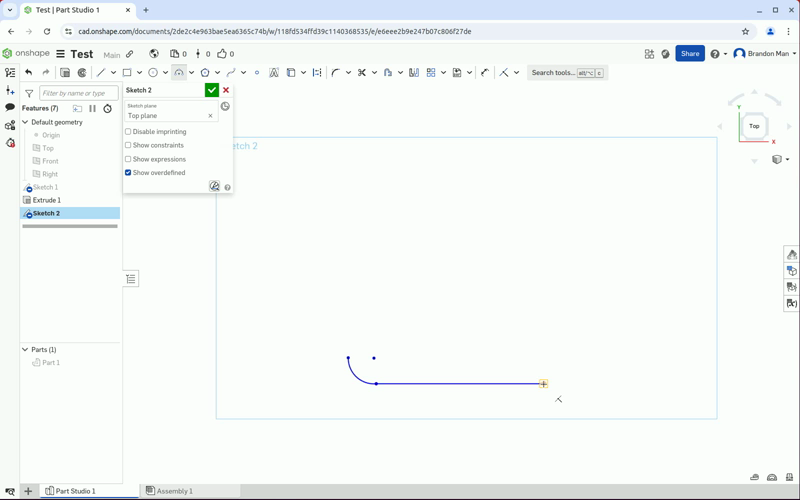
click(543, 383)
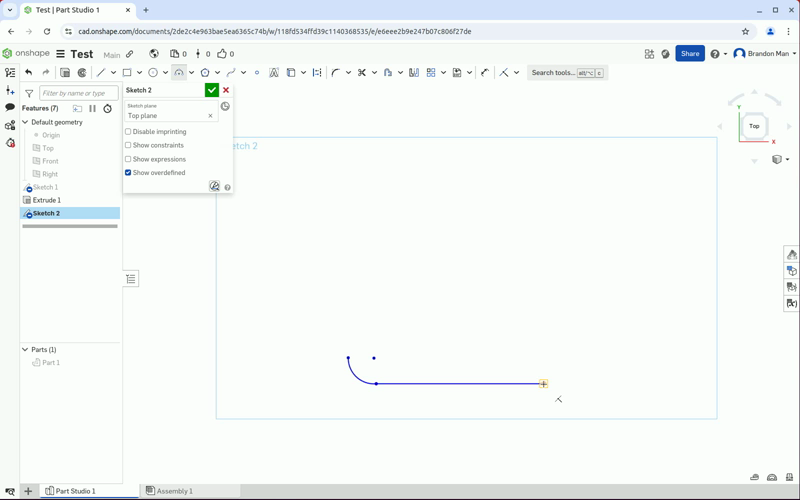
key_down(shift)
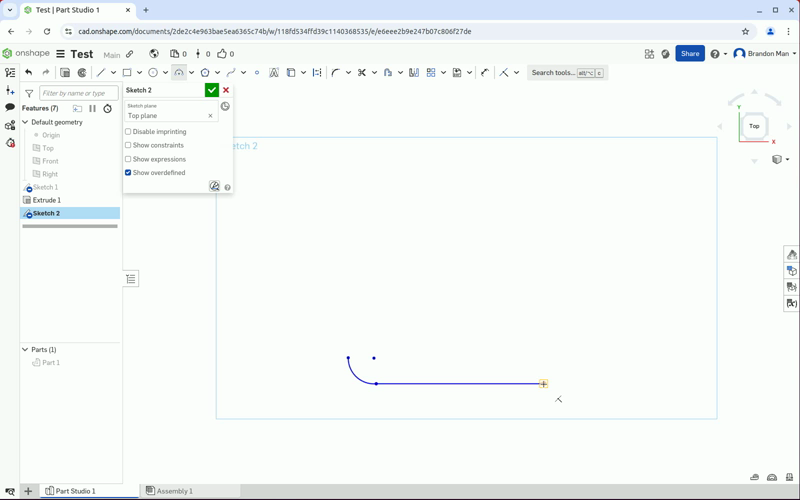
mouse_move(572, 357)
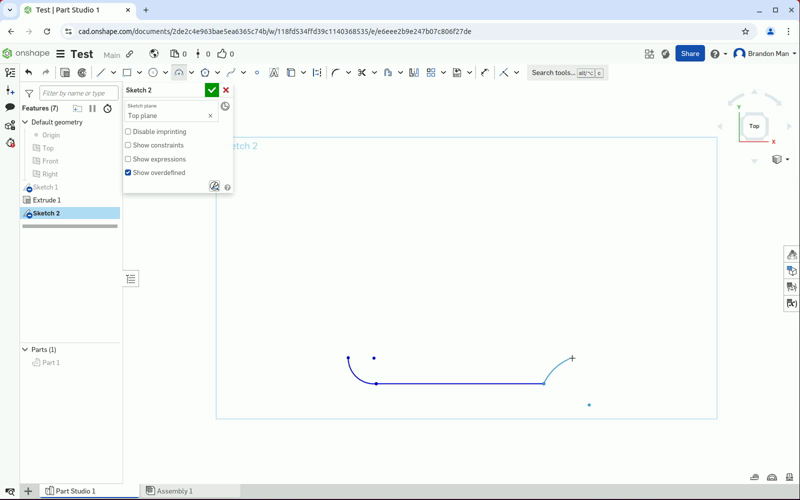
click(572, 357)
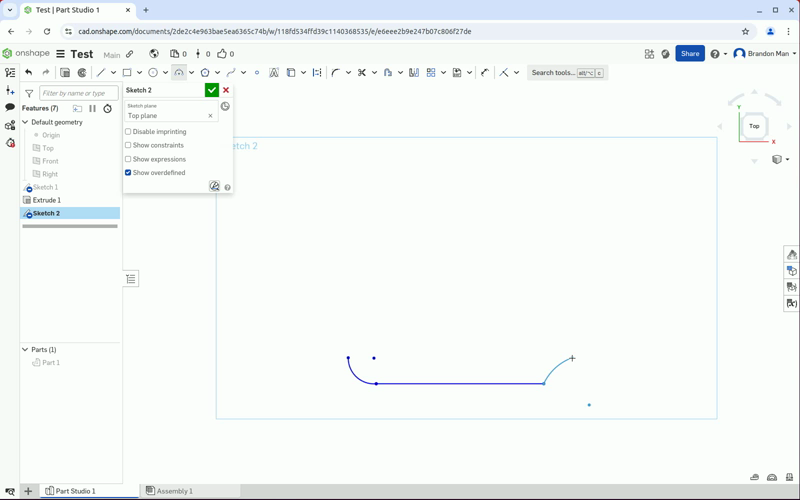
mouse_move(562, 376)
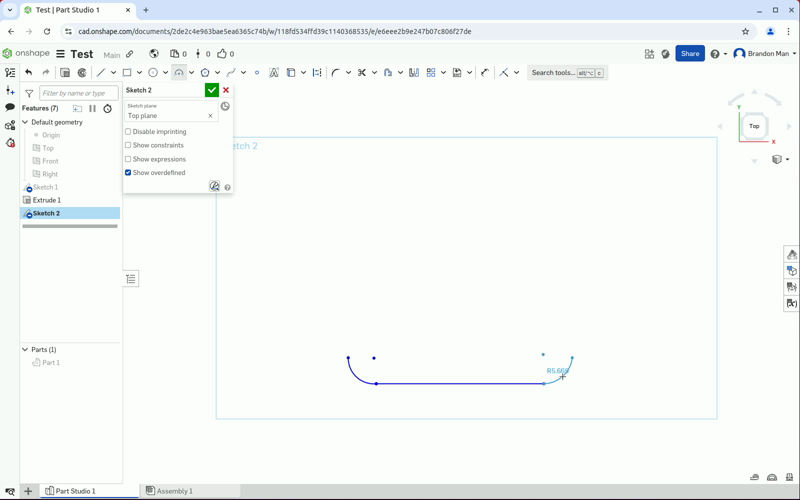
click(562, 376)
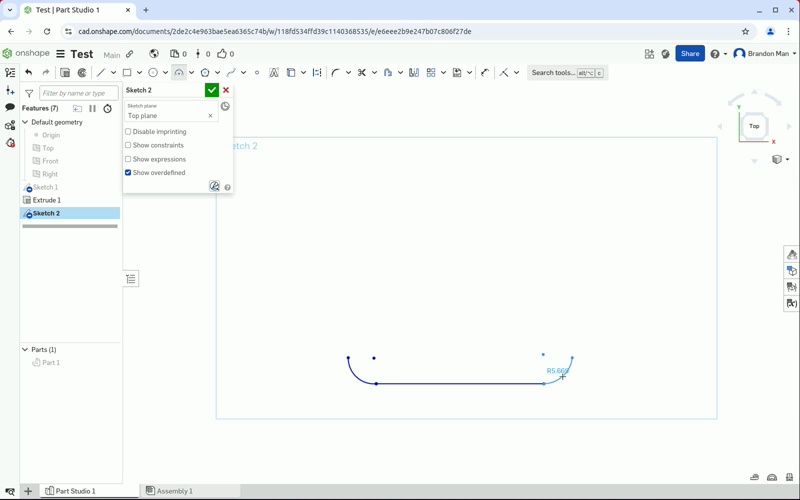
key_up(shift)
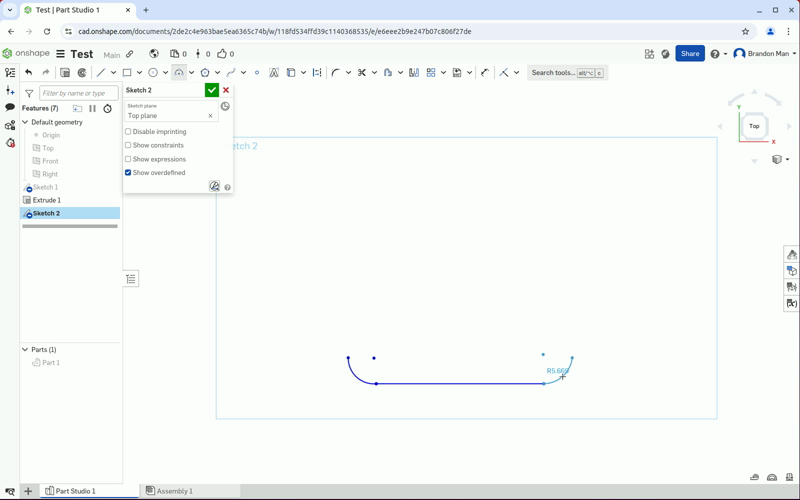
key(esc)
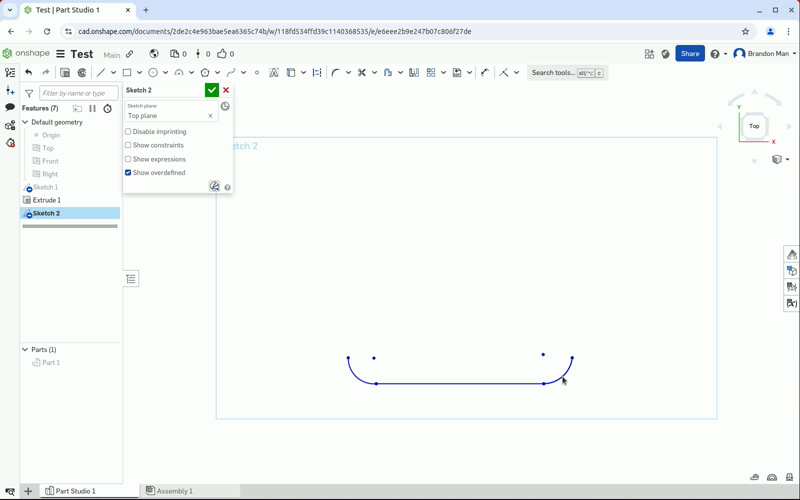
key(l)
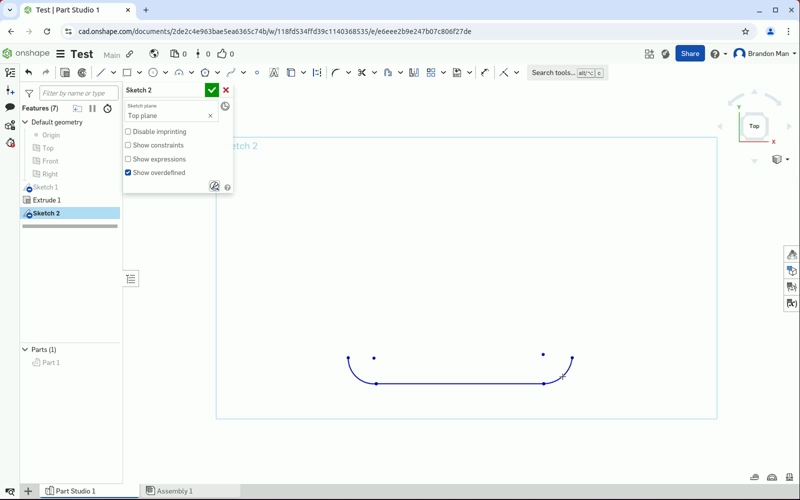
mouse_move(572, 357)
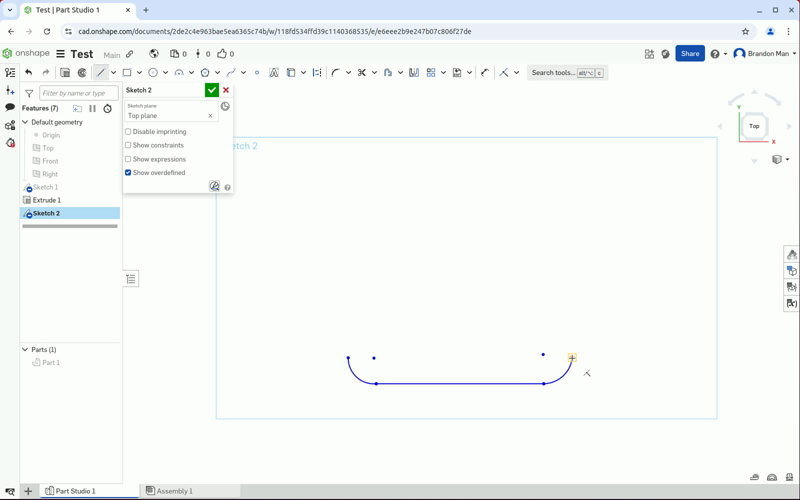
click(572, 357)
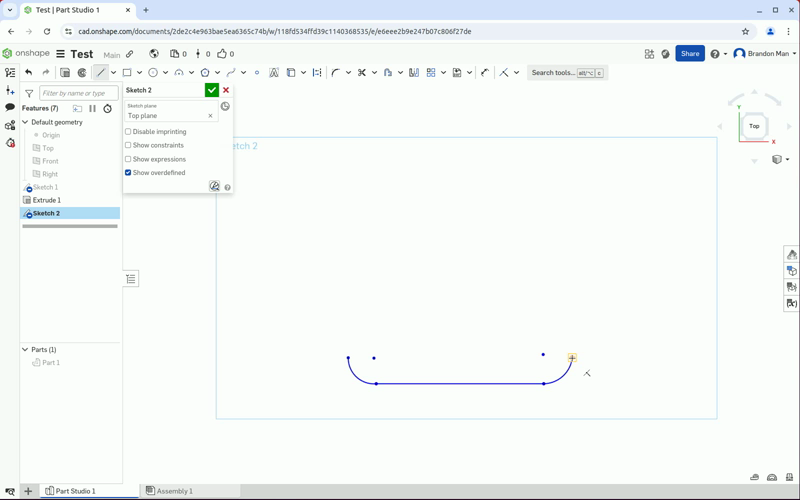
key_down(shift)
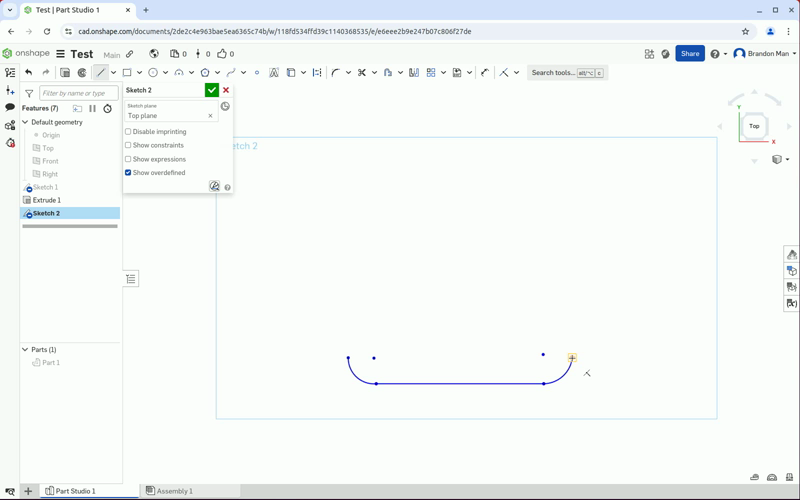
mouse_move(572, 209)
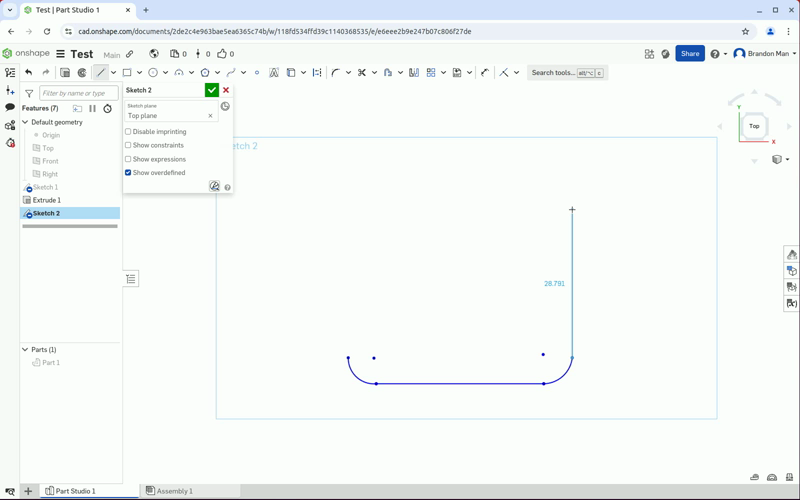
click(572, 209)
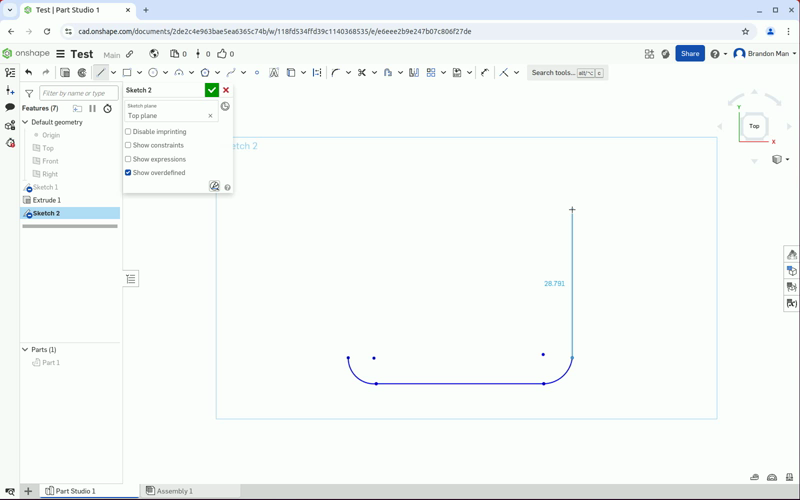
key_up(shift)
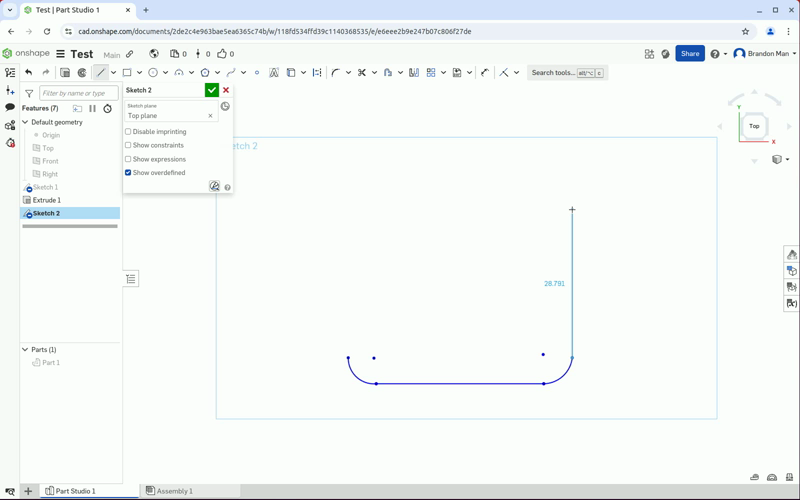
key(esc)
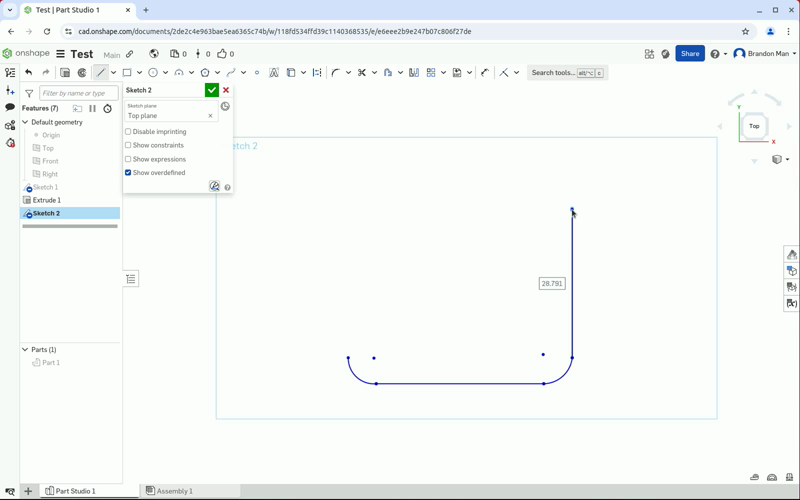
key(a)
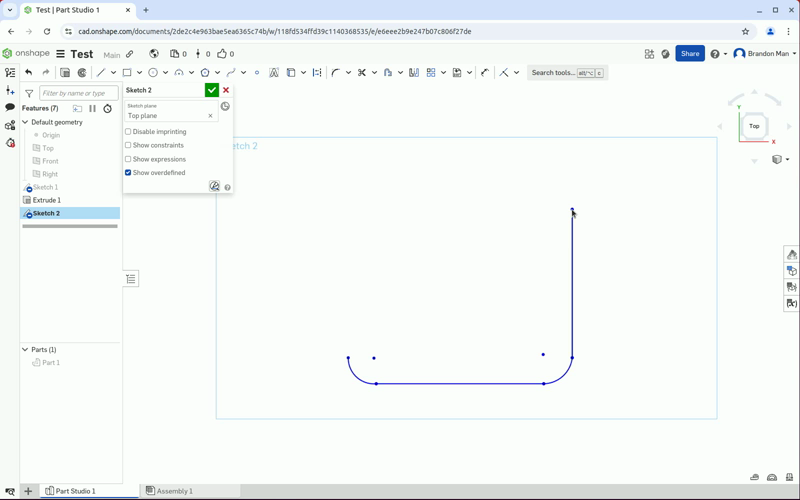
mouse_move(572, 209)
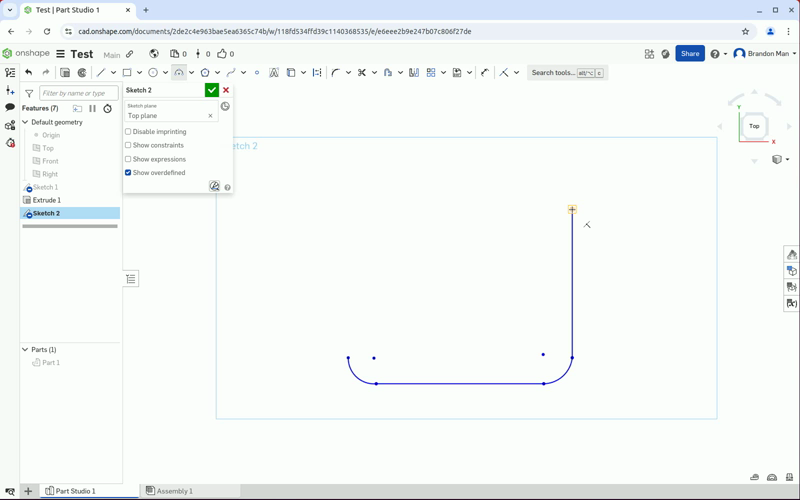
click(572, 209)
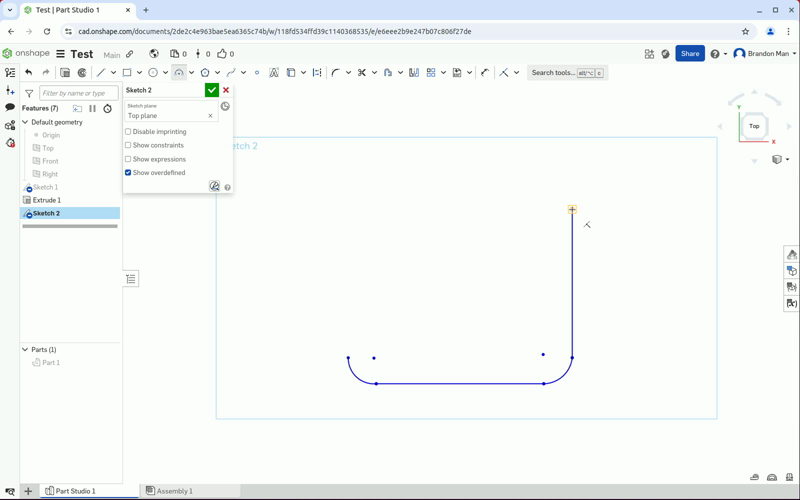
key_down(shift)
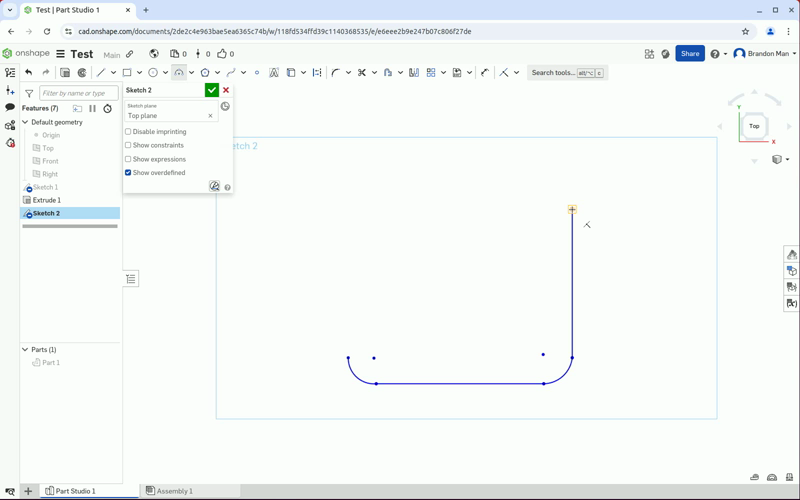
mouse_move(543, 183)
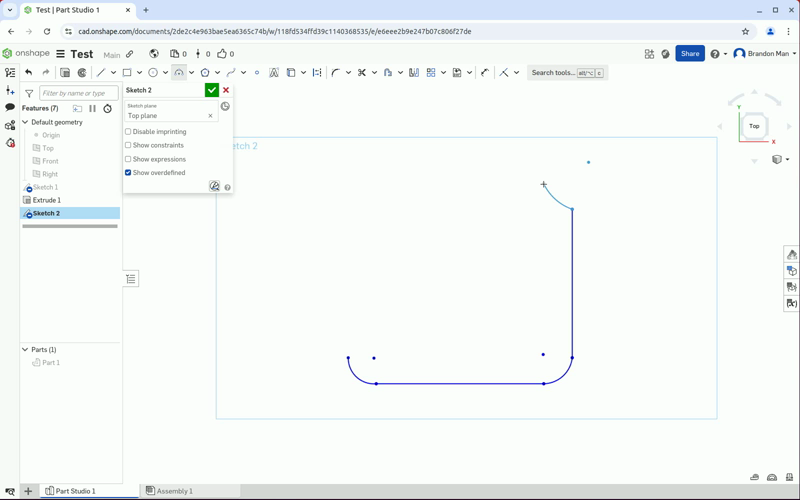
click(543, 183)
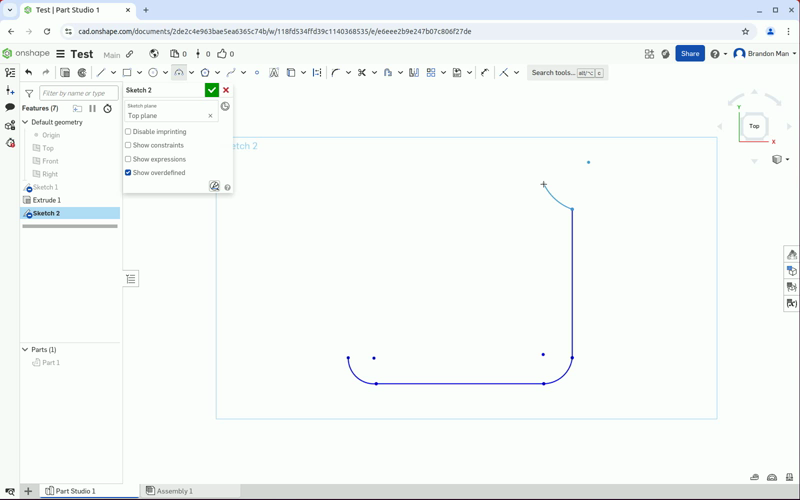
mouse_move(562, 191)
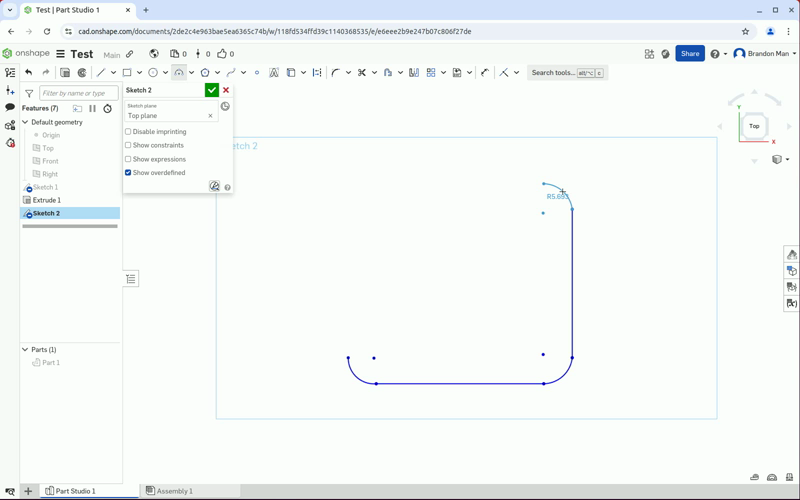
click(562, 191)
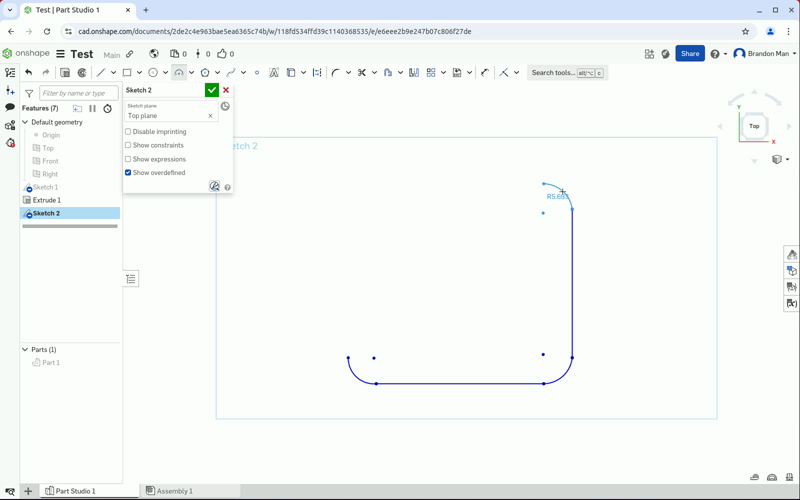
key_up(shift)
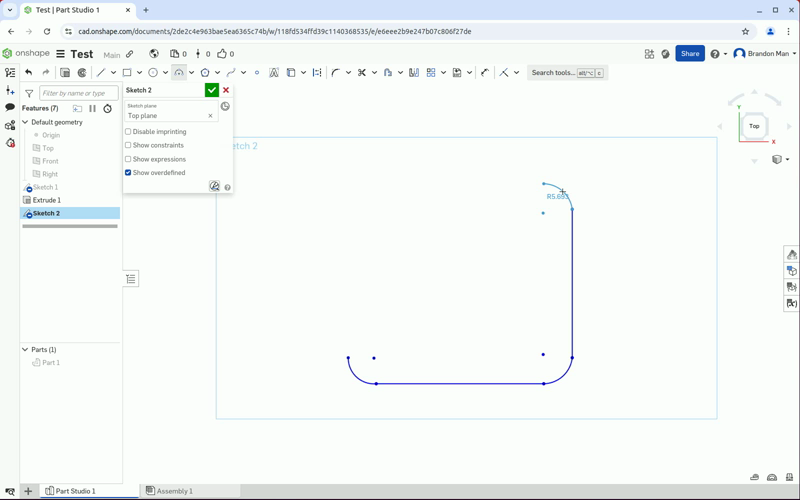
key(esc)
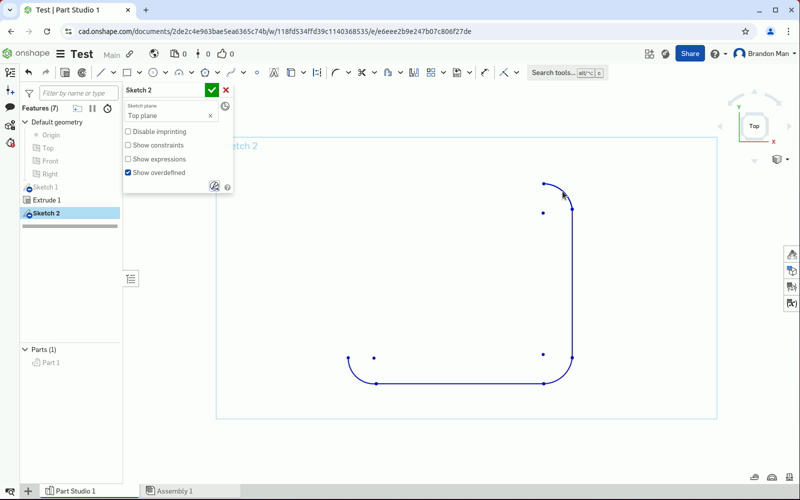
key(l)
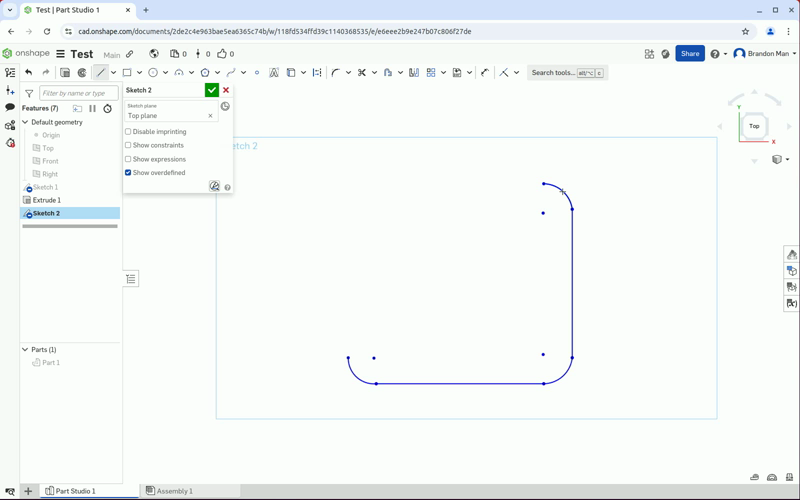
mouse_move(543, 183)
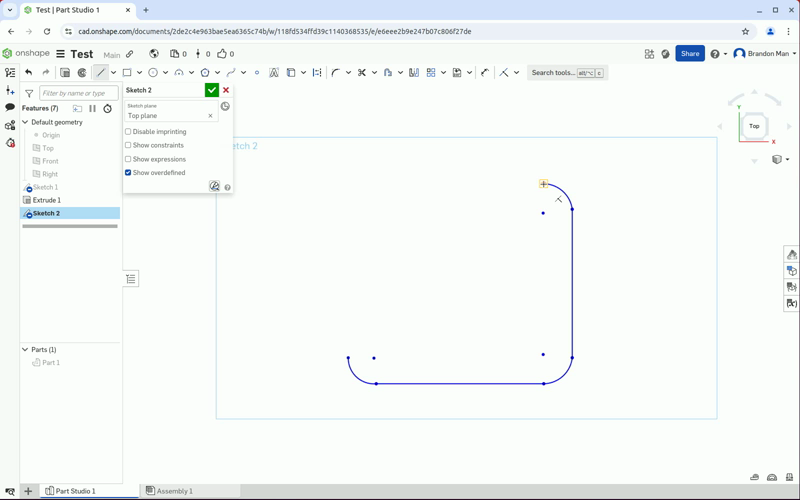
click(543, 183)
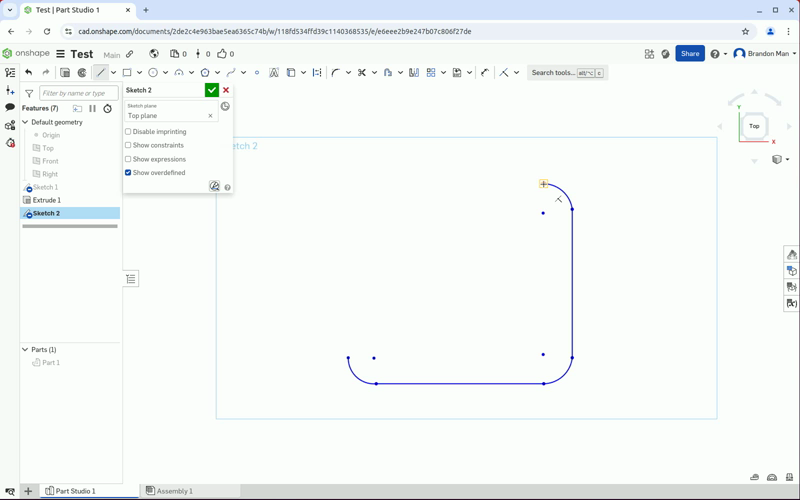
key_down(shift)
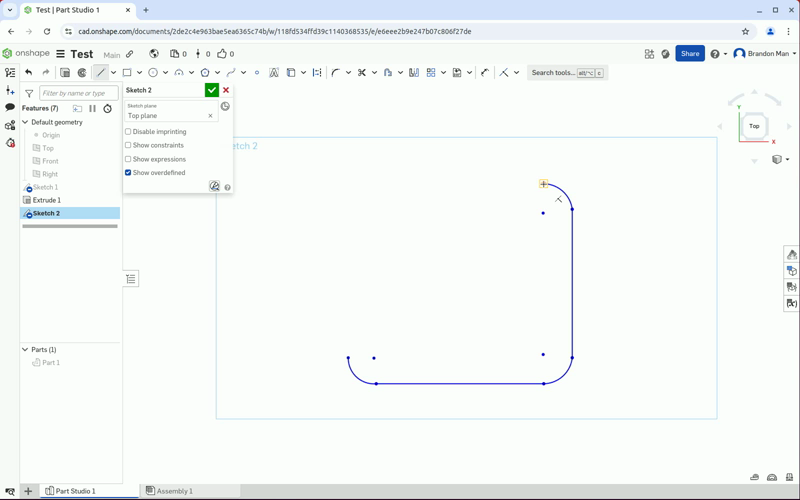
mouse_move(376, 183)
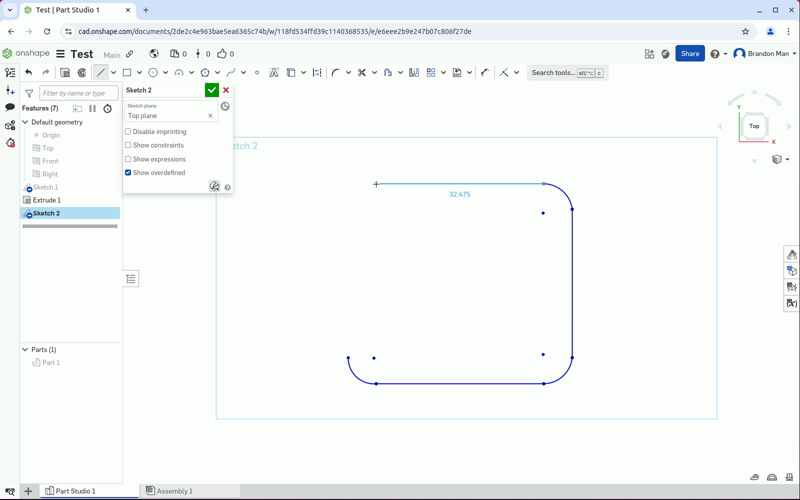
click(376, 183)
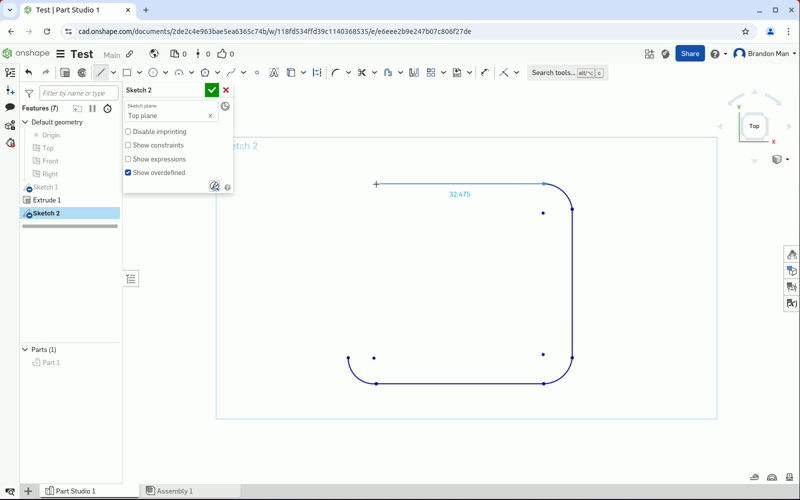
key_up(shift)
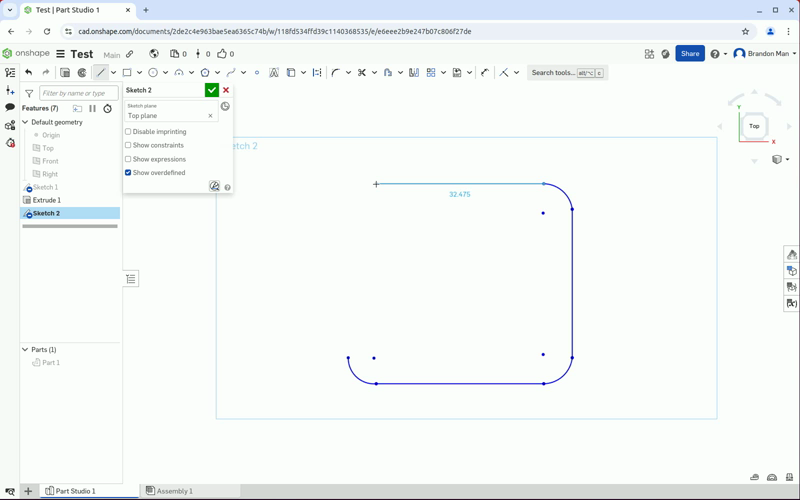
key(esc)
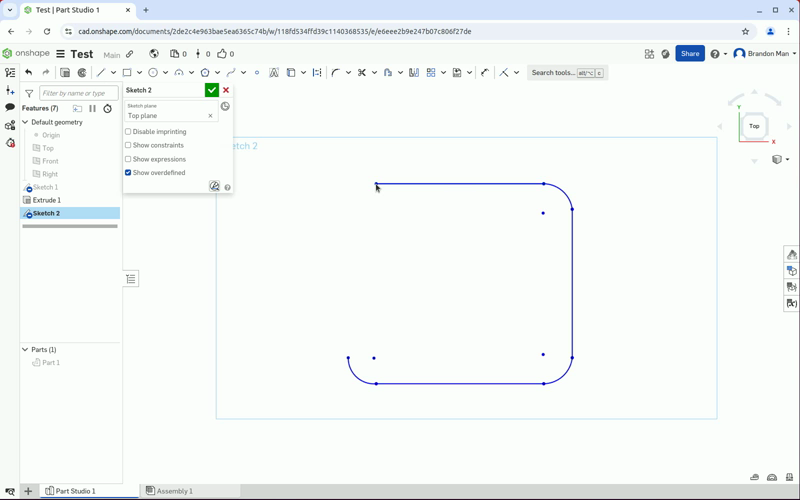
key(a)
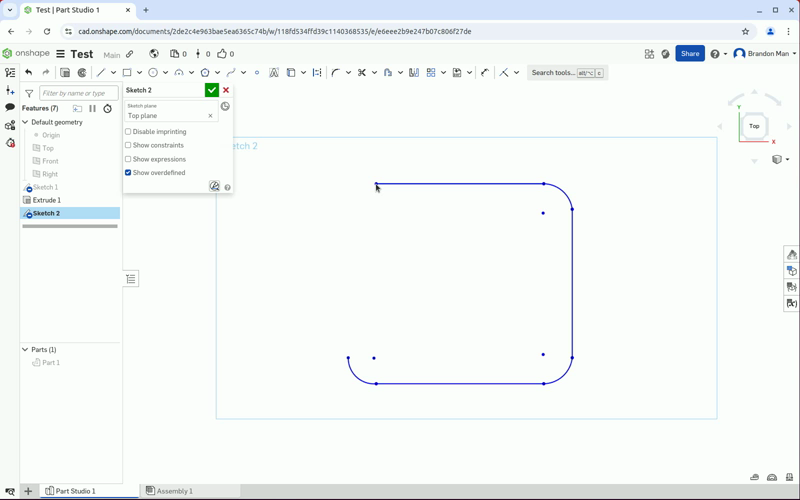
mouse_move(376, 183)
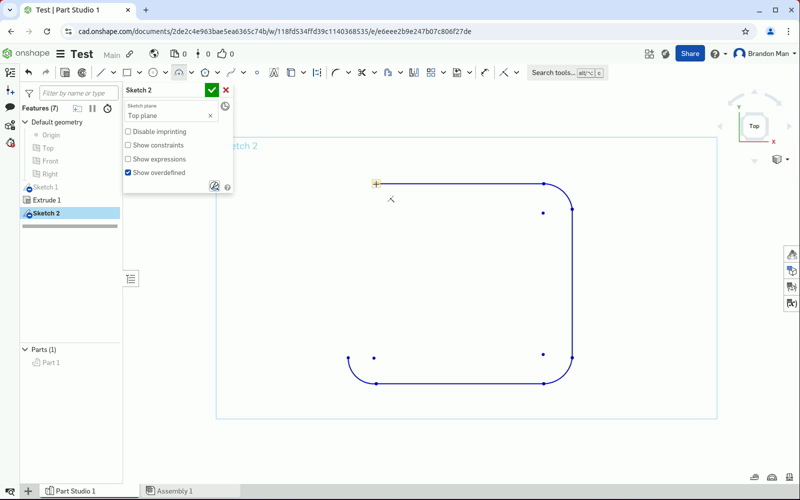
click(376, 183)
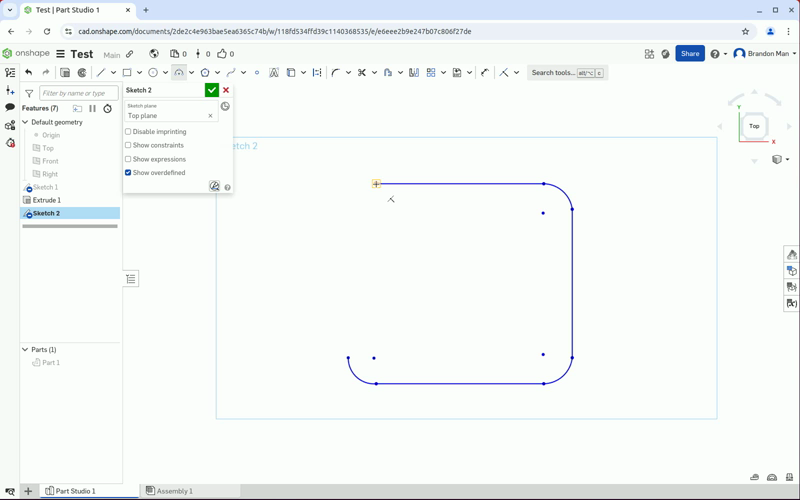
key_down(shift)
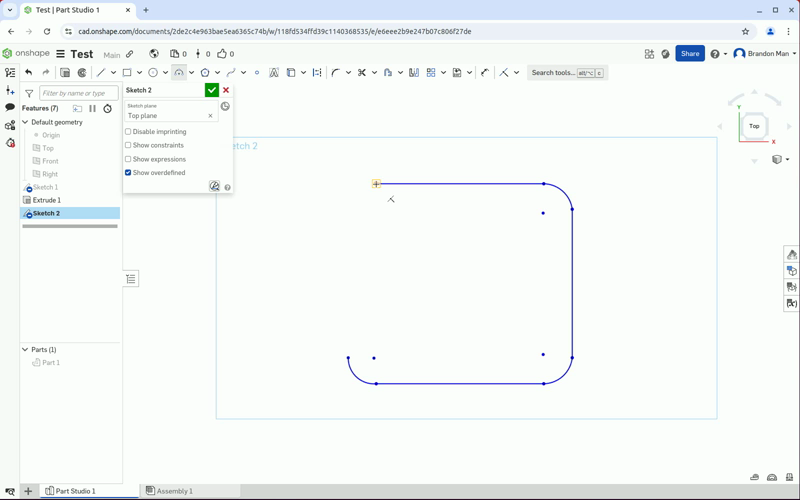
mouse_move(348, 209)
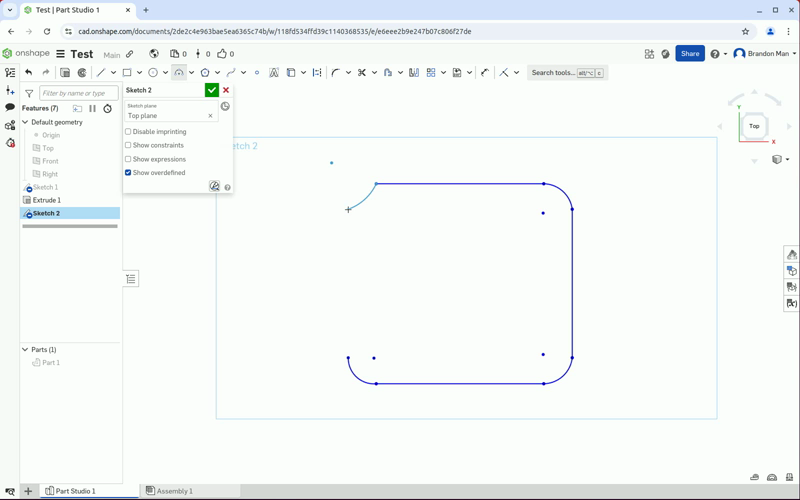
click(348, 209)
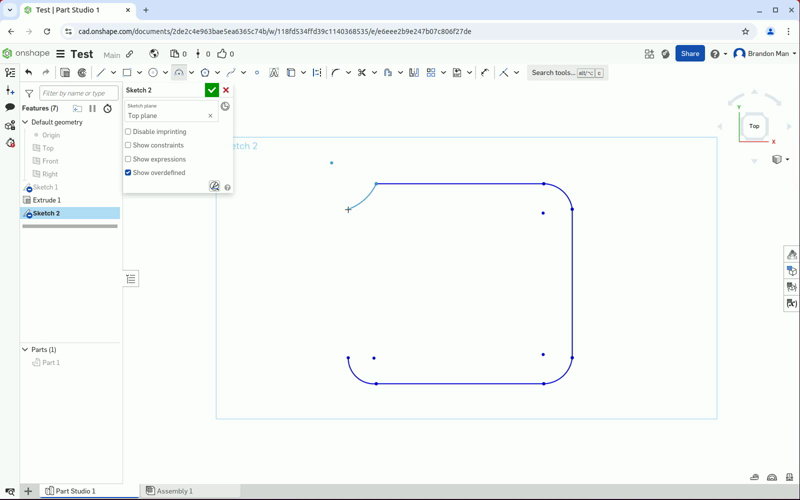
mouse_move(357, 191)
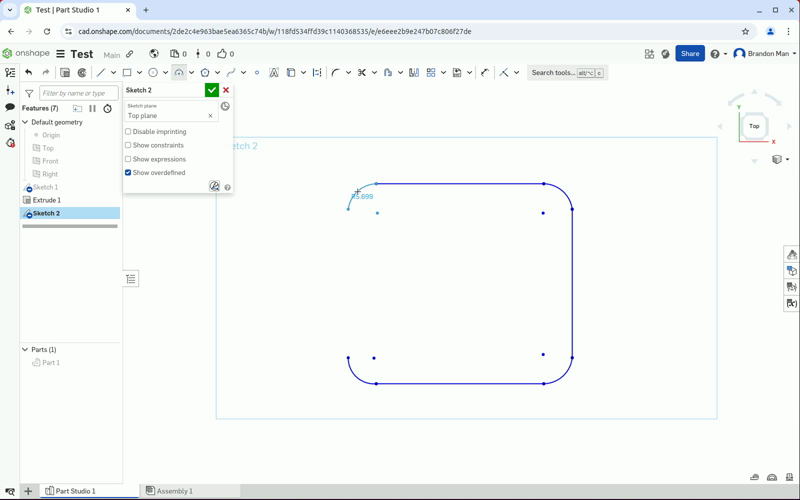
click(357, 191)
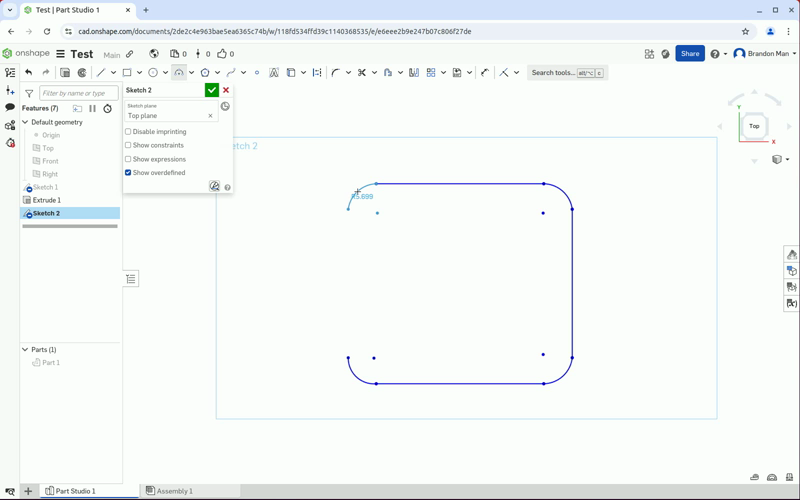
key_up(shift)
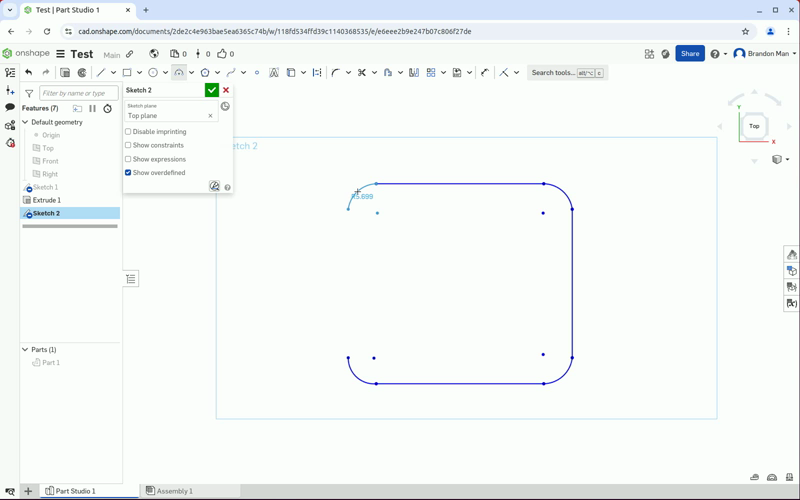
key(esc)
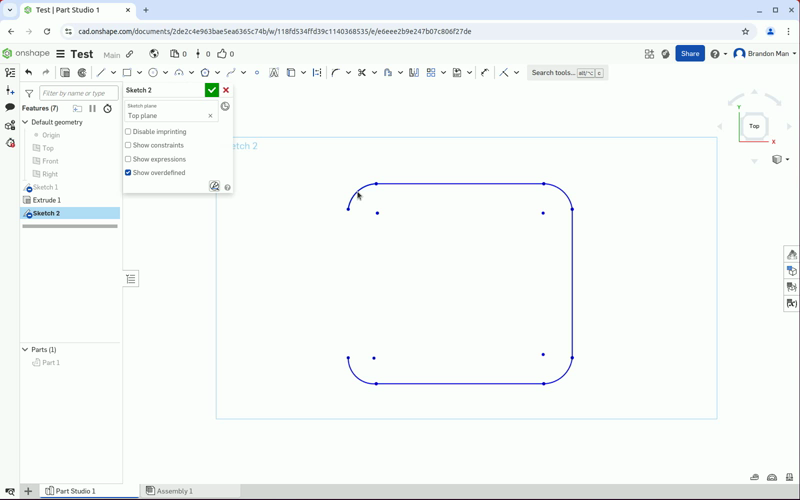
key(l)
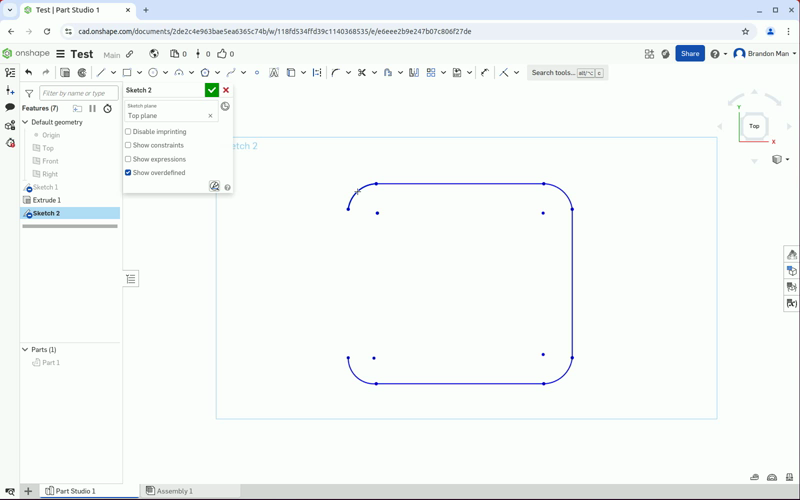
mouse_move(348, 209)
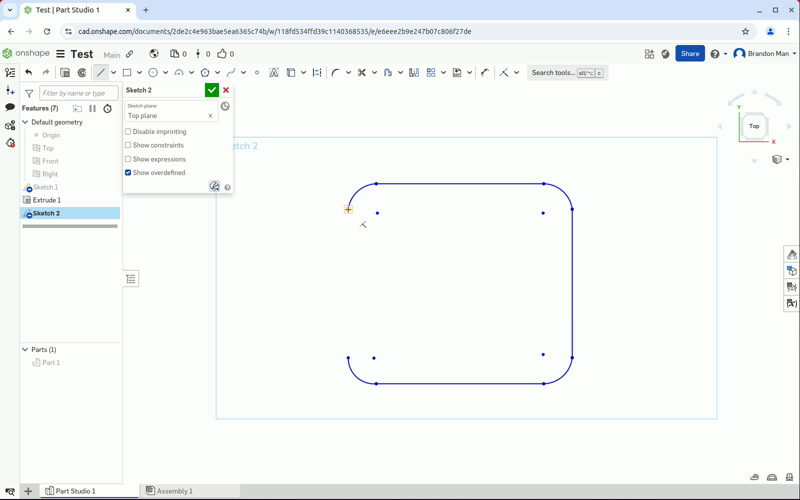
click(348, 209)
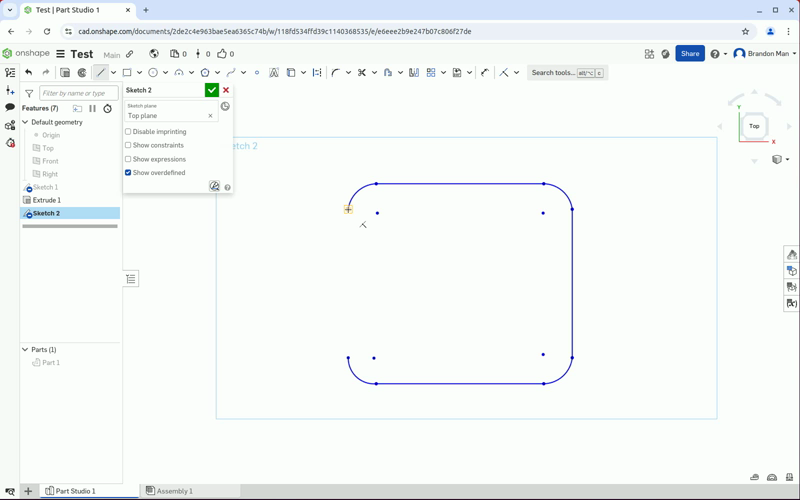
key_down(shift)
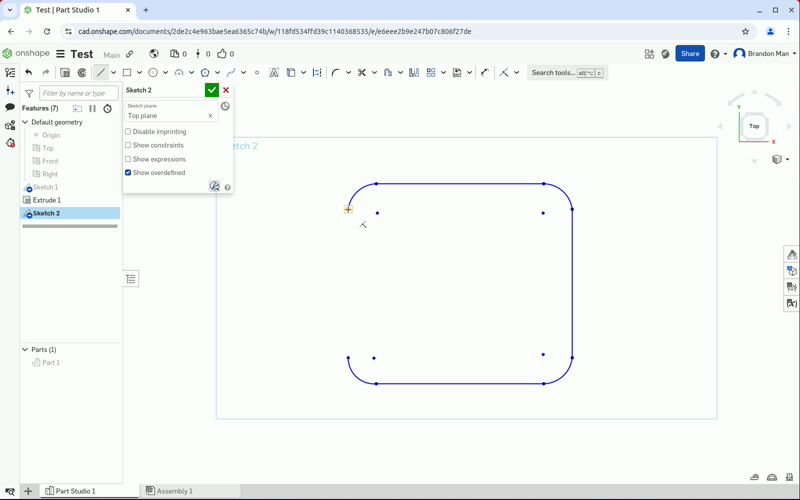
mouse_move(348, 357)
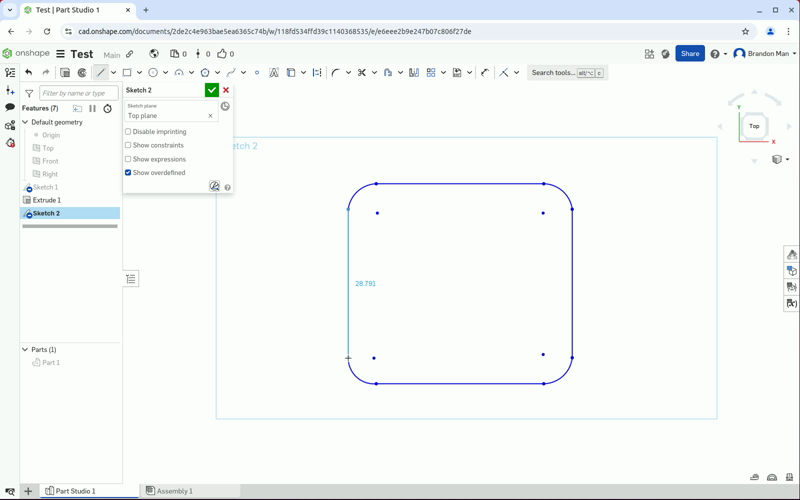
key_up(shift)
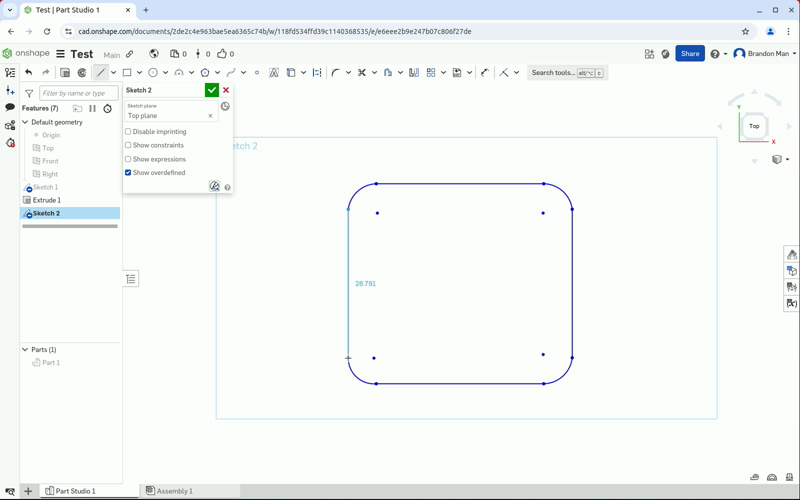
click(348, 357)
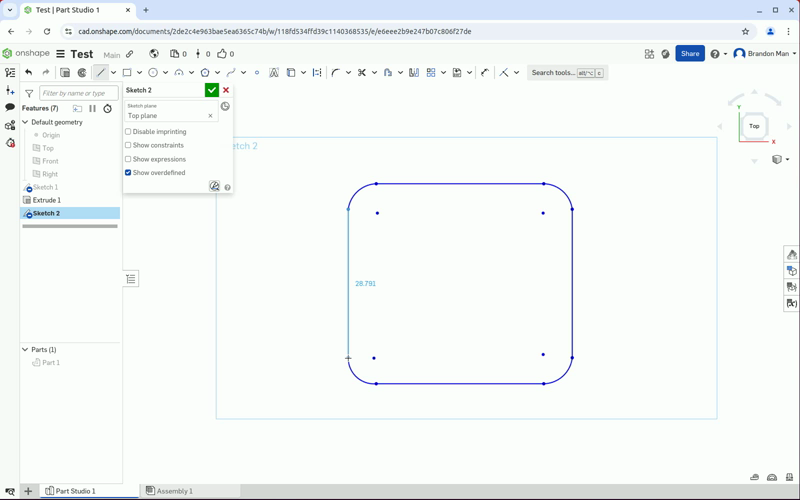
key(esc)
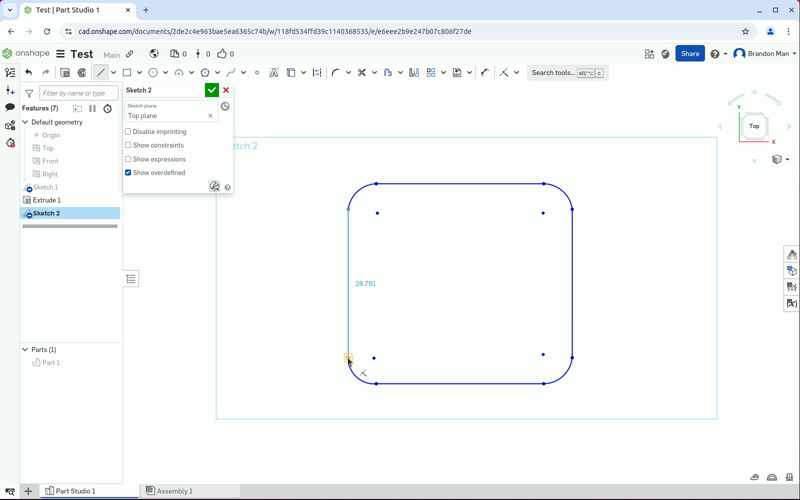
key(a)
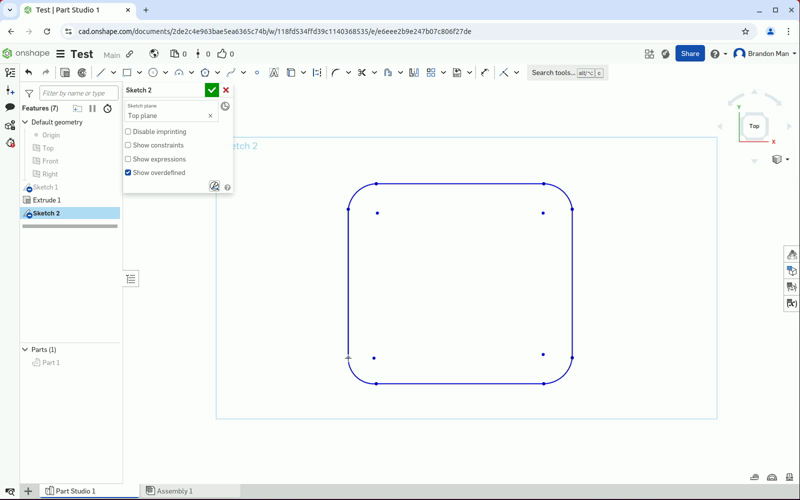
key_down(shift)
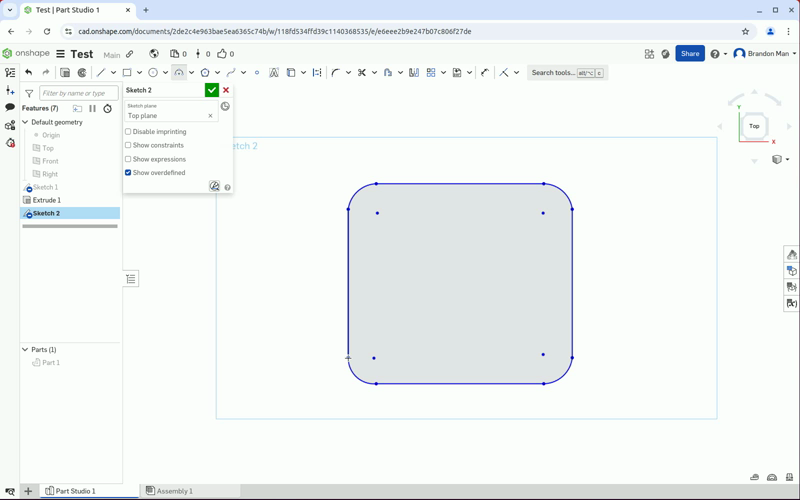
mouse_move(369, 357)
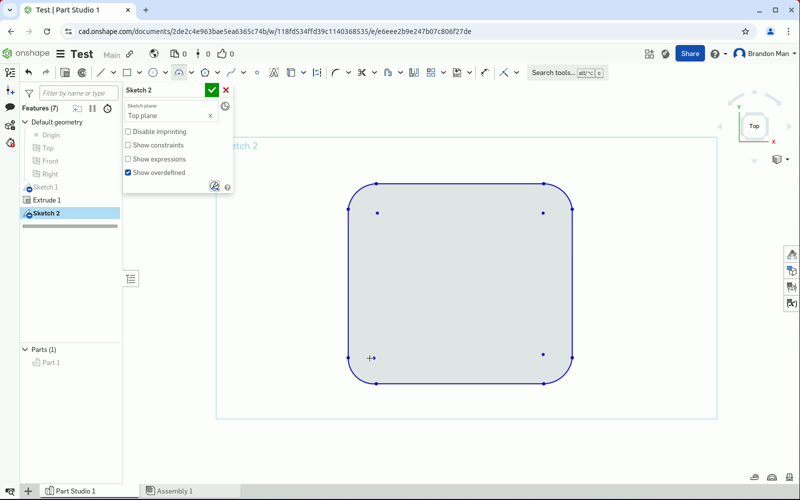
scroll(6)
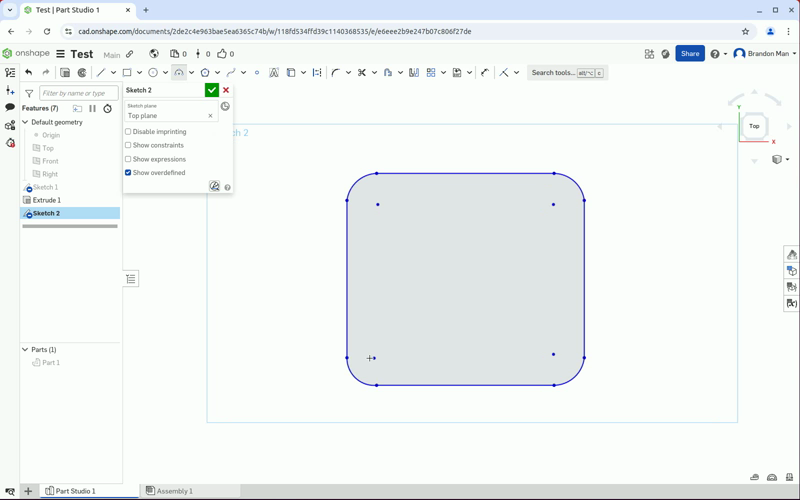
scroll(6)
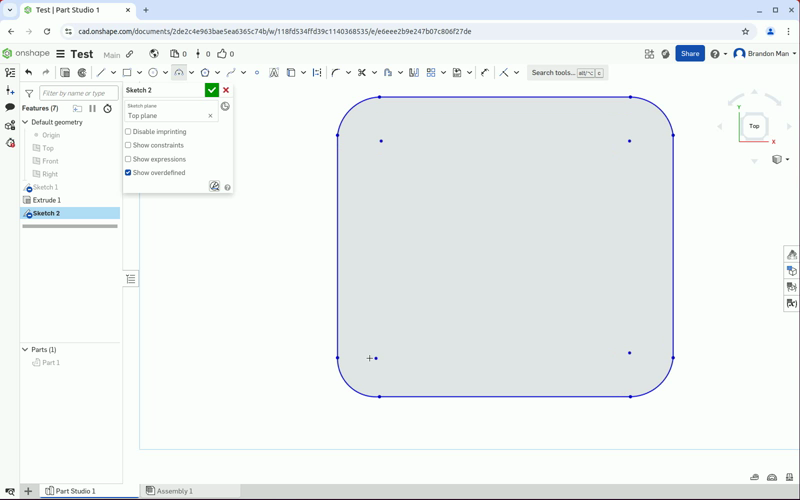
scroll(6)
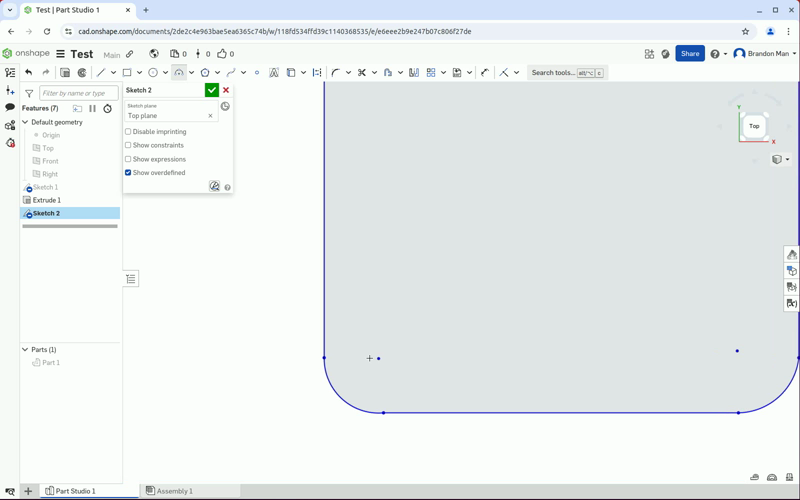
scroll(6)
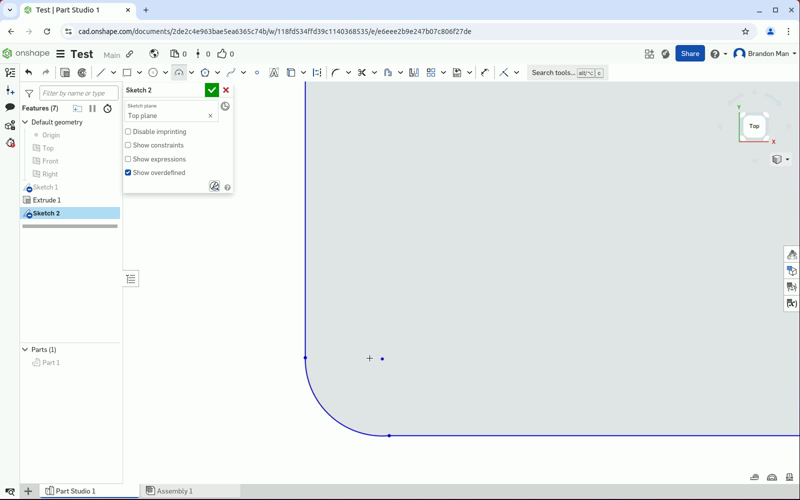
scroll(6)
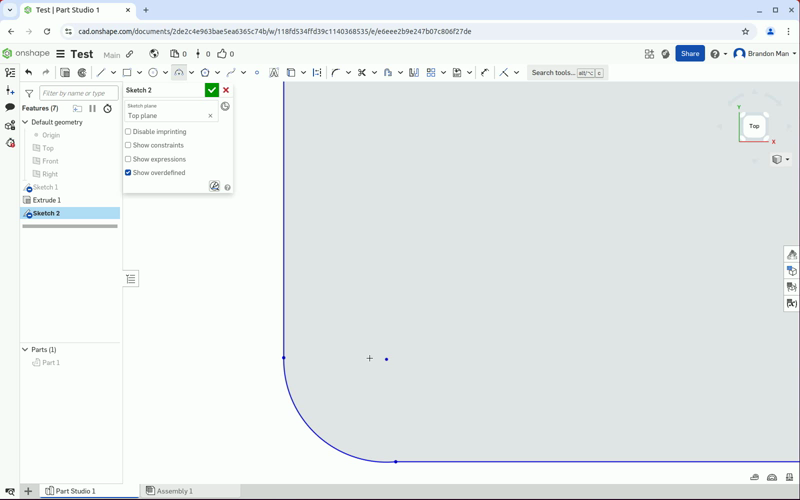
scroll(6)
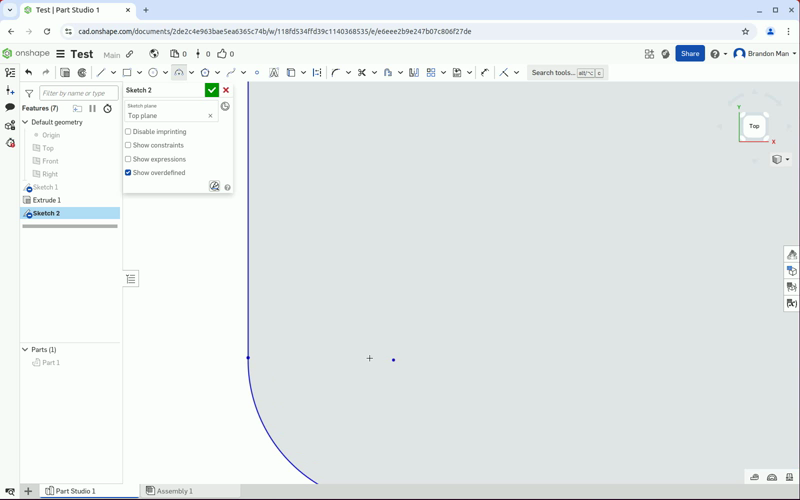
scroll(6)
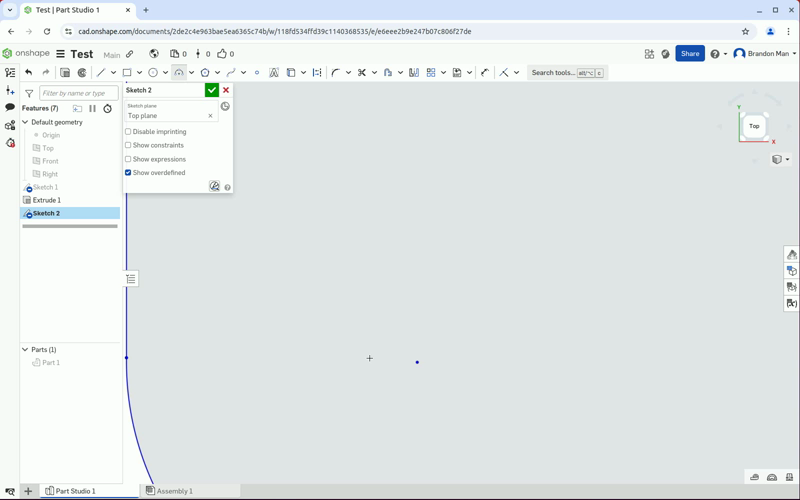
click(369, 357)
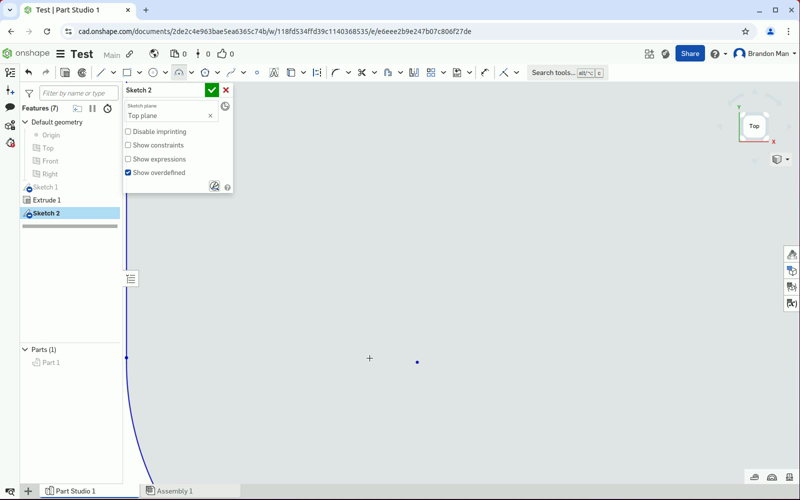
scroll(-6)
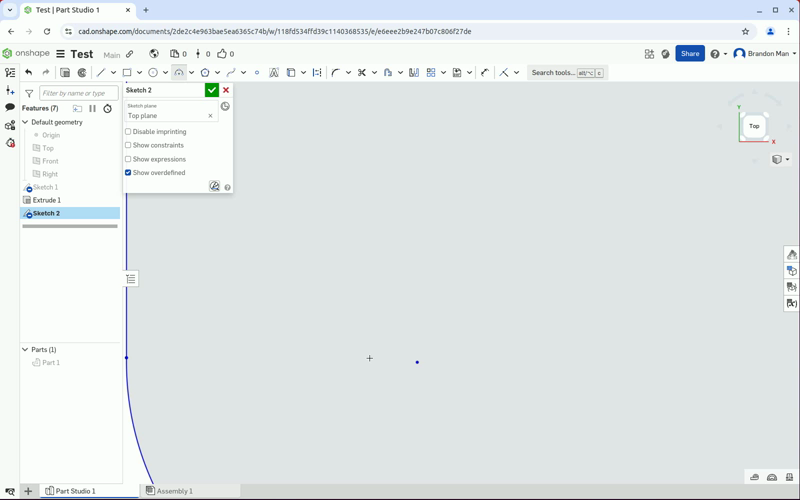
scroll(-6)
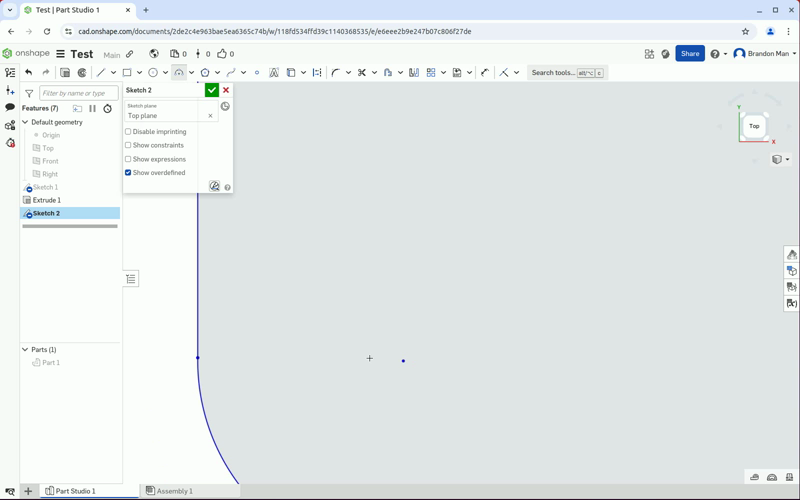
scroll(-6)
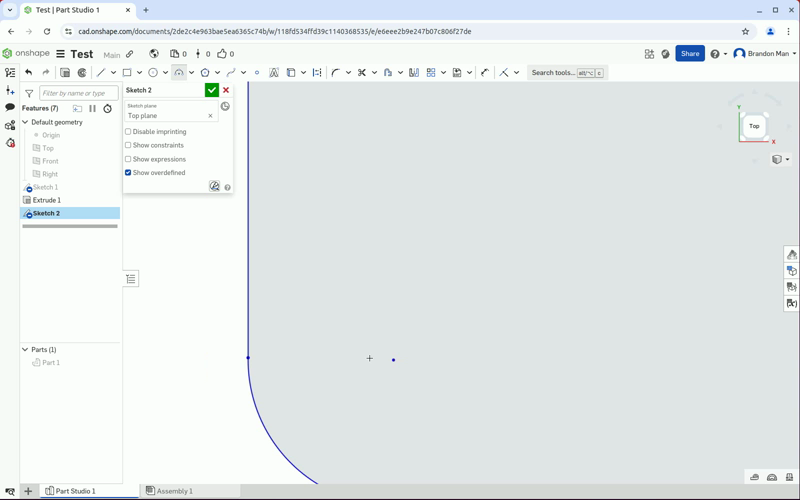
scroll(-6)
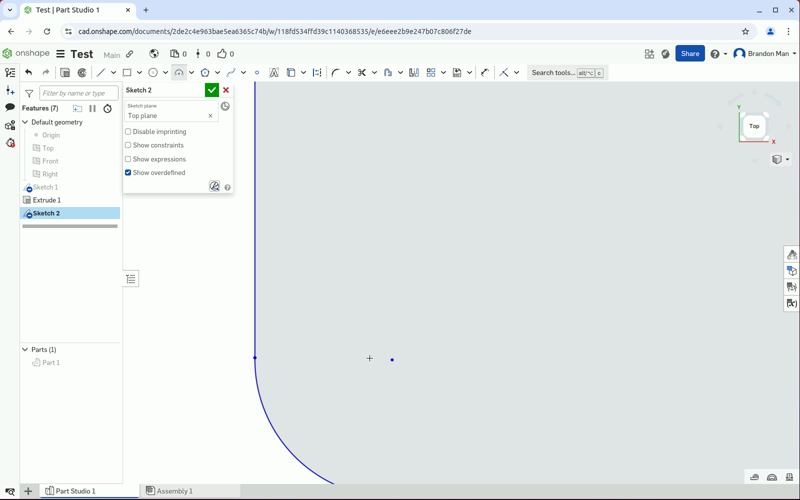
scroll(-6)
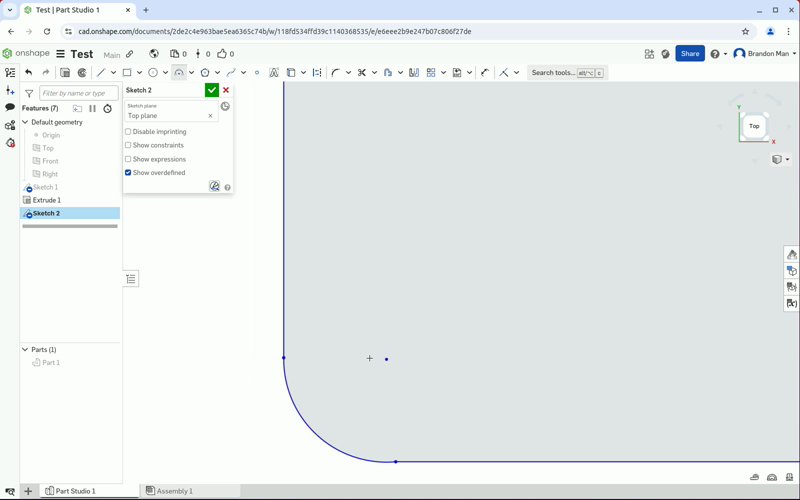
scroll(-6)
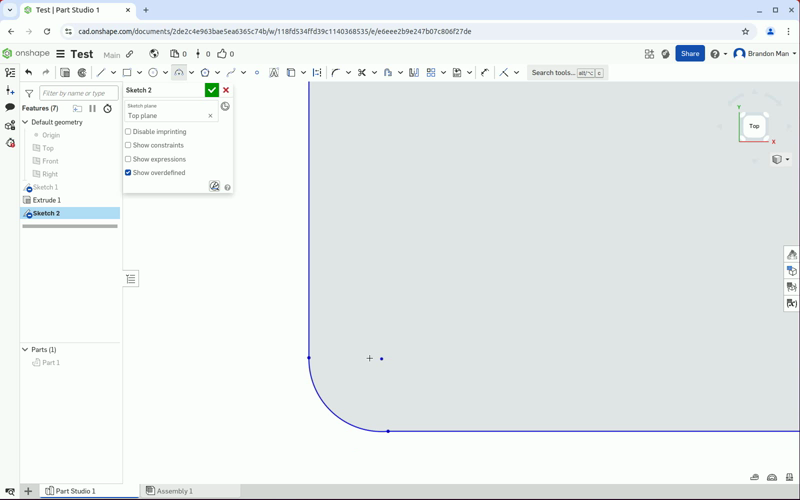
scroll(-6)
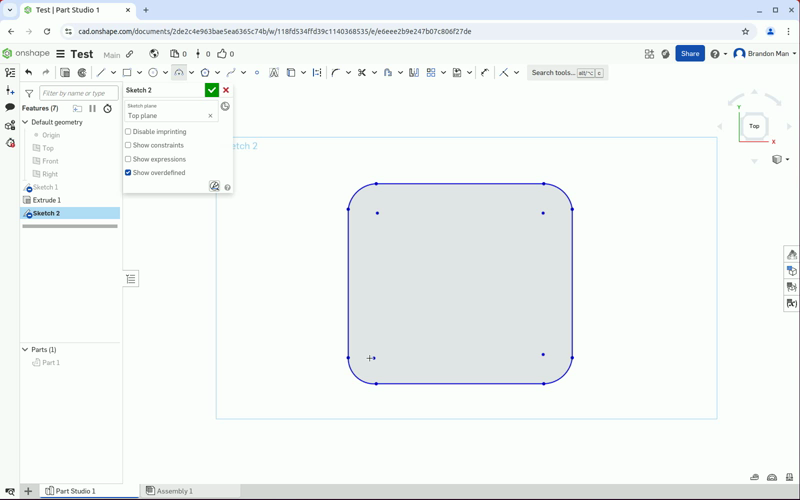
key_up(shift)
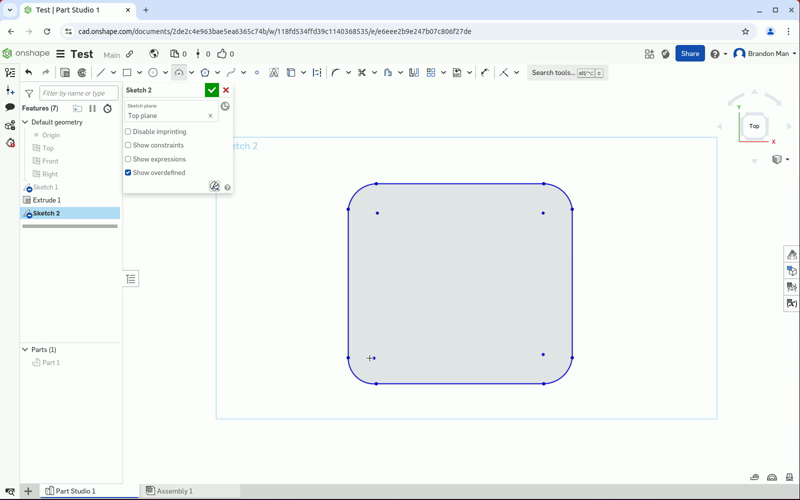
key_down(shift)
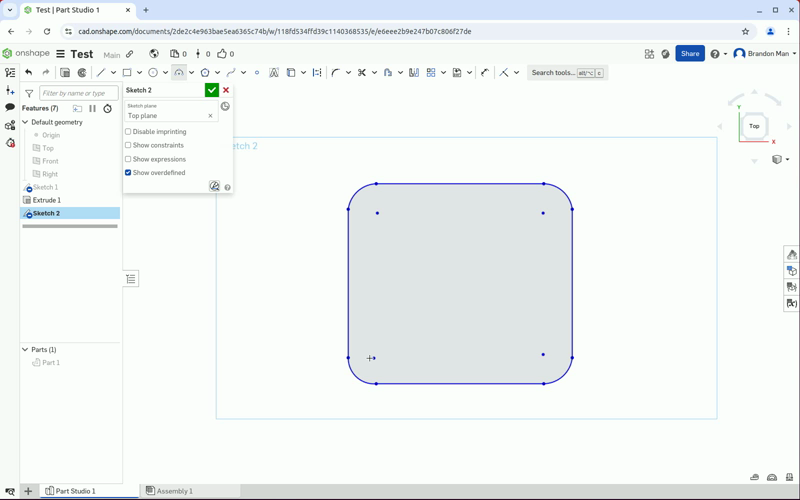
mouse_move(374, 360)
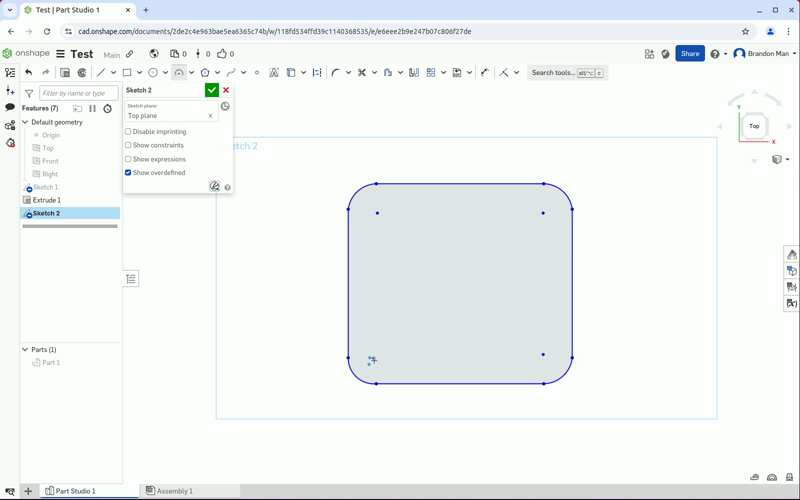
scroll(6)
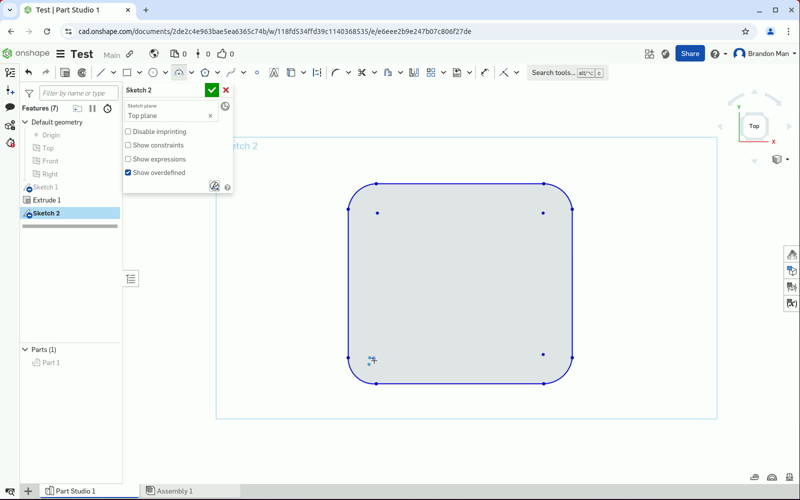
scroll(6)
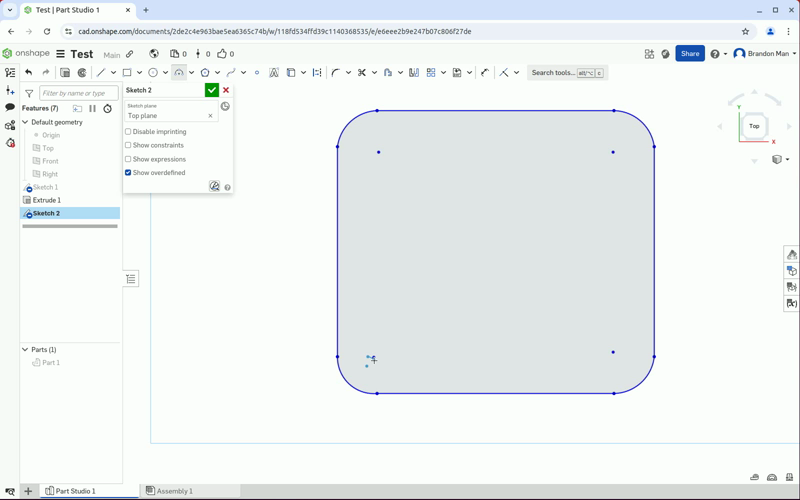
scroll(6)
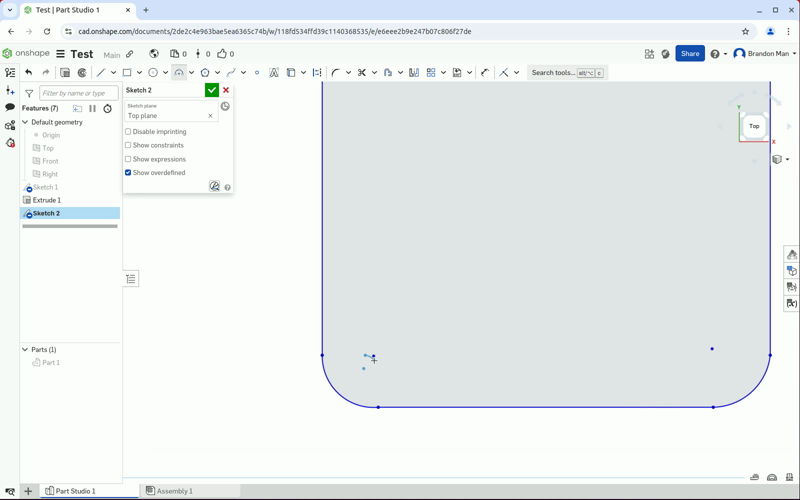
scroll(6)
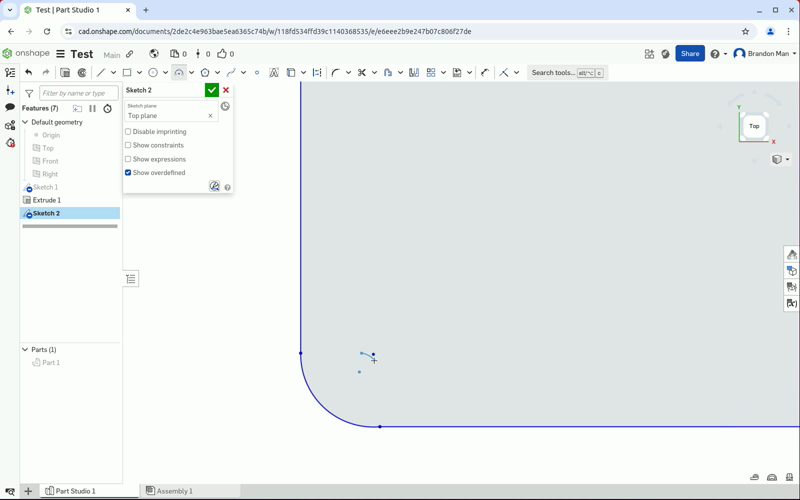
scroll(6)
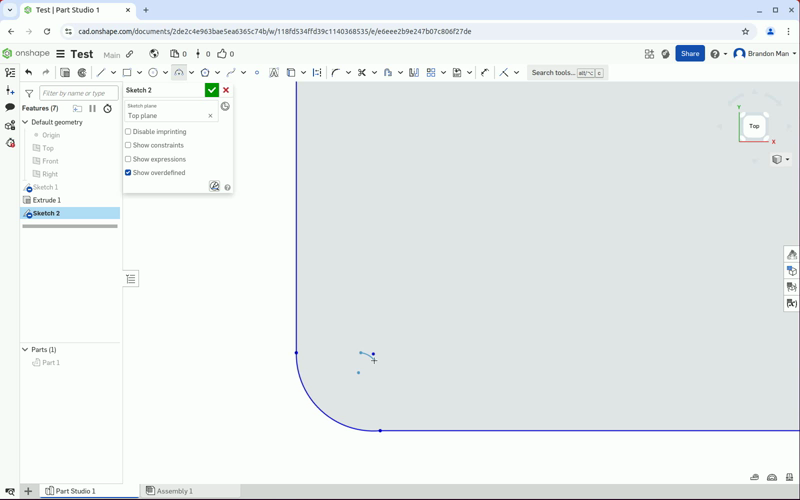
scroll(6)
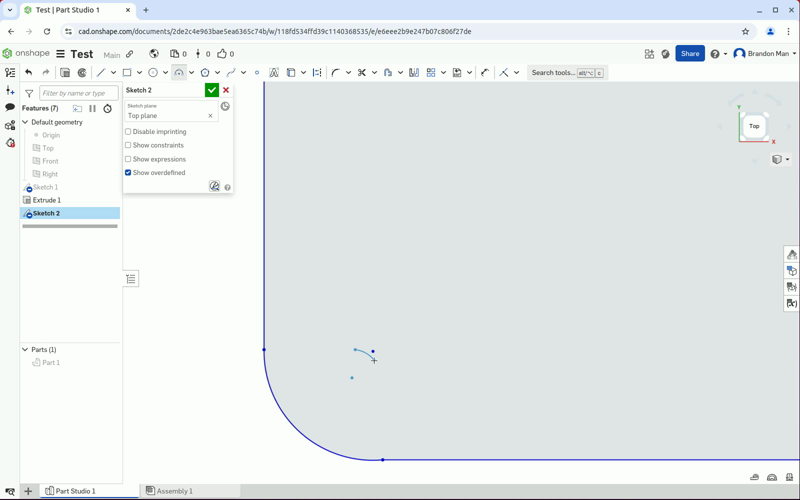
scroll(6)
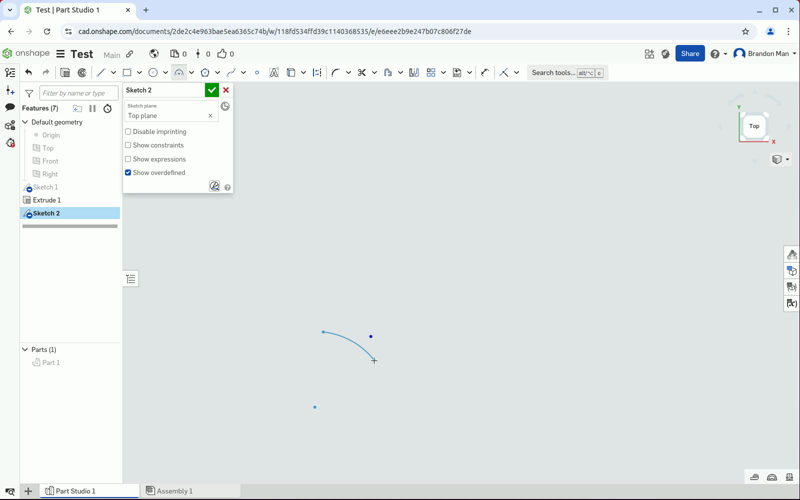
click(374, 360)
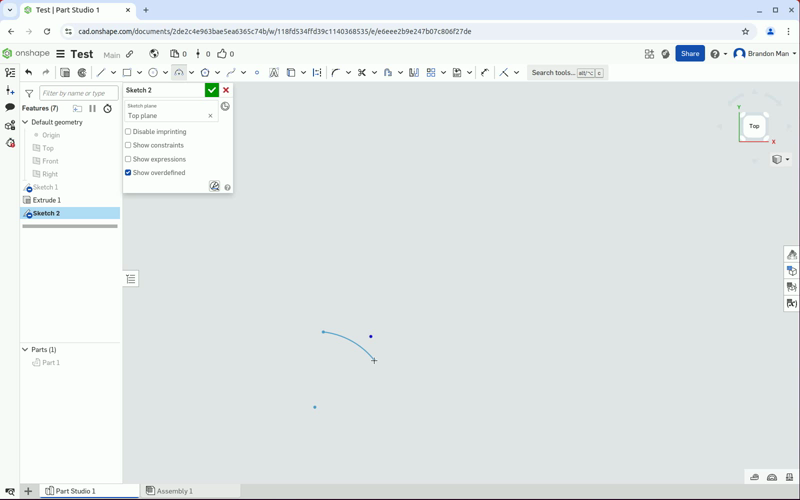
scroll(-6)
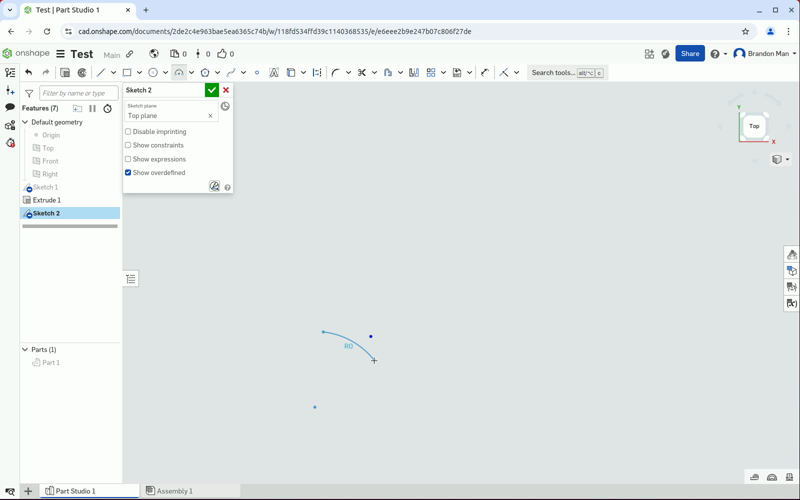
scroll(-6)
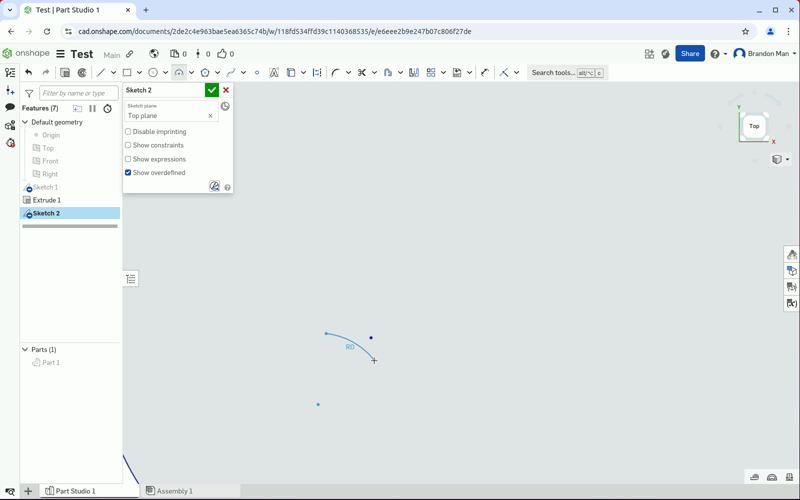
scroll(-6)
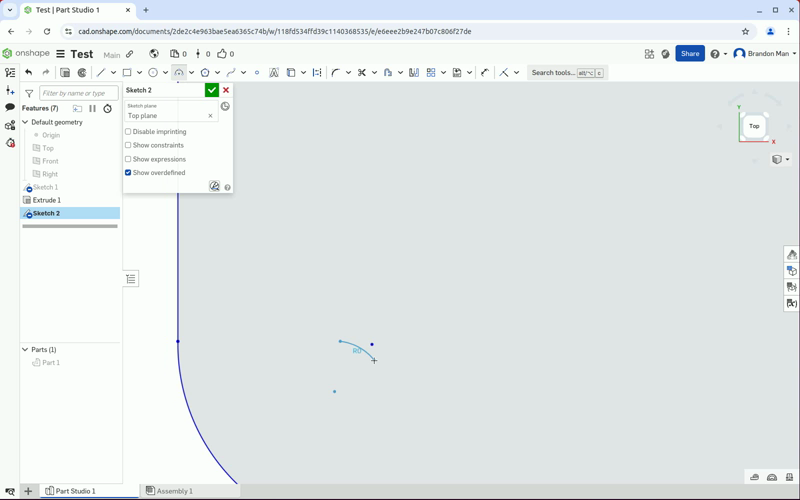
scroll(-6)
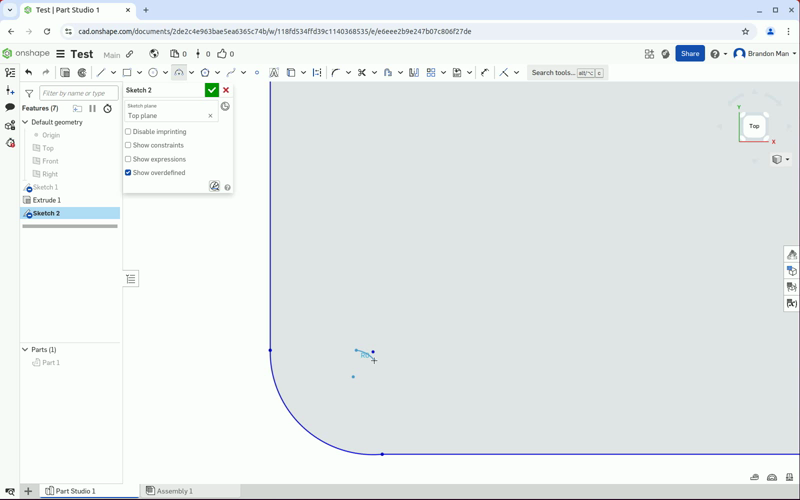
scroll(-6)
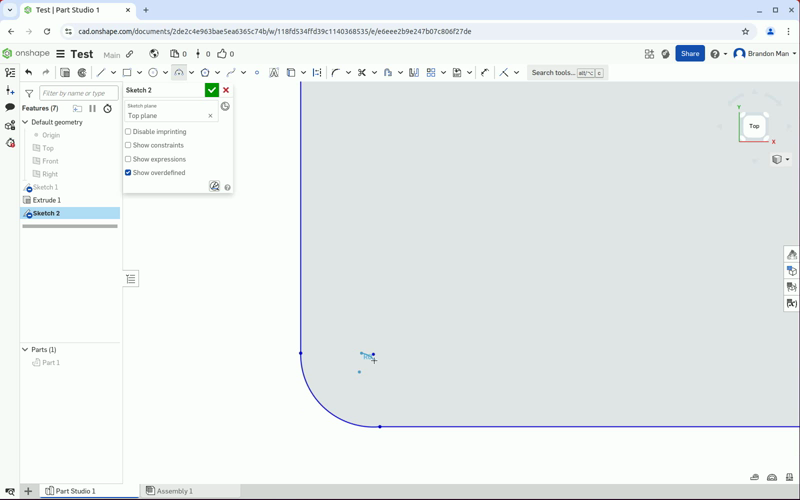
scroll(-6)
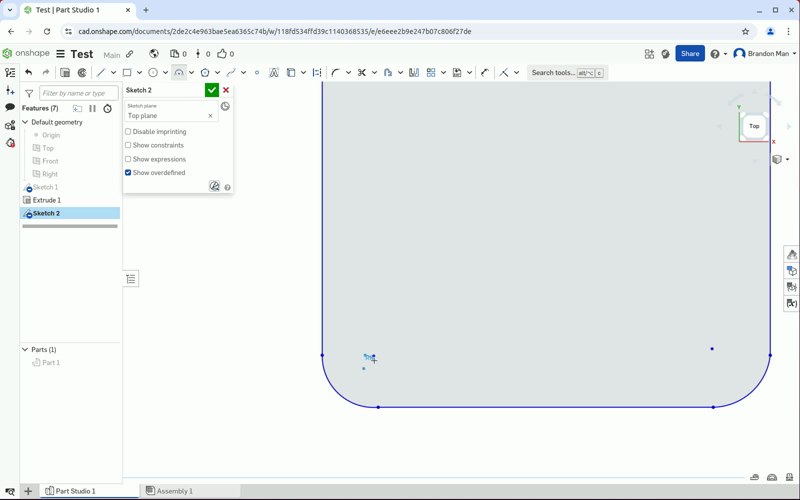
scroll(-6)
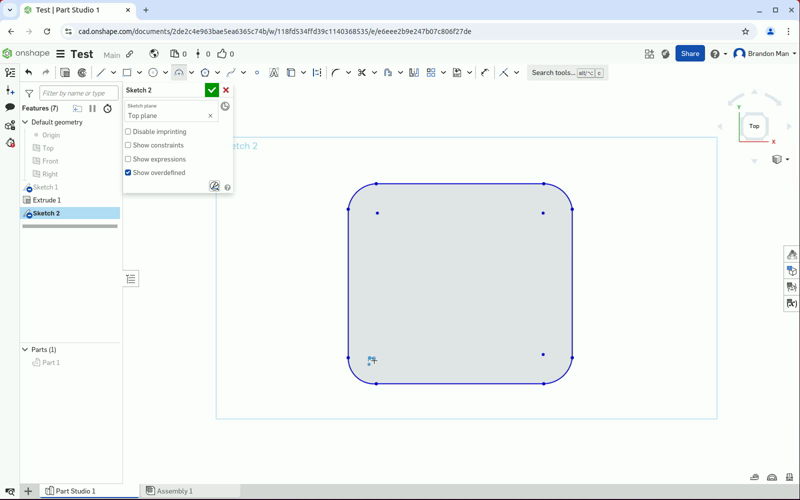
mouse_move(371, 360)
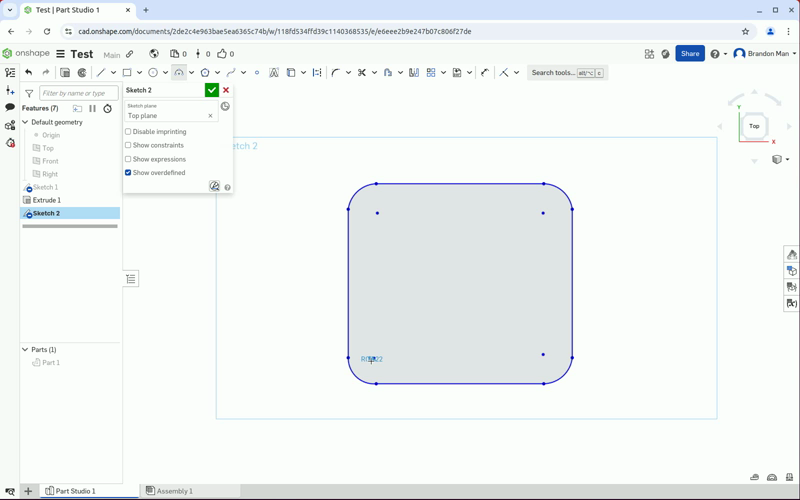
scroll(6)
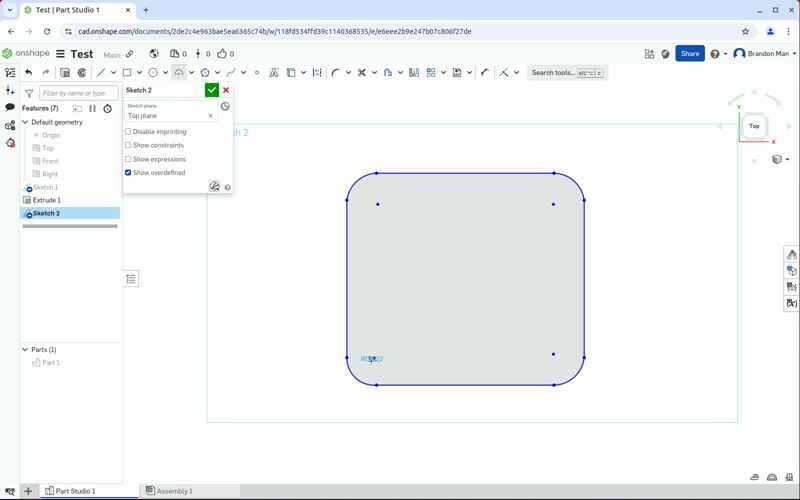
scroll(6)
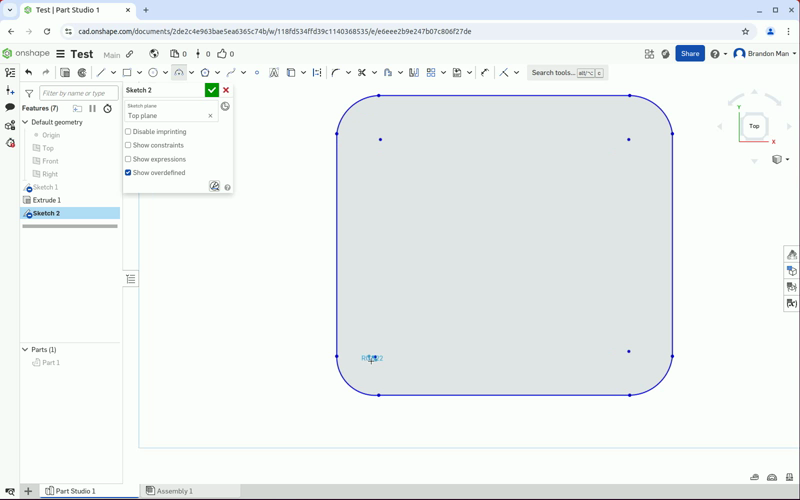
scroll(6)
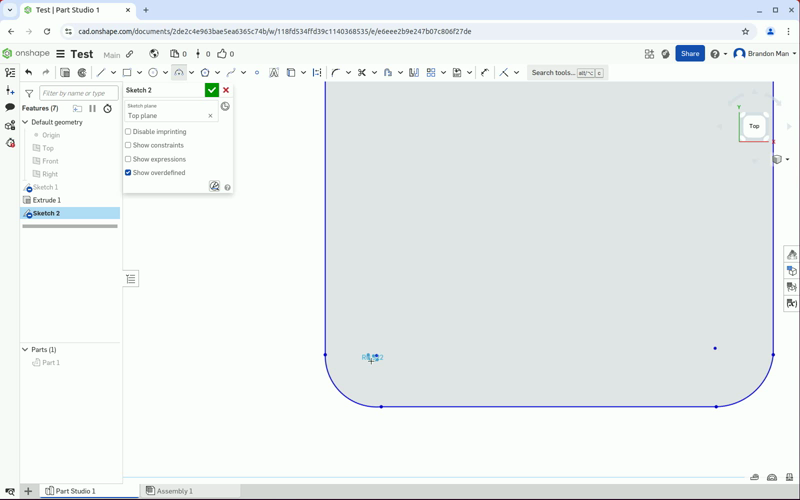
scroll(6)
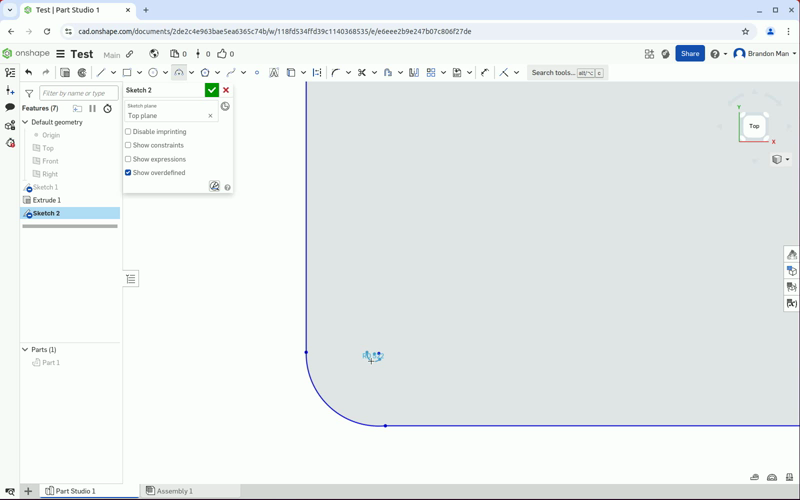
scroll(6)
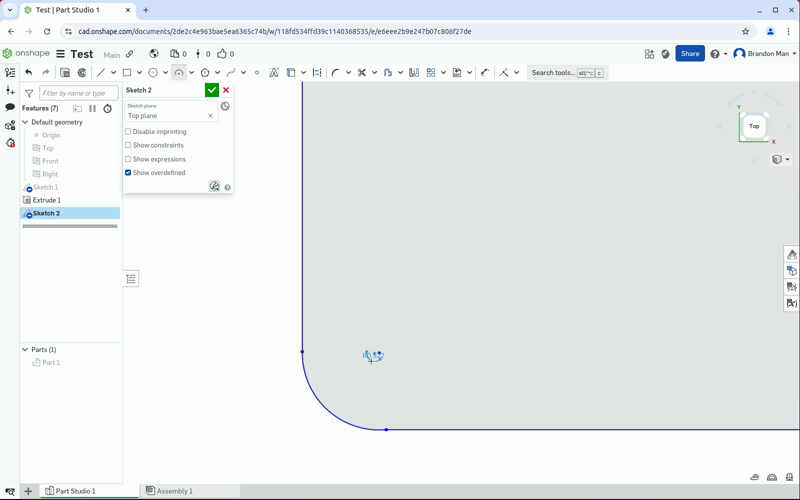
scroll(6)
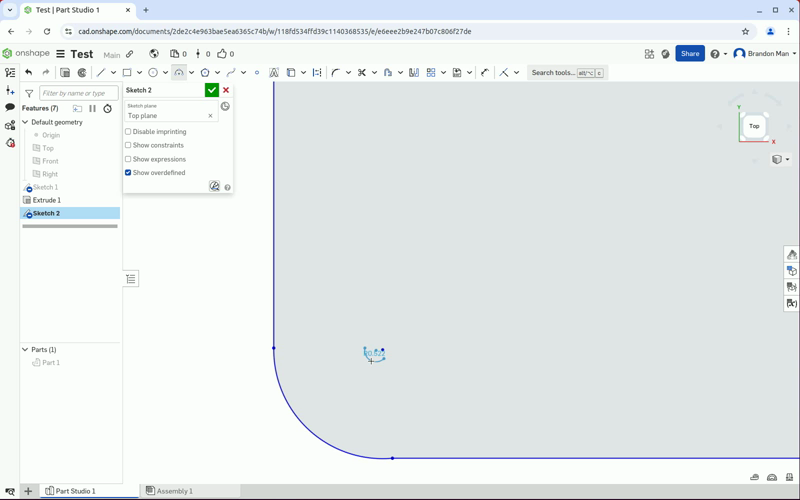
scroll(6)
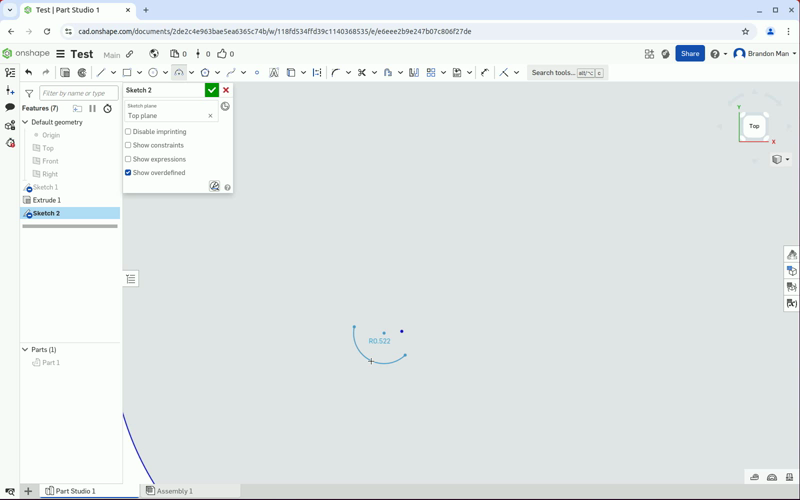
click(371, 360)
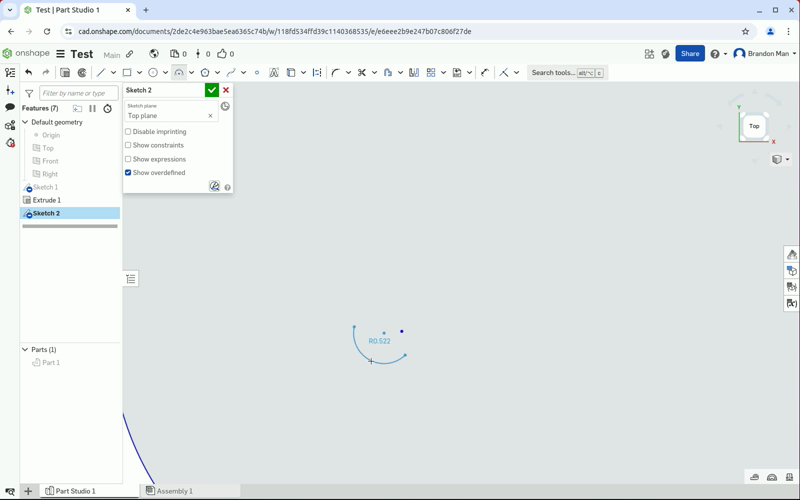
scroll(-6)
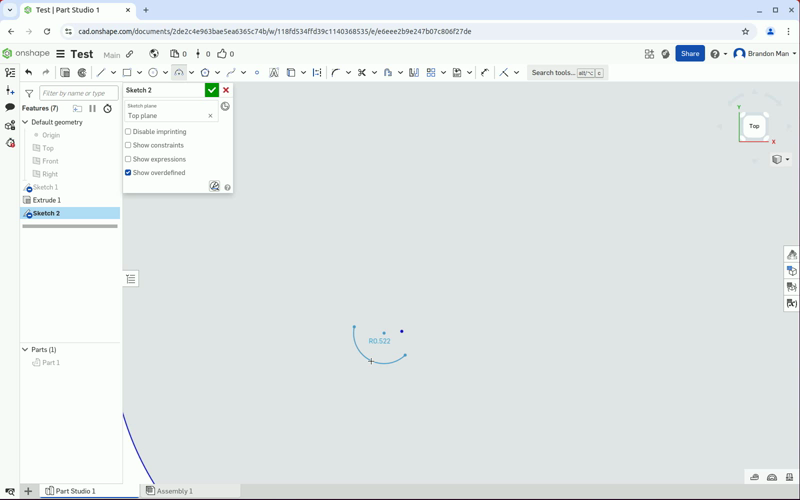
scroll(-6)
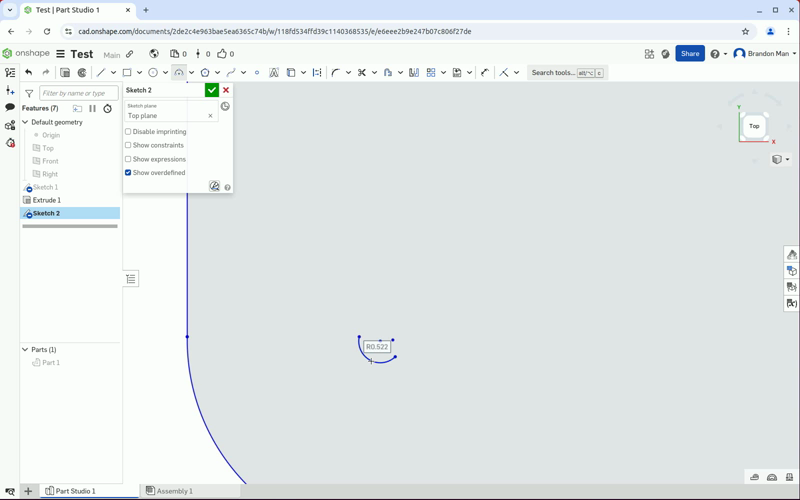
scroll(-6)
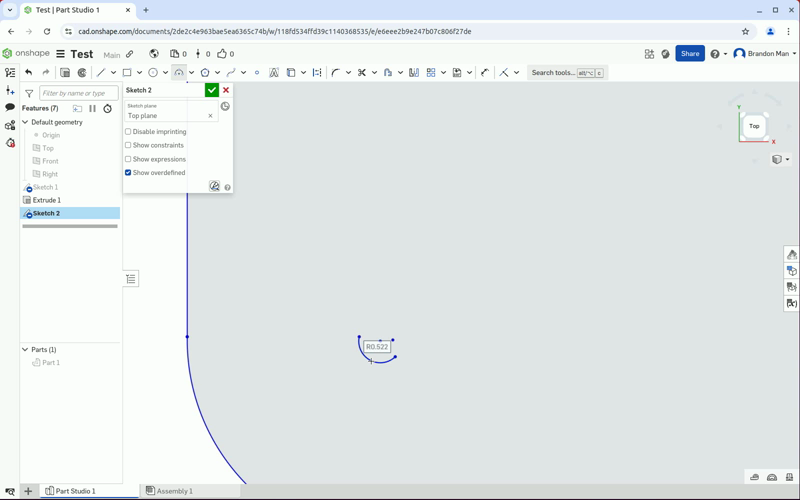
scroll(-6)
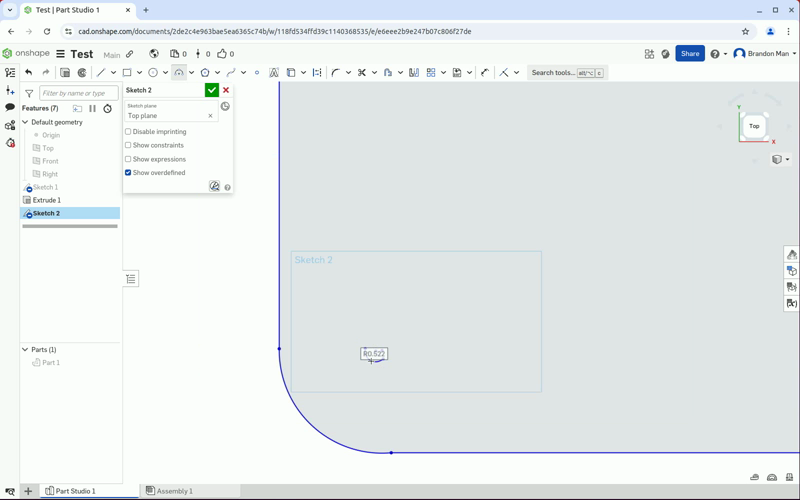
scroll(-6)
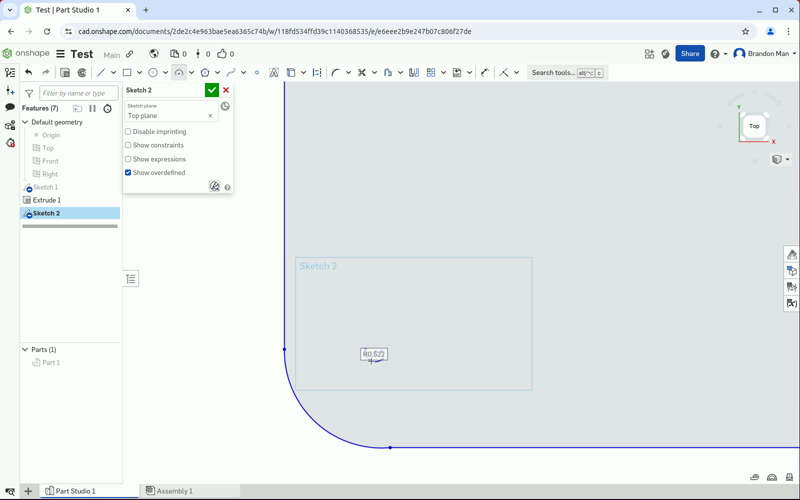
scroll(-6)
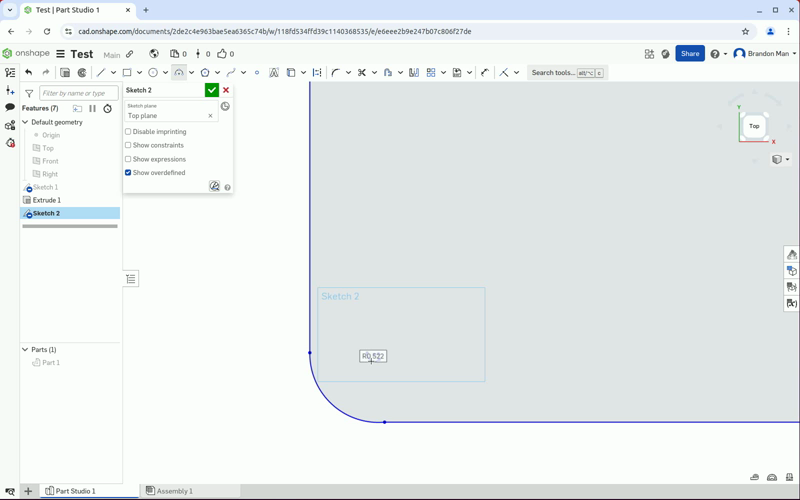
scroll(-6)
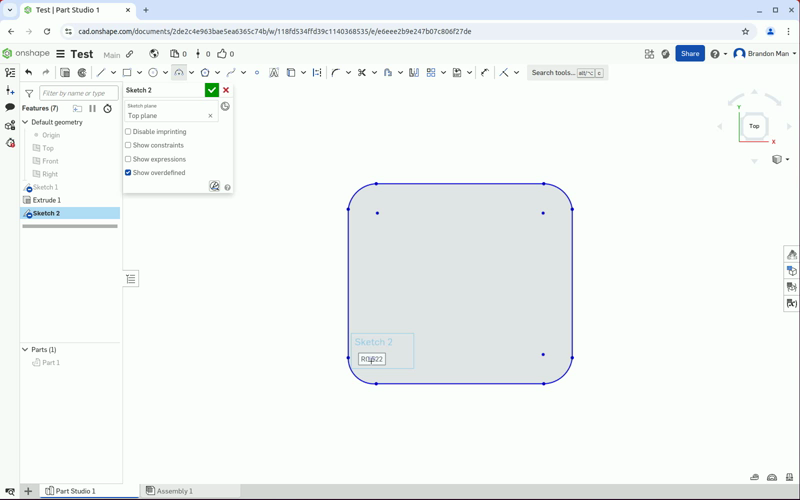
key_up(shift)
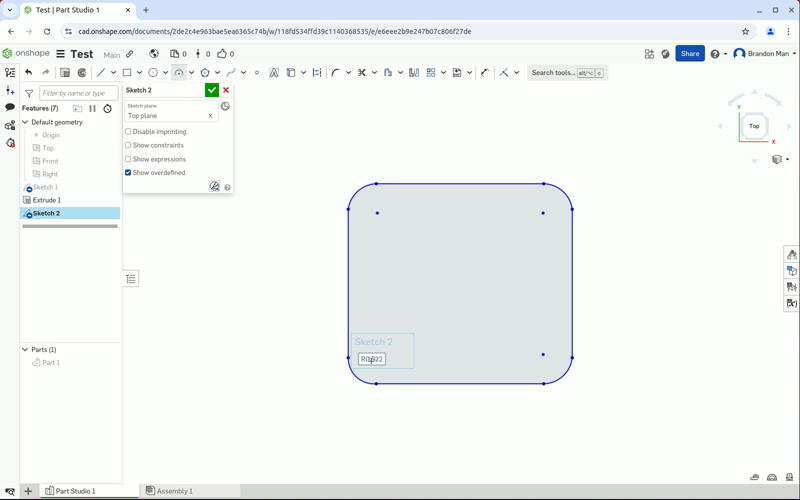
key(esc)
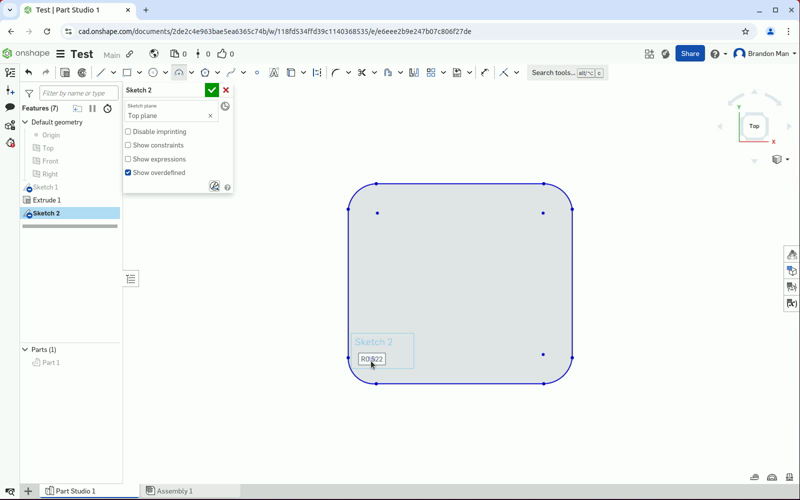
key(l)
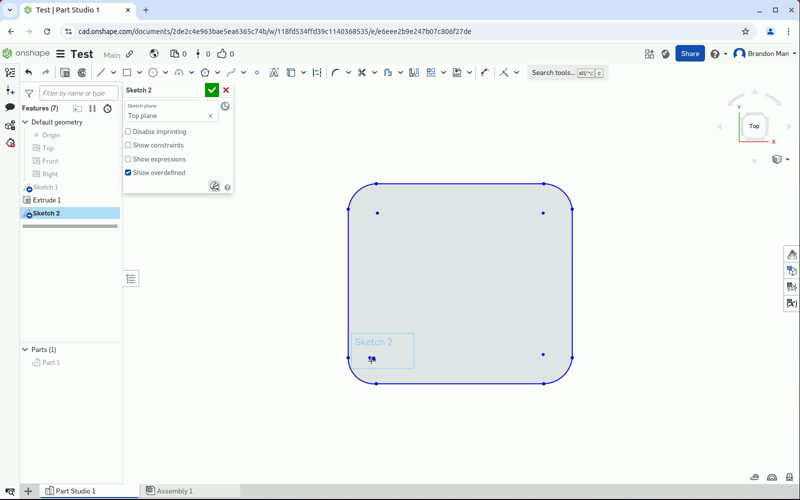
mouse_move(374, 360)
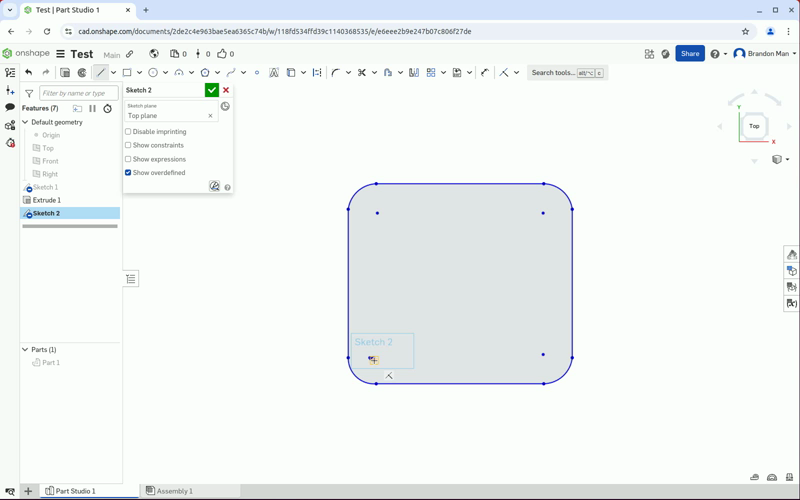
scroll(6)
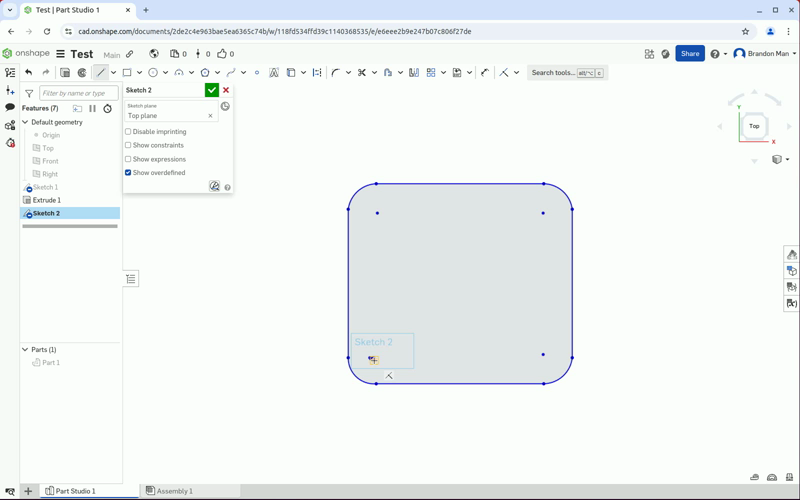
scroll(6)
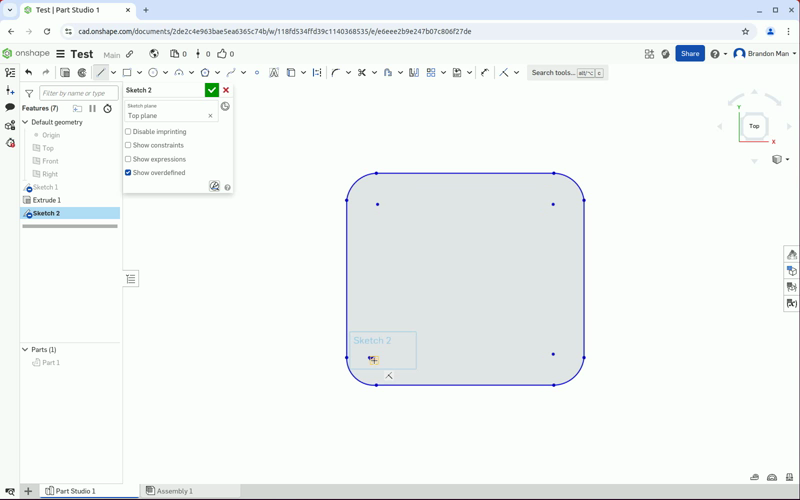
scroll(6)
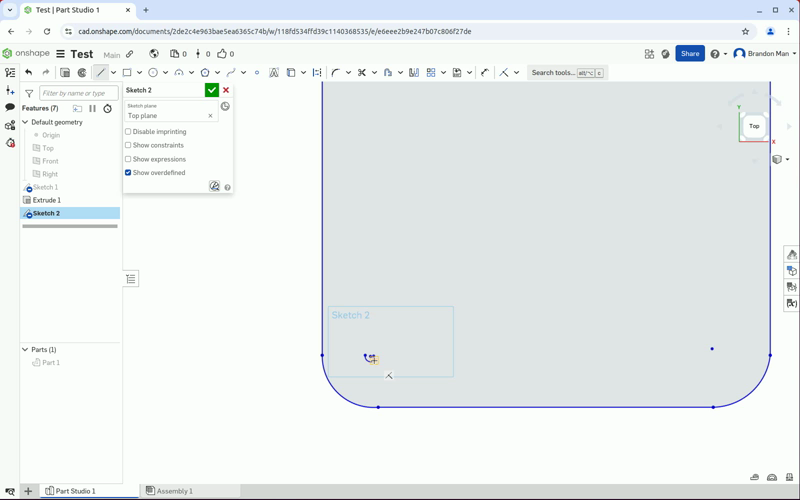
scroll(6)
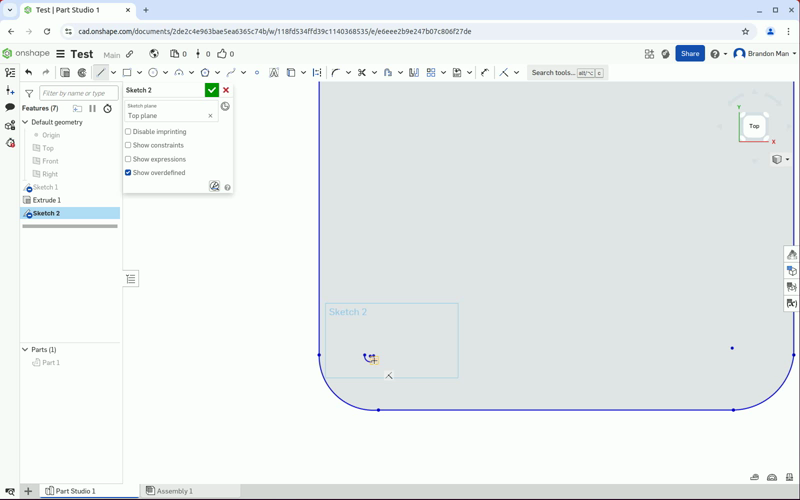
scroll(6)
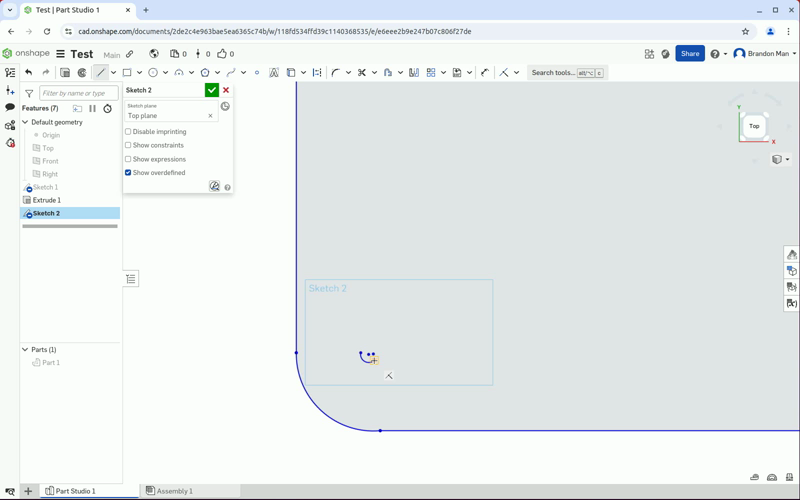
scroll(6)
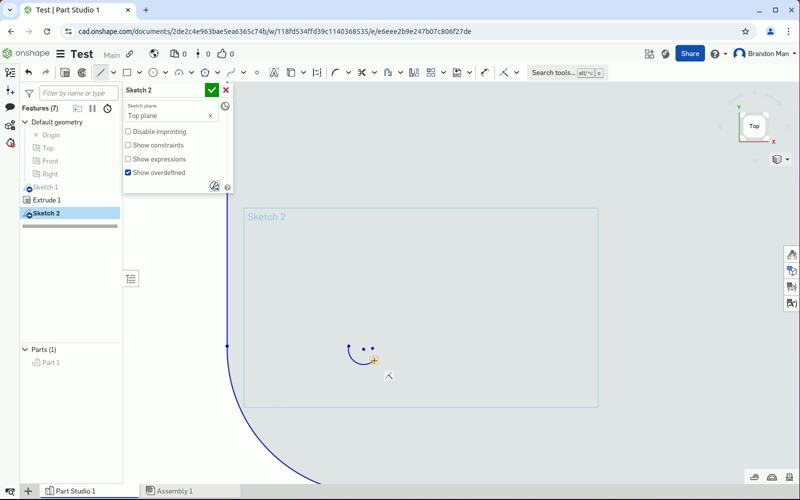
scroll(6)
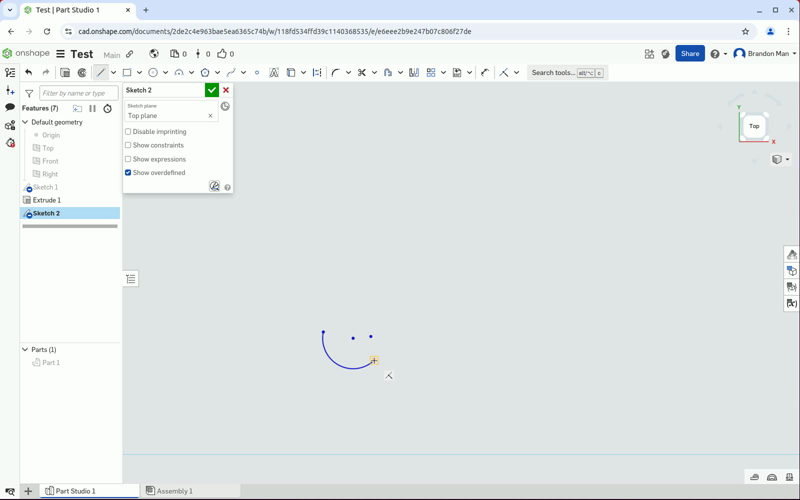
click(374, 360)
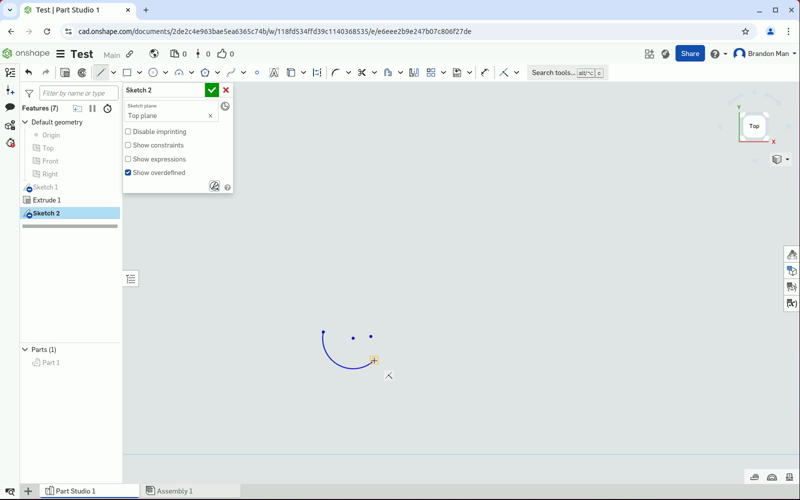
scroll(-6)
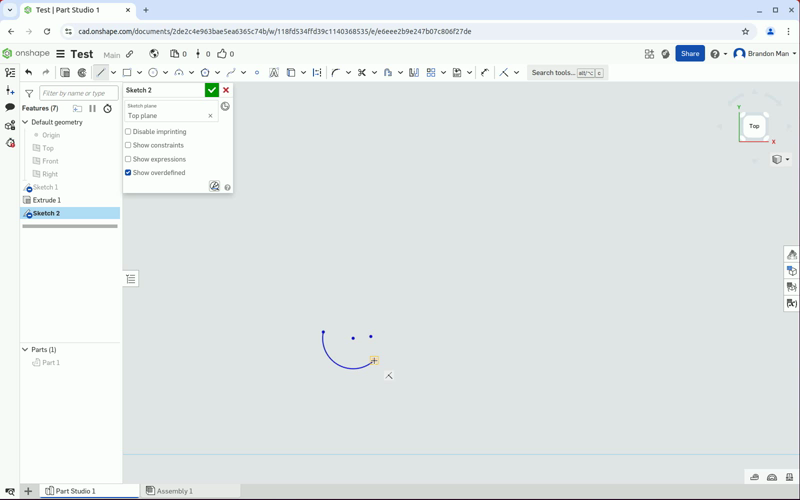
scroll(-6)
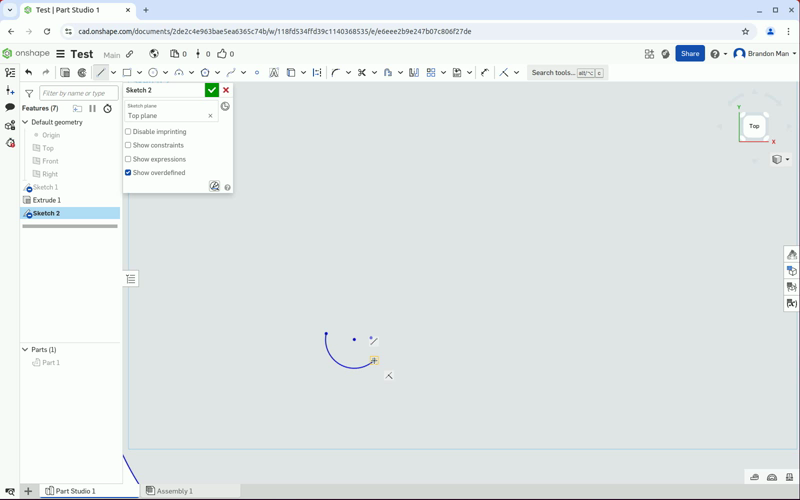
scroll(-6)
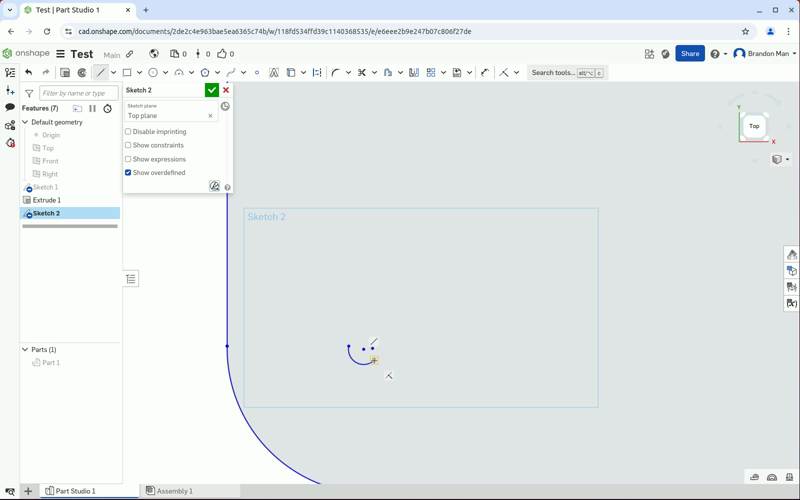
scroll(-6)
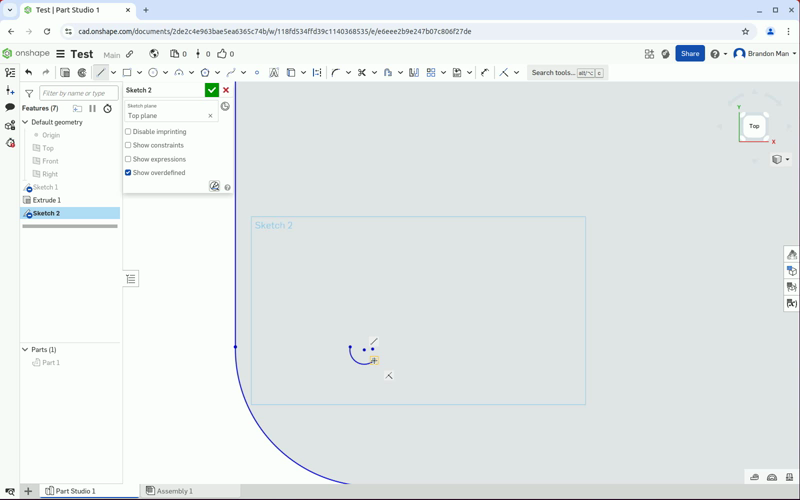
scroll(-6)
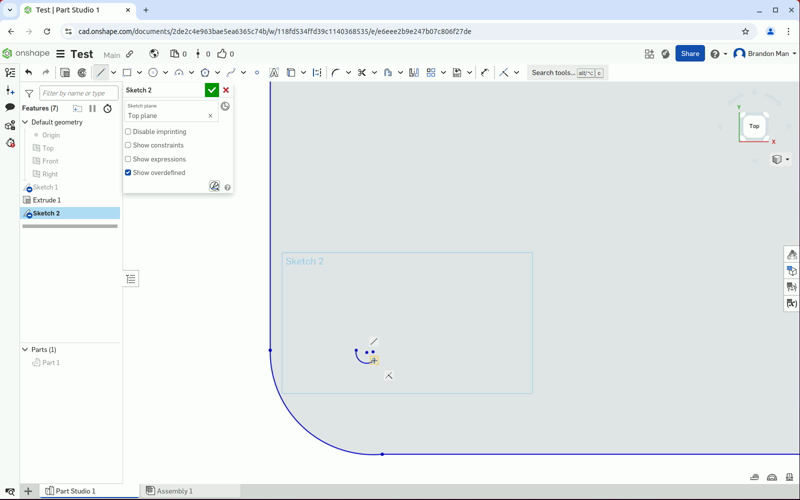
scroll(-6)
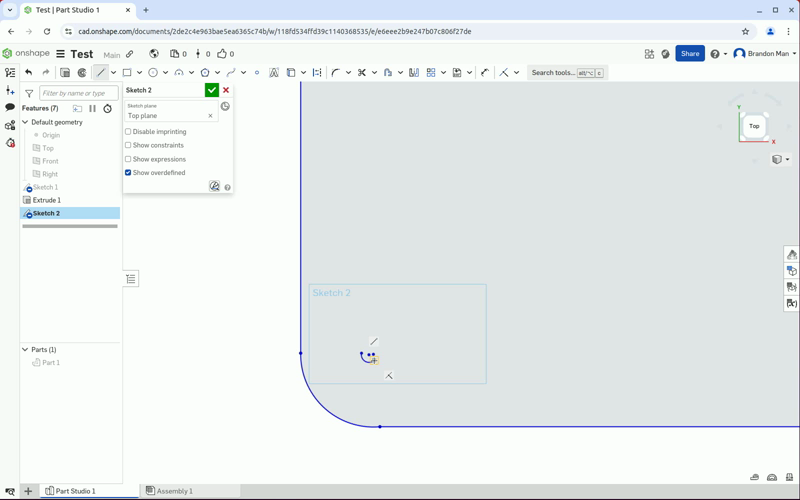
scroll(-6)
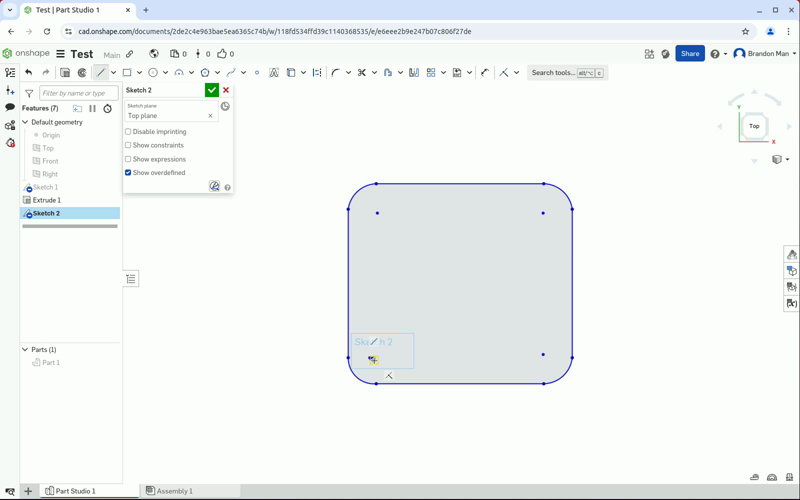
key_down(shift)
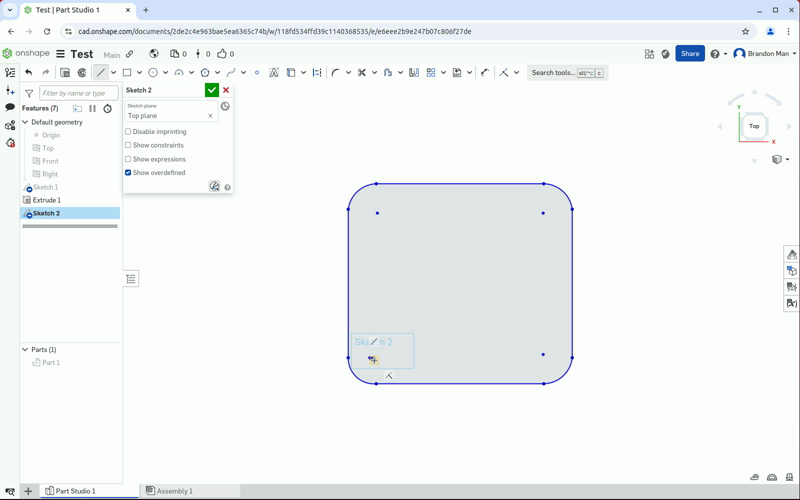
mouse_move(543, 360)
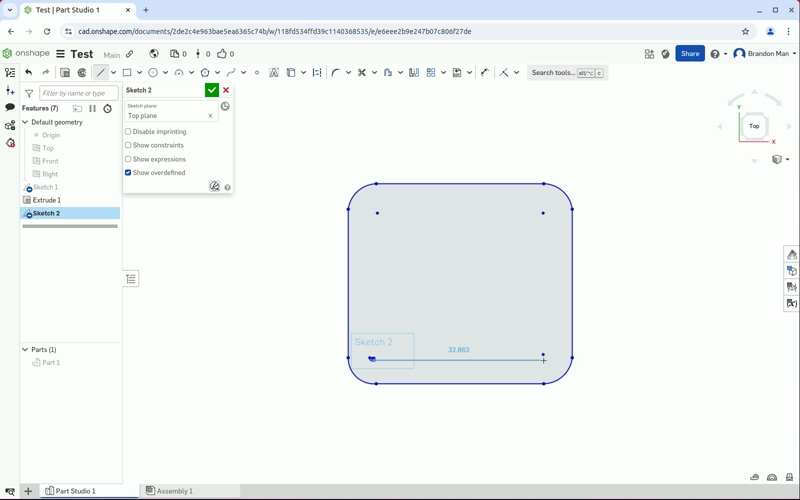
click(543, 360)
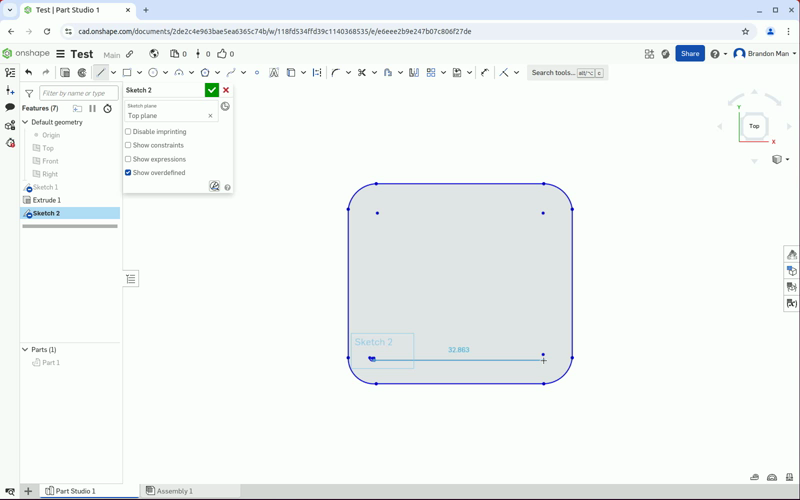
key_up(shift)
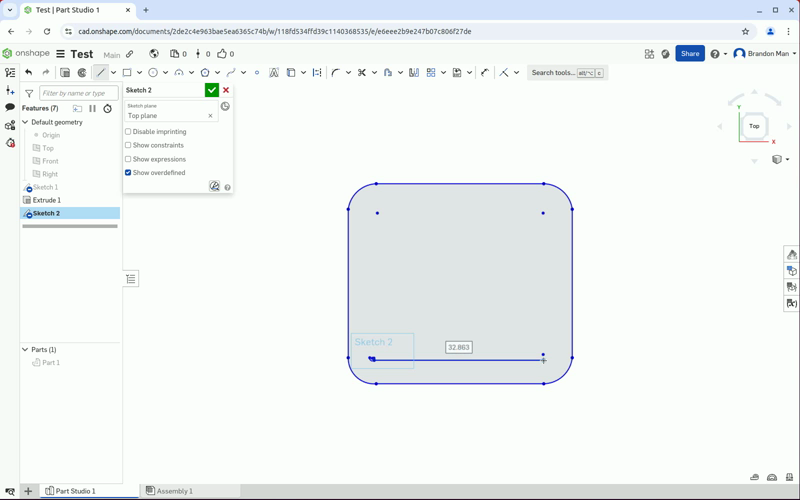
key(esc)
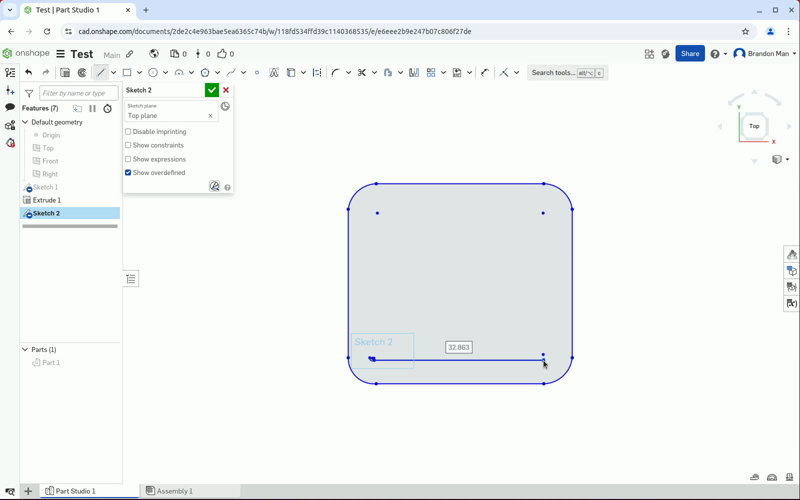
key(a)
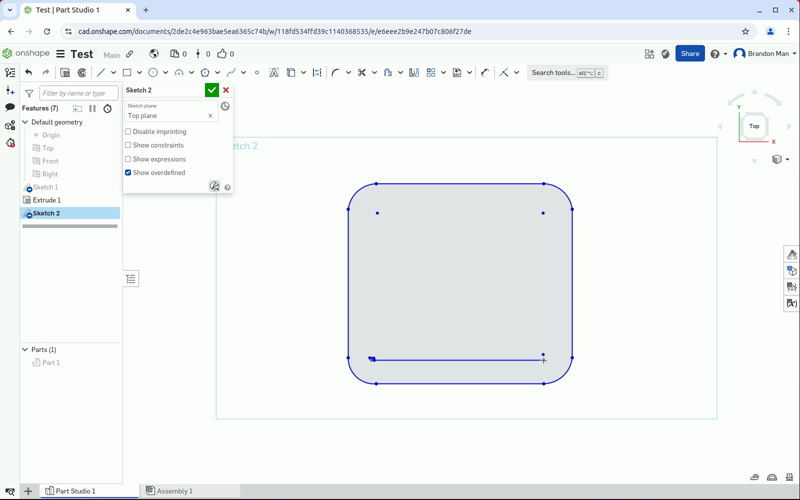
mouse_move(543, 360)
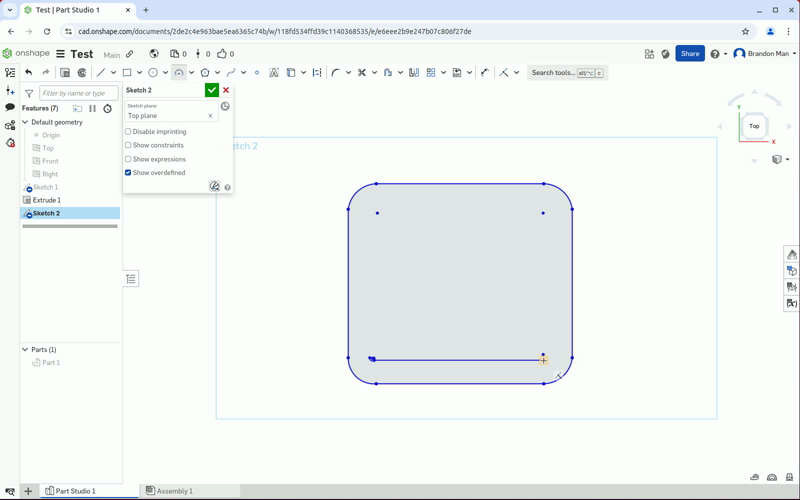
click(543, 360)
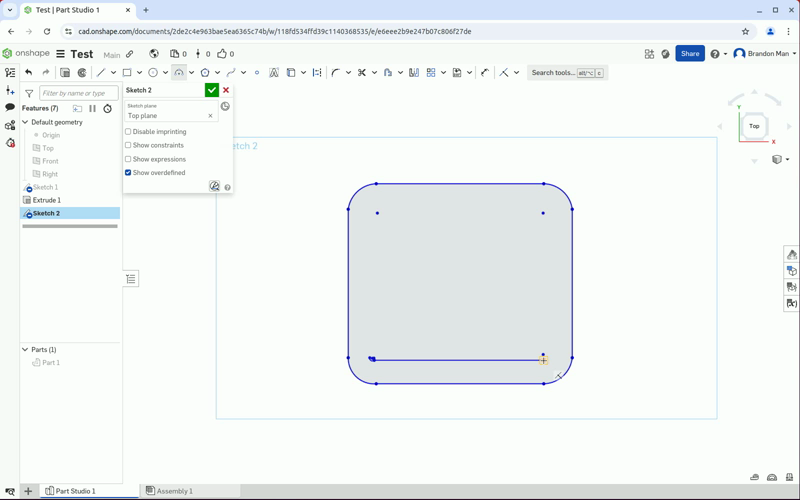
key_down(shift)
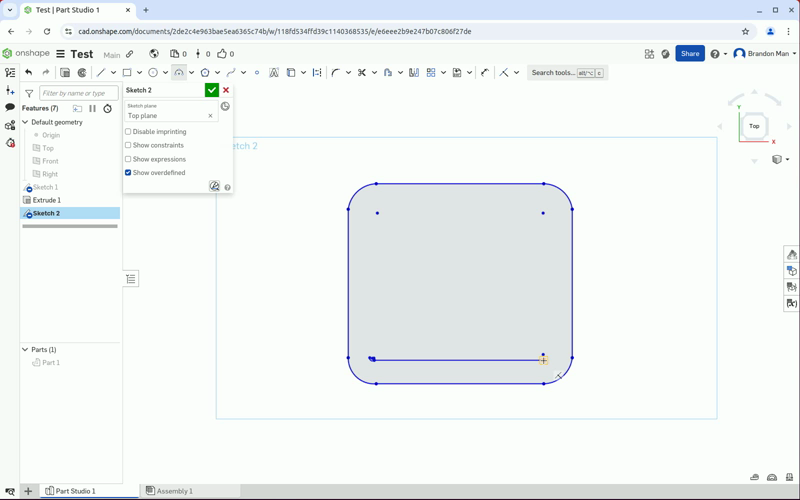
mouse_move(550, 355)
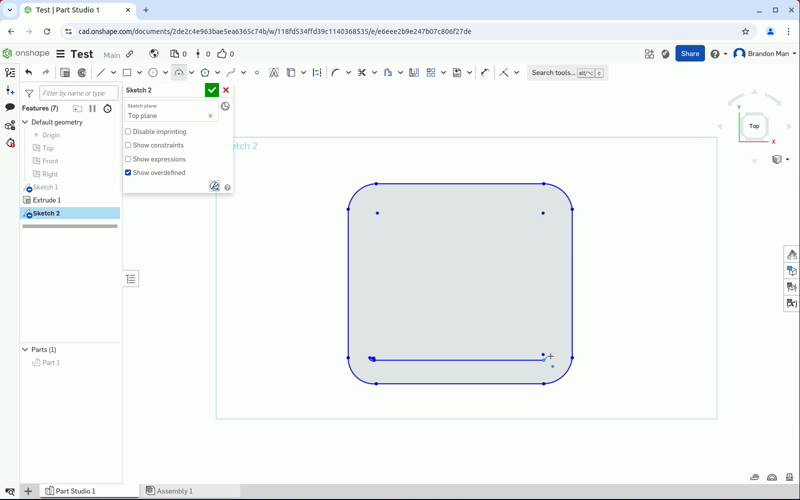
click(550, 355)
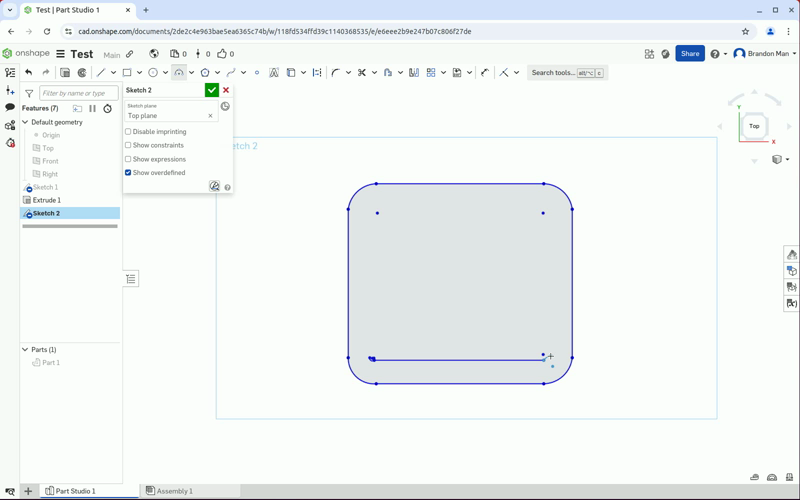
mouse_move(548, 359)
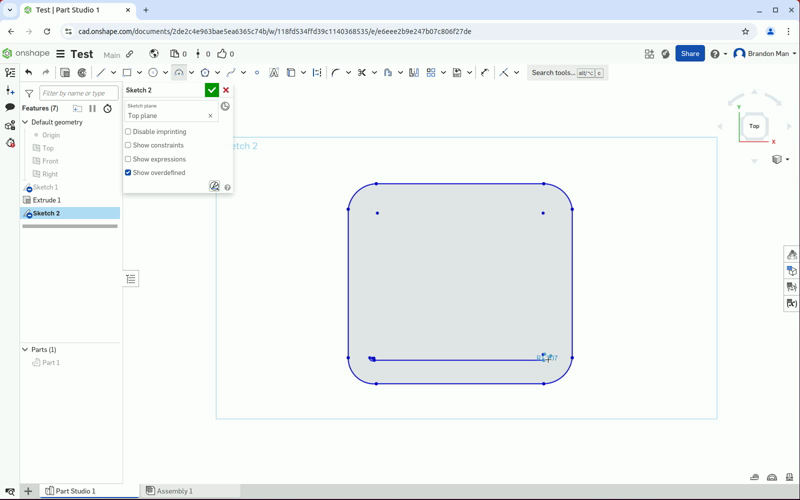
scroll(6)
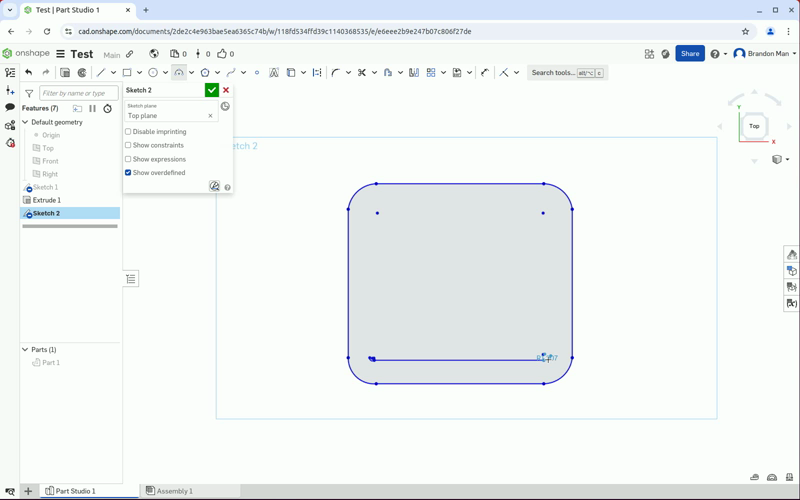
scroll(6)
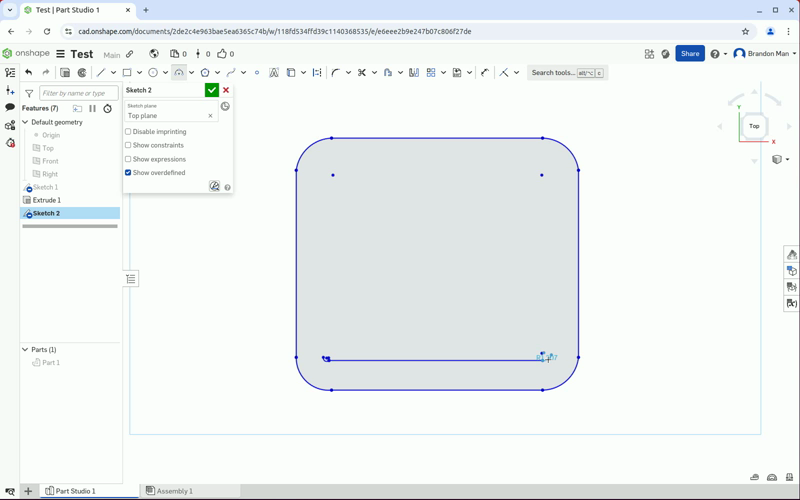
scroll(6)
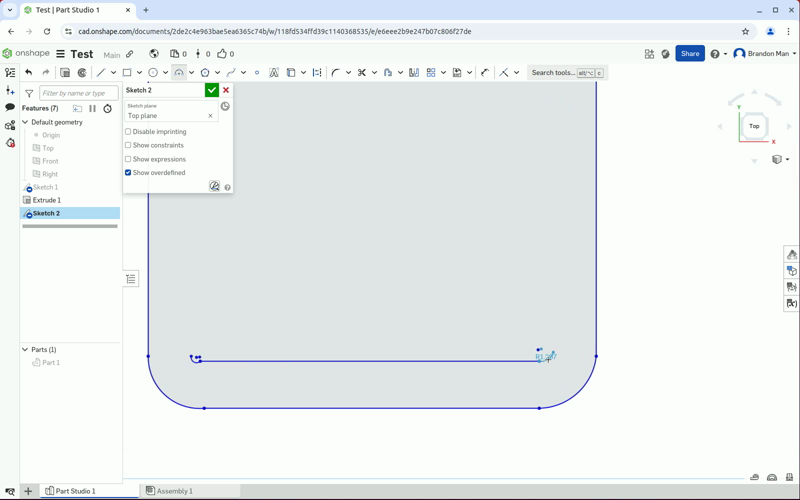
scroll(6)
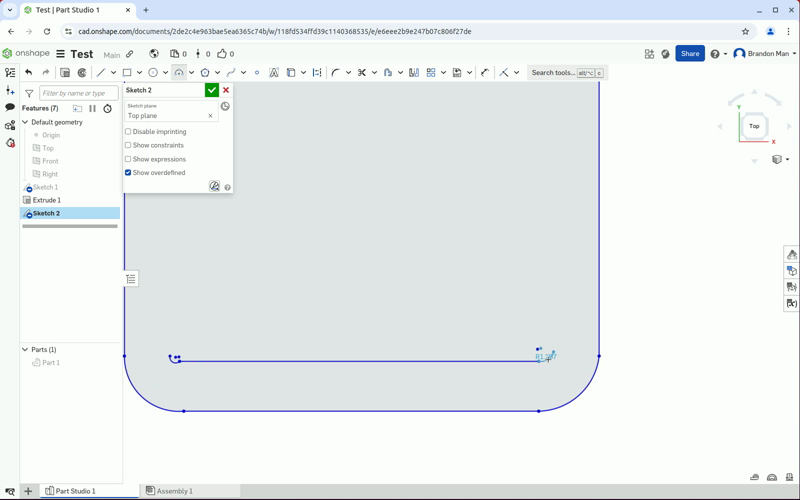
scroll(6)
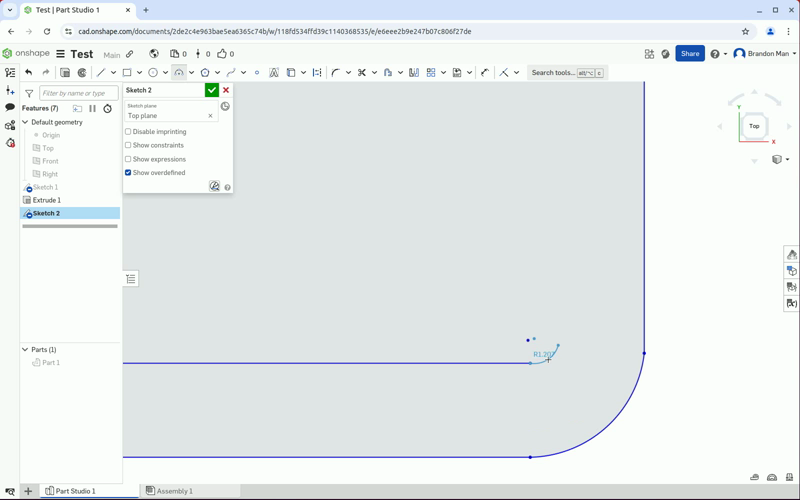
scroll(6)
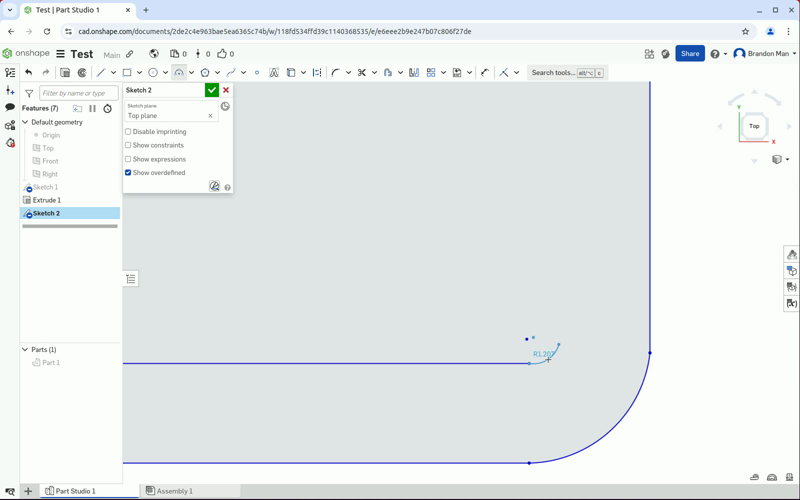
scroll(6)
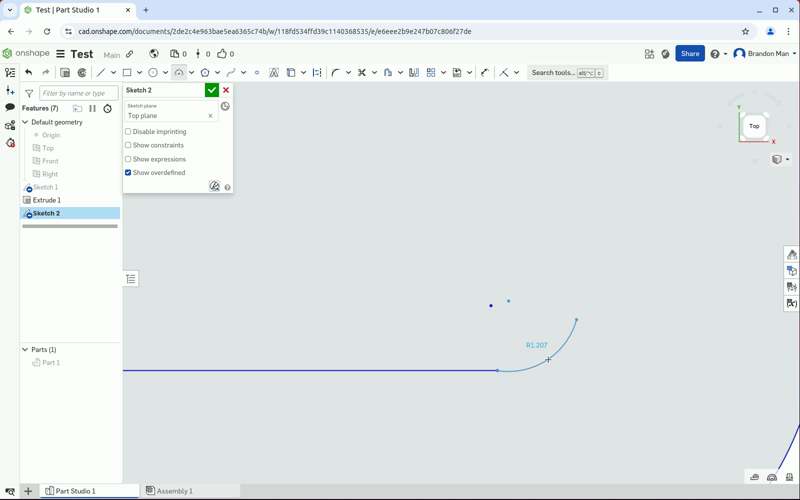
click(548, 359)
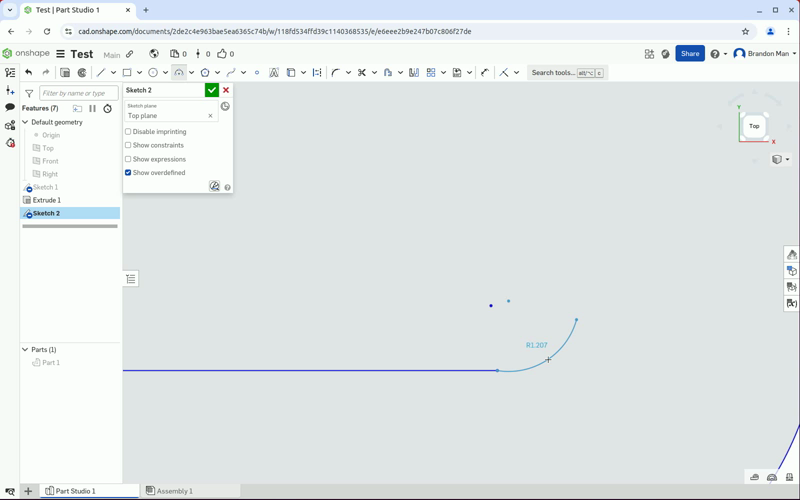
scroll(-6)
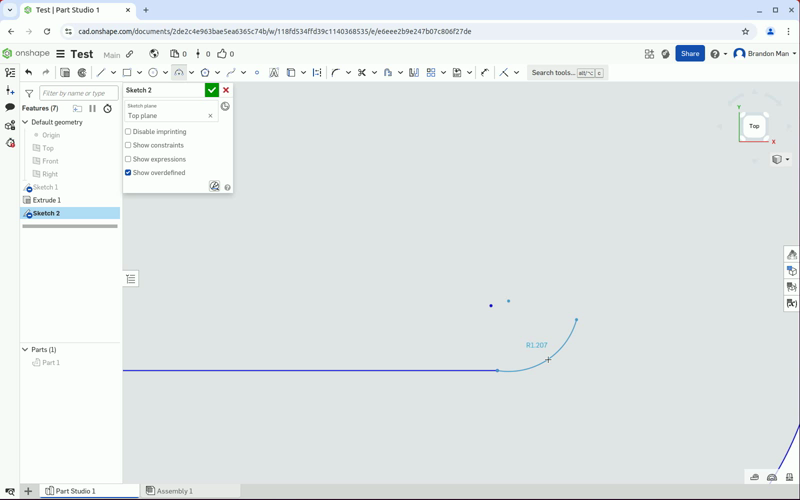
scroll(-6)
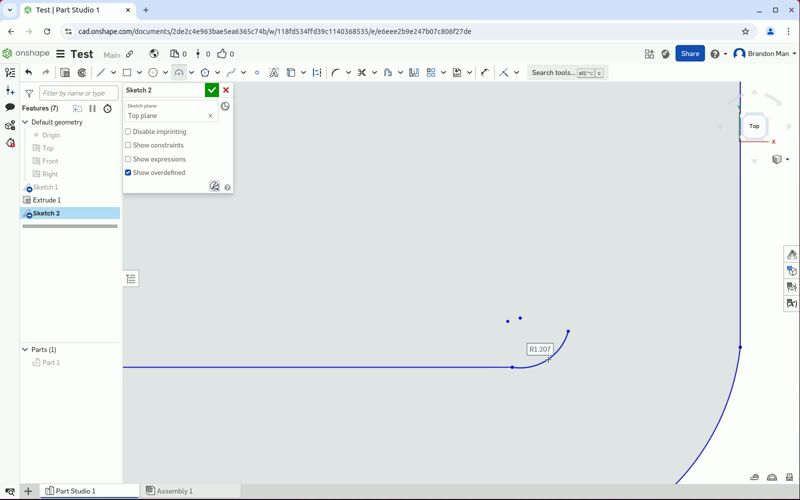
scroll(-6)
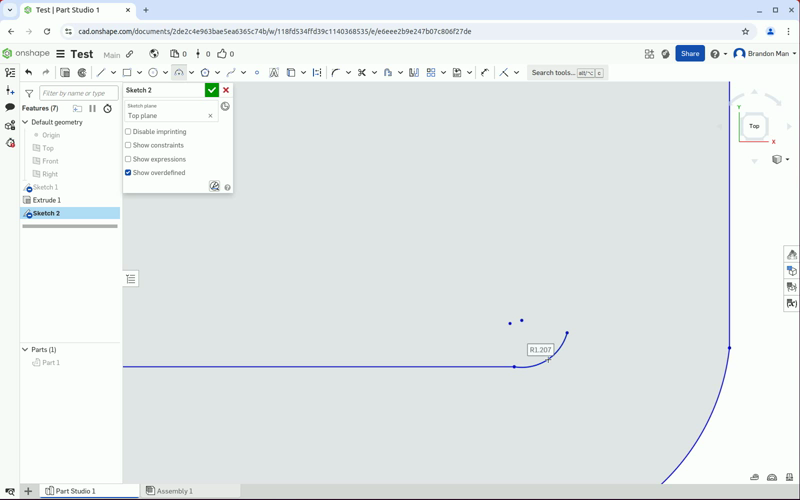
scroll(-6)
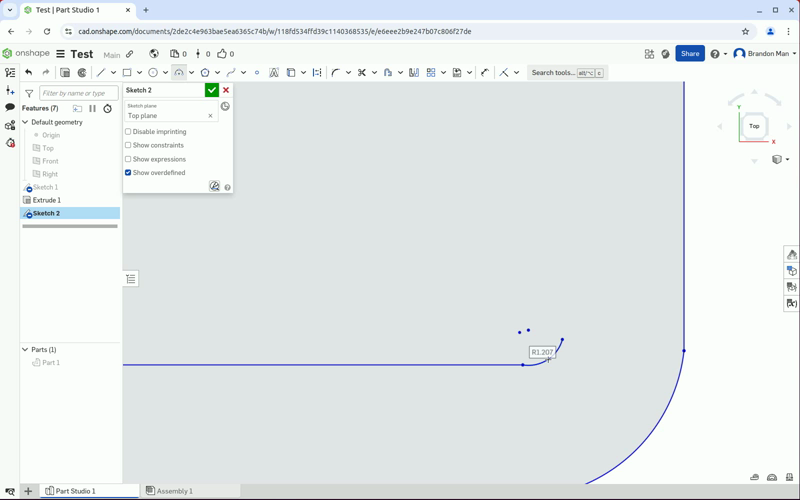
scroll(-6)
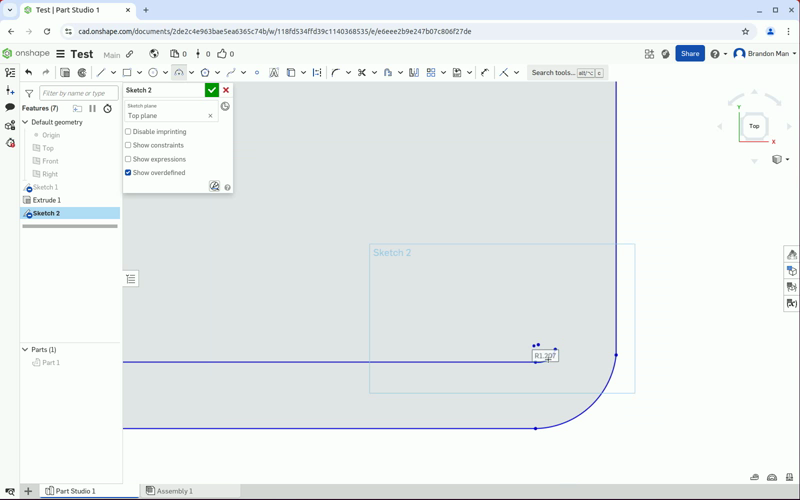
scroll(-6)
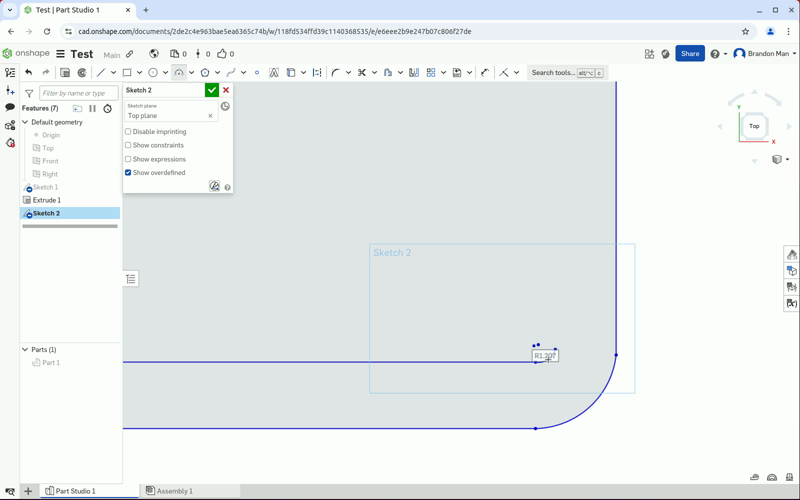
scroll(-6)
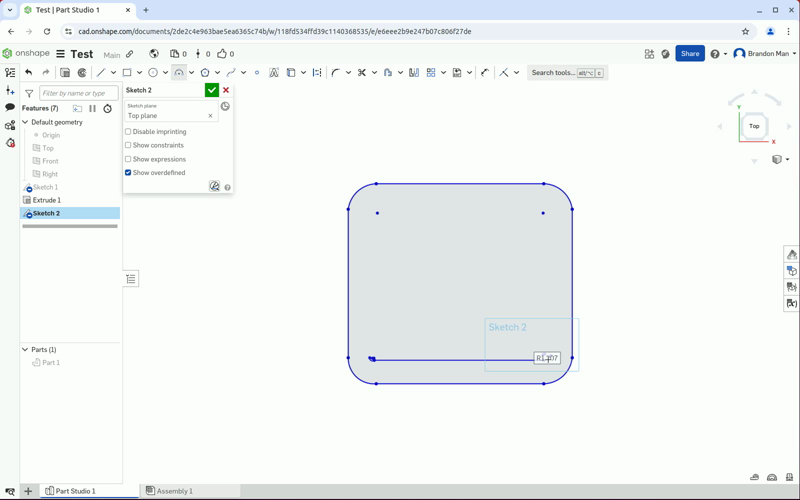
key_up(shift)
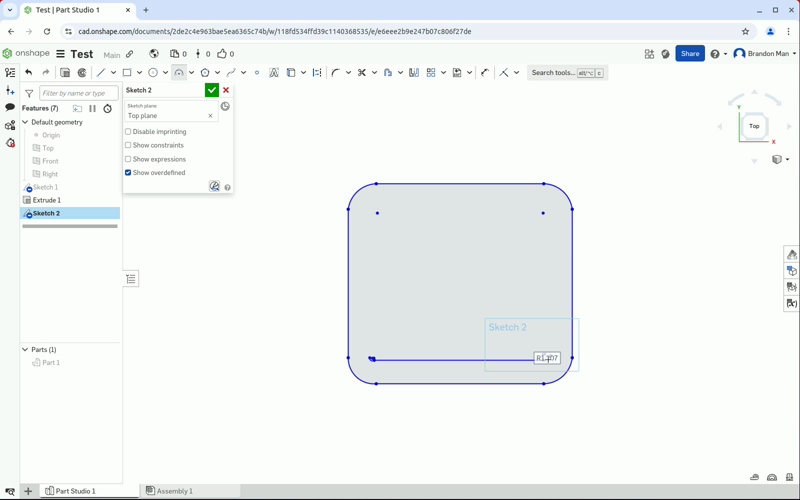
key(esc)
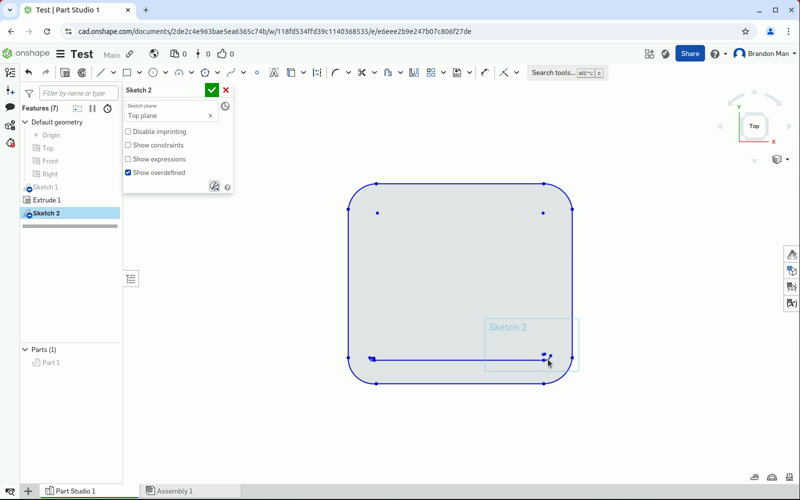
key(l)
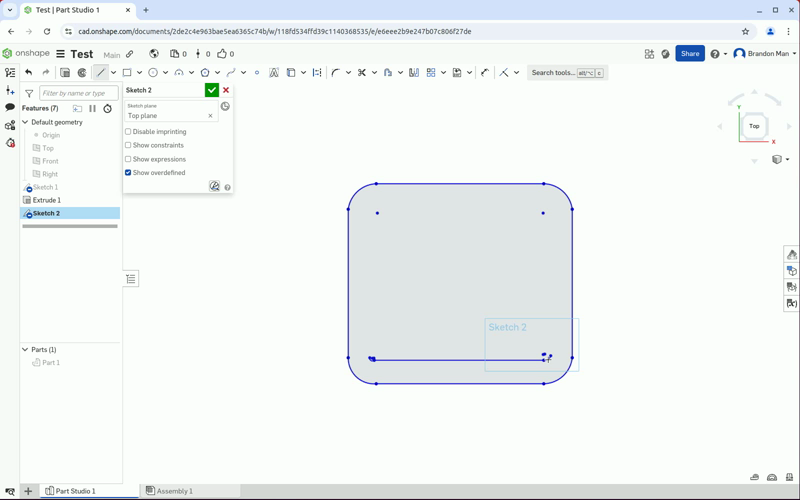
mouse_move(550, 355)
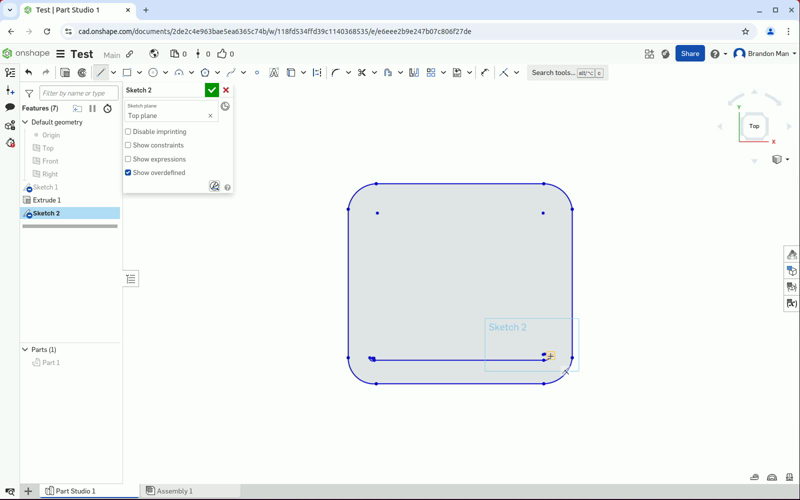
click(550, 355)
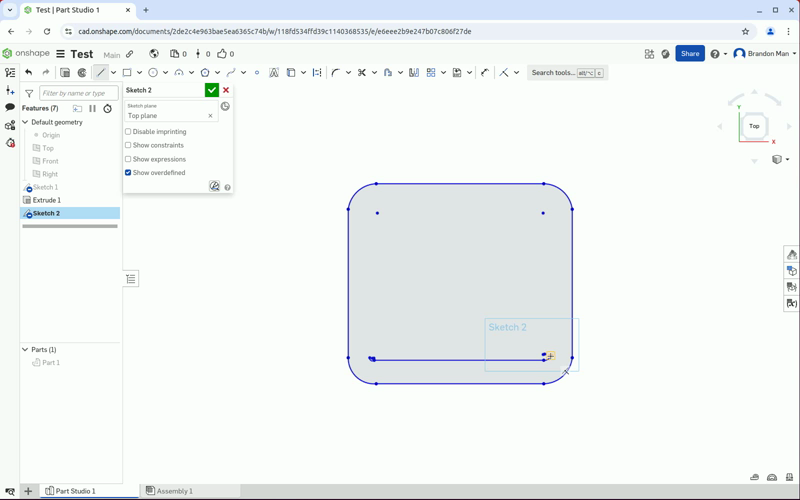
key_down(shift)
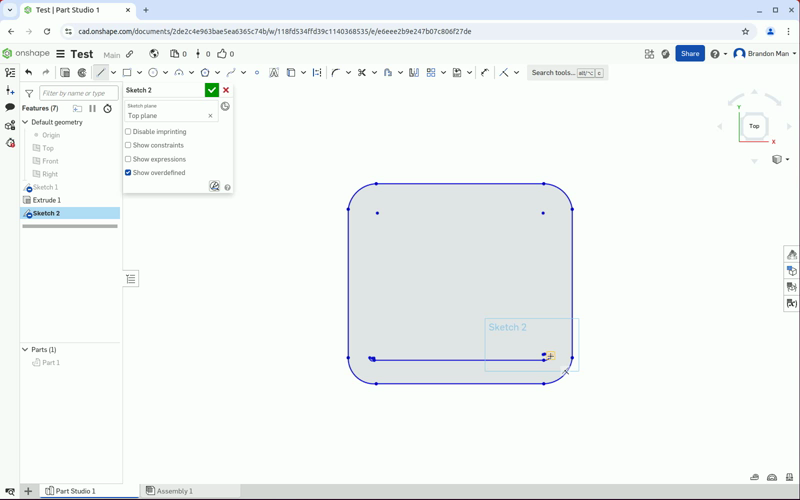
mouse_move(550, 209)
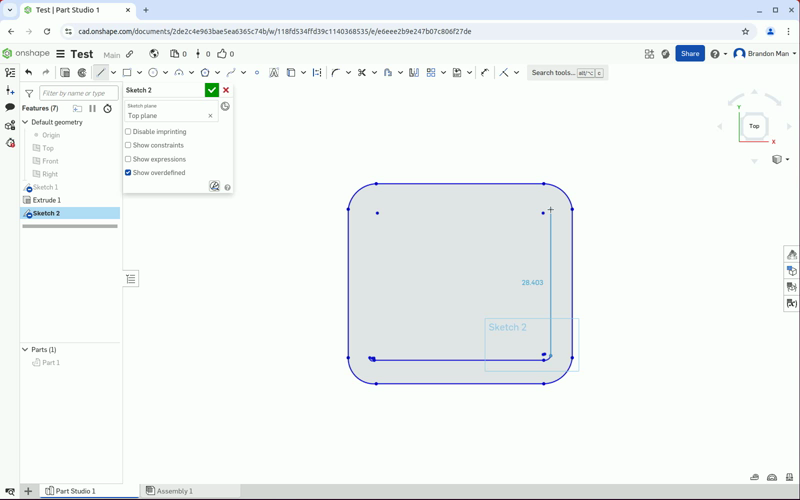
click(550, 209)
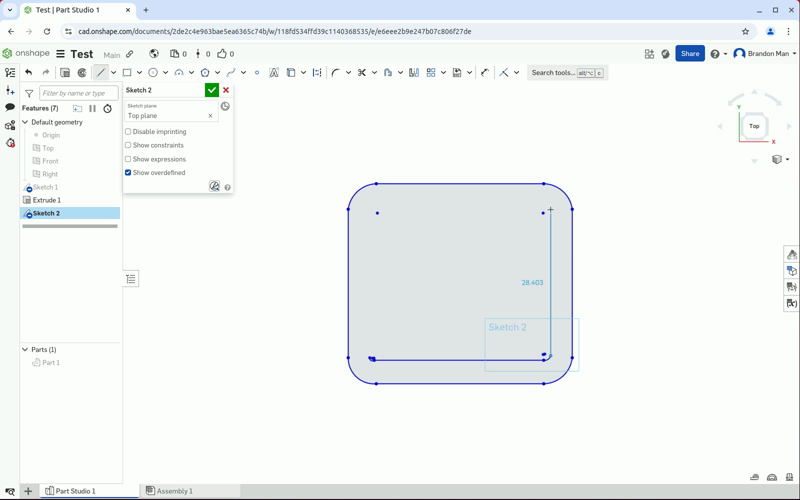
key_up(shift)
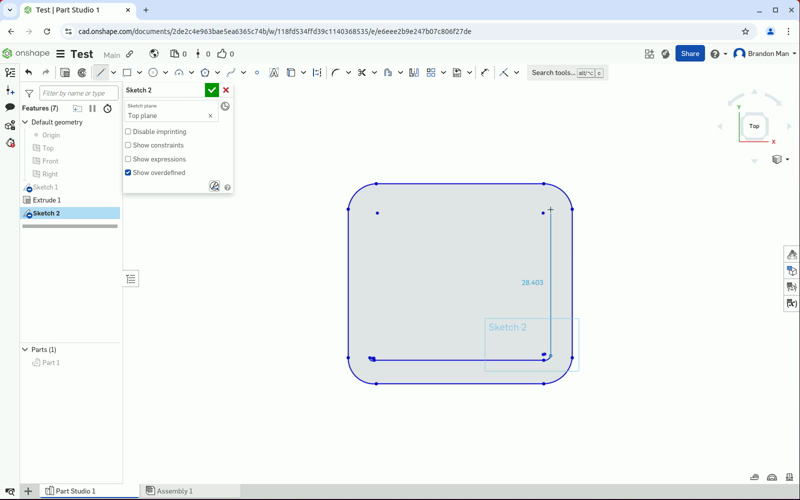
key(esc)
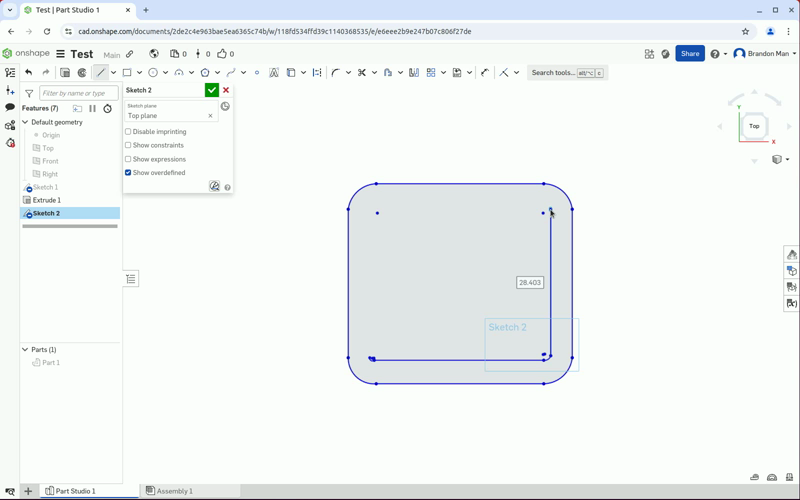
key(a)
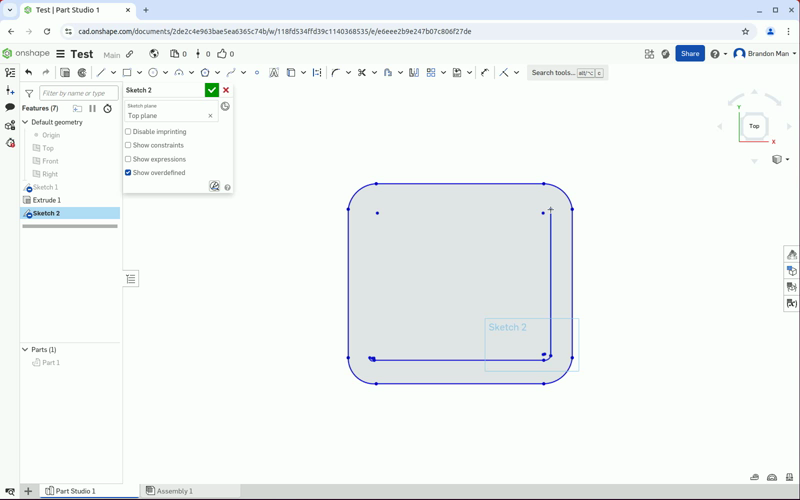
mouse_move(550, 209)
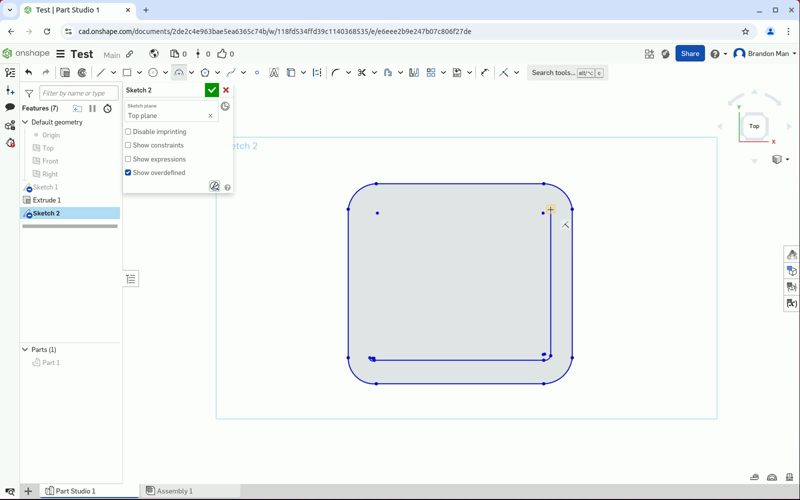
click(550, 209)
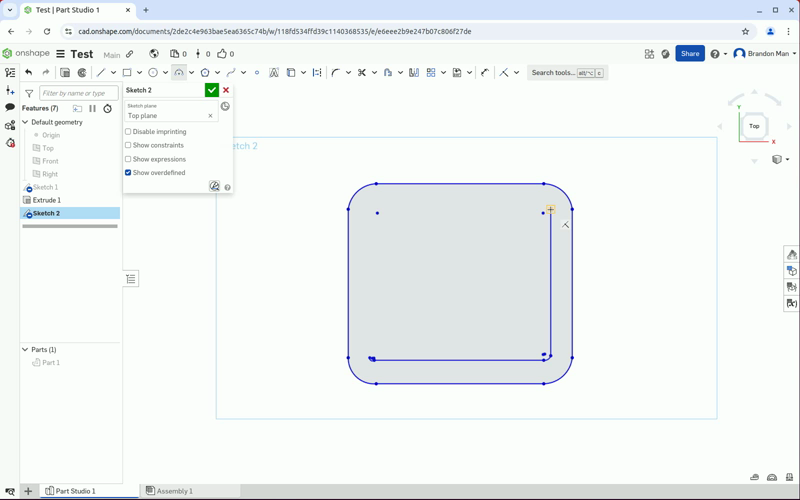
key_down(shift)
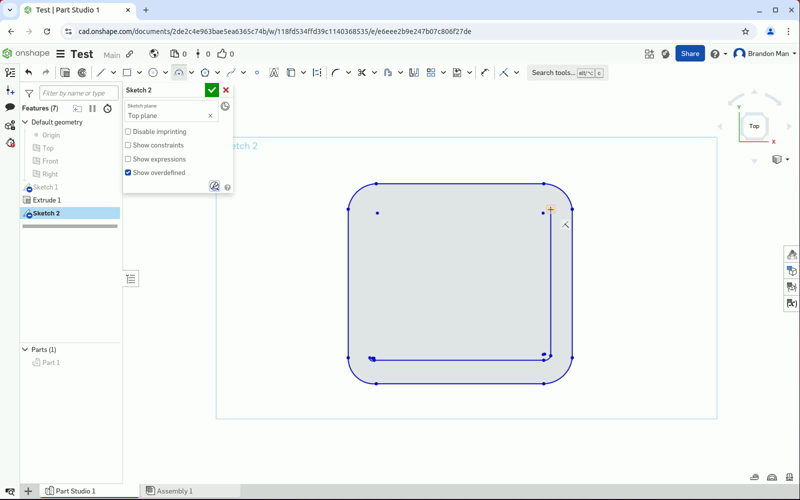
mouse_move(543, 204)
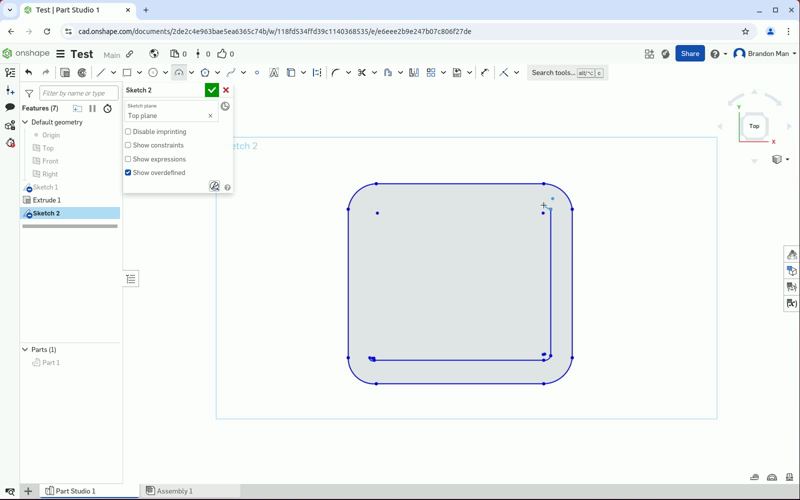
click(543, 204)
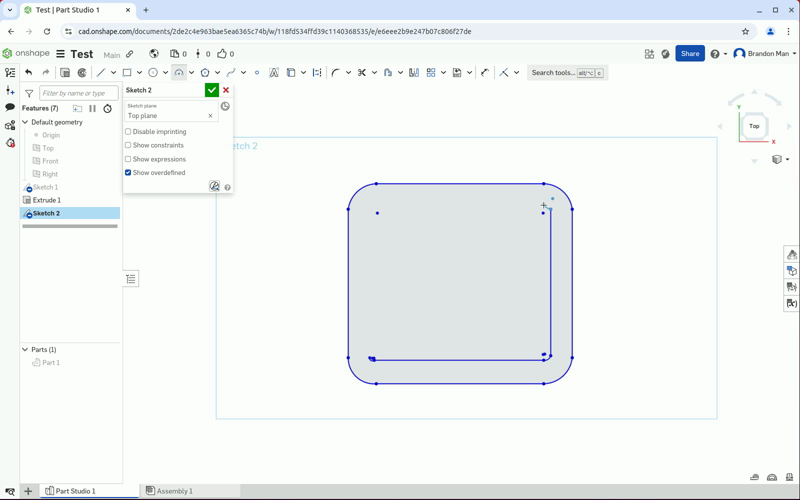
mouse_move(548, 205)
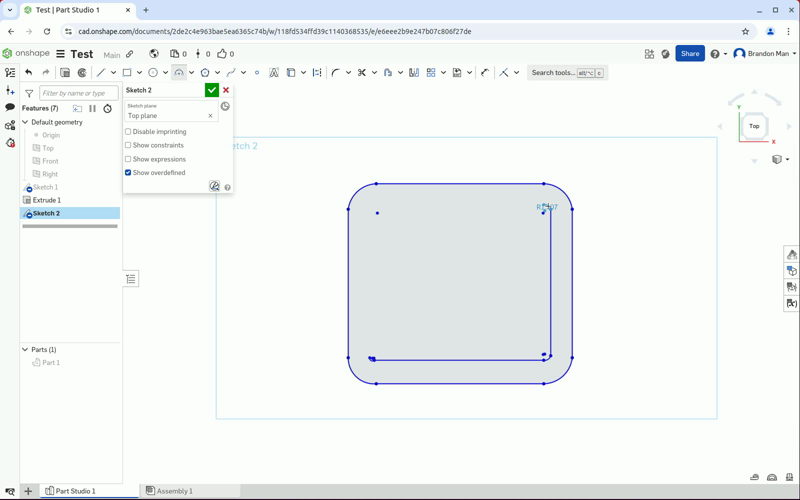
scroll(6)
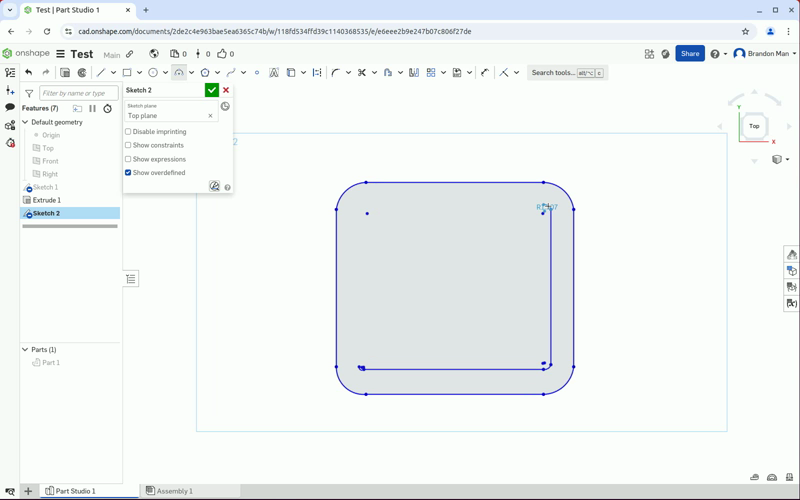
scroll(6)
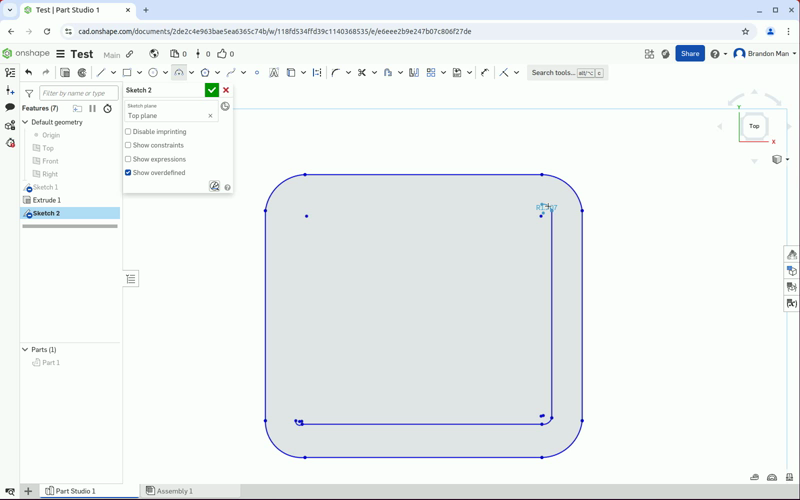
scroll(6)
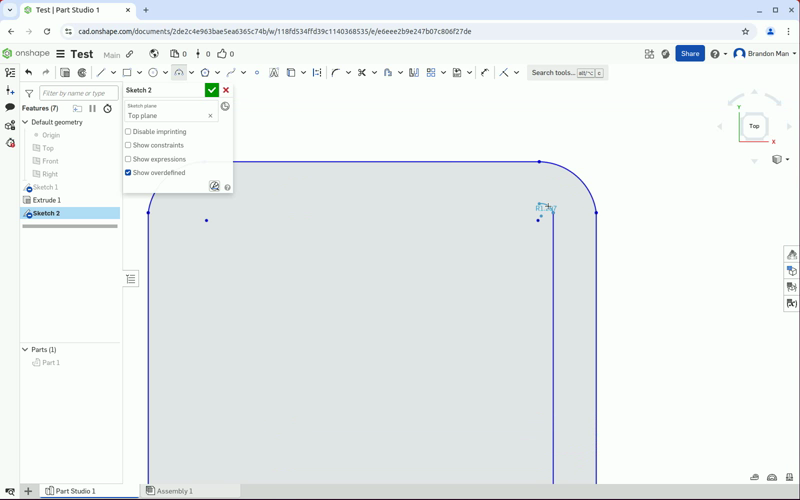
scroll(6)
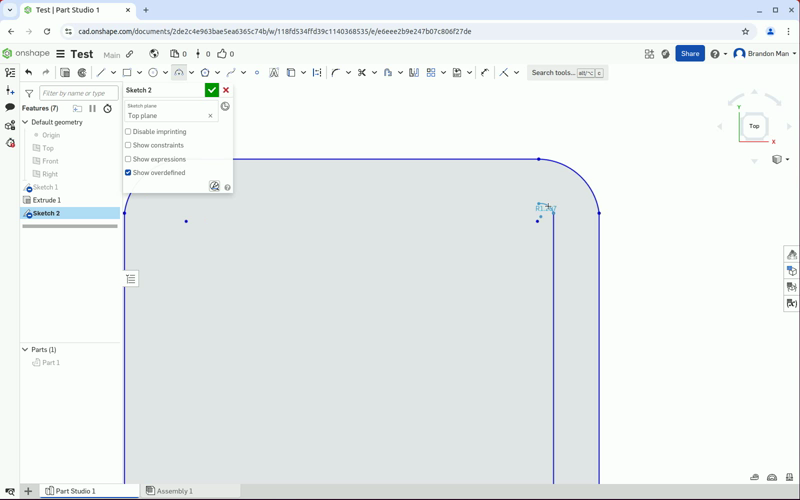
scroll(6)
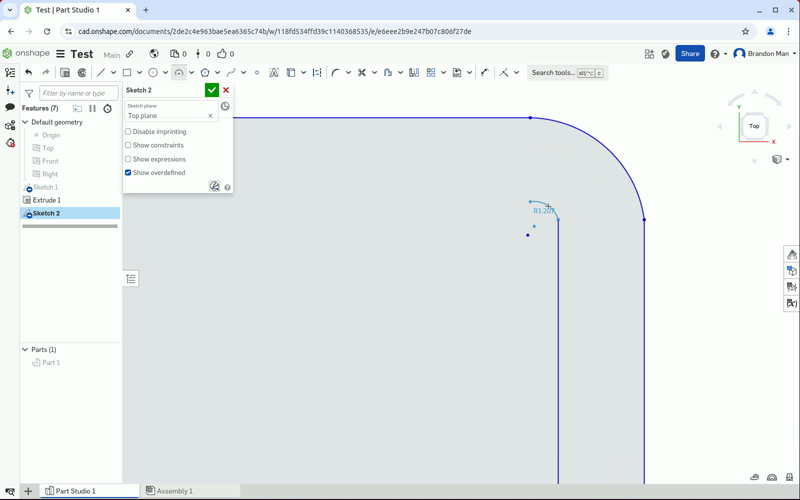
scroll(6)
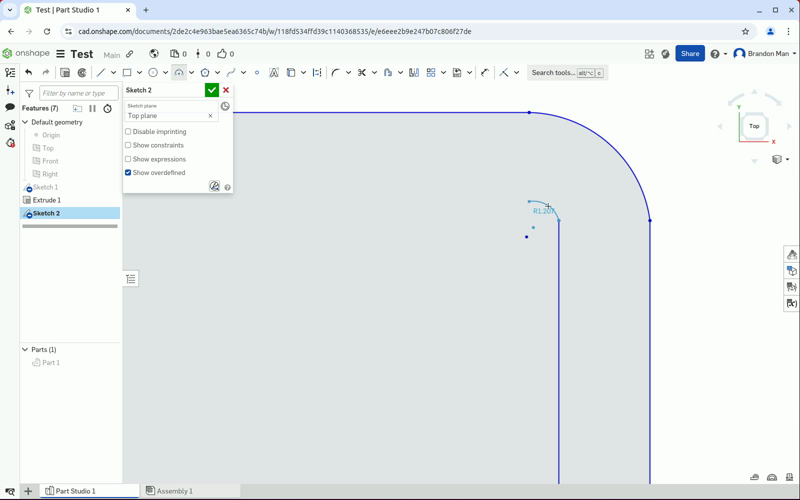
scroll(6)
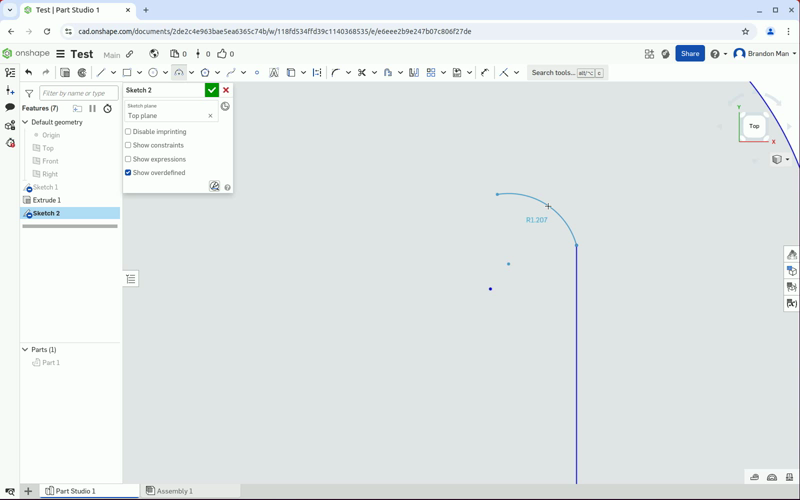
click(548, 205)
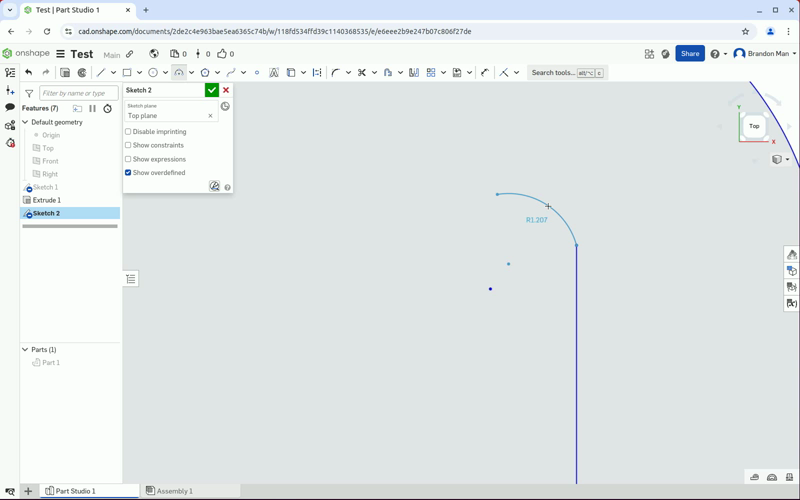
scroll(-6)
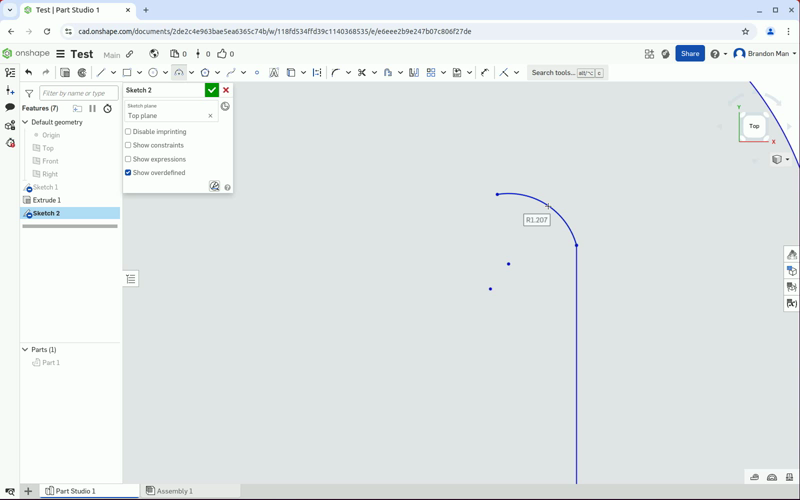
scroll(-6)
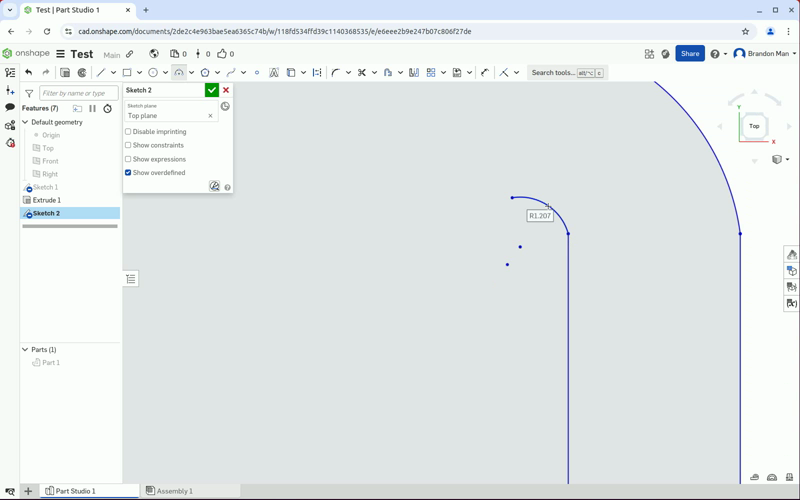
scroll(-6)
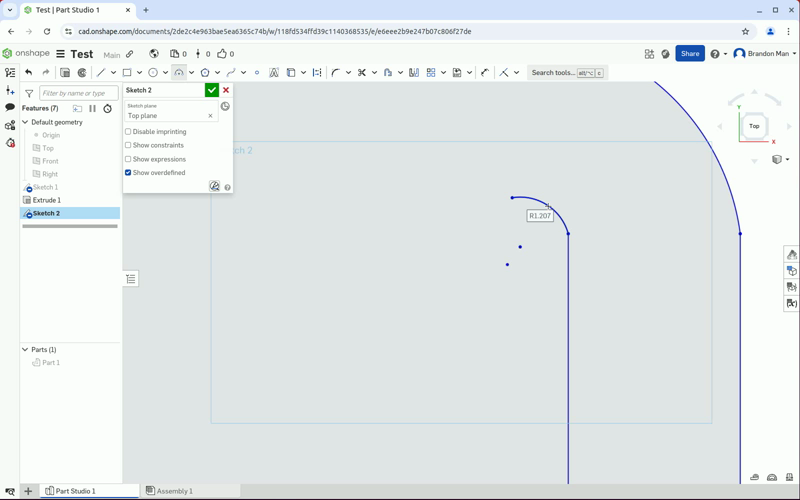
scroll(-6)
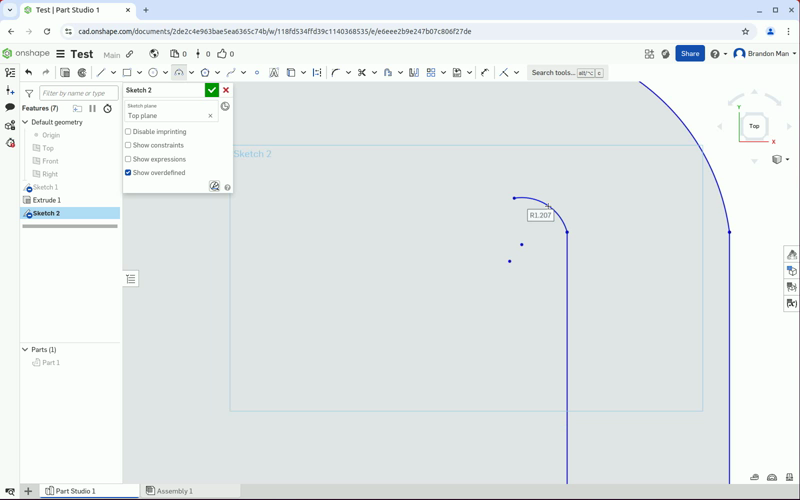
scroll(-6)
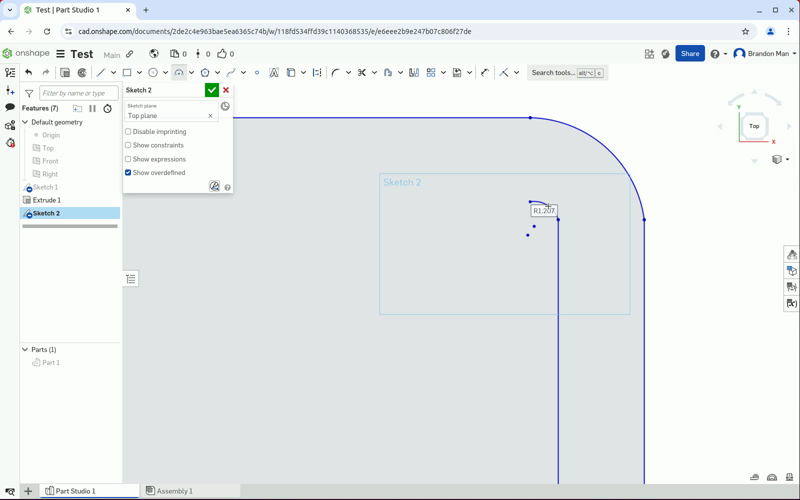
scroll(-6)
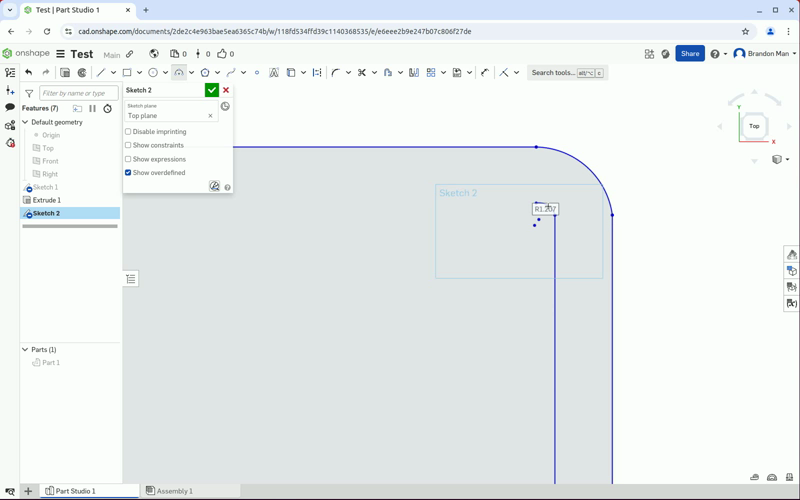
scroll(-6)
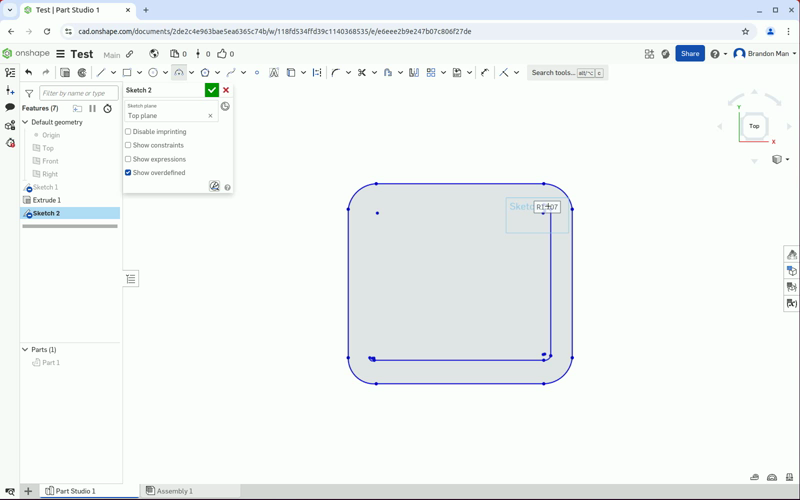
key_up(shift)
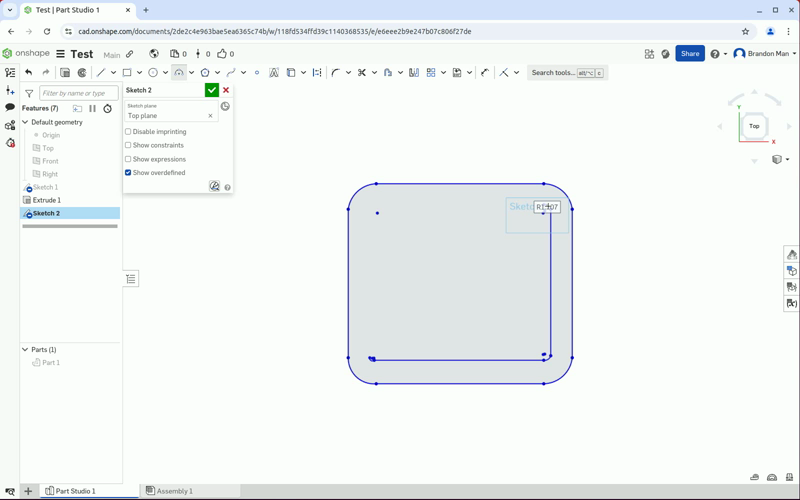
key(esc)
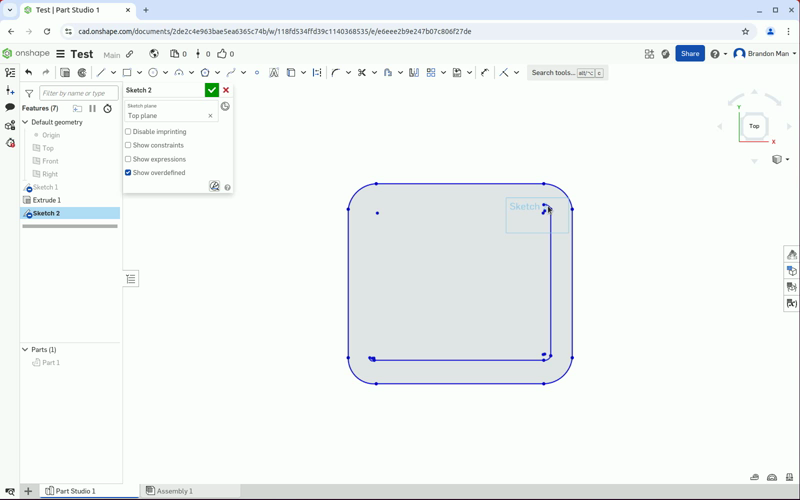
key(l)
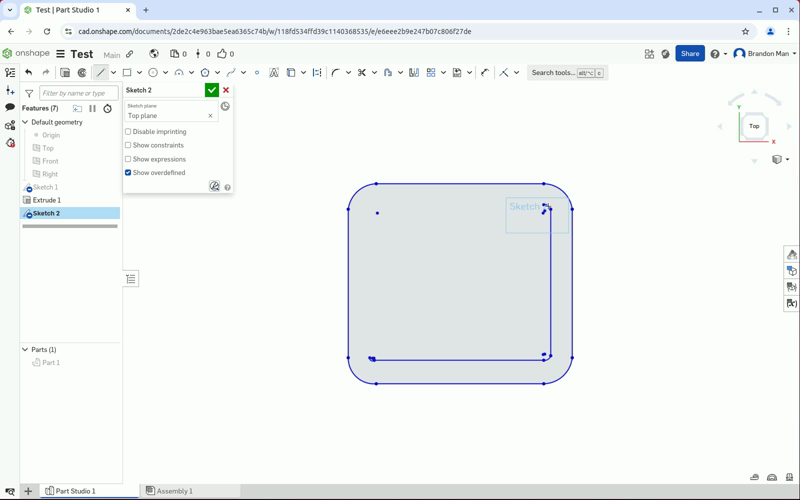
mouse_move(543, 204)
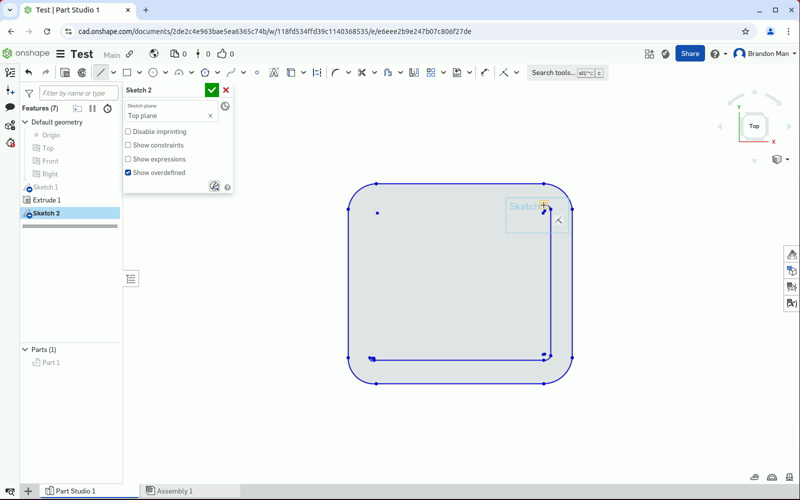
scroll(6)
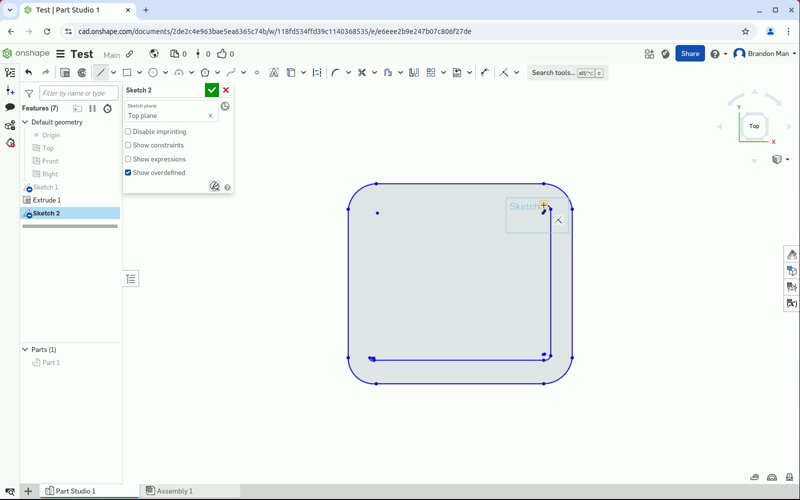
scroll(6)
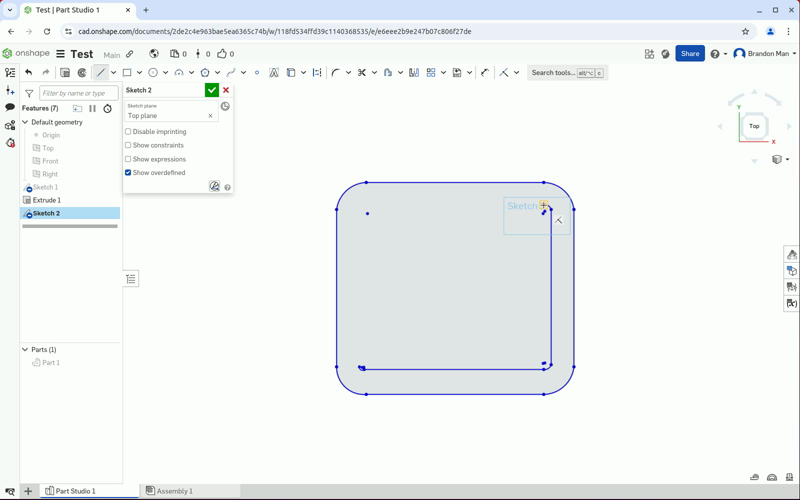
scroll(6)
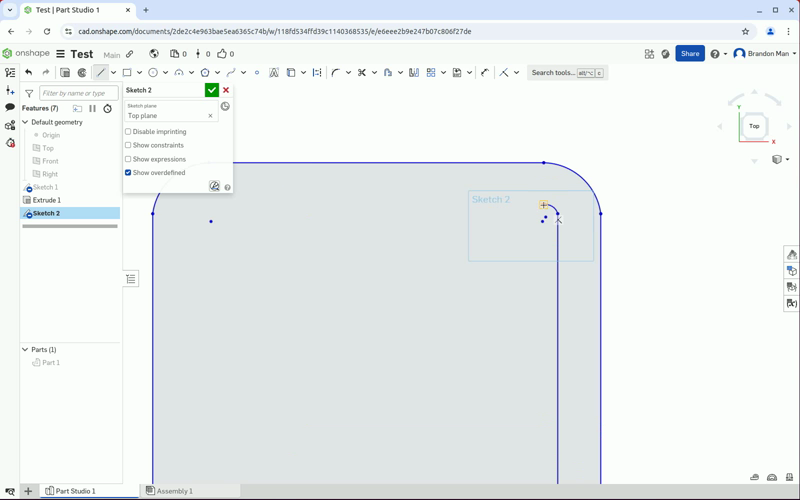
scroll(6)
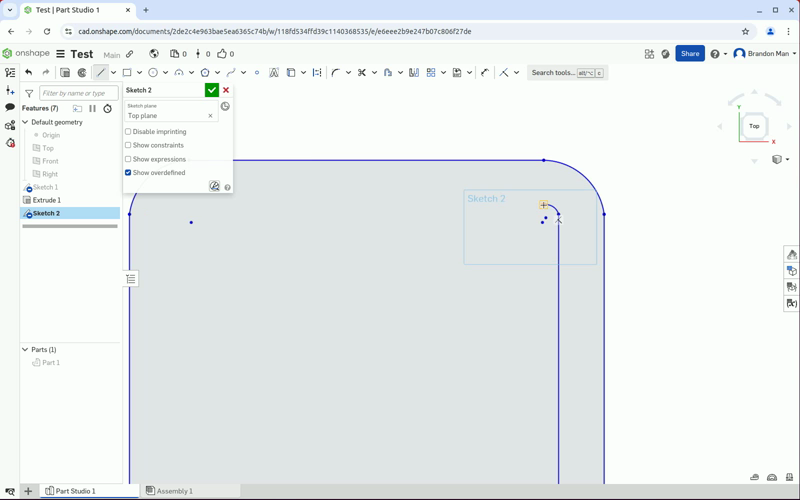
scroll(6)
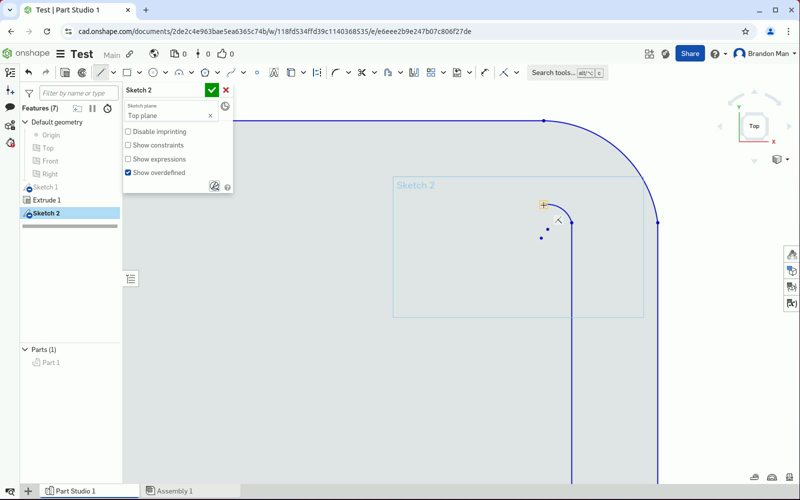
scroll(6)
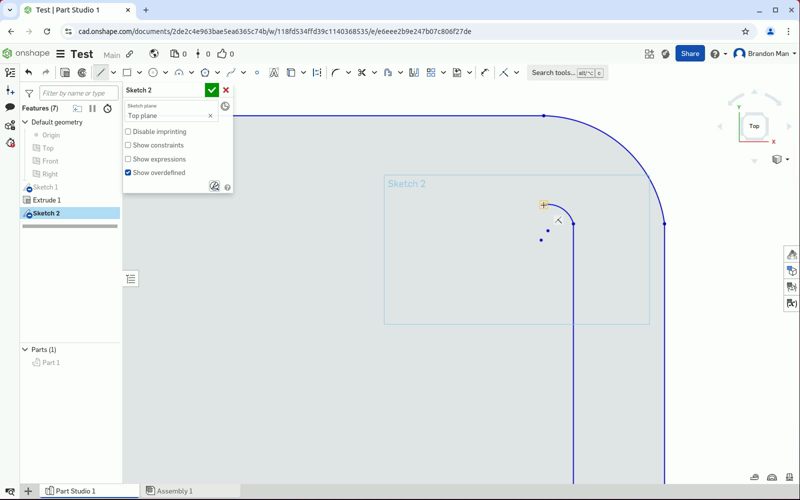
scroll(6)
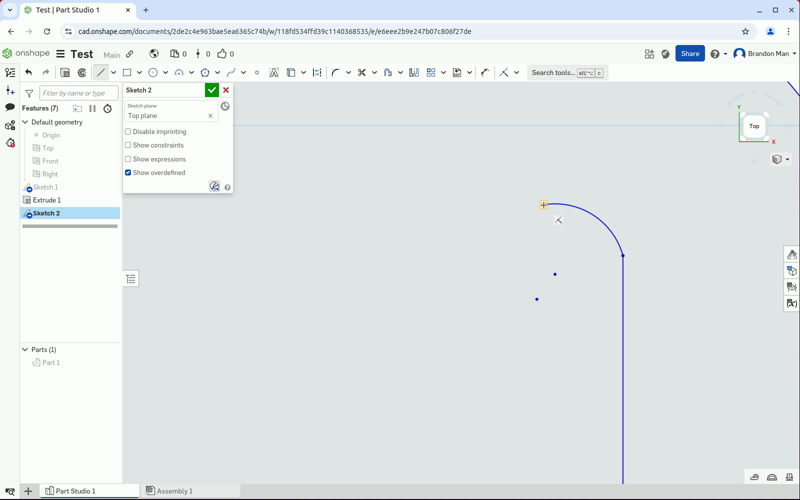
click(543, 204)
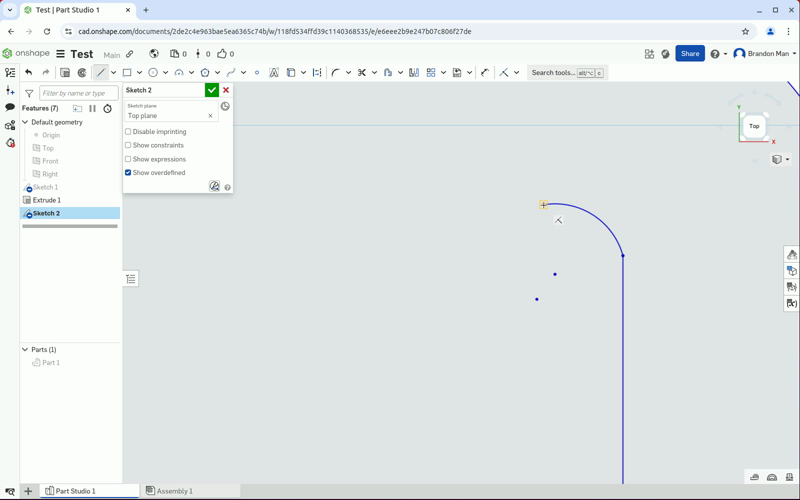
scroll(-6)
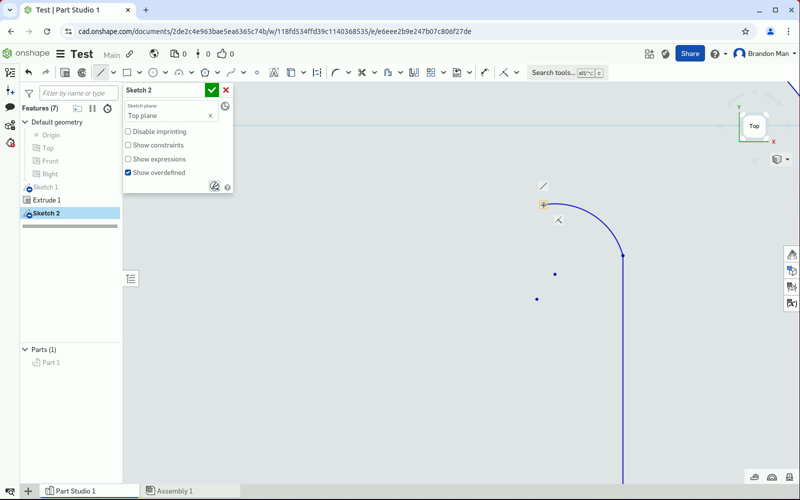
scroll(-6)
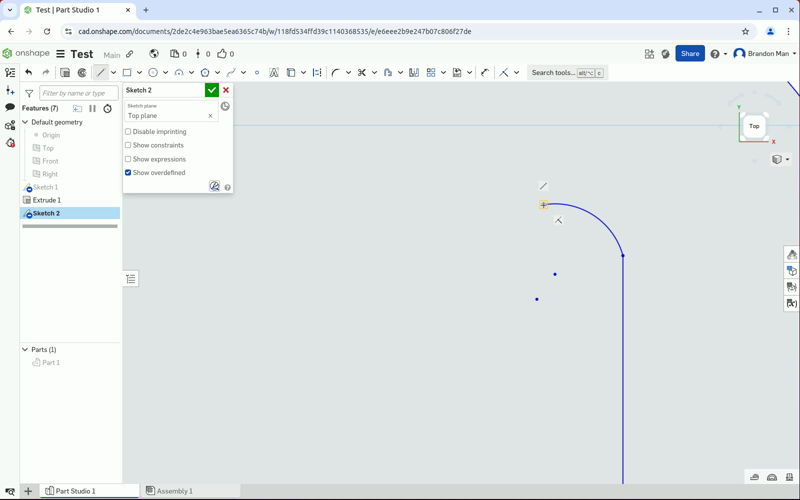
scroll(-6)
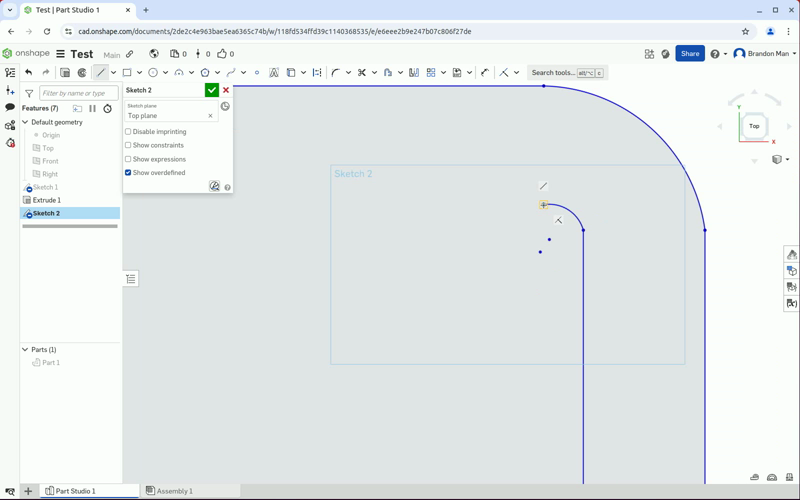
scroll(-6)
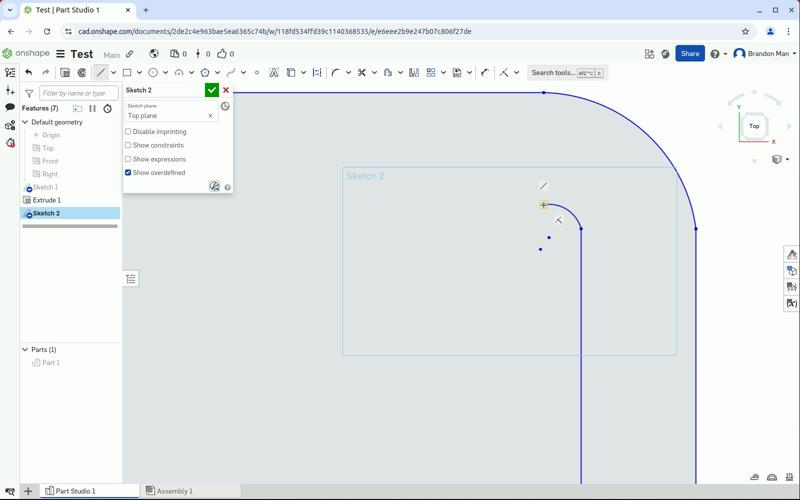
scroll(-6)
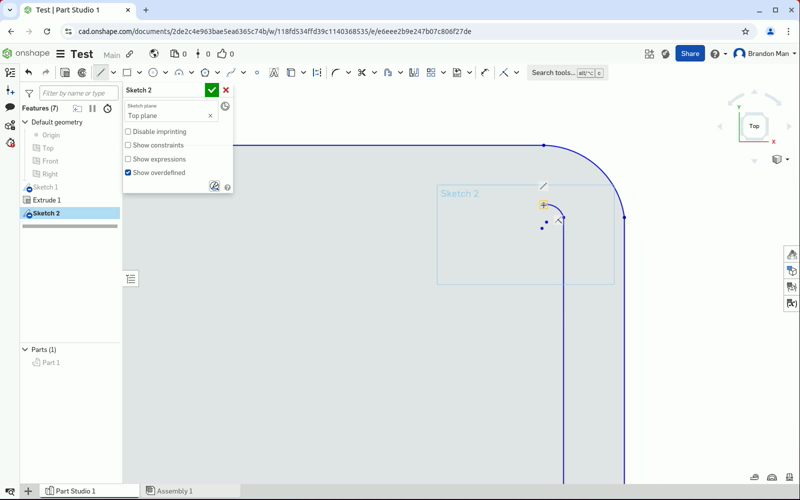
scroll(-6)
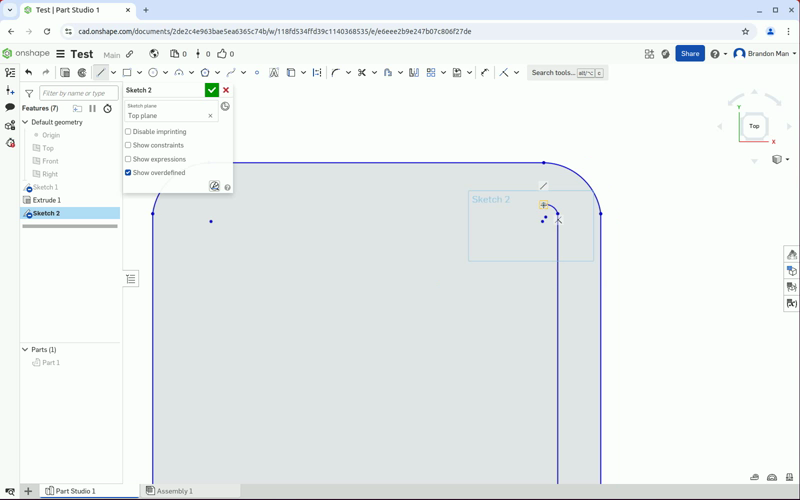
scroll(-6)
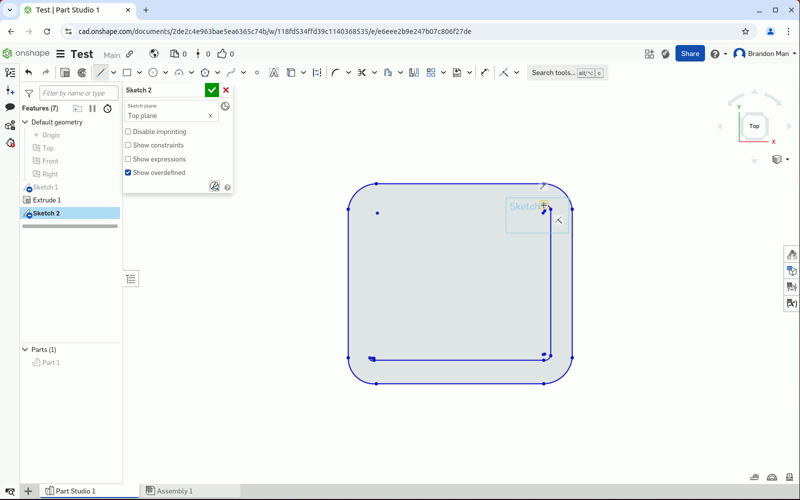
key_down(shift)
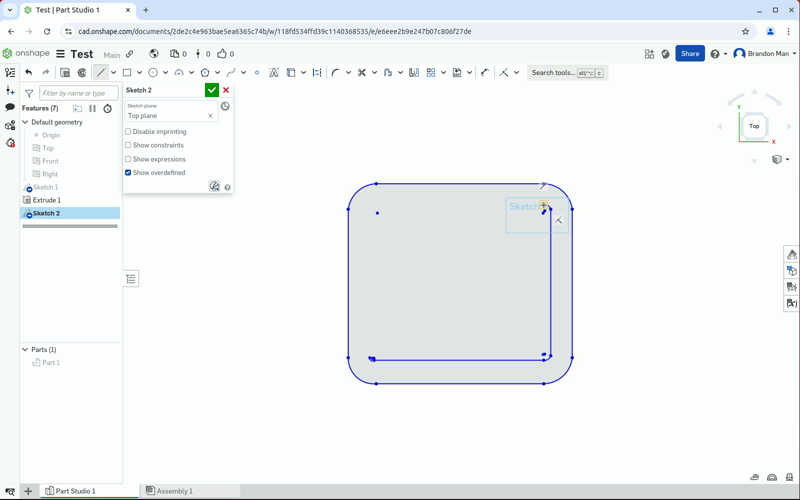
mouse_move(376, 204)
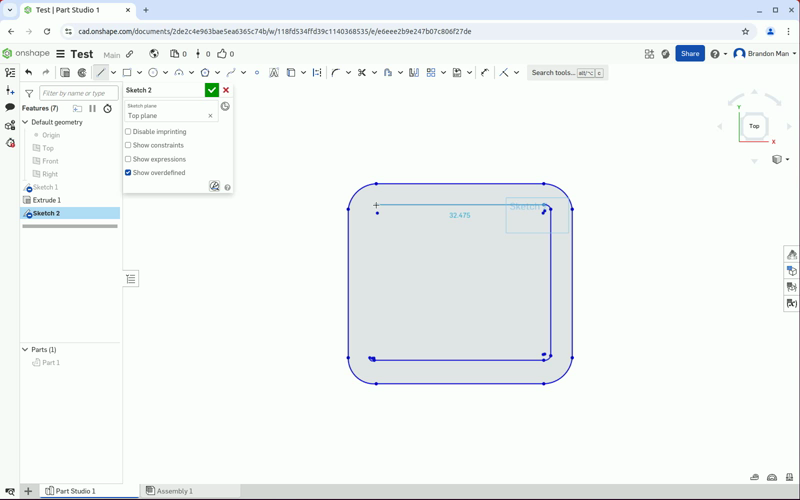
click(376, 204)
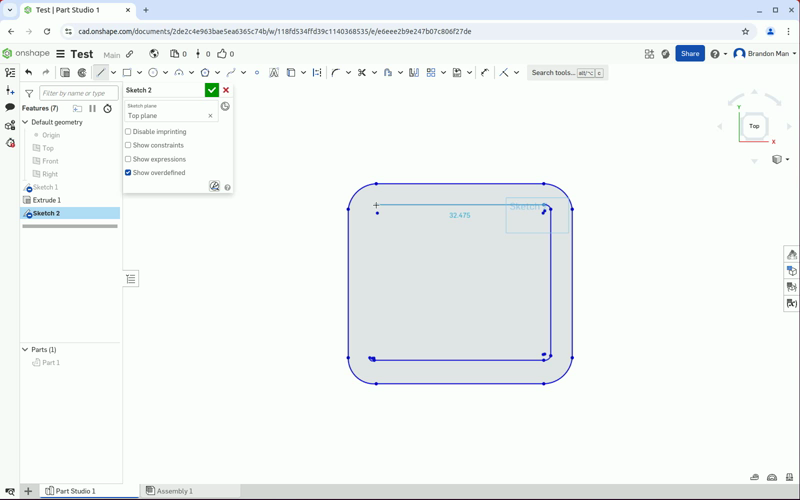
key_up(shift)
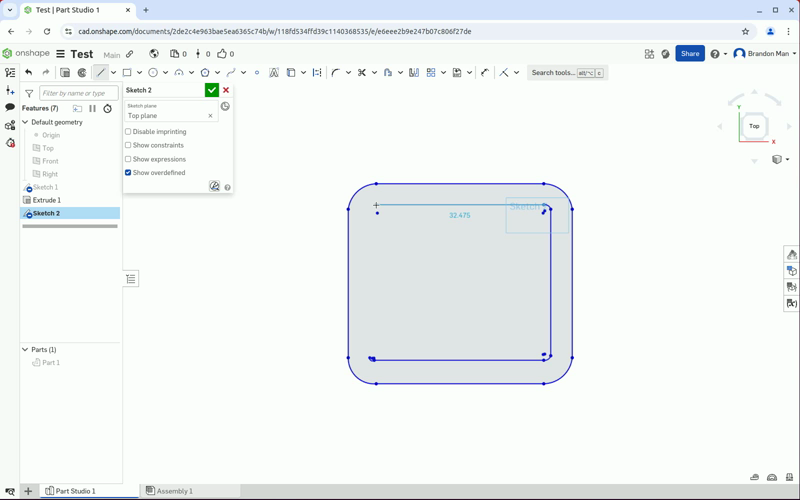
key(esc)
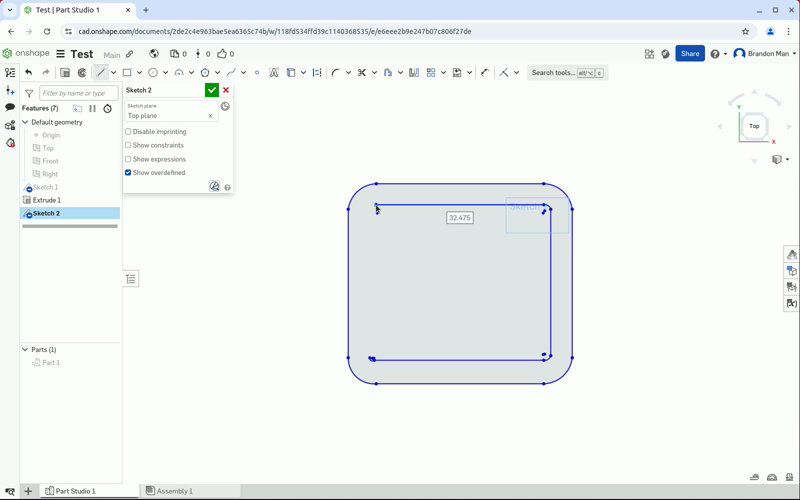
key(a)
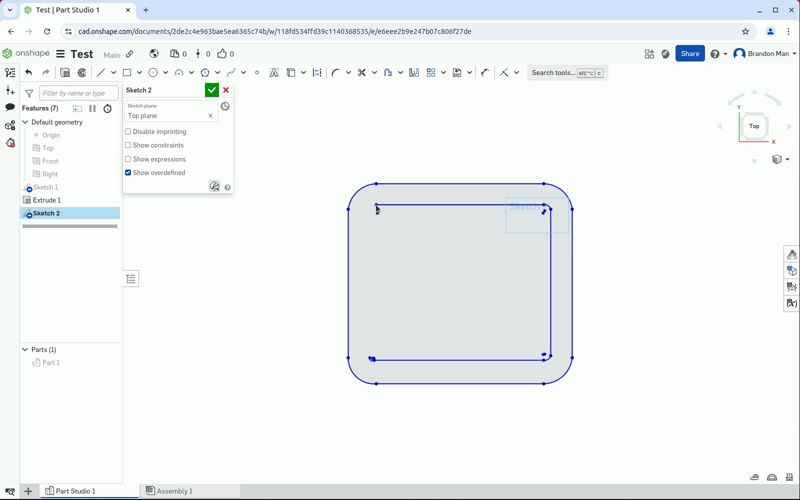
mouse_move(376, 204)
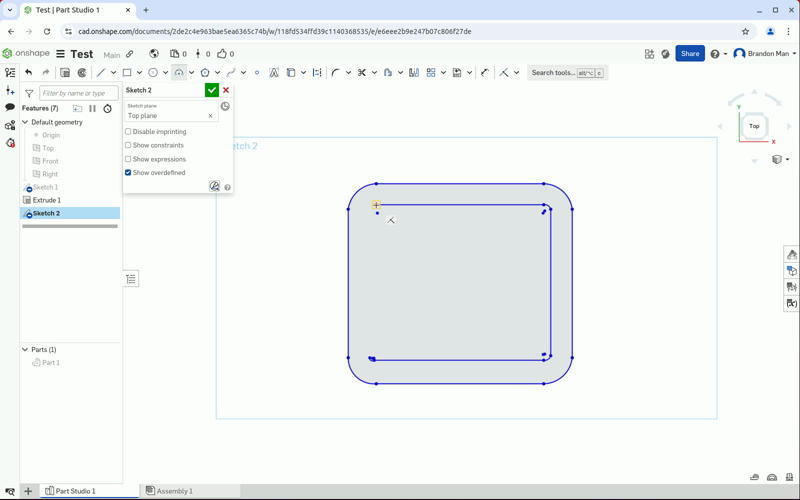
click(376, 204)
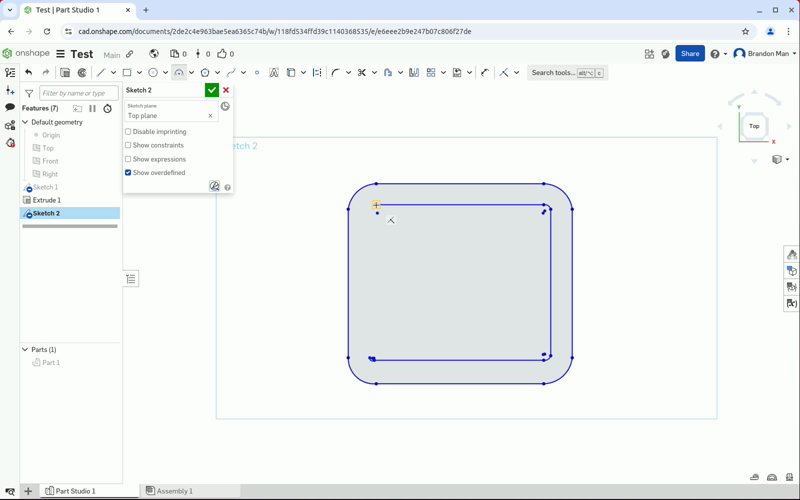
key_down(shift)
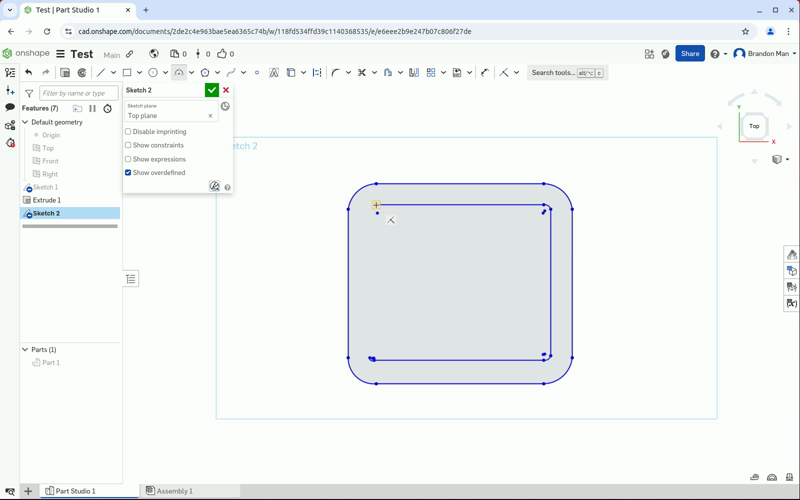
mouse_move(369, 209)
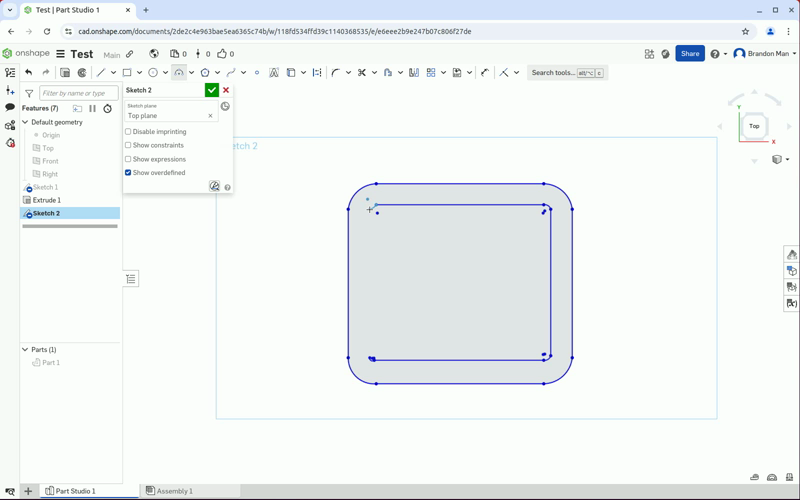
click(369, 209)
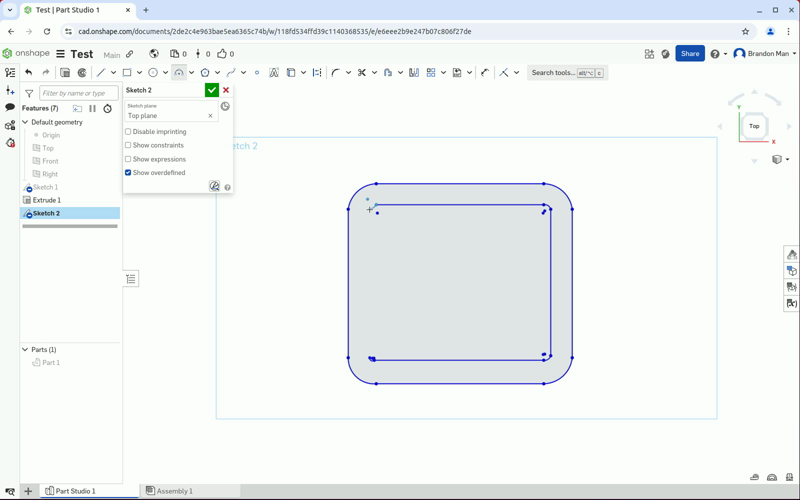
mouse_move(372, 205)
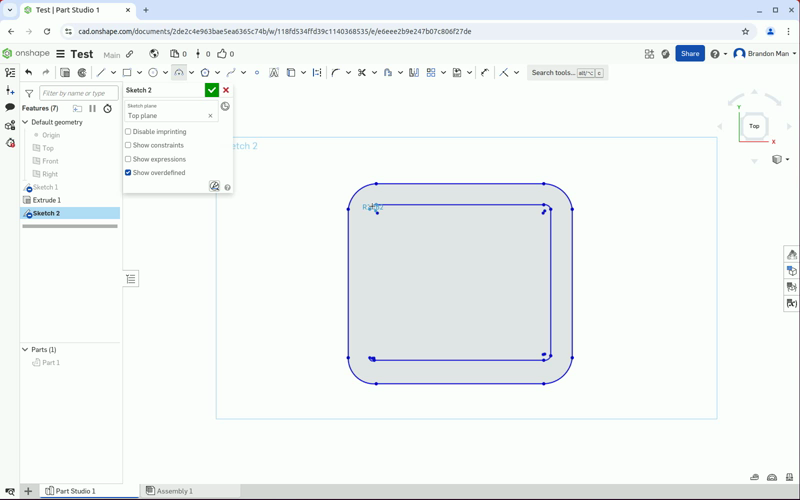
scroll(6)
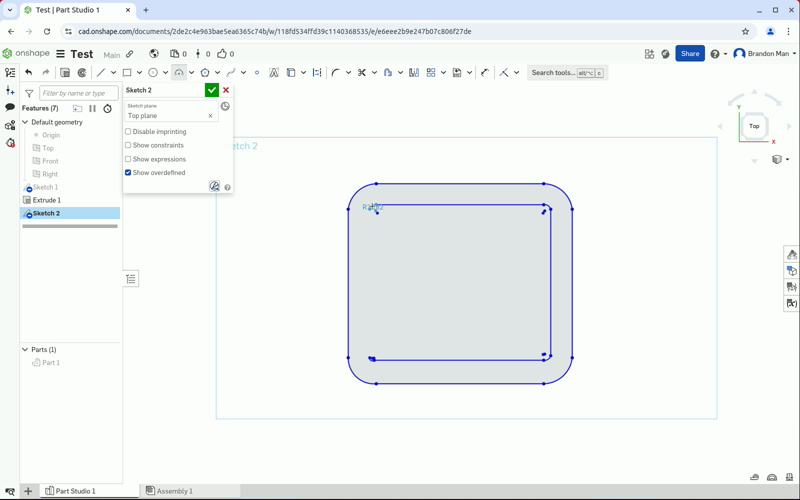
scroll(6)
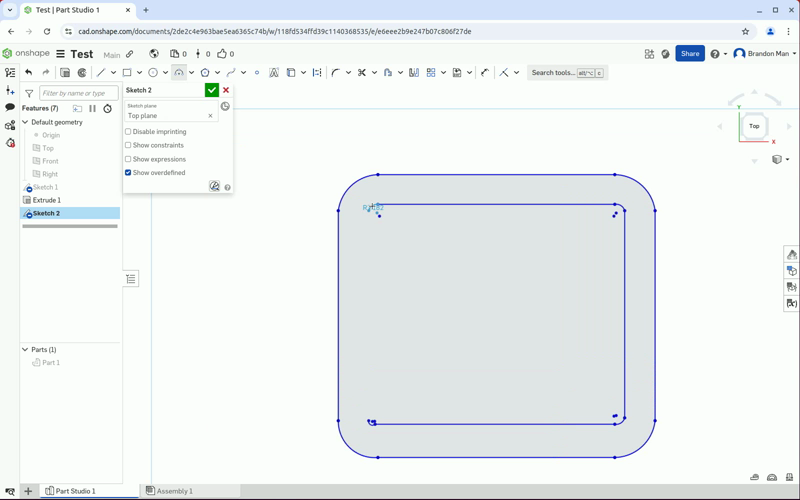
scroll(6)
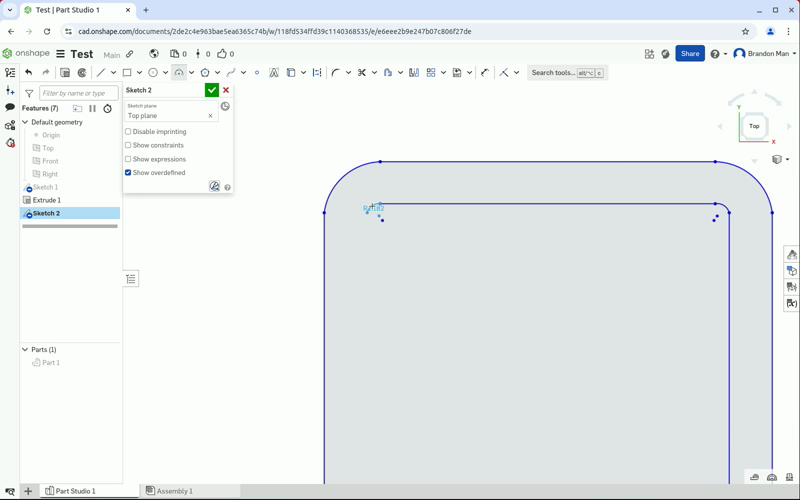
scroll(6)
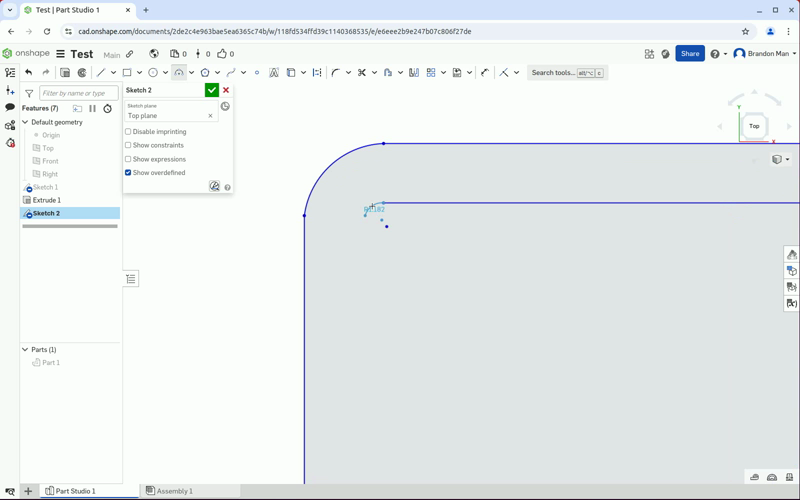
scroll(6)
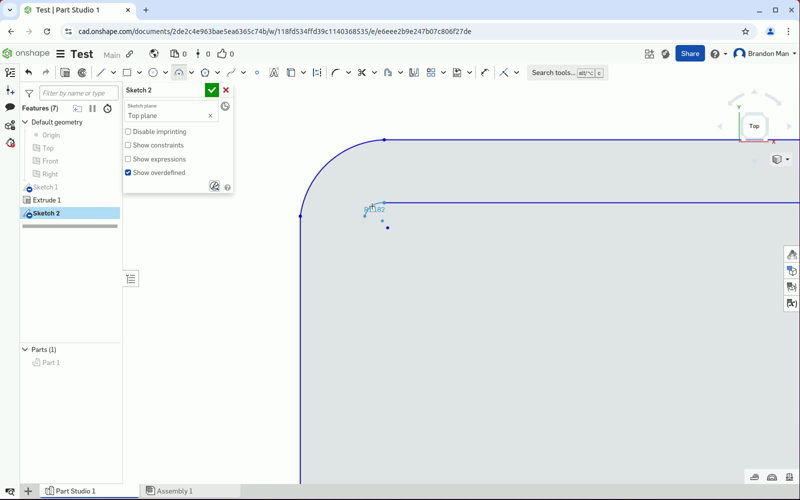
scroll(6)
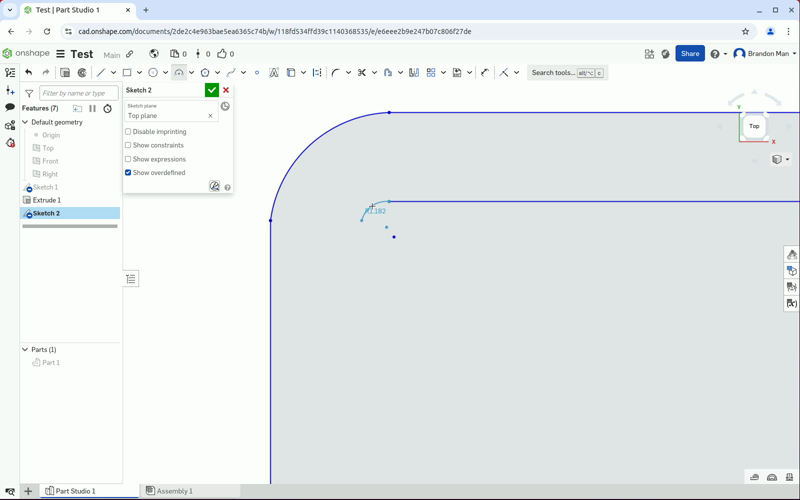
scroll(6)
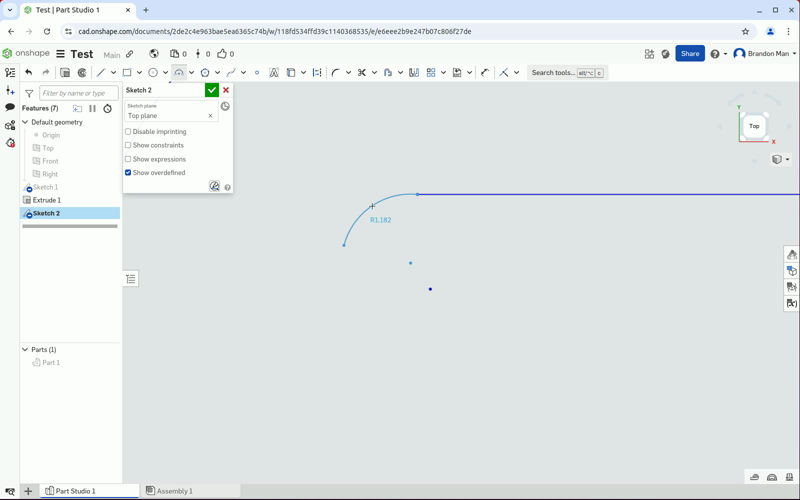
click(372, 205)
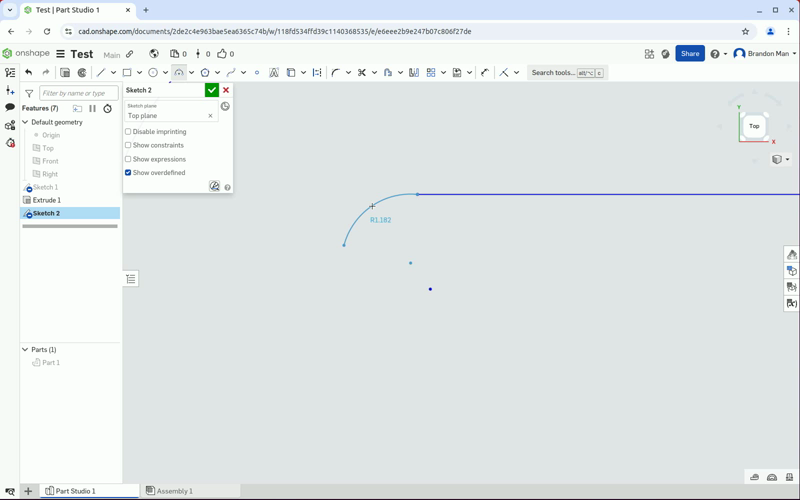
scroll(-6)
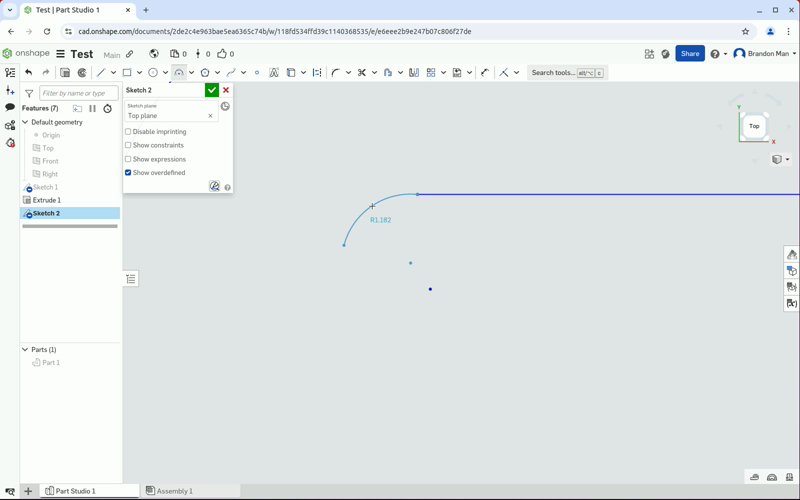
scroll(-6)
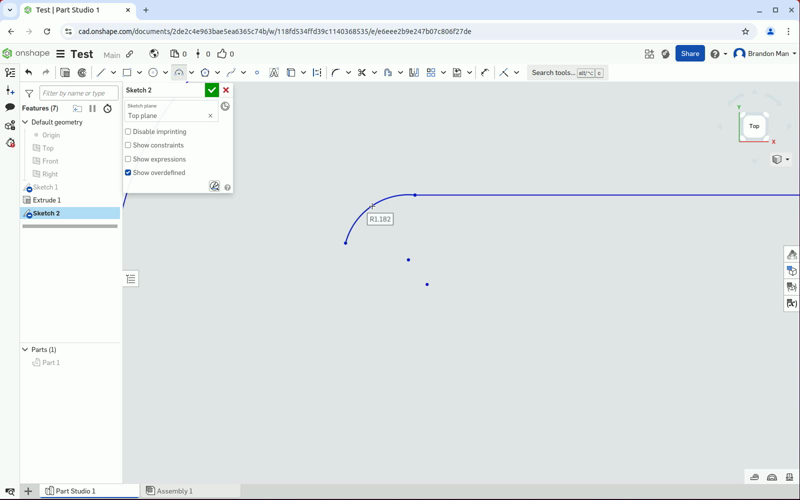
scroll(-6)
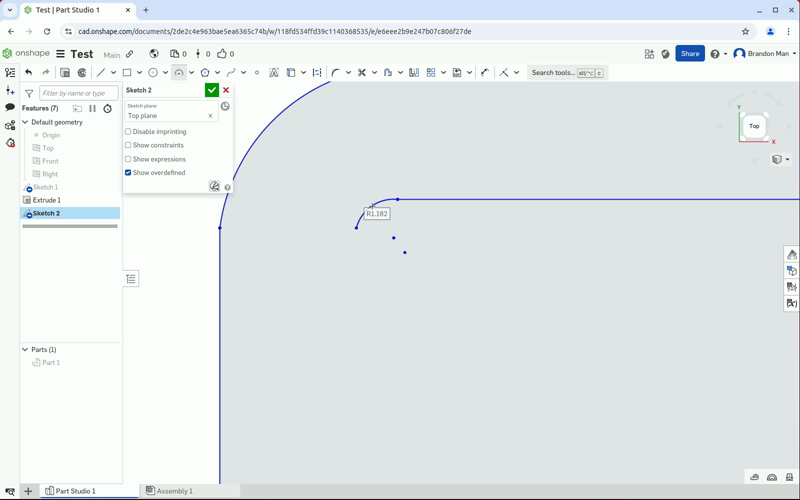
scroll(-6)
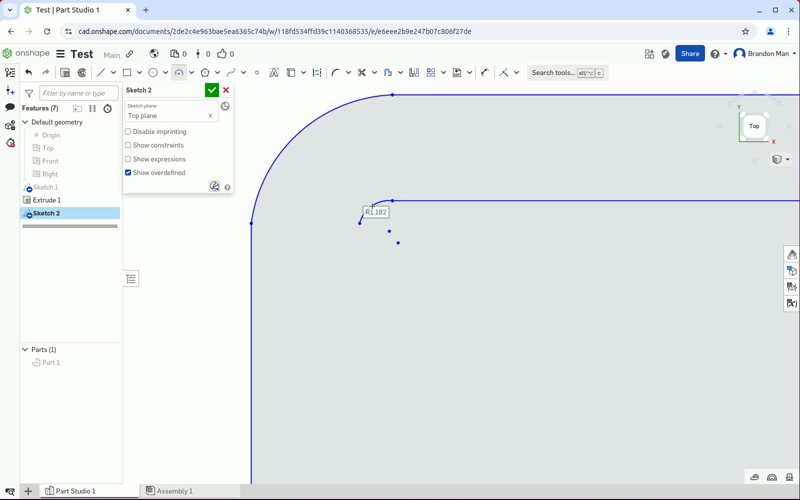
scroll(-6)
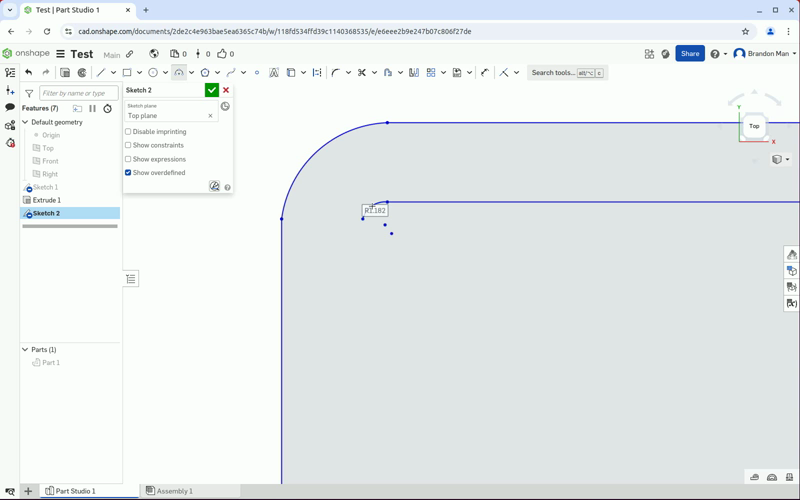
scroll(-6)
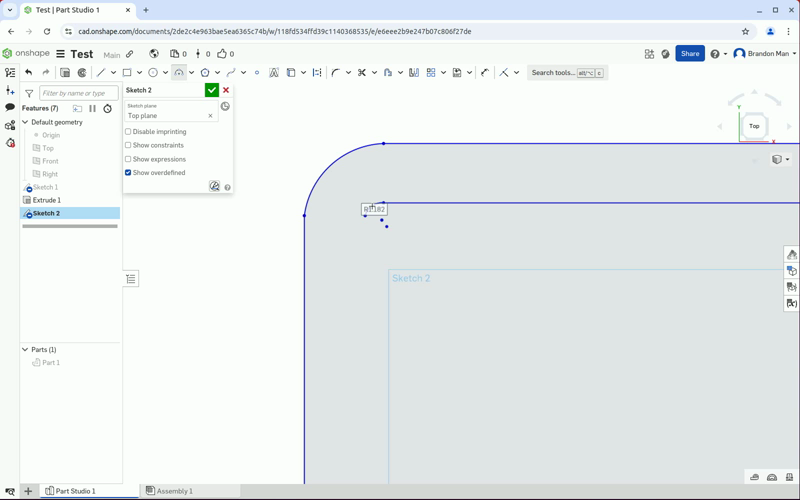
scroll(-6)
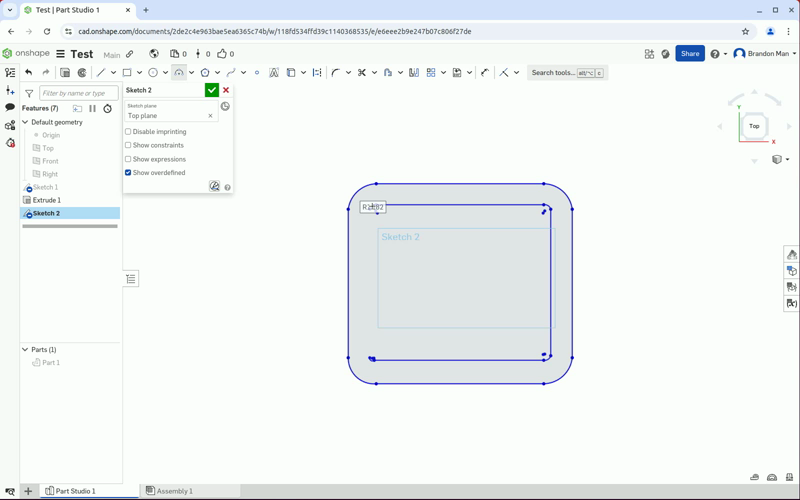
key_up(shift)
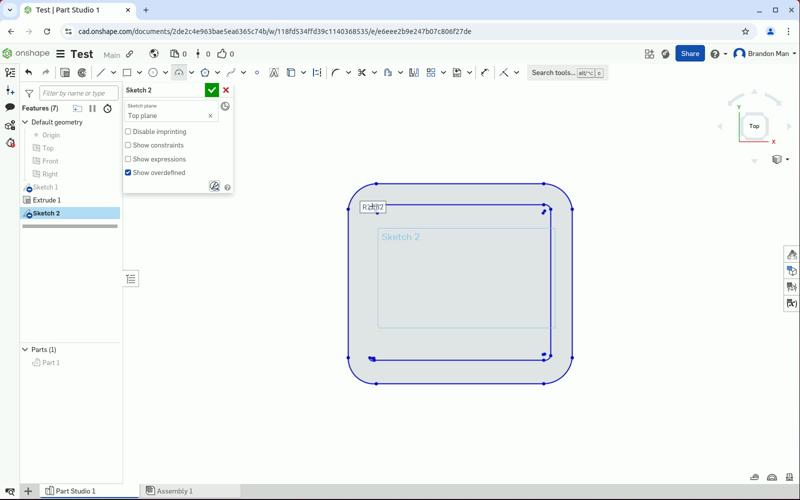
key(esc)
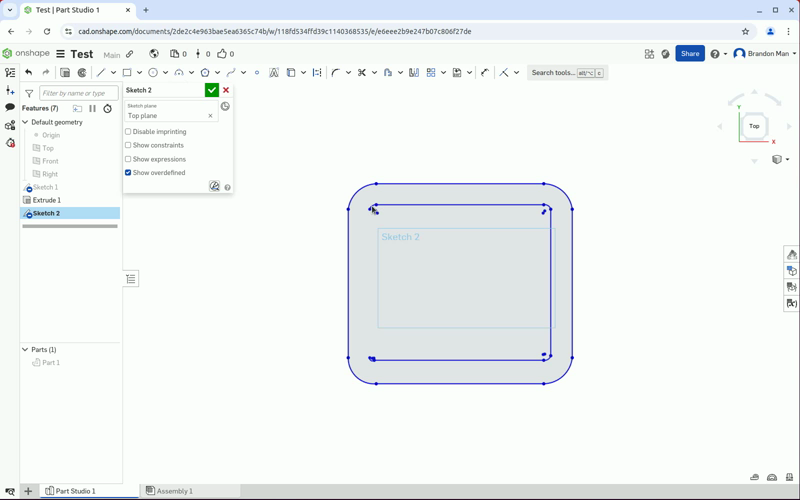
key(l)
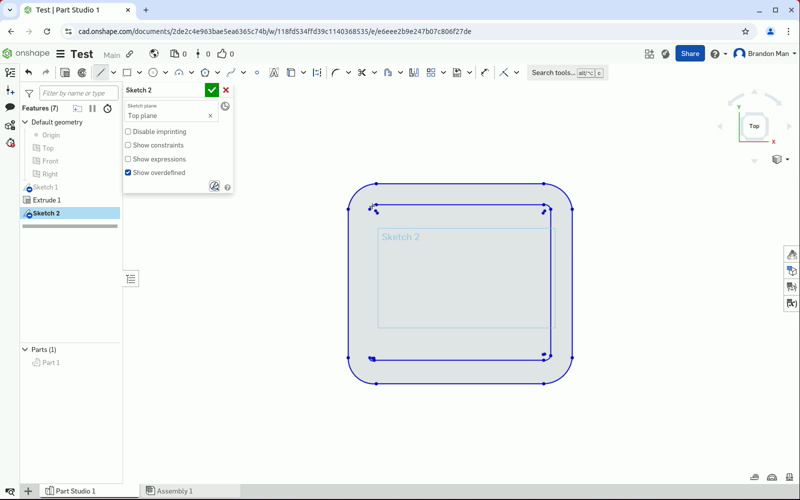
mouse_move(369, 209)
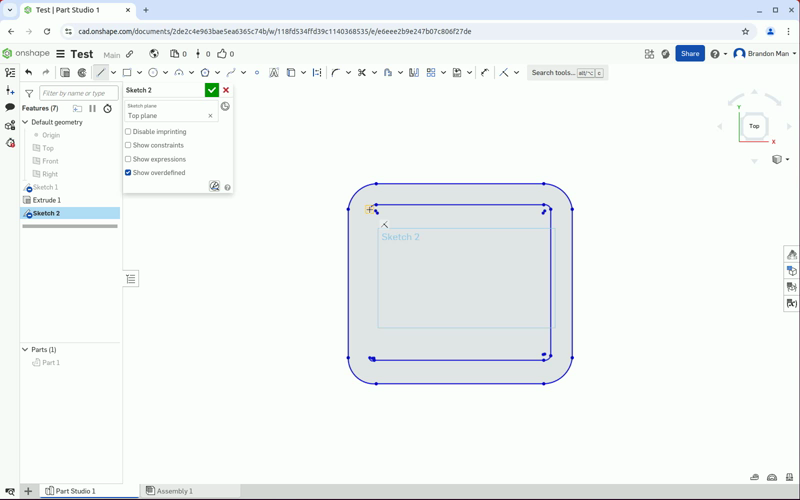
scroll(6)
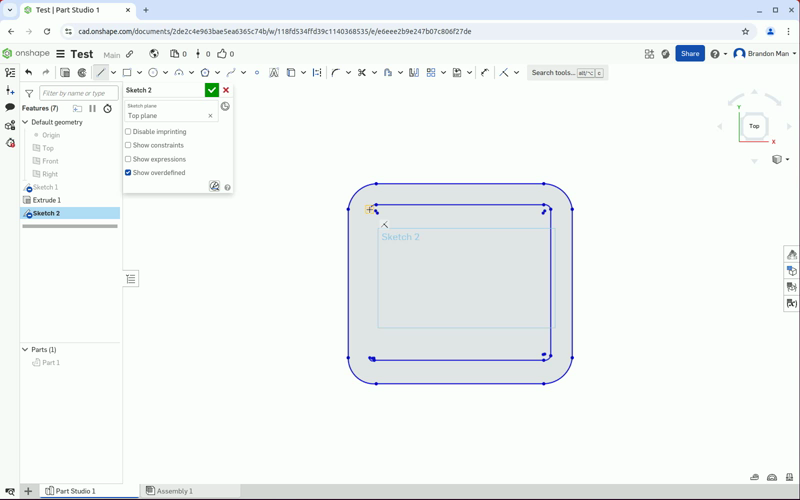
scroll(6)
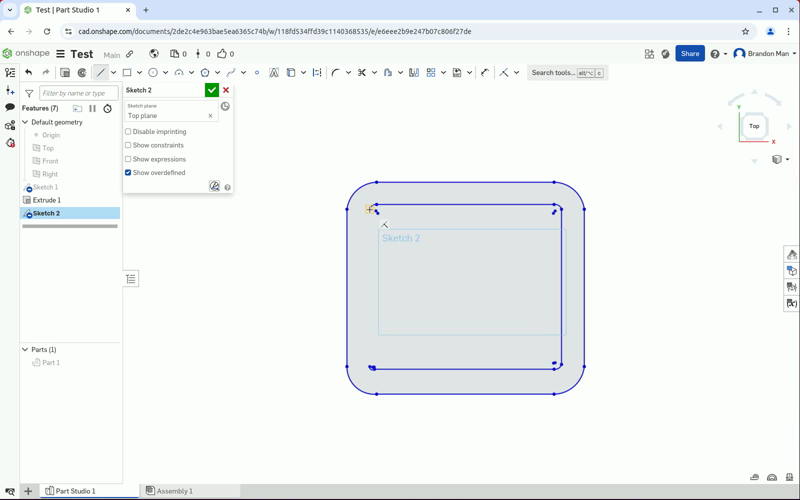
scroll(6)
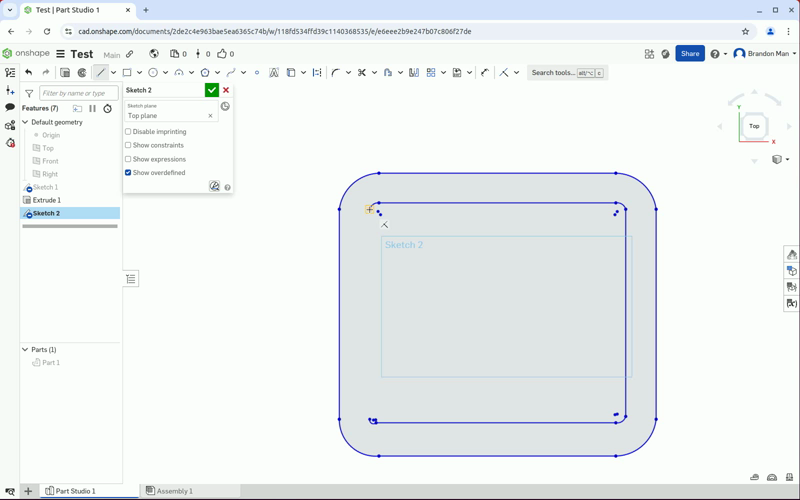
scroll(6)
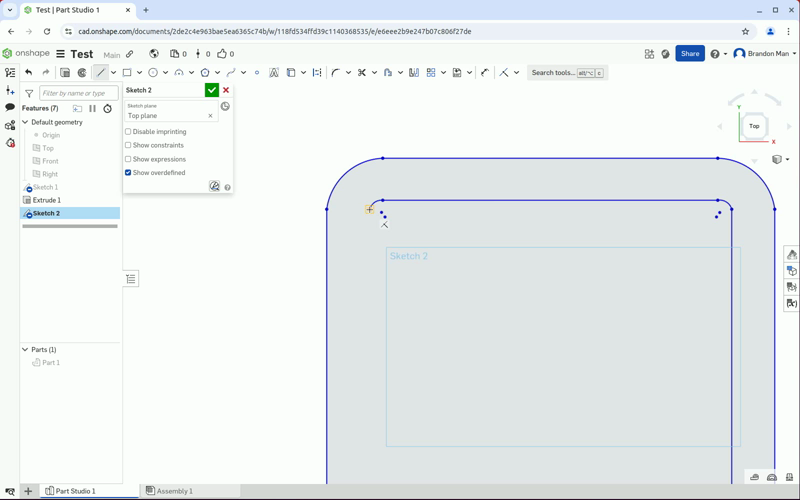
scroll(6)
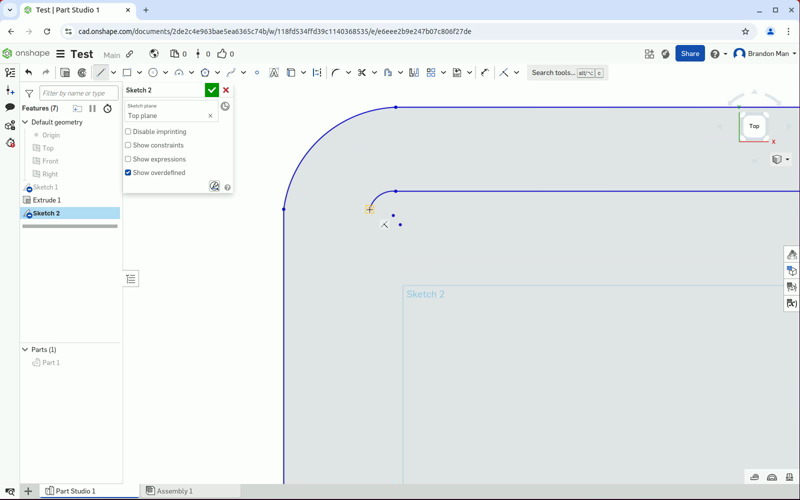
scroll(6)
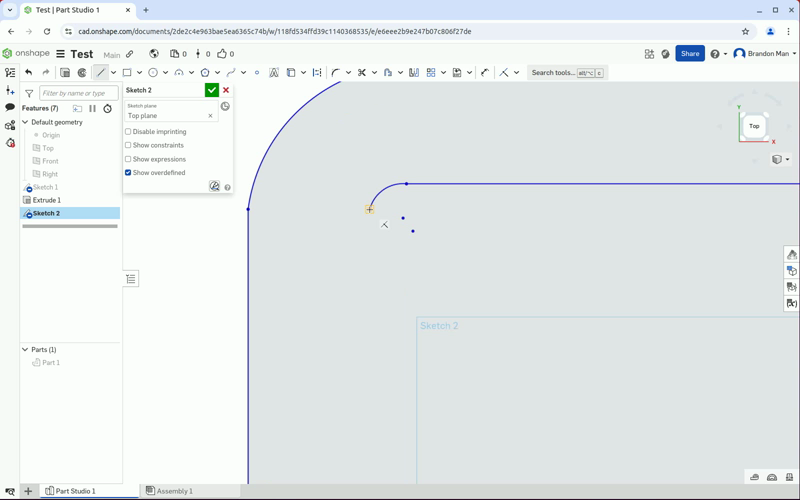
scroll(6)
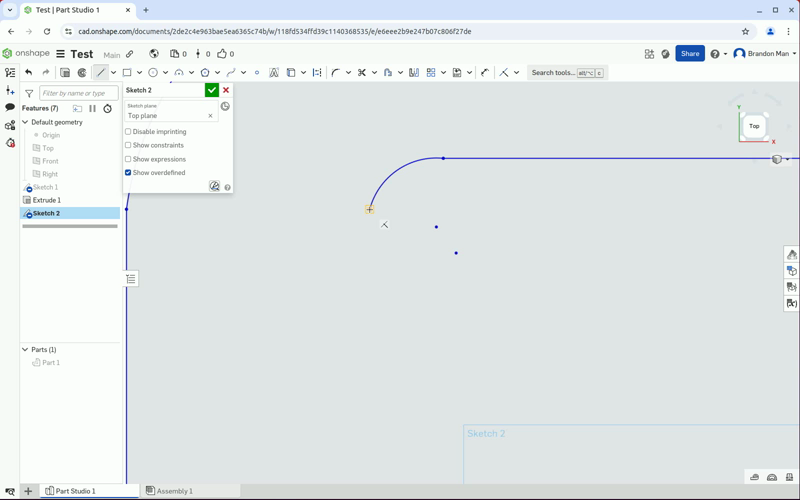
click(369, 209)
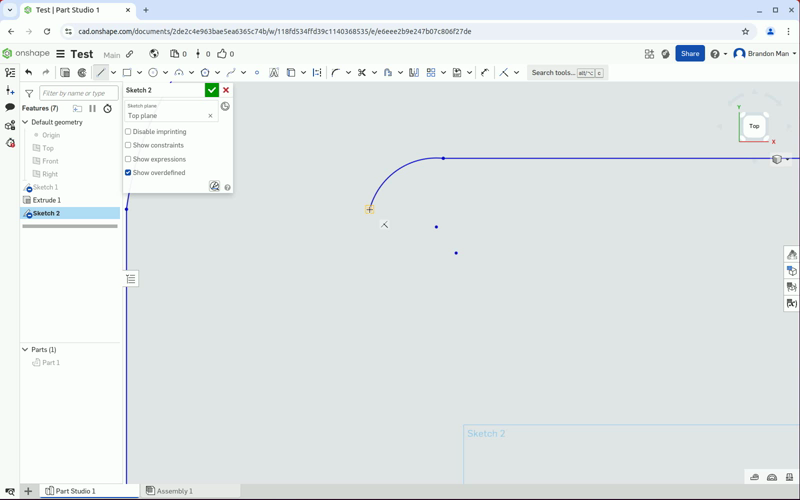
scroll(-6)
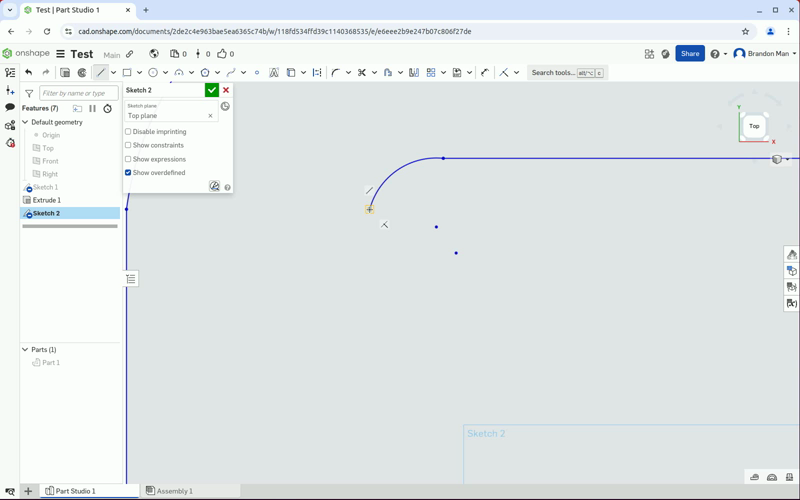
scroll(-6)
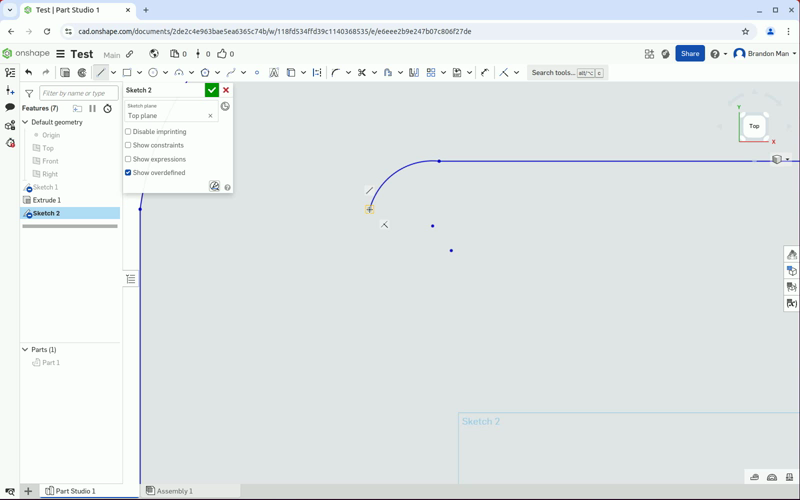
scroll(-6)
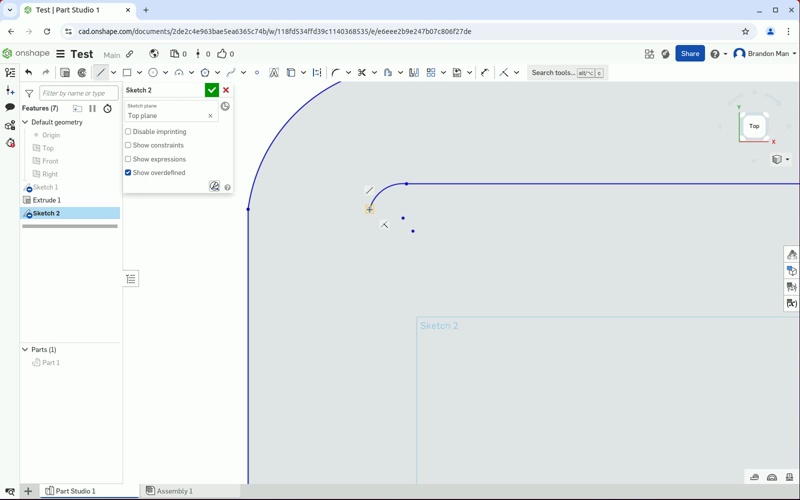
scroll(-6)
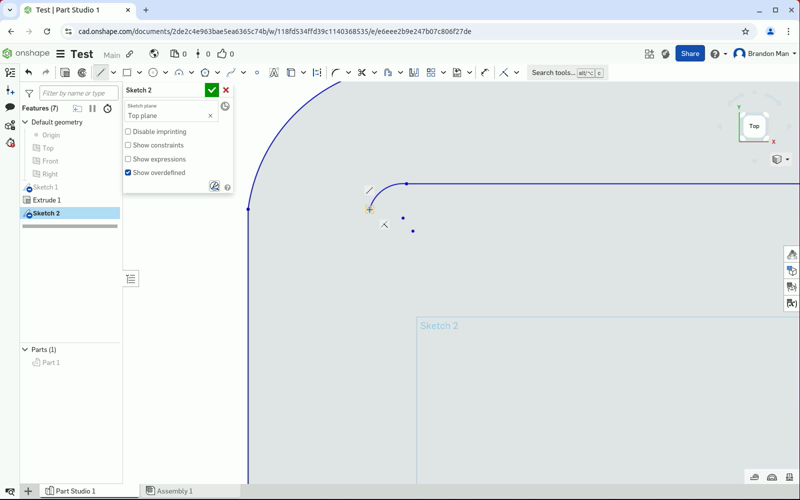
scroll(-6)
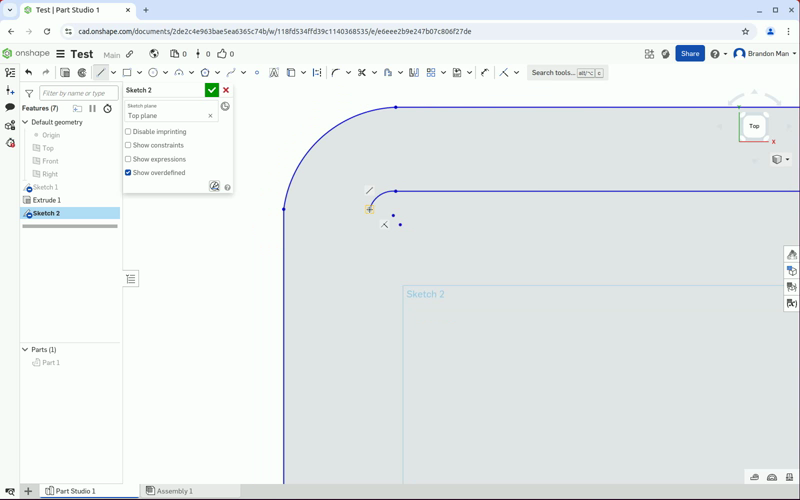
scroll(-6)
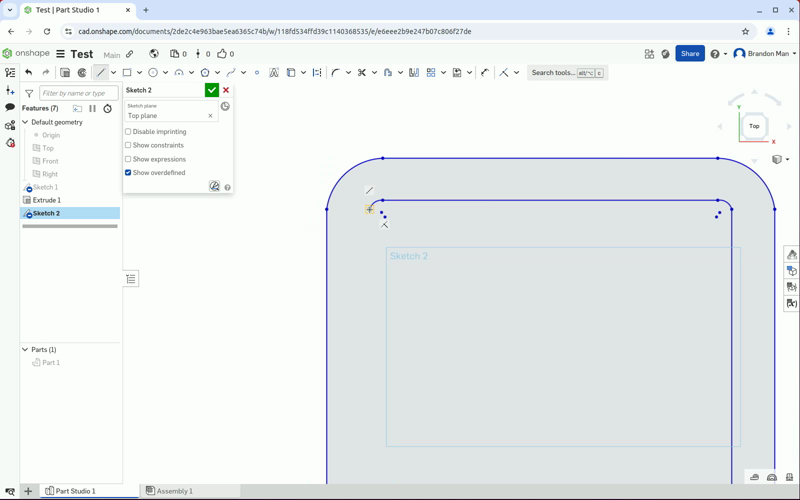
scroll(-6)
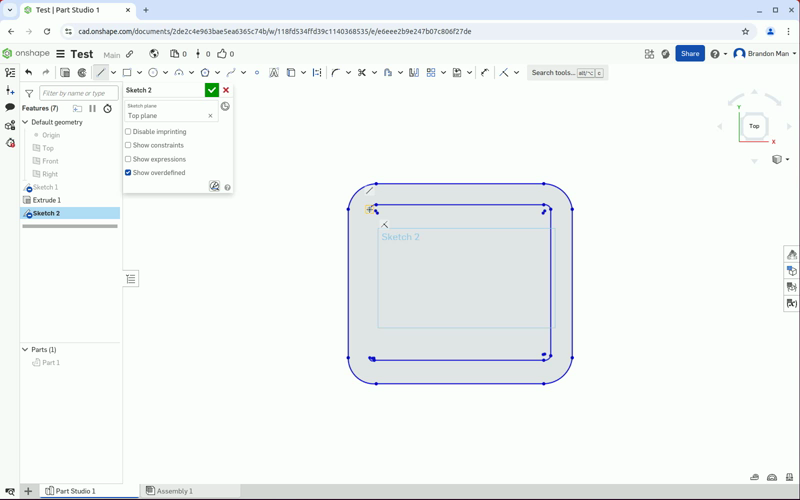
key_down(shift)
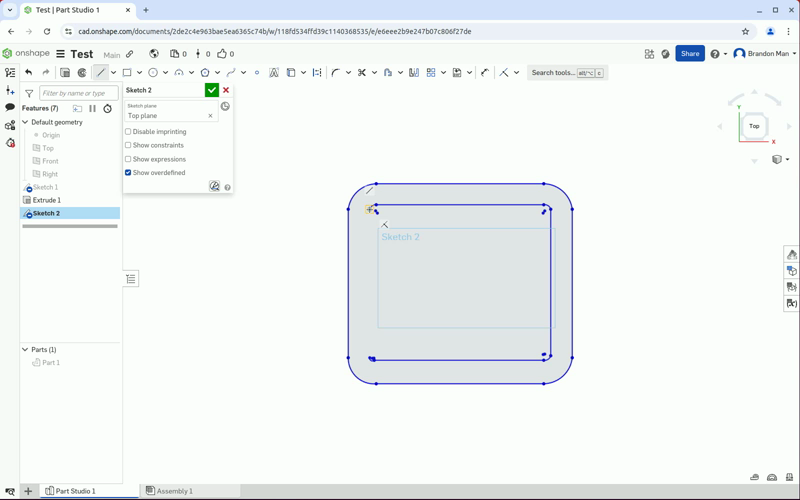
mouse_move(369, 357)
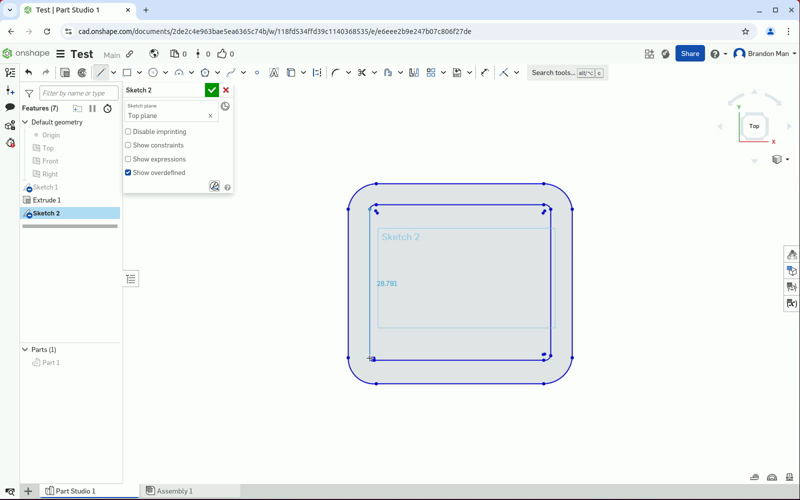
scroll(6)
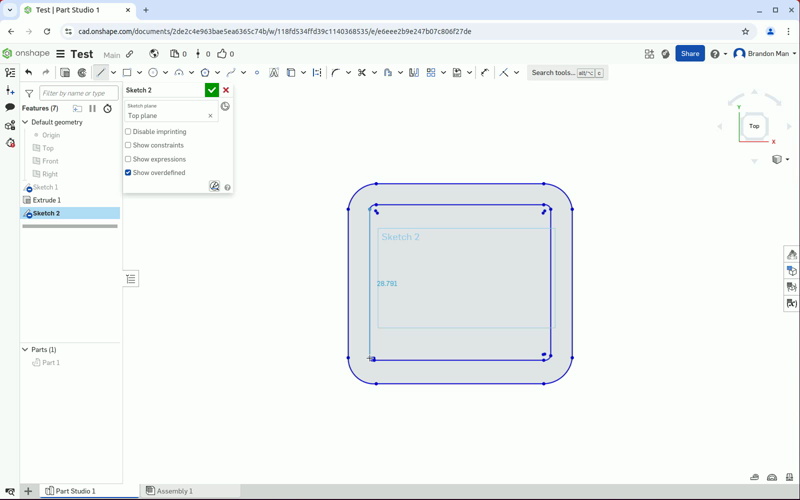
scroll(6)
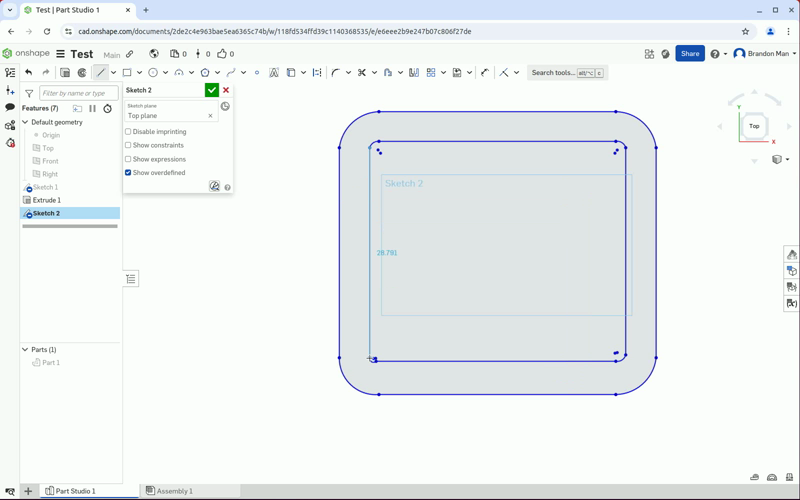
scroll(6)
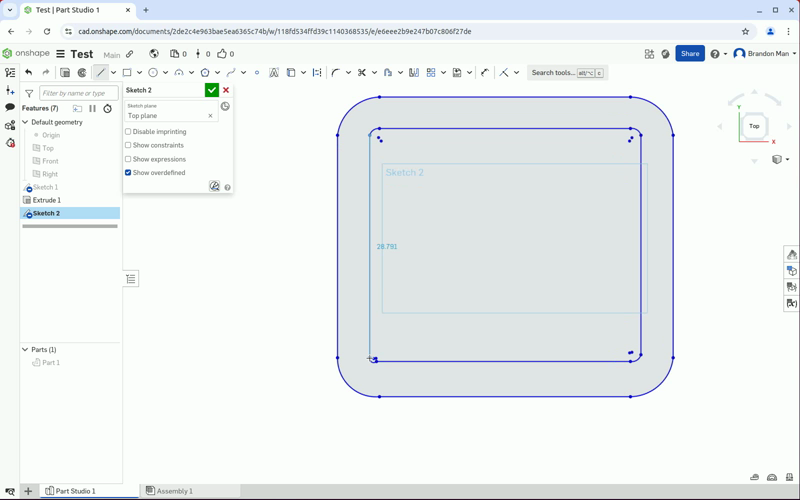
scroll(6)
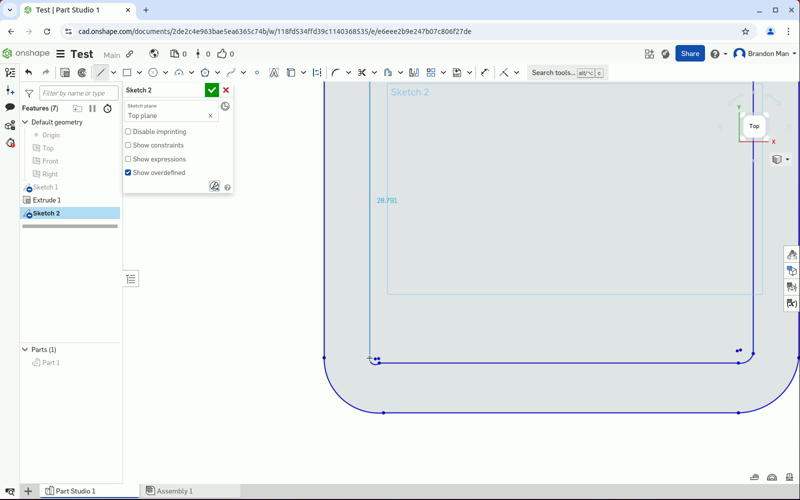
scroll(6)
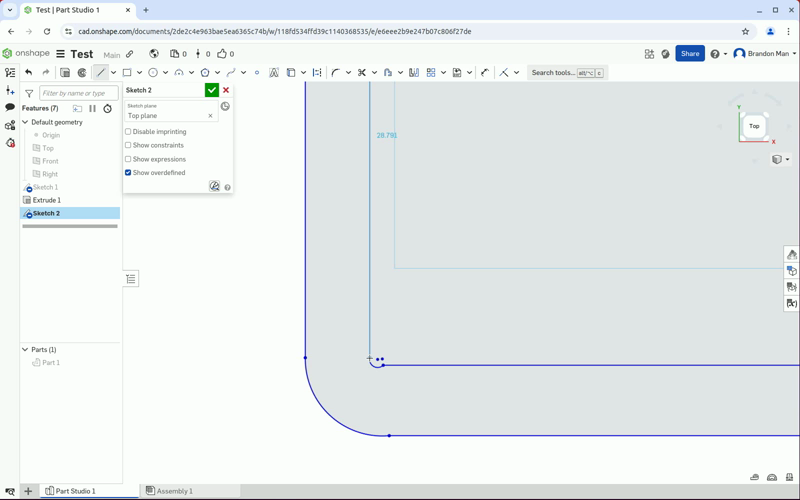
scroll(6)
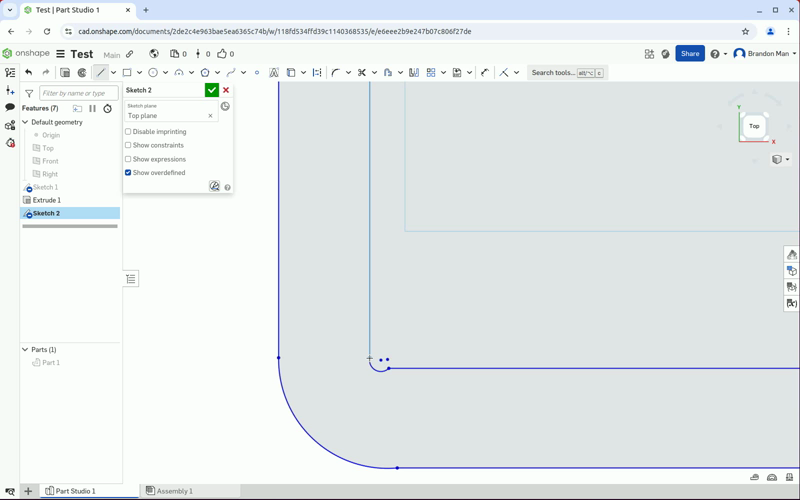
scroll(6)
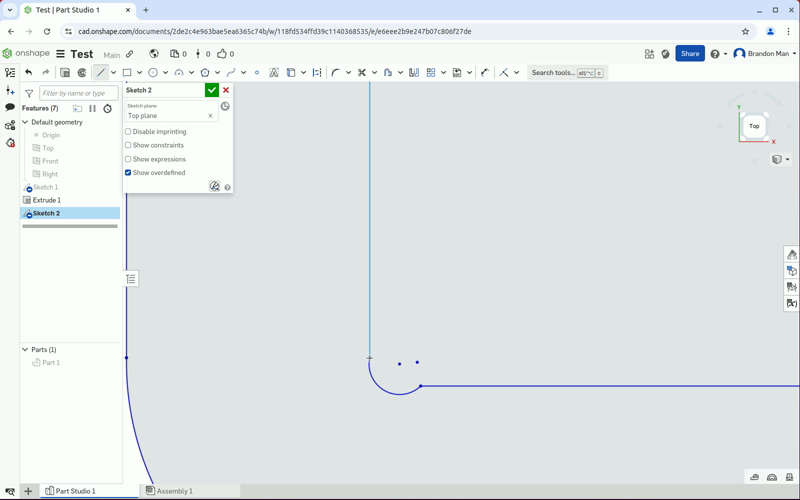
key_up(shift)
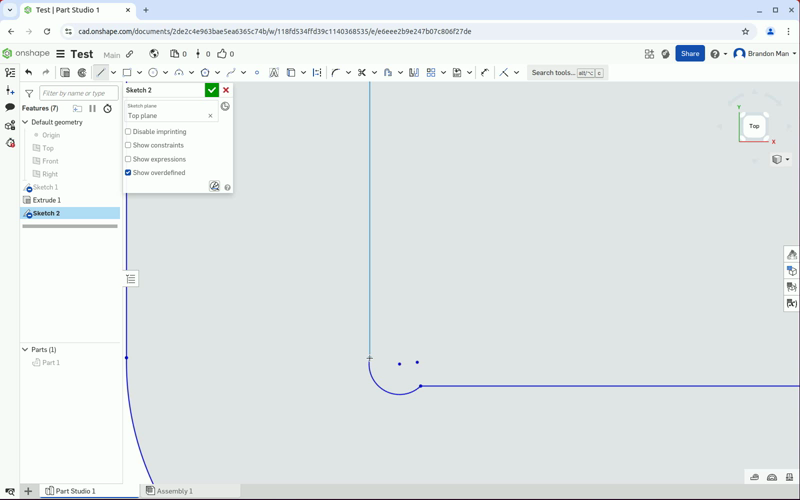
click(369, 357)
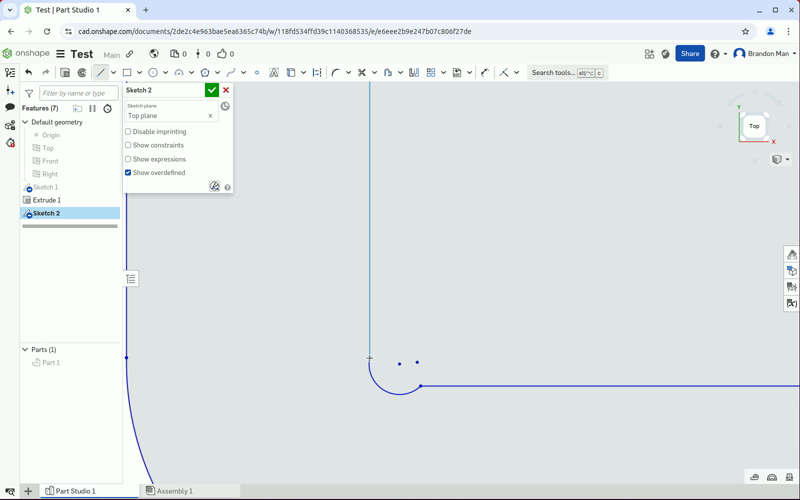
scroll(-6)
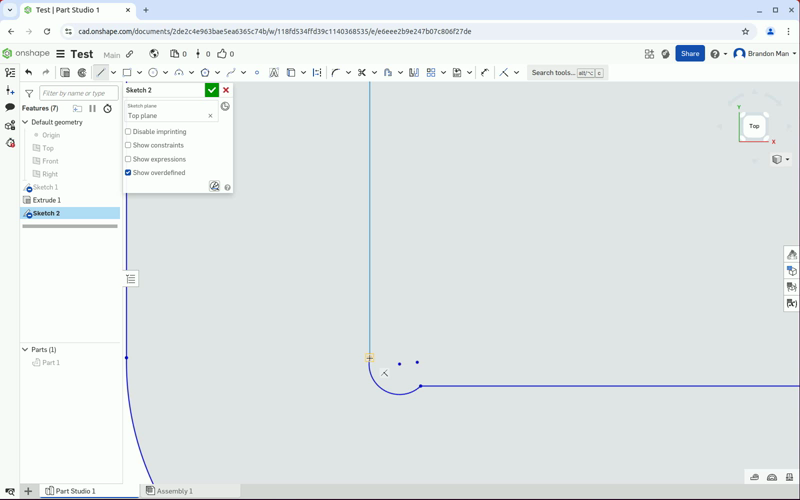
scroll(-6)
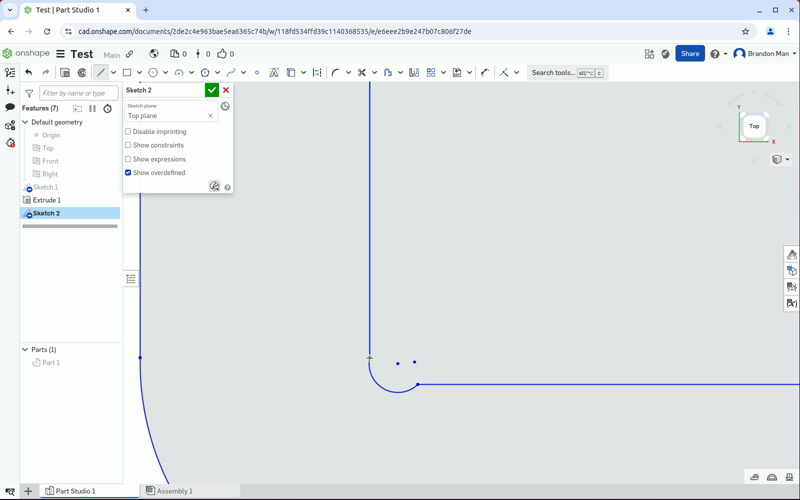
scroll(-6)
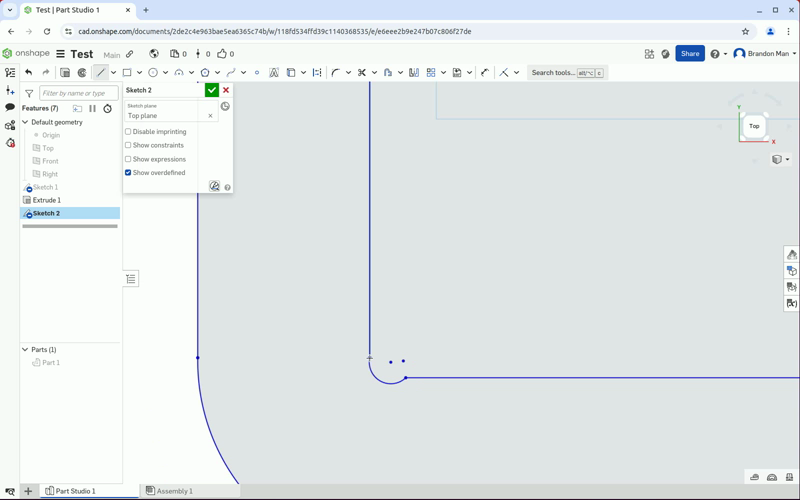
scroll(-6)
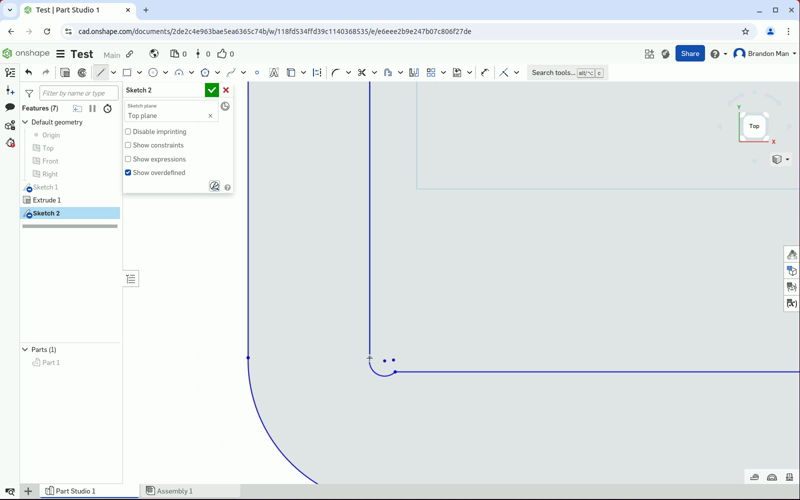
scroll(-6)
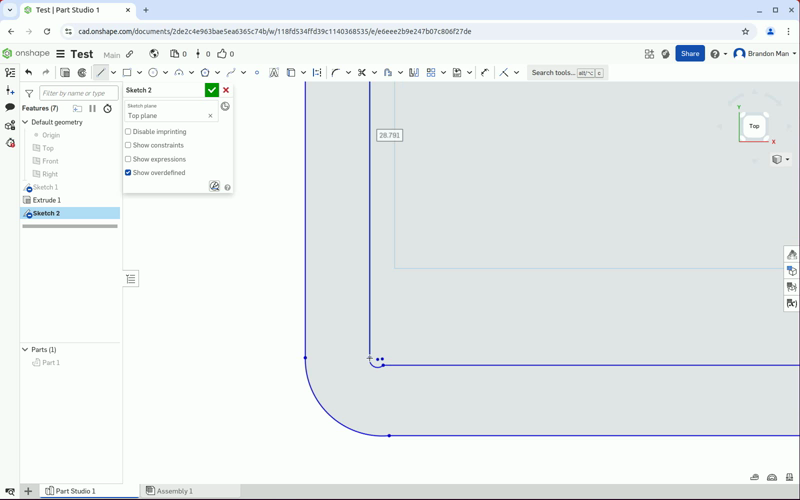
scroll(-6)
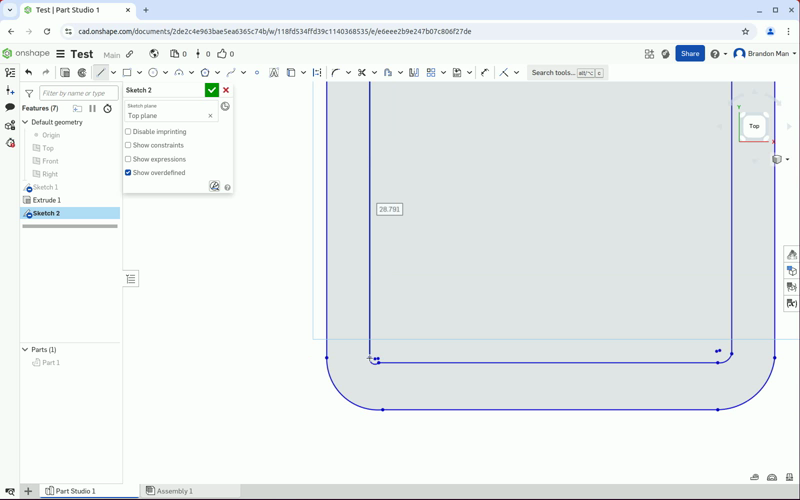
scroll(-6)
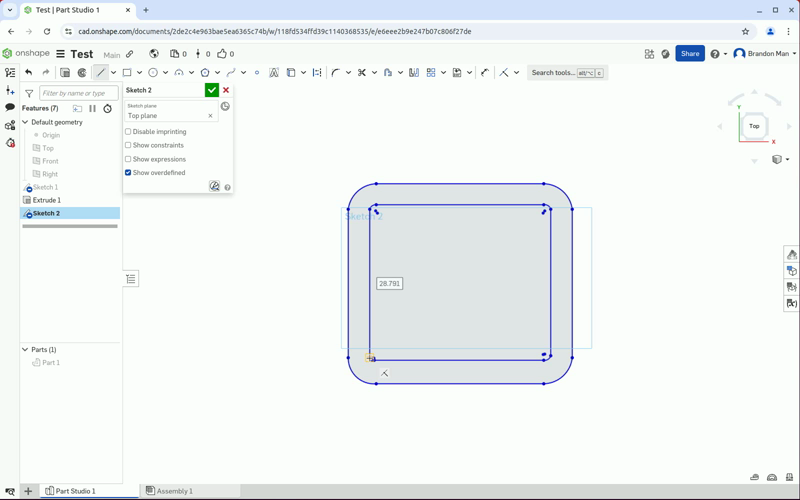
key(esc)
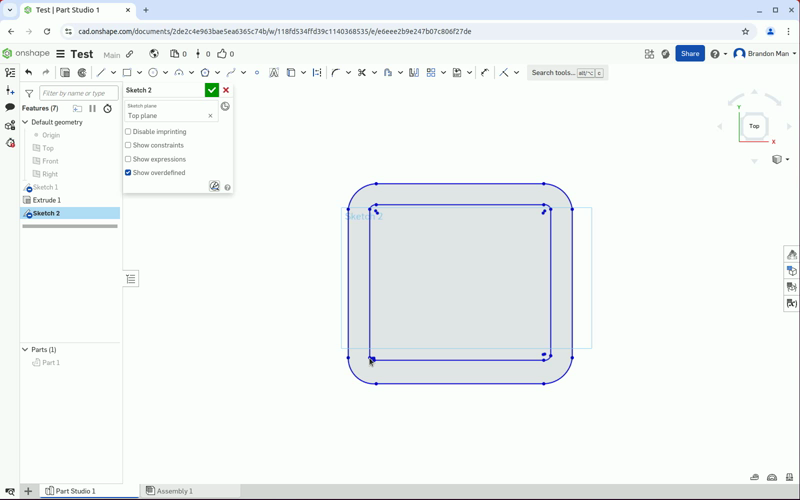
mouse_move(394, 372)
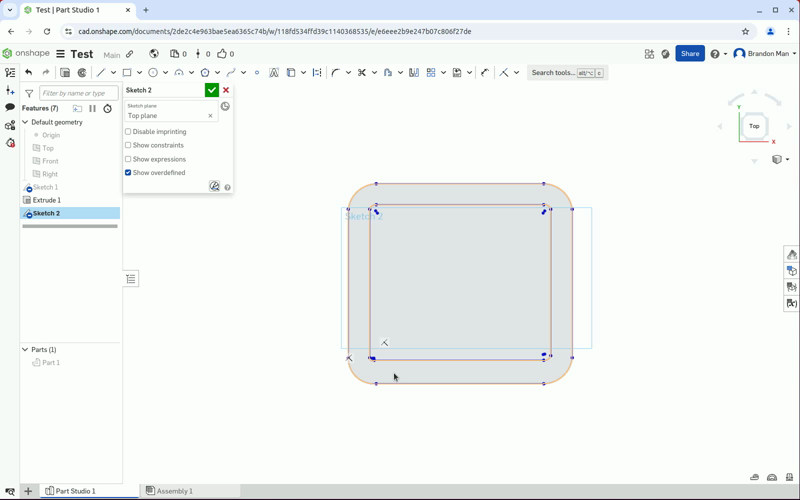
click(394, 372)
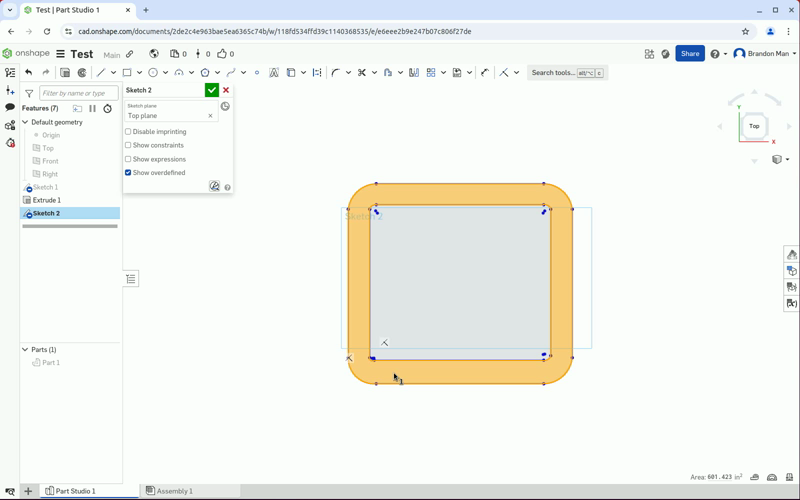
mouse_move(73, 352)
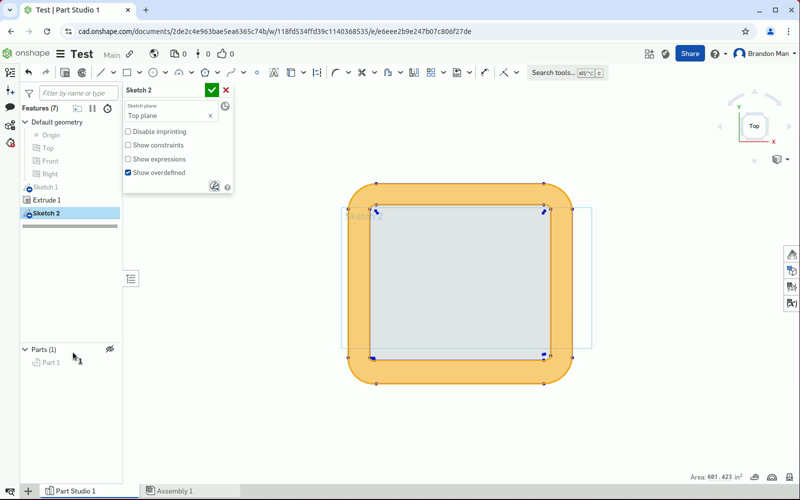
key(shift+y)
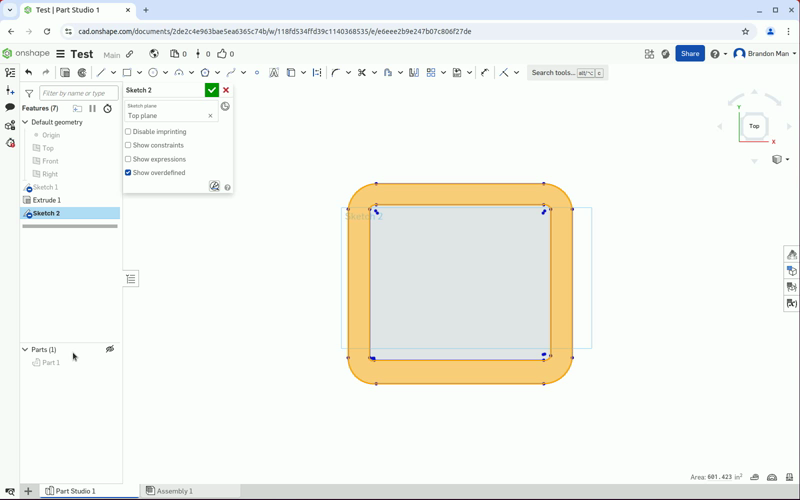
key(shift+e)
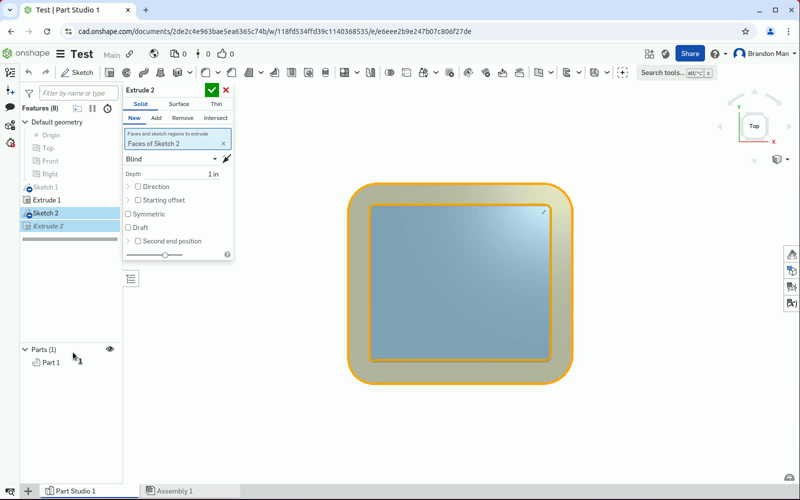
mouse_move(143, 106)
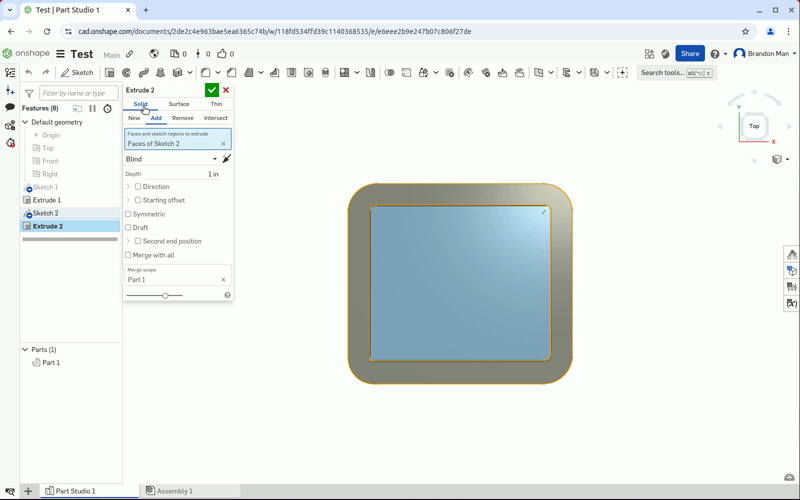
click(143, 106)
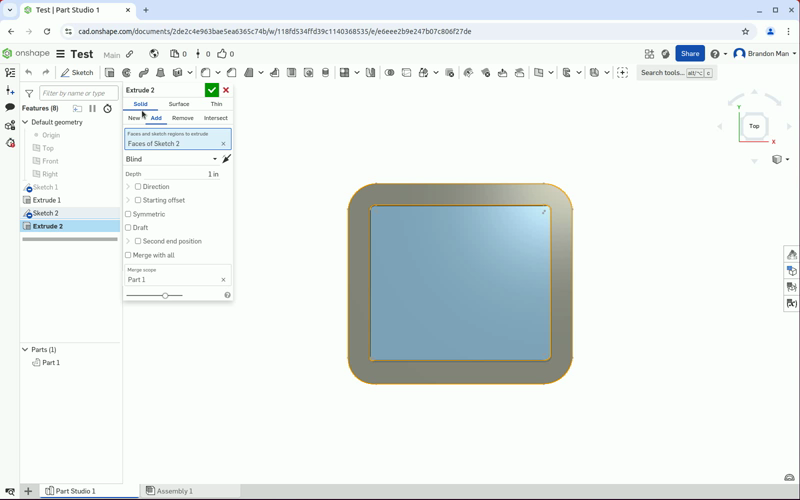
mouse_move(137, 120)
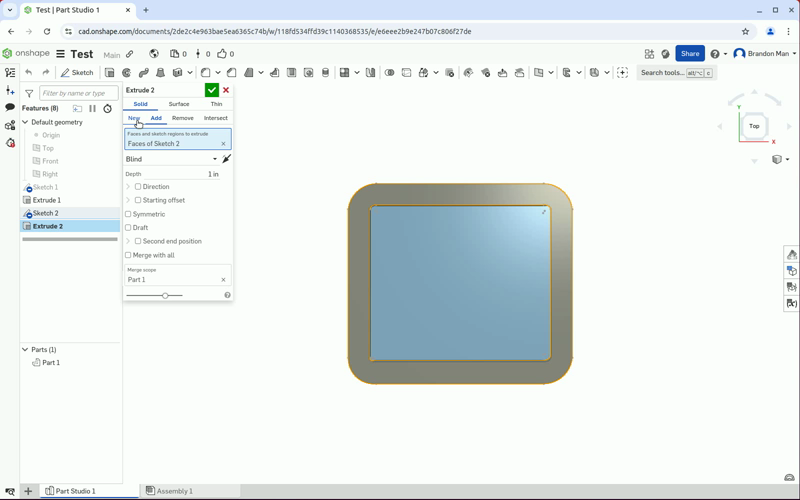
click(137, 120)
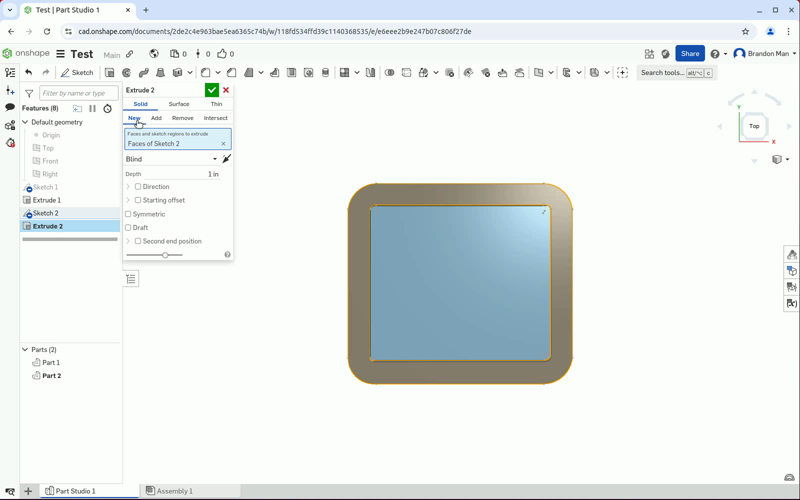
key(tab, 4)
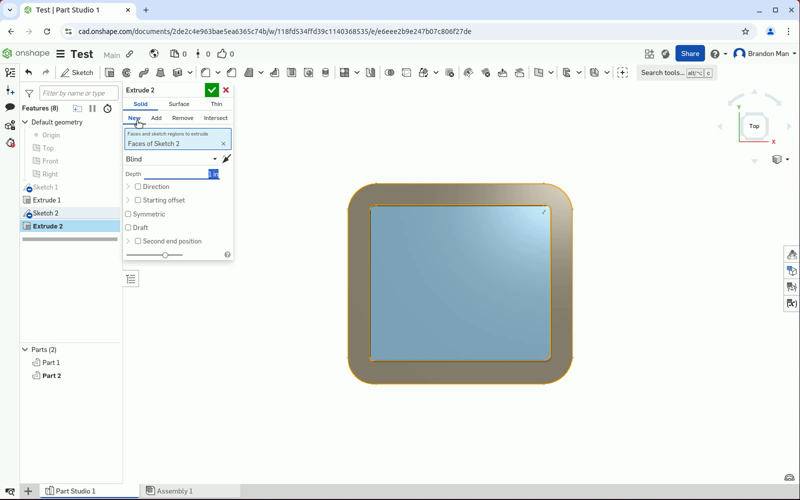
text(0.241)
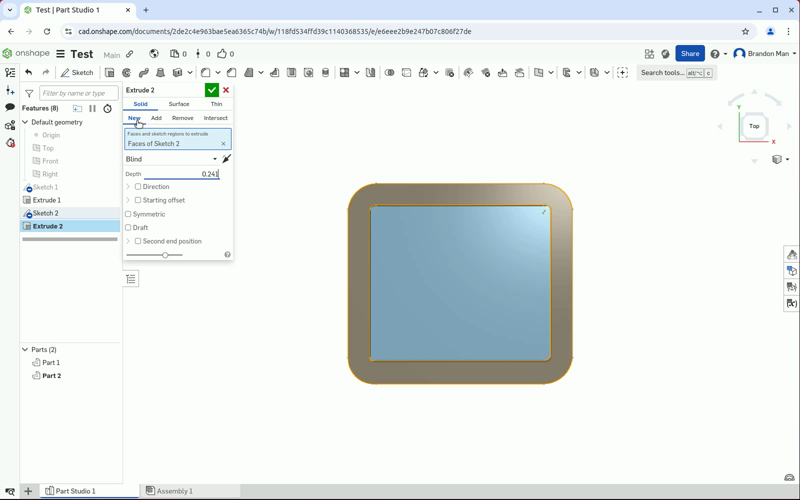
key(enter)
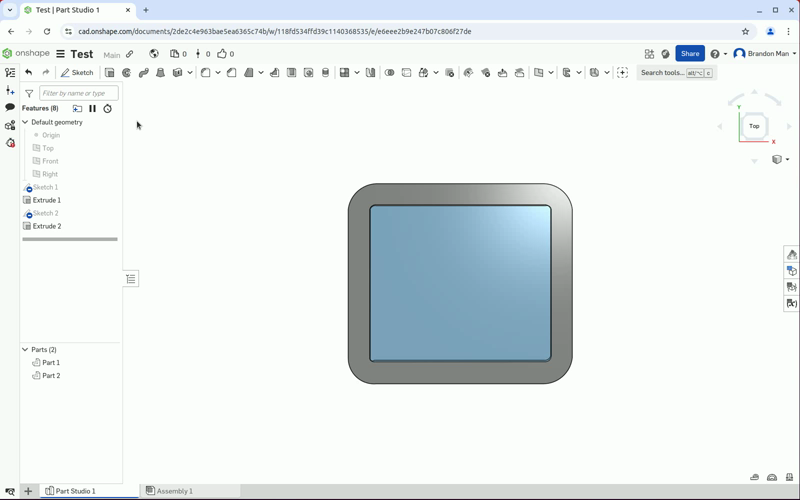
key(shift+h)
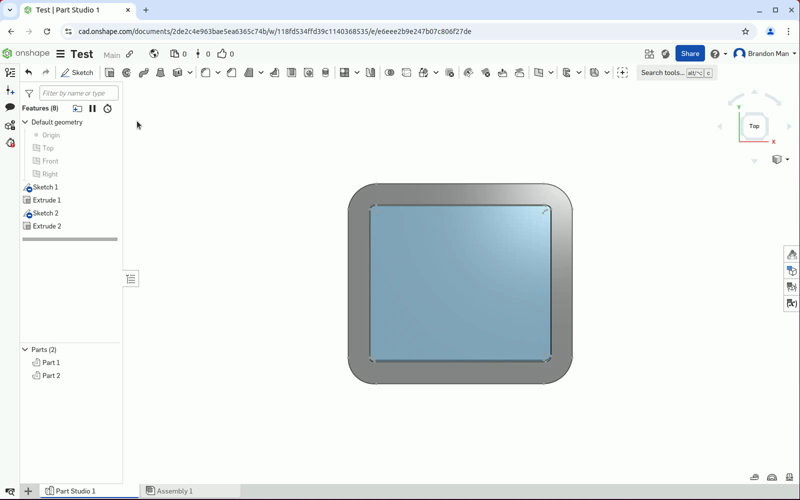
key(shift+h)
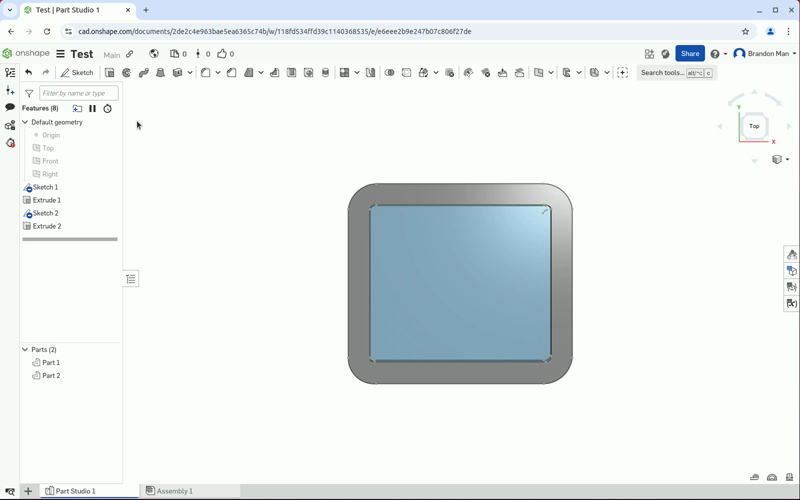
key(shift+7)
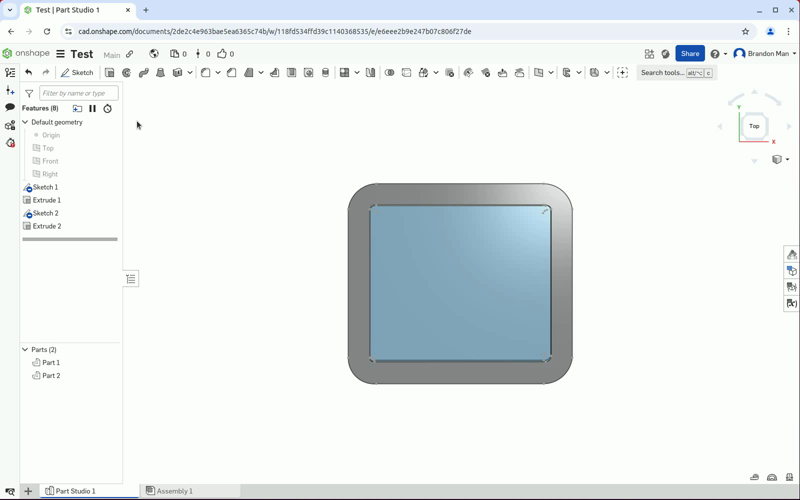
key(up, 3)
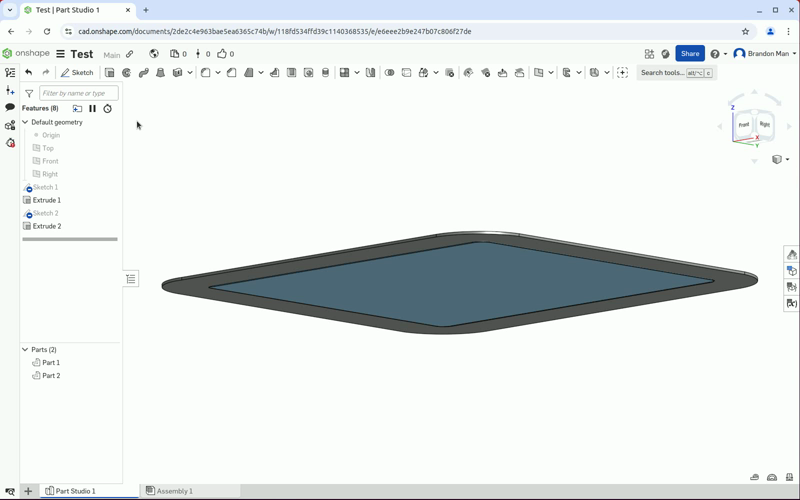
key(left, 3)
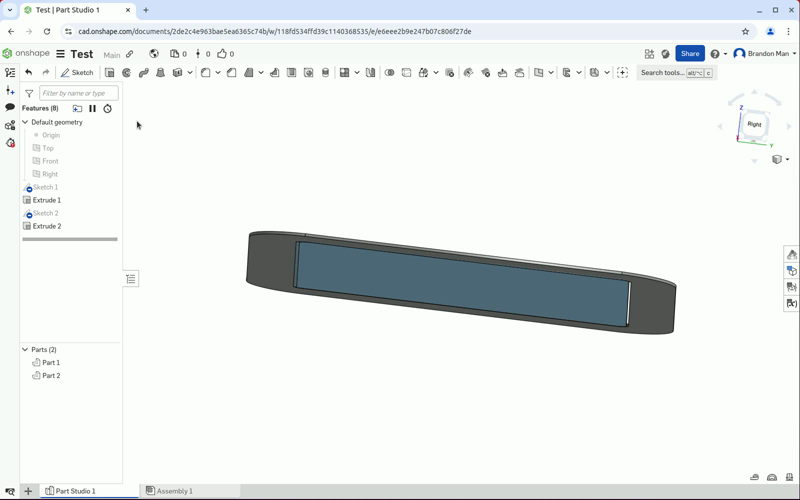
key(right, 3)
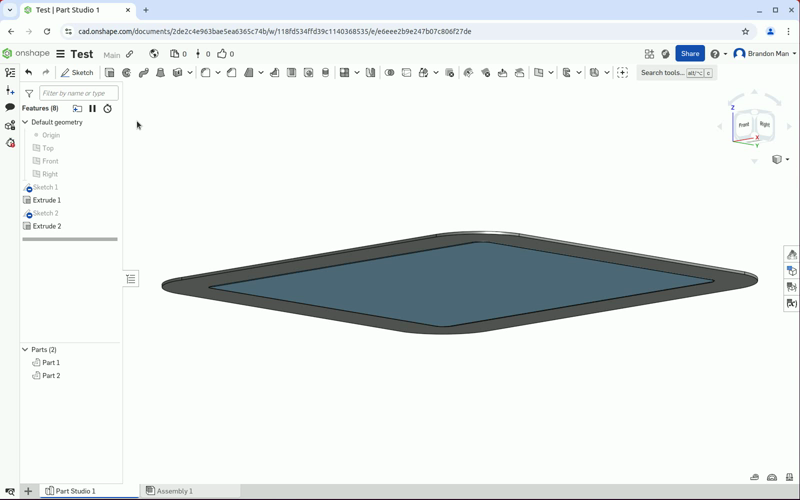
key(down, 3)
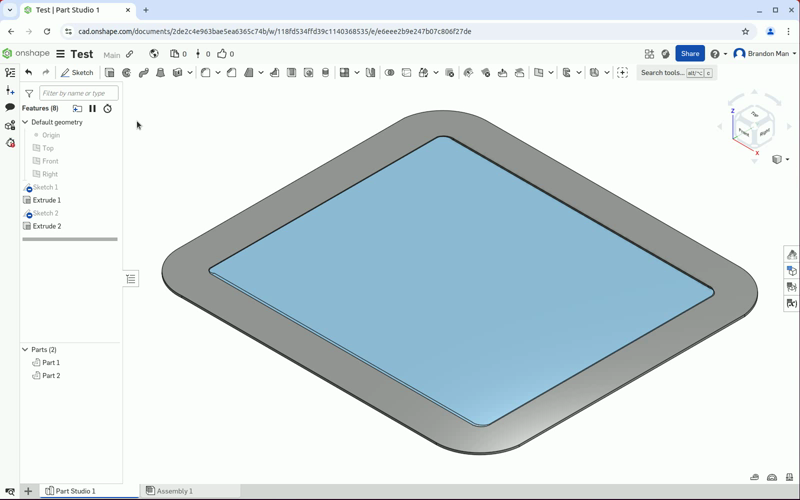
mouse_move(73, 189)
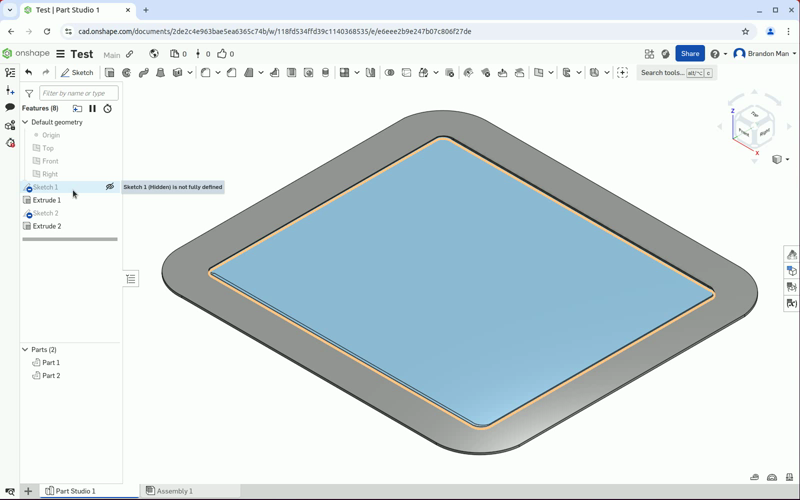
click(73, 189)